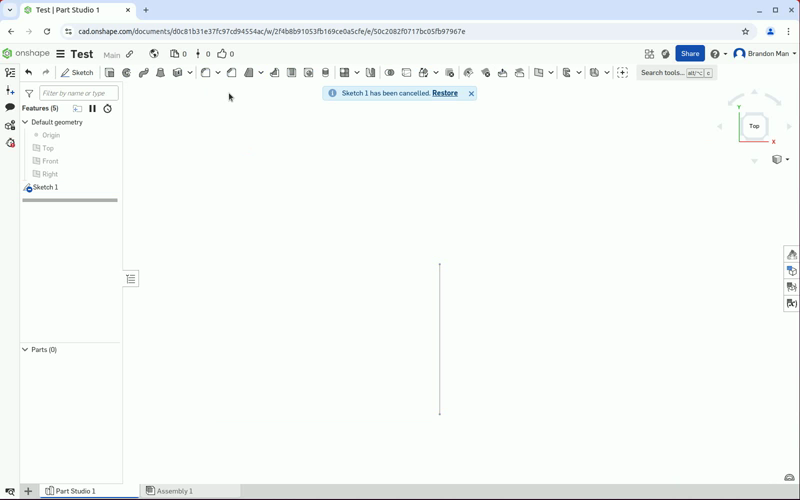
key(shift+h)
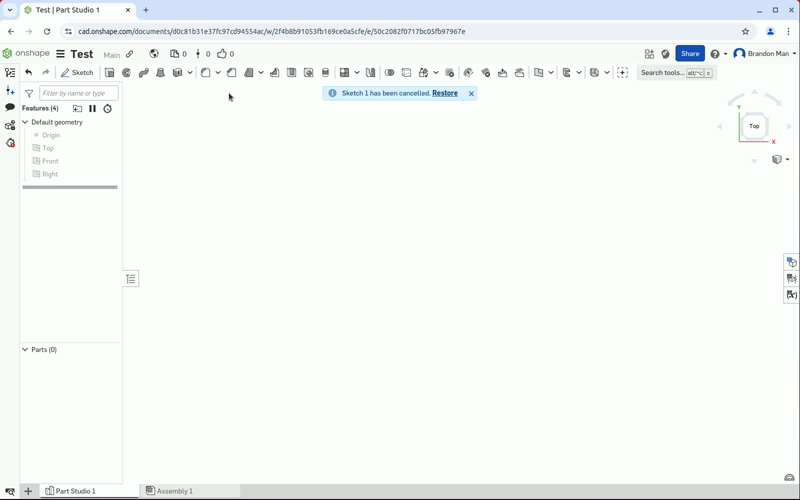
mouse_move(73, 352)
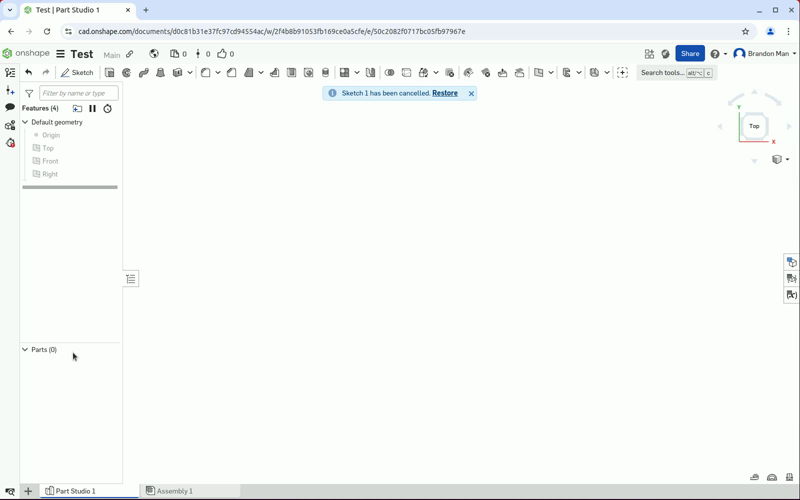
key(y)
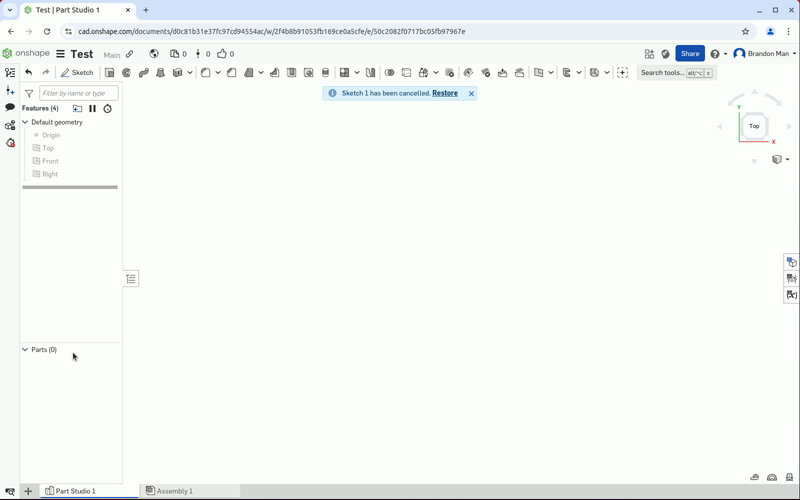
key(shift+p)
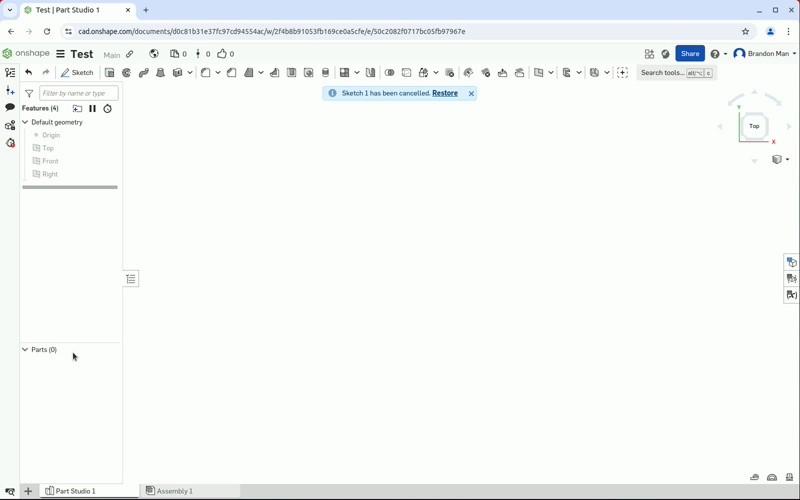
key(space)
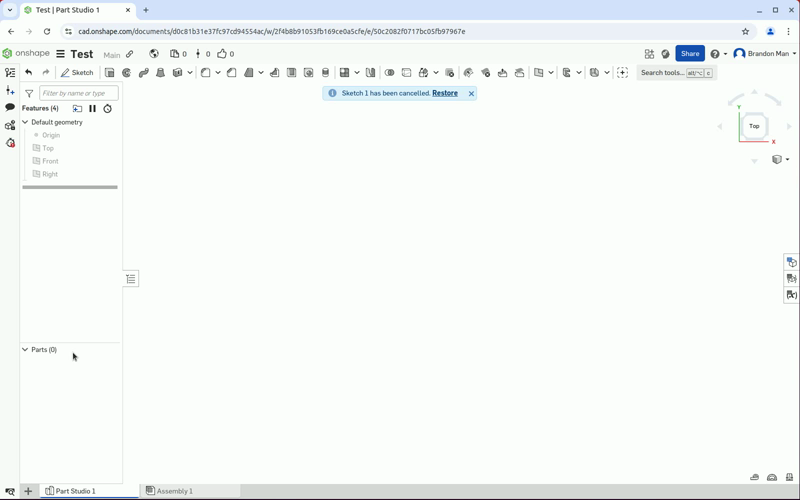
key_down(shift)
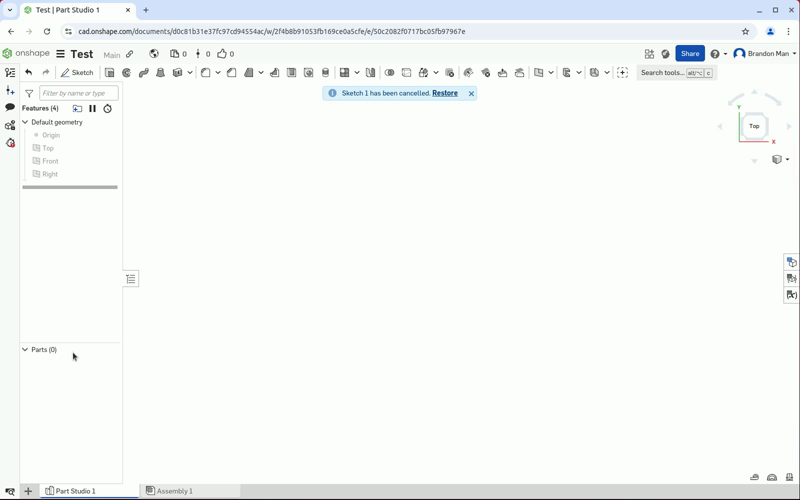
key(up)
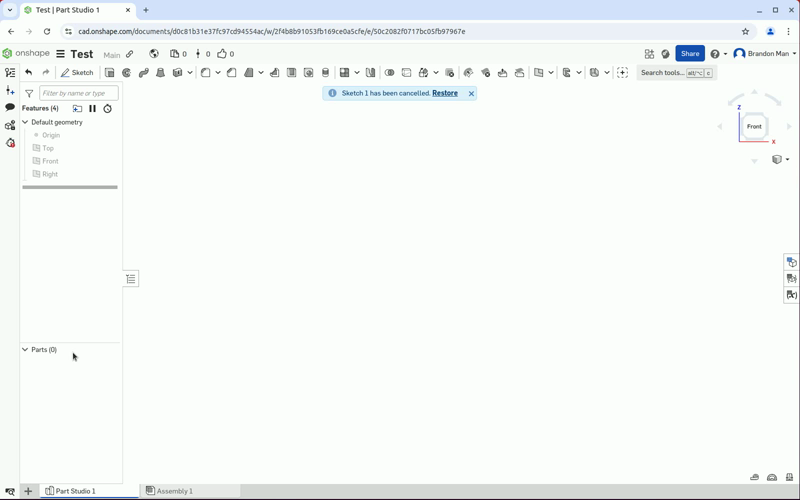
key_up(shift)
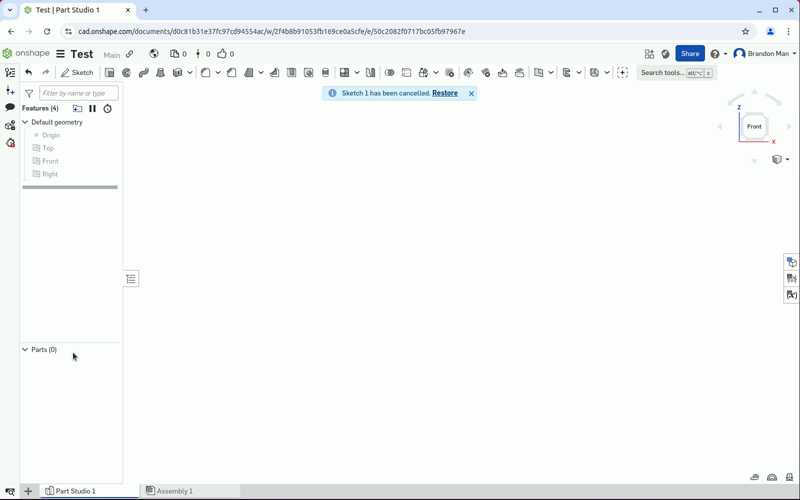
key(space)
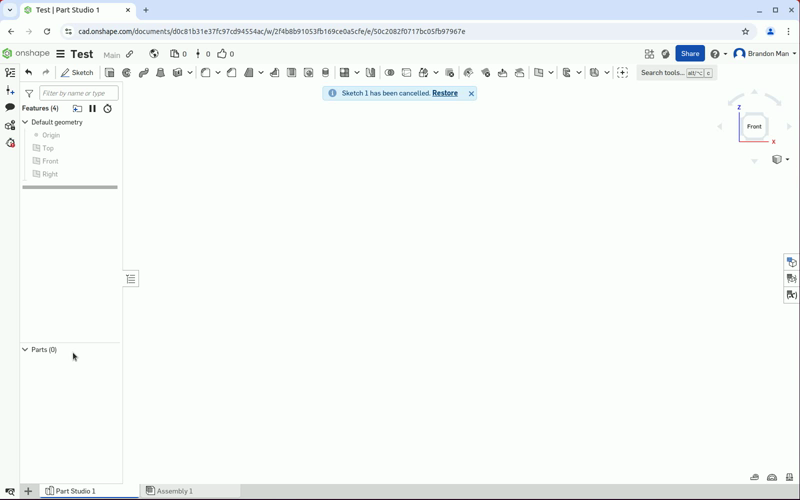
key_down(shift)
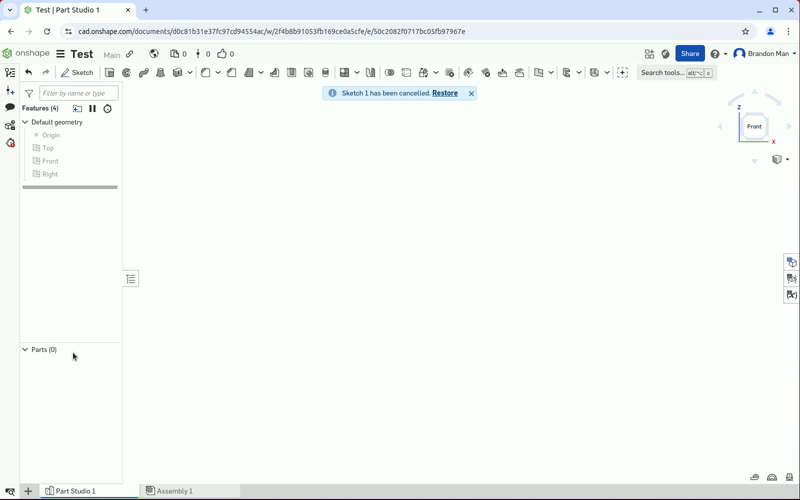
key(left)
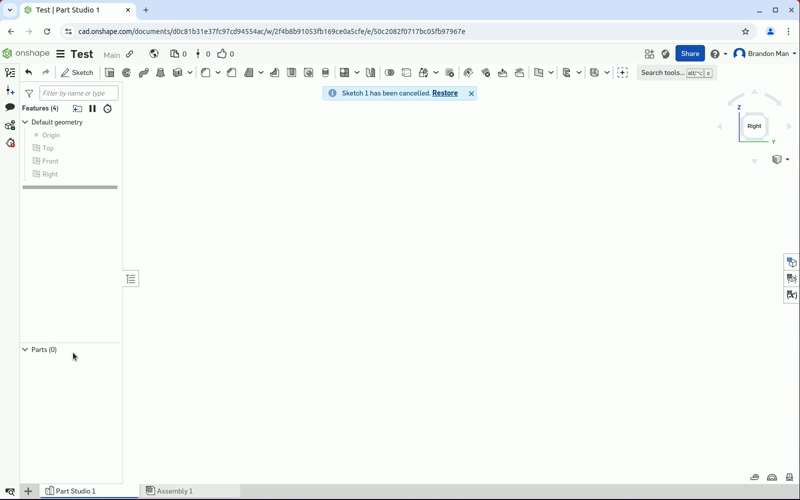
key_up(shift)
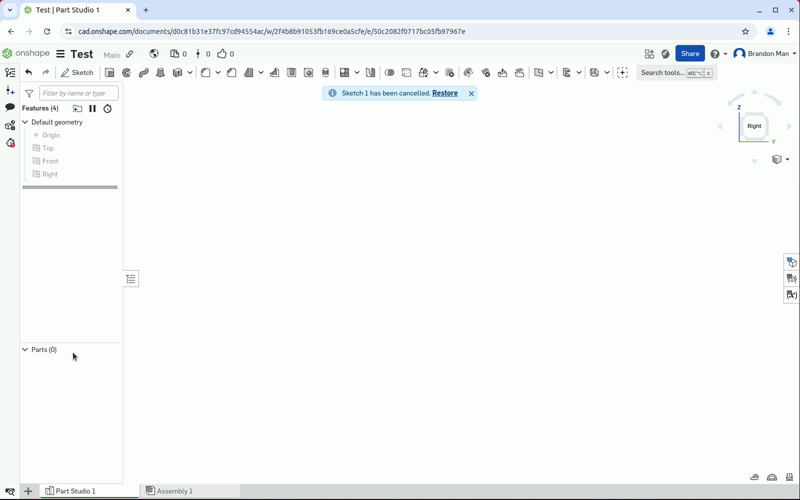
mouse_move(73, 352)
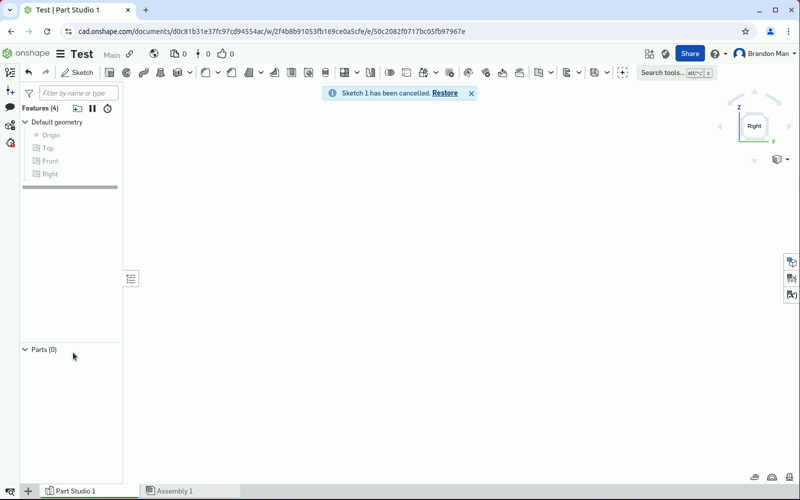
key(shift+y)
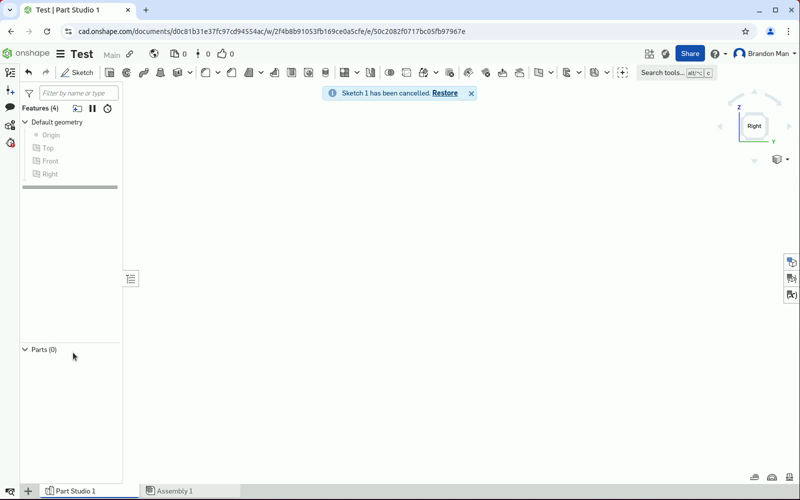
key(shift+s)
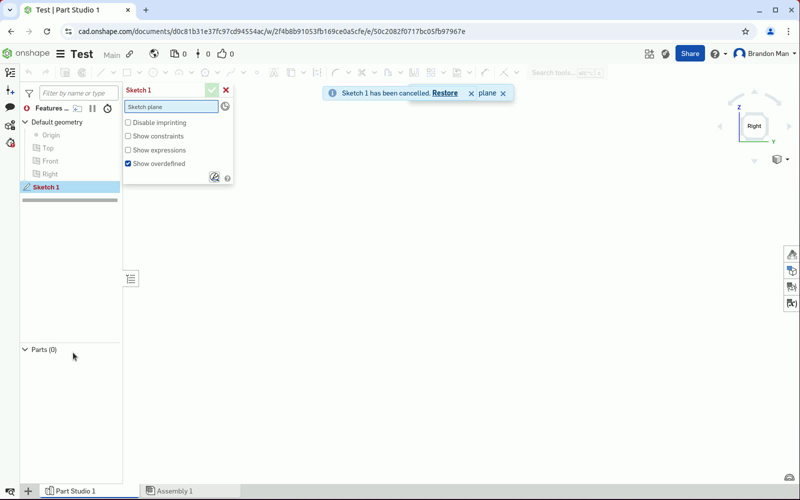
mouse_move(73, 176)
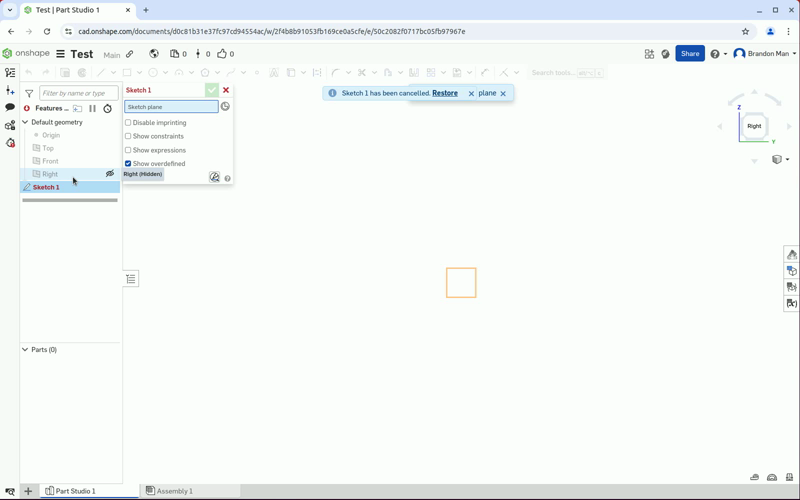
click(73, 176)
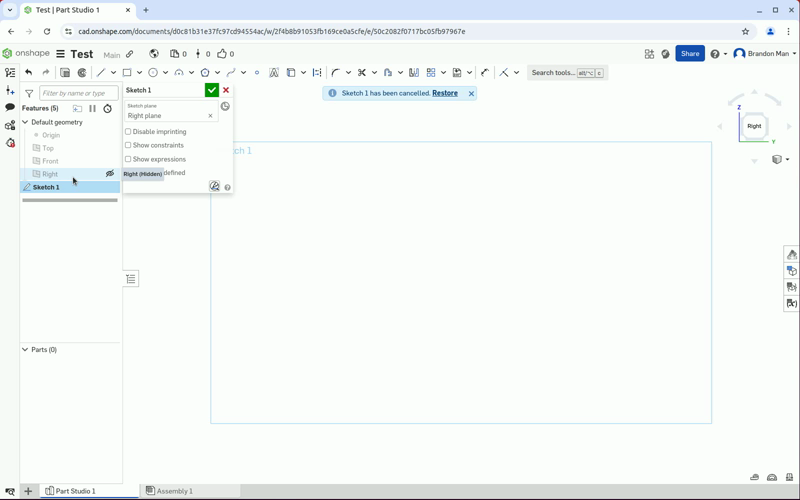
mouse_move(73, 352)
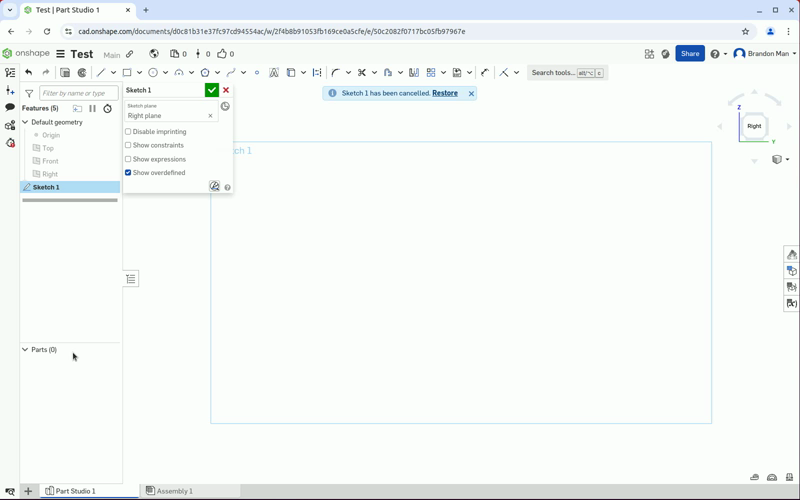
key(y)
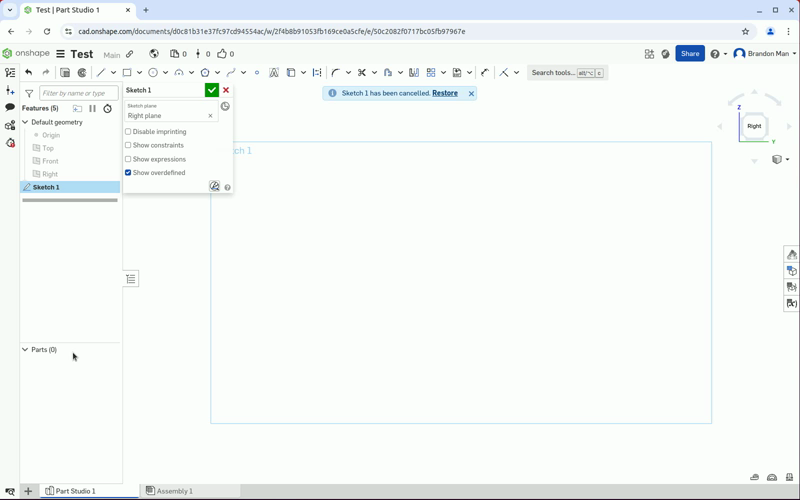
key(l)
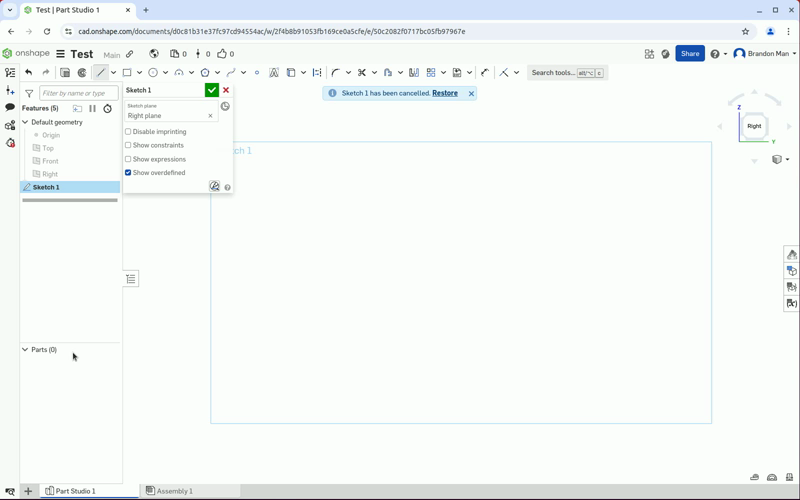
key_down(shift)
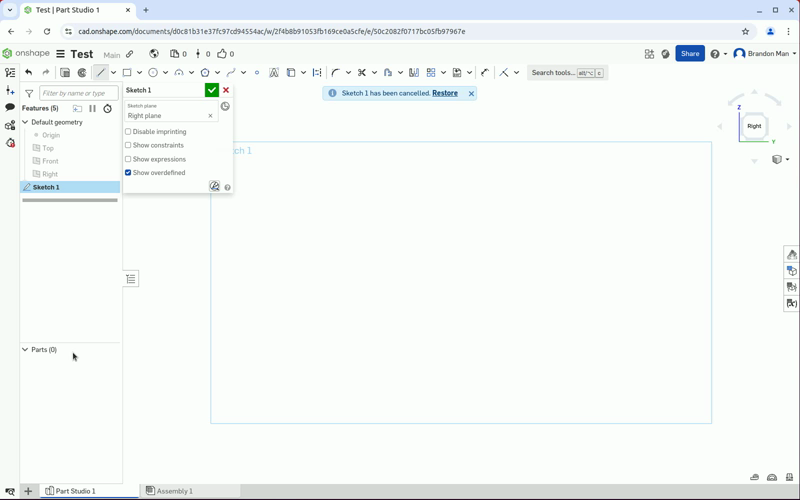
mouse_move(429, 291)
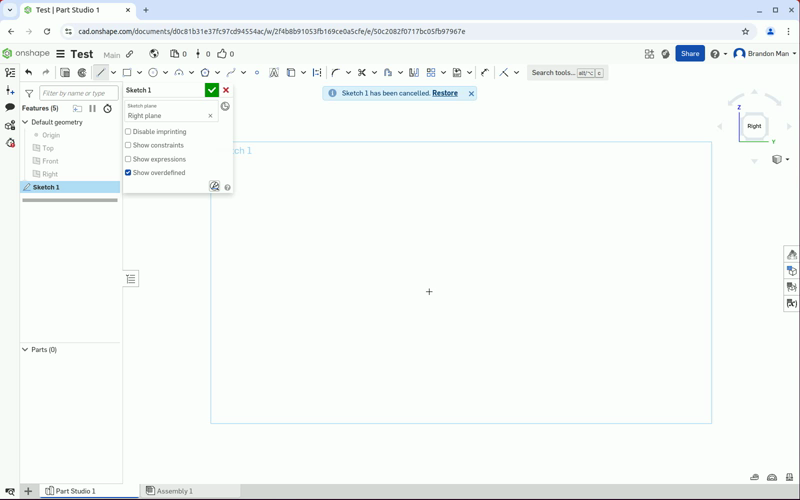
click(429, 291)
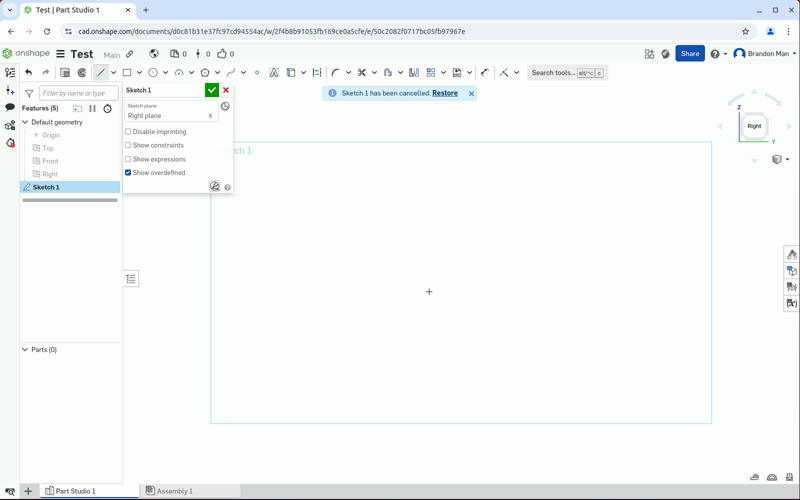
key_up(shift)
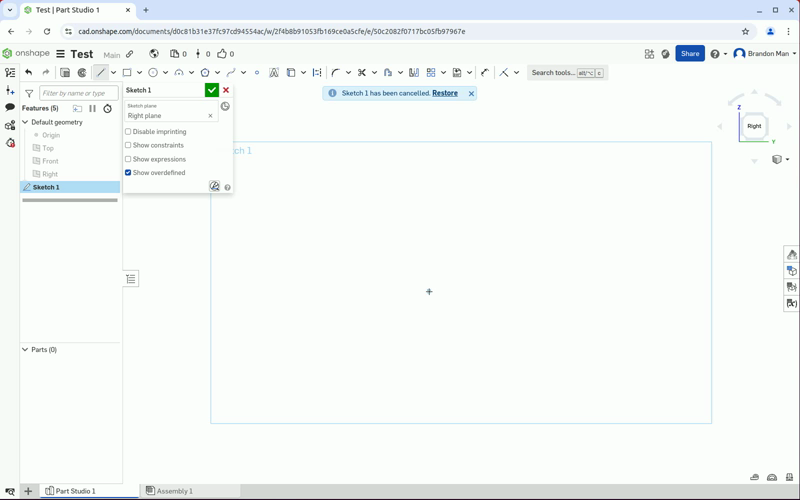
key_down(shift)
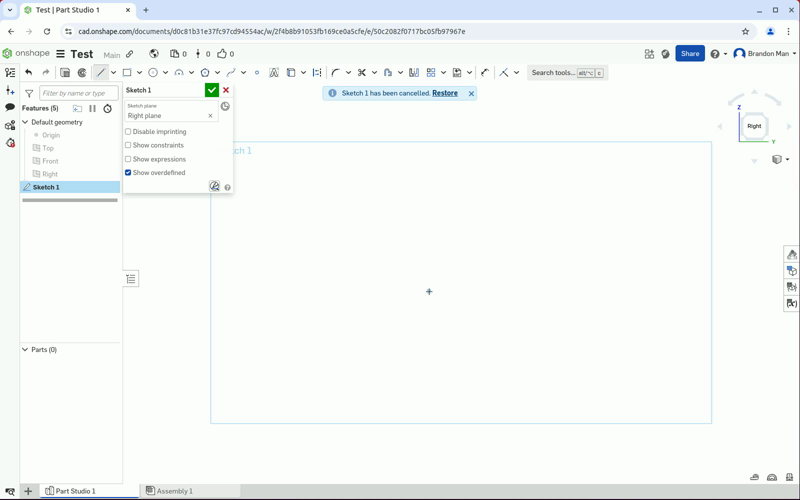
mouse_move(459, 291)
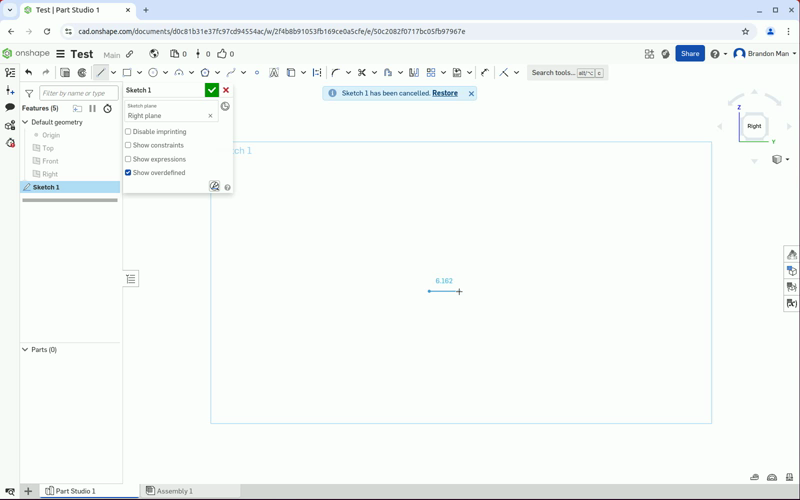
mouse_move(434, 291)
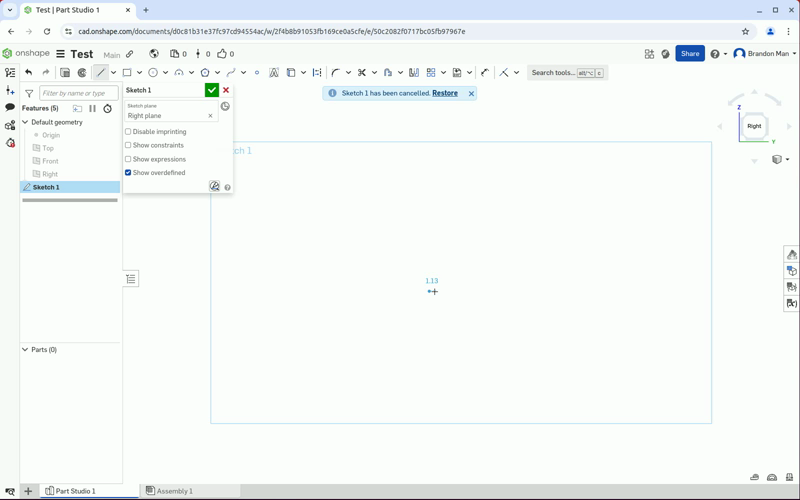
scroll(6)
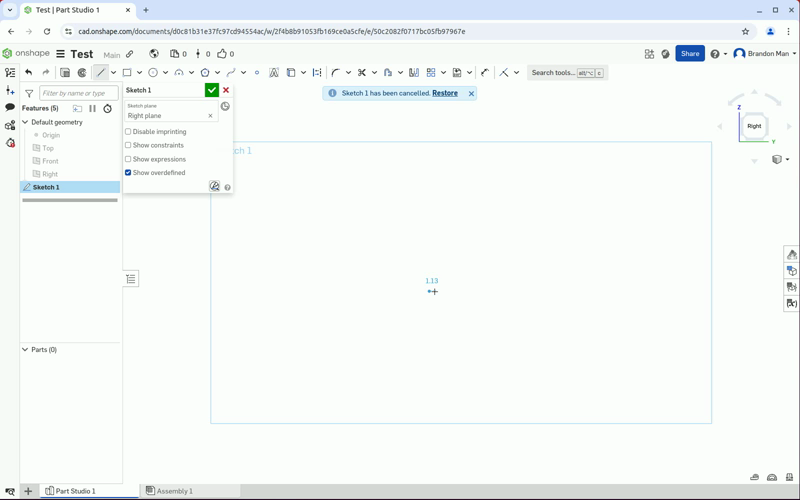
scroll(6)
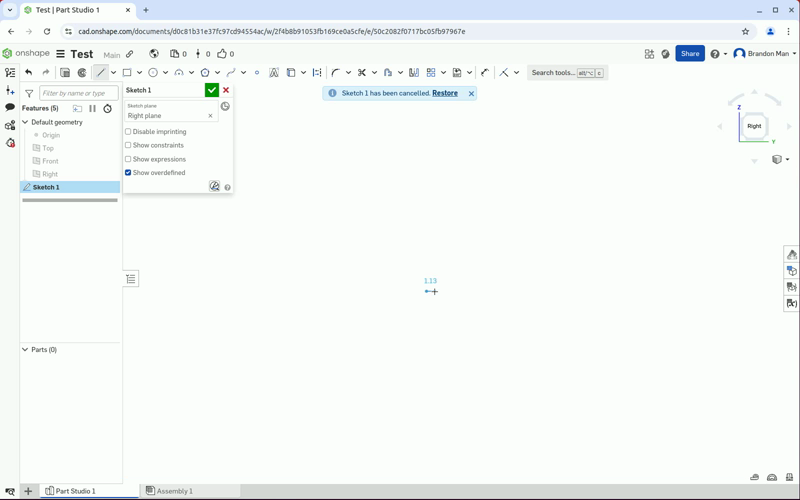
scroll(6)
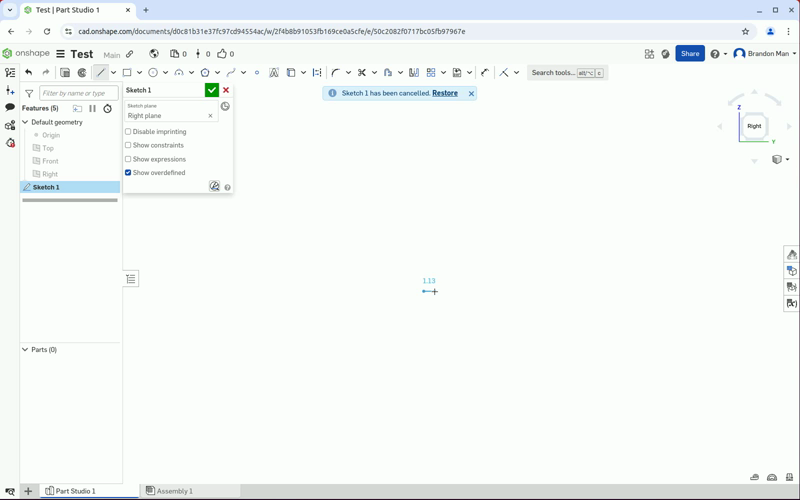
scroll(6)
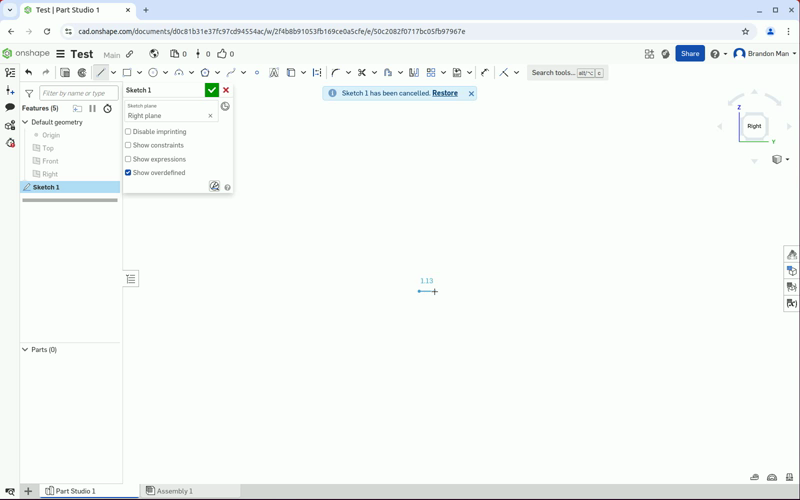
scroll(6)
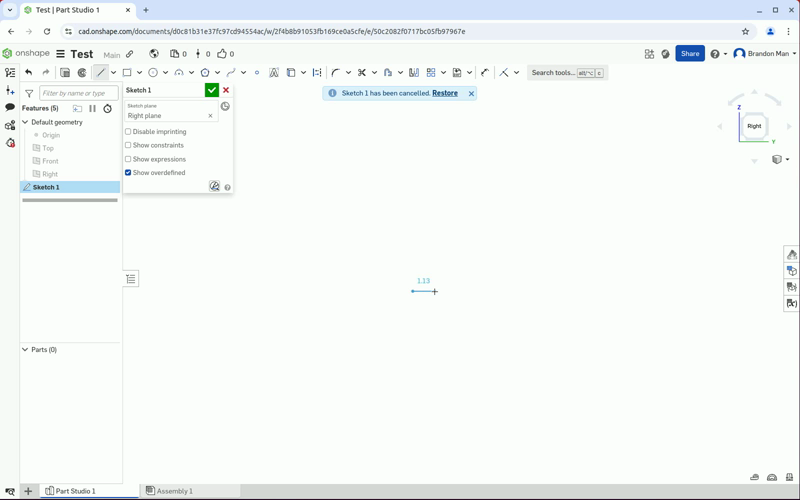
scroll(6)
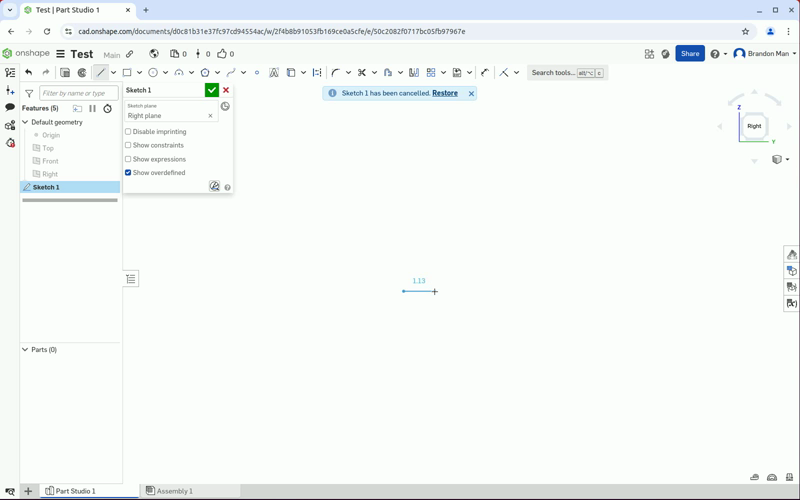
scroll(6)
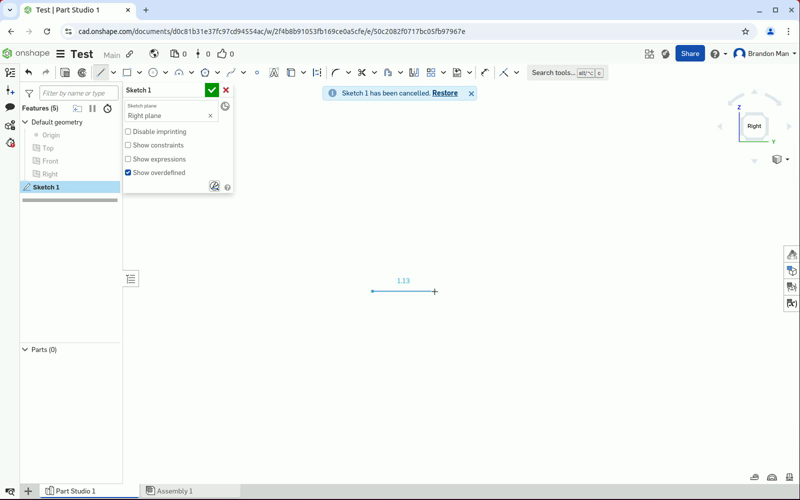
click(434, 291)
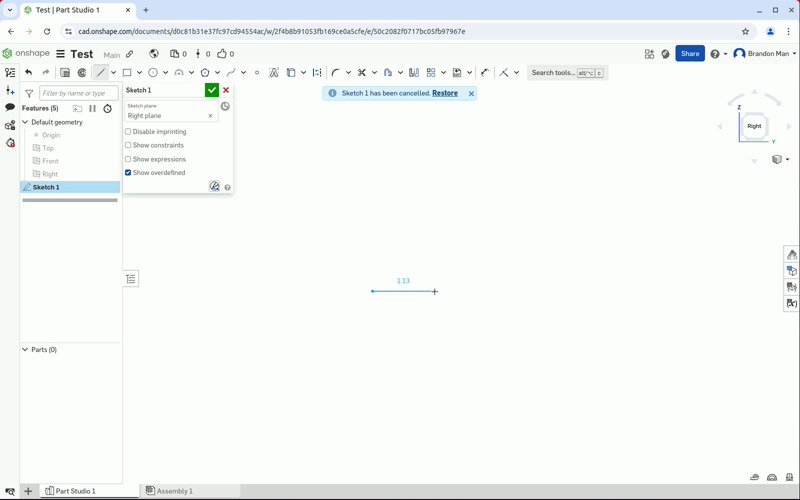
scroll(-6)
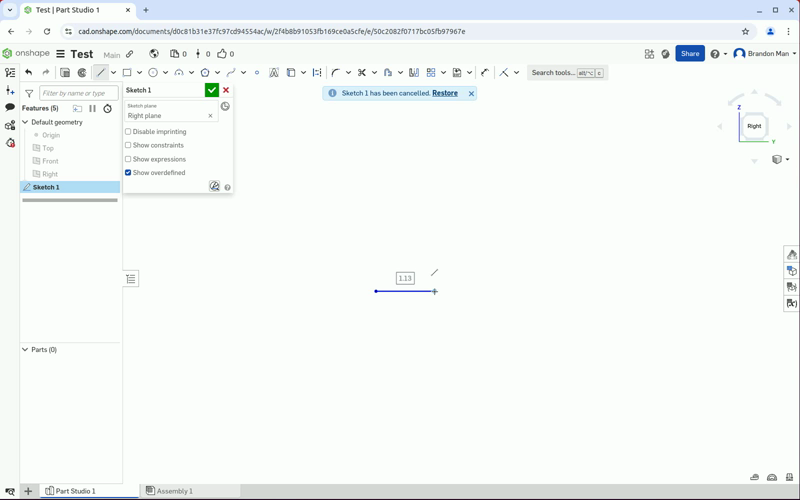
scroll(-6)
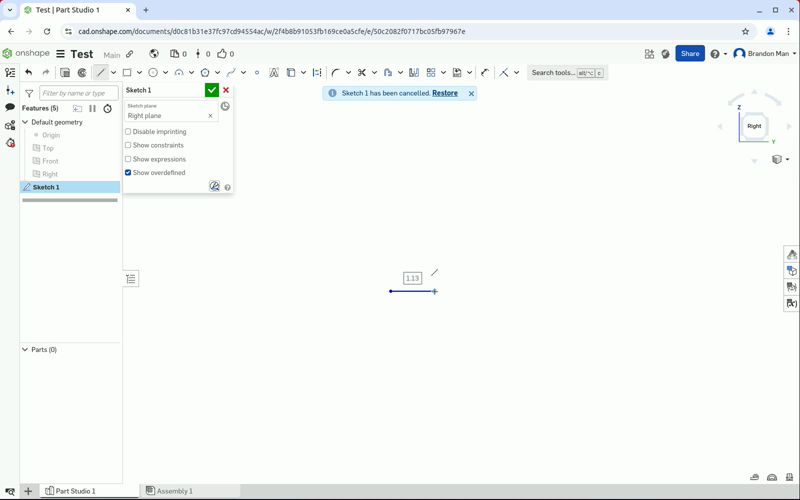
scroll(-6)
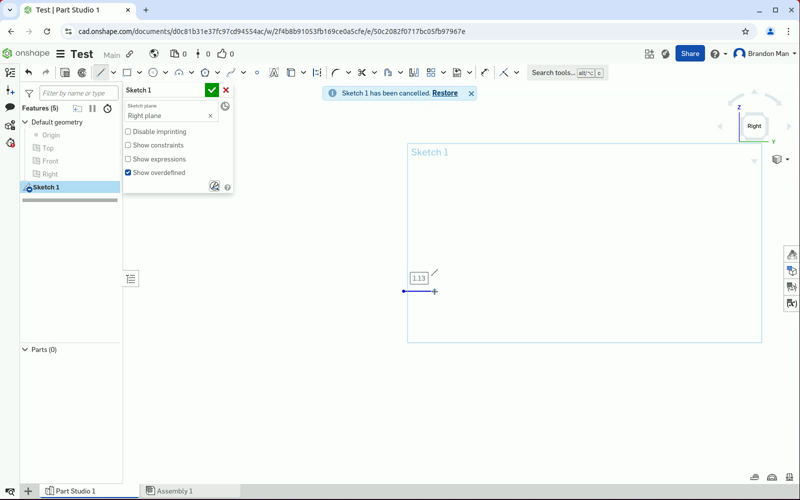
scroll(-6)
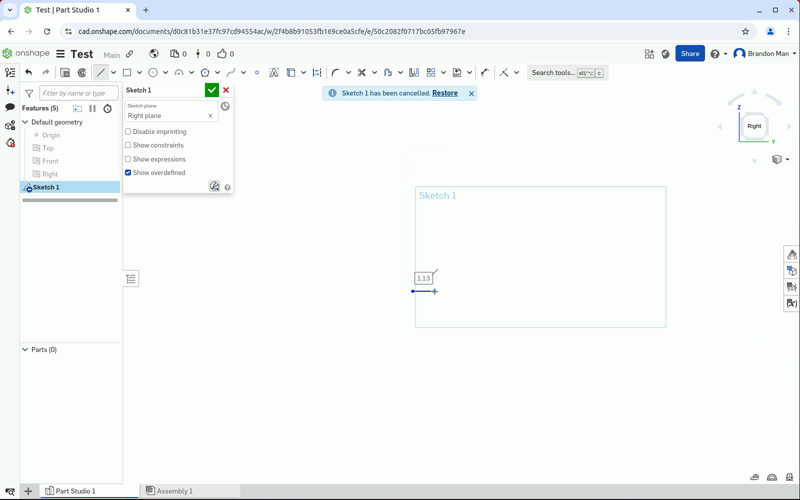
scroll(-6)
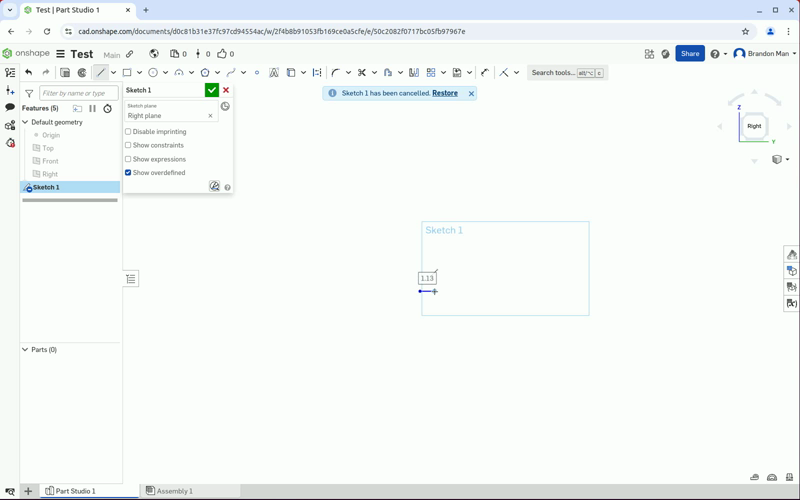
scroll(-6)
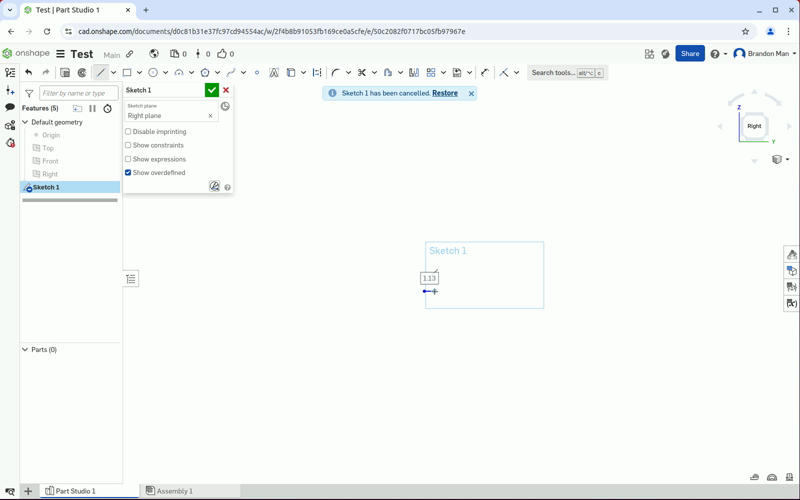
scroll(-6)
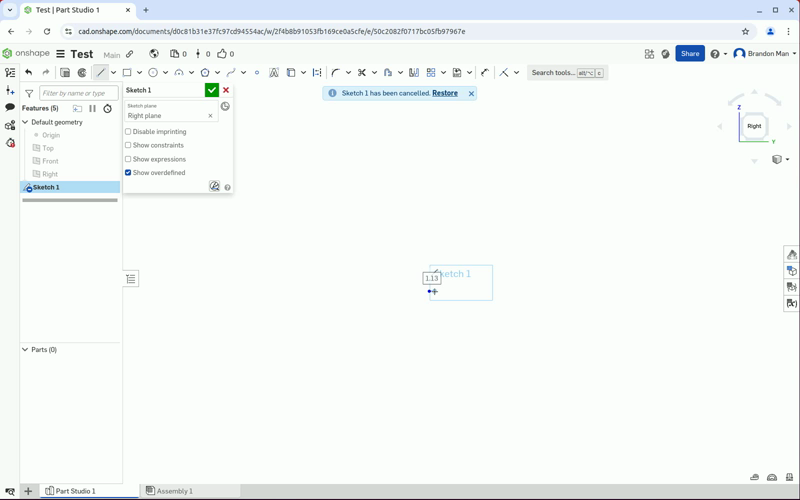
key_up(shift)
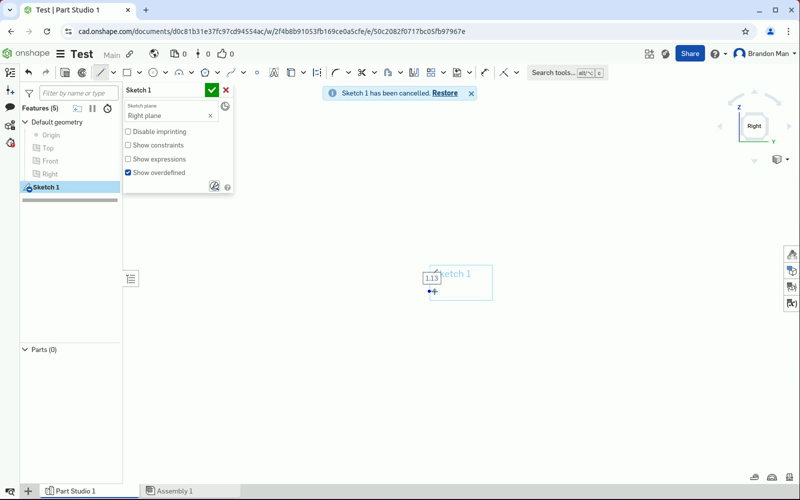
key_down(shift)
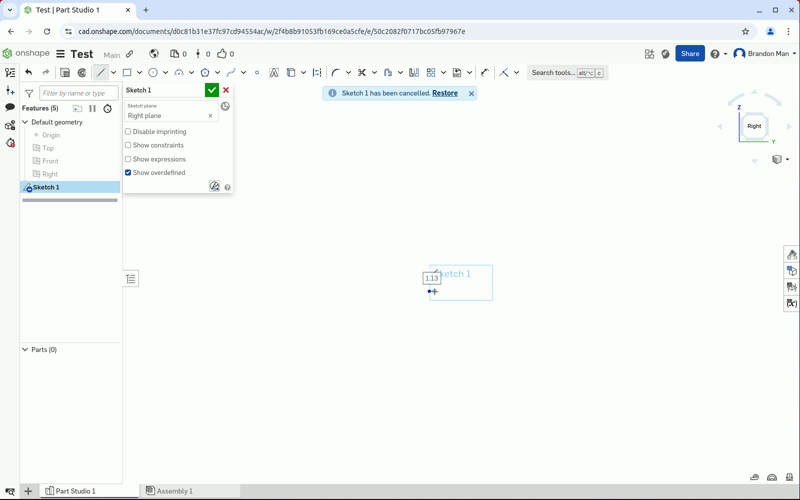
mouse_move(464, 291)
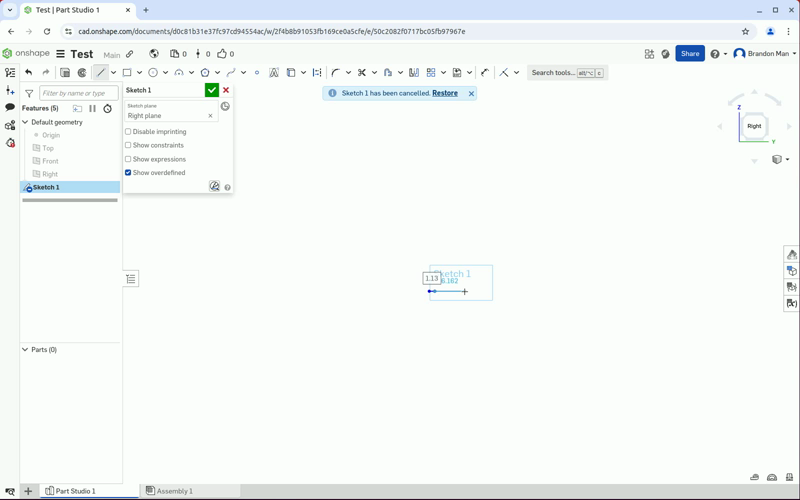
mouse_move(434, 267)
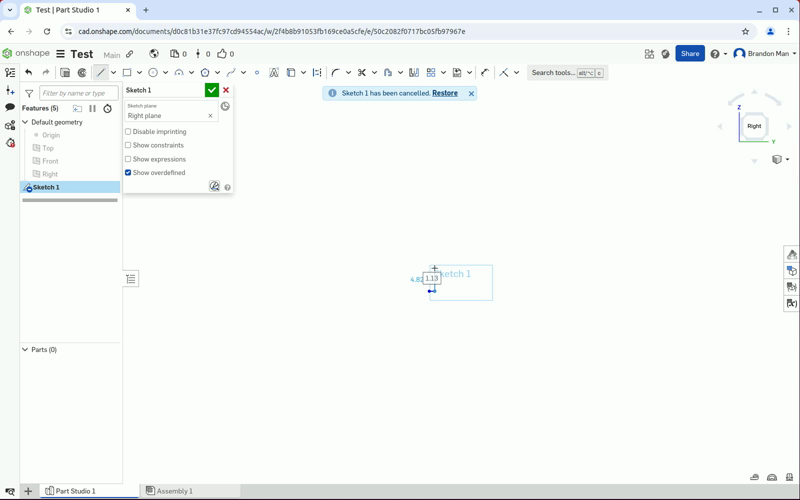
click(434, 267)
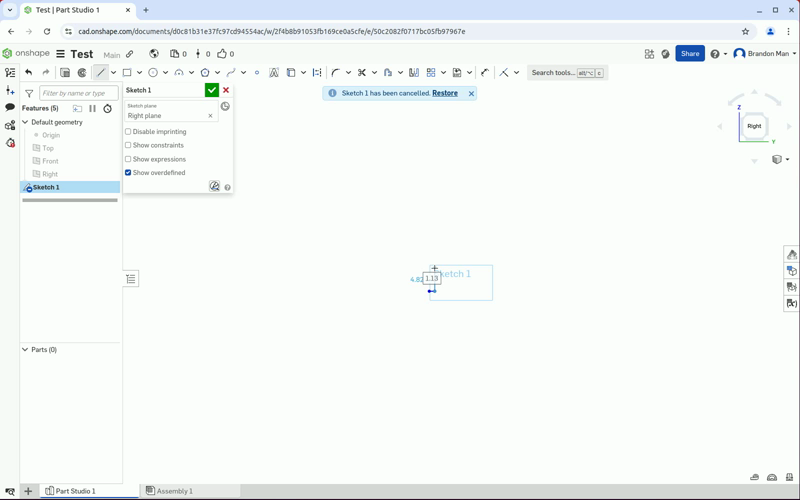
key_up(shift)
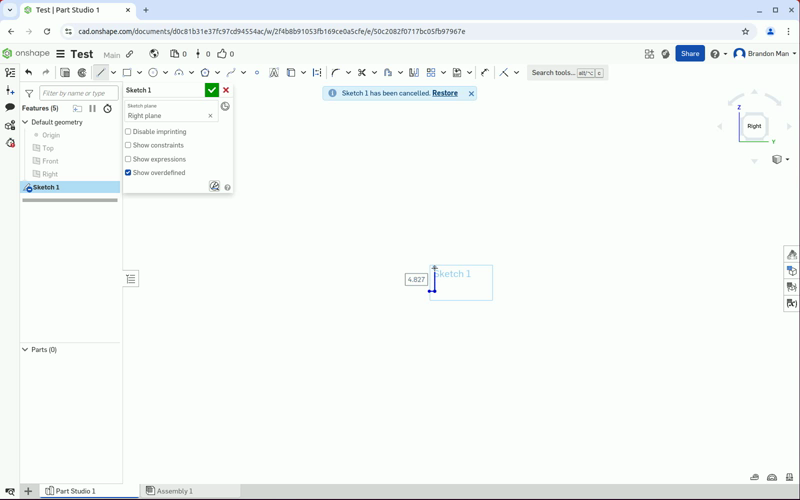
key_down(shift)
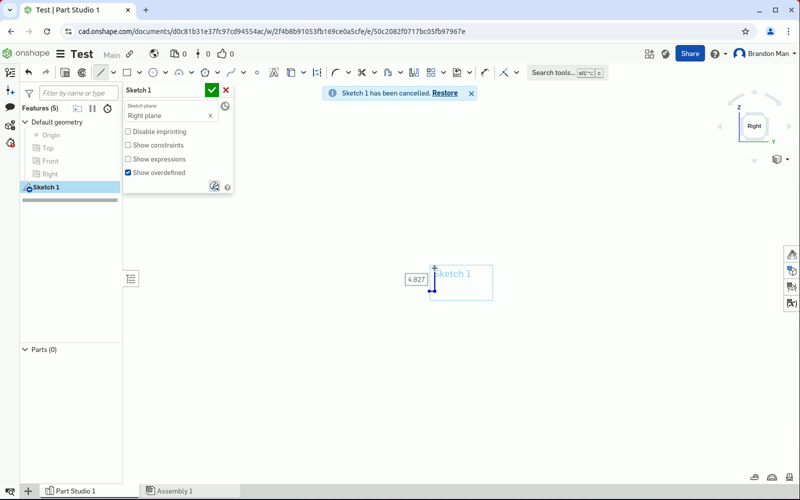
mouse_move(464, 267)
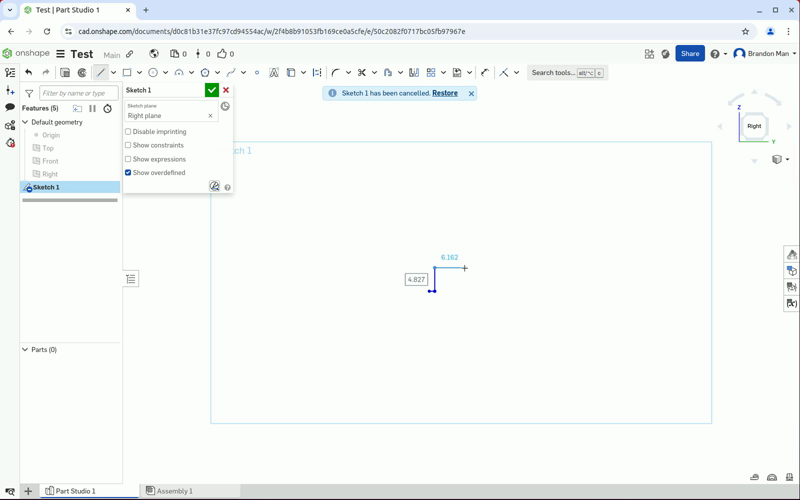
mouse_move(429, 267)
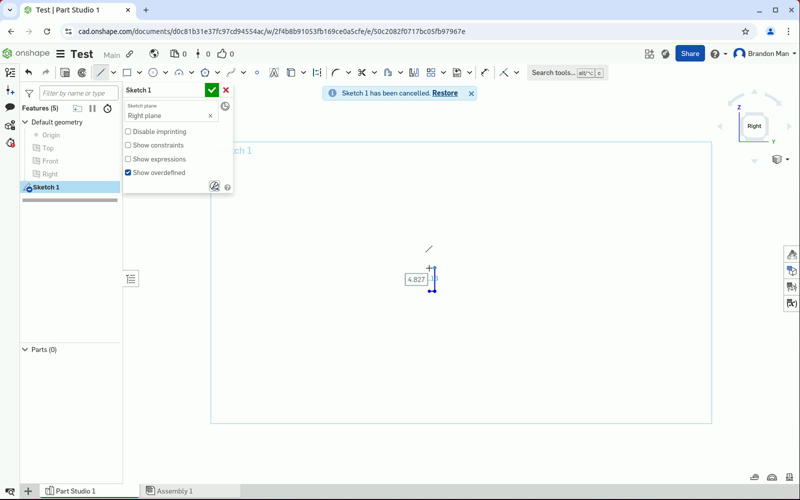
scroll(6)
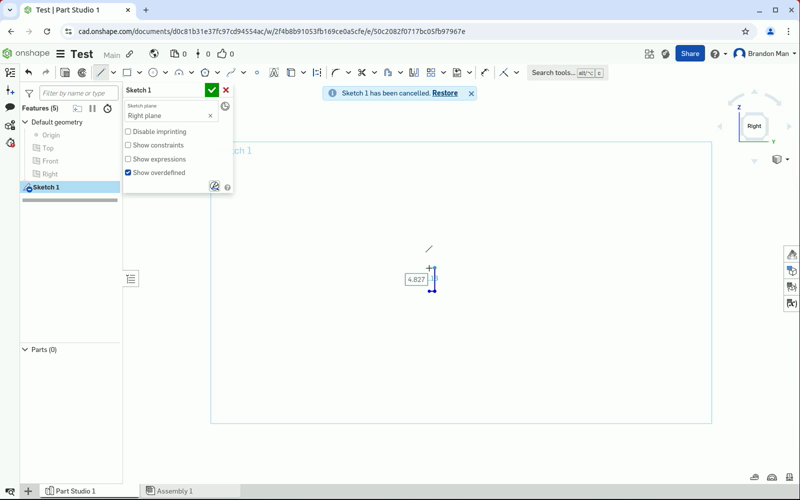
scroll(6)
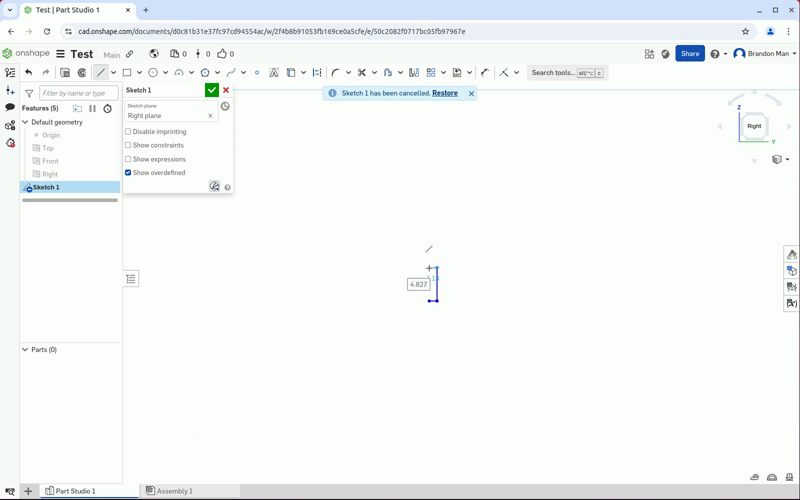
scroll(6)
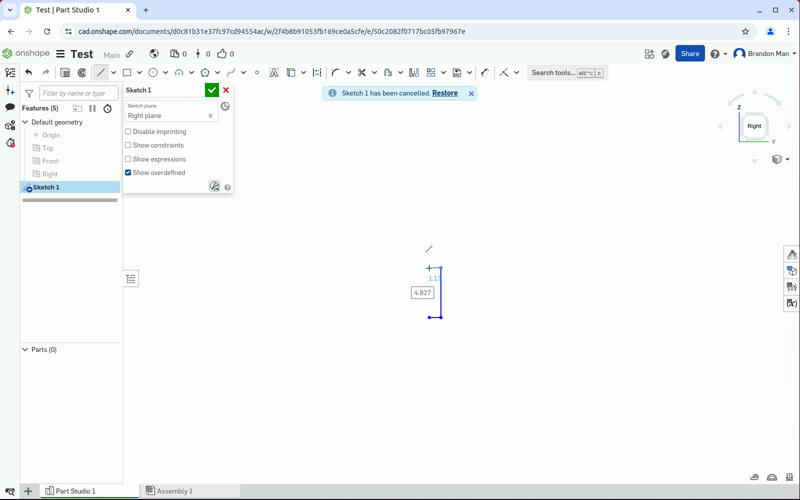
scroll(6)
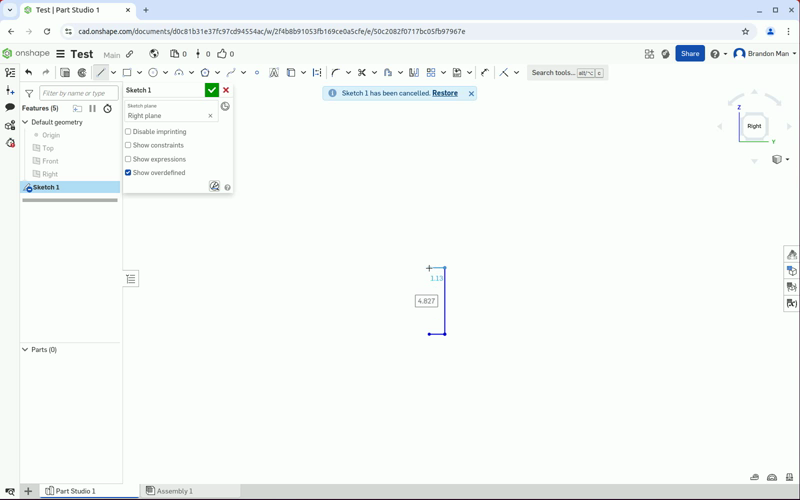
scroll(6)
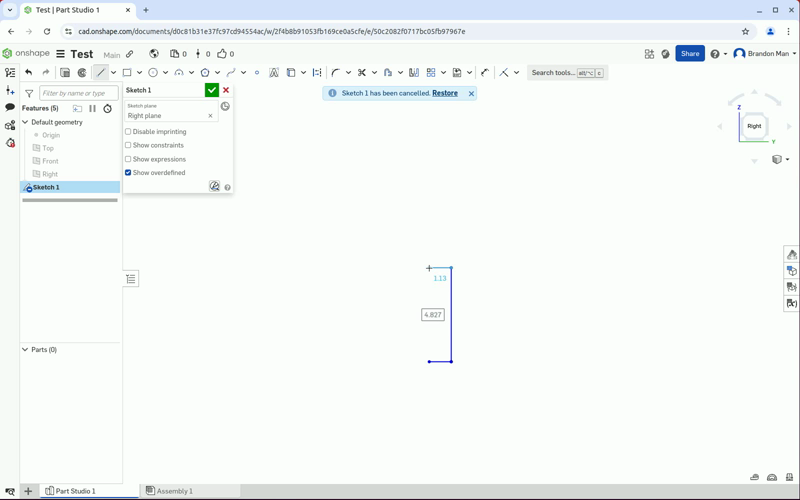
scroll(6)
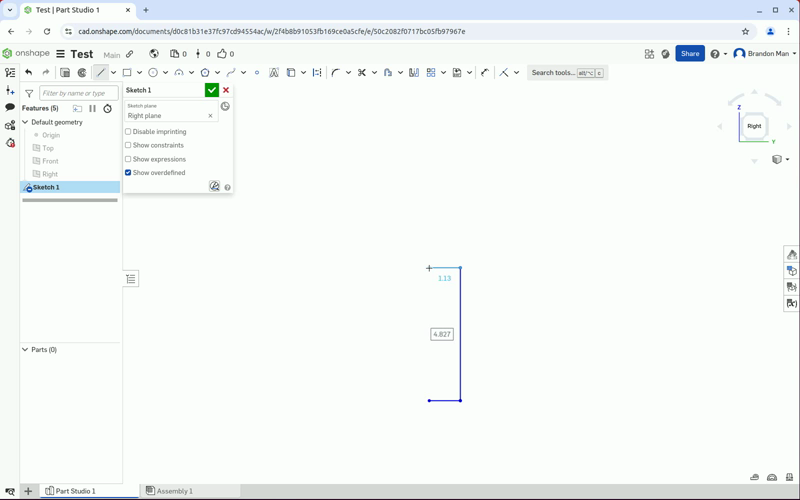
scroll(6)
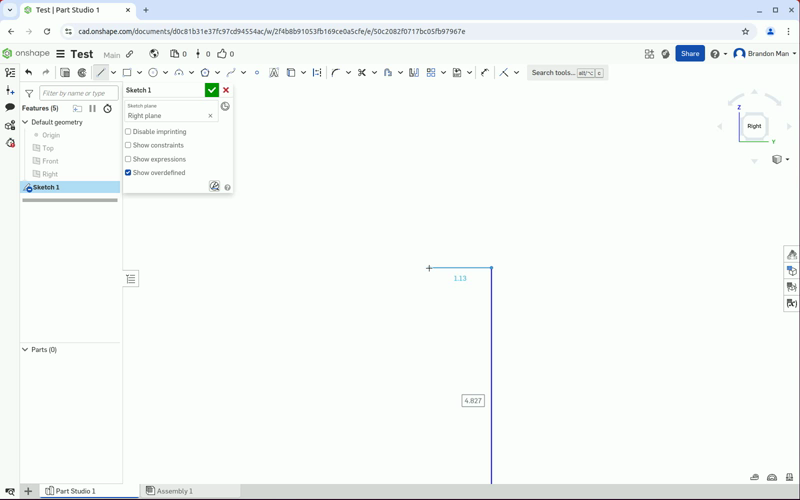
click(429, 267)
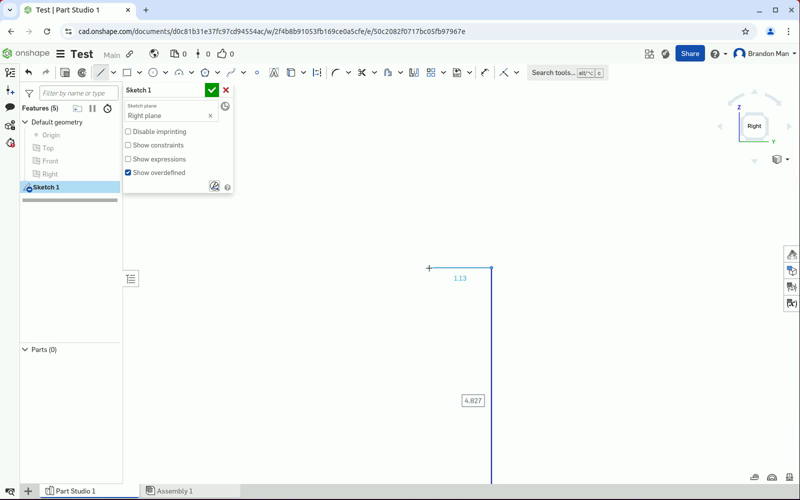
scroll(-6)
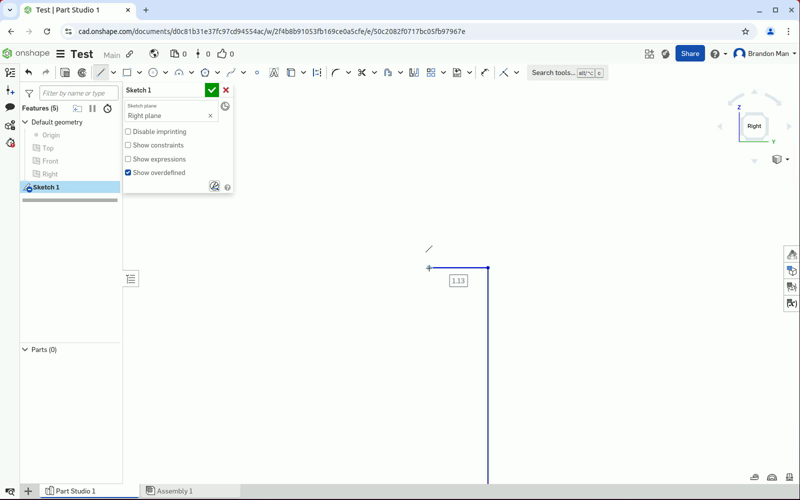
scroll(-6)
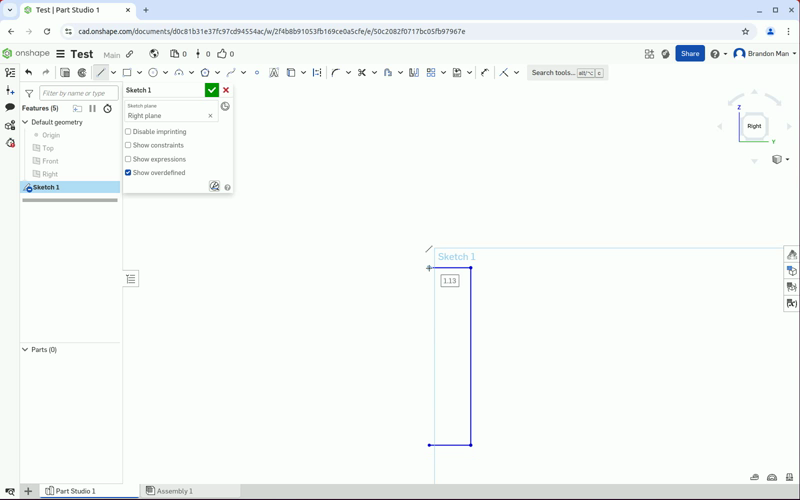
scroll(-6)
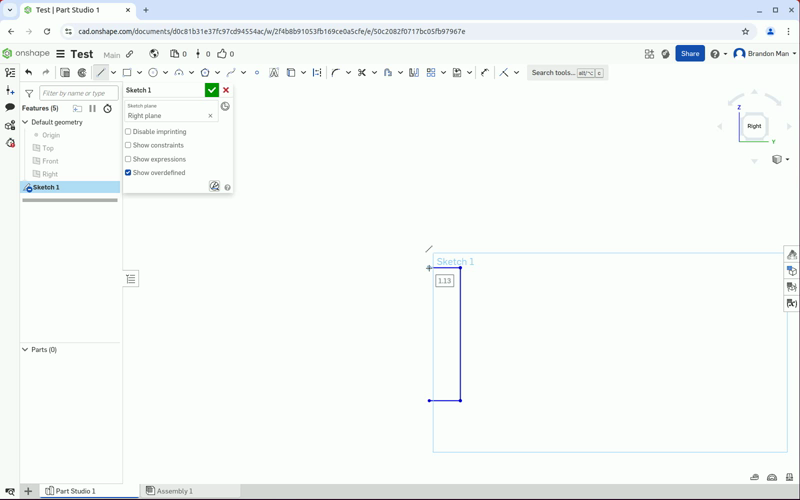
scroll(-6)
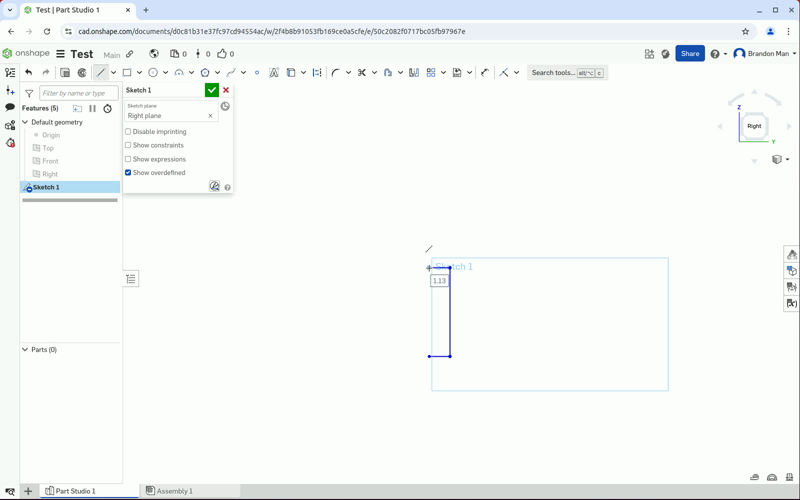
scroll(-6)
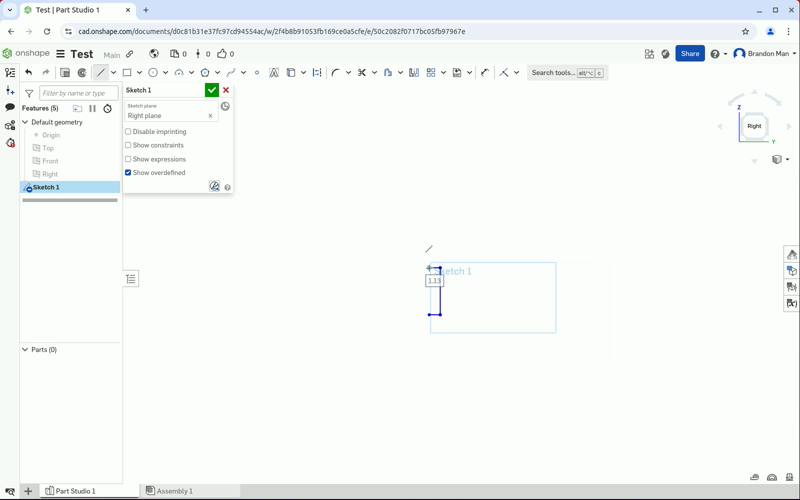
scroll(-6)
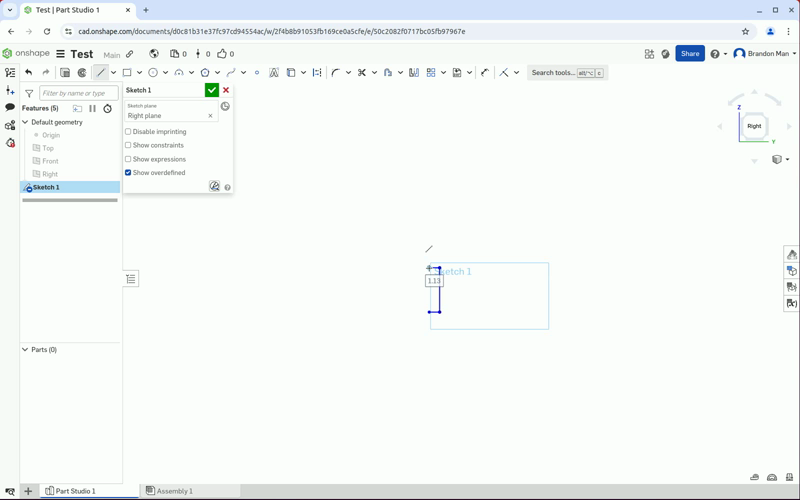
scroll(-6)
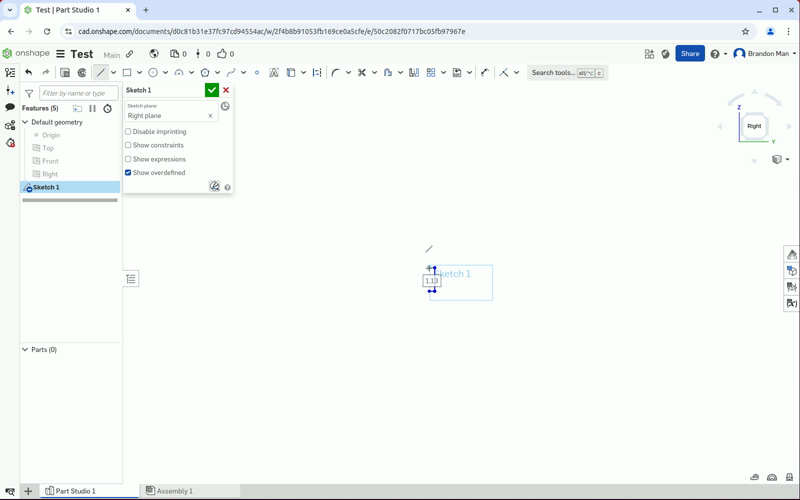
key_up(shift)
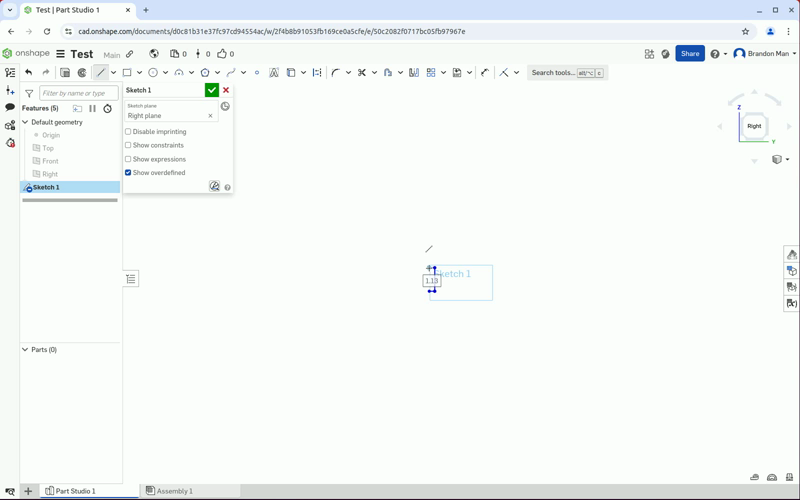
mouse_move(459, 267)
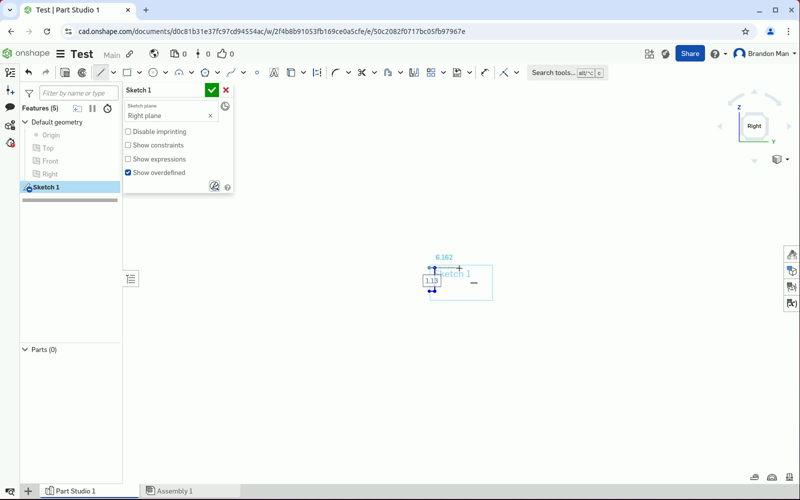
key_down(shift)
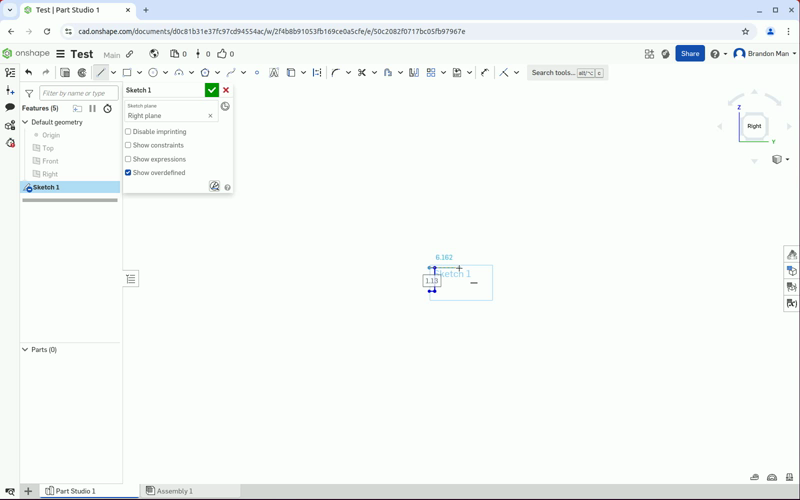
mouse_move(429, 291)
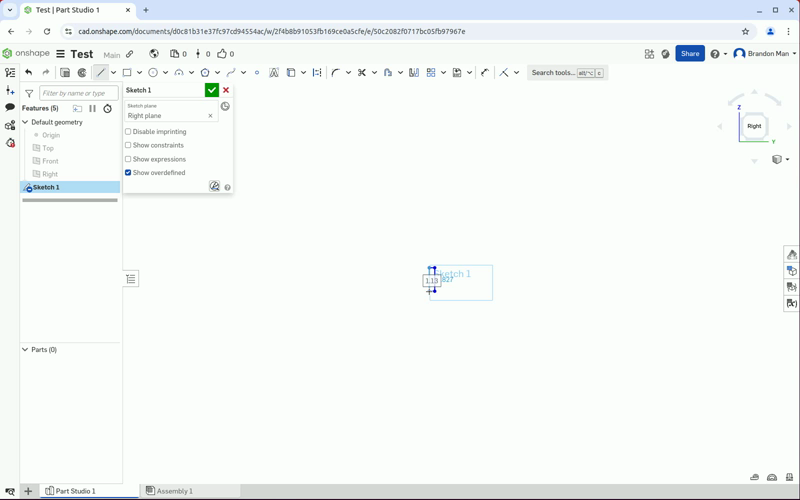
key_up(shift)
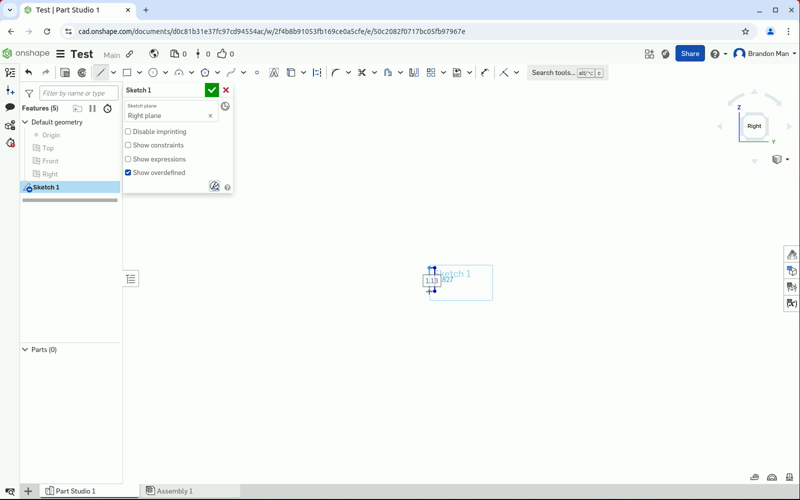
click(429, 291)
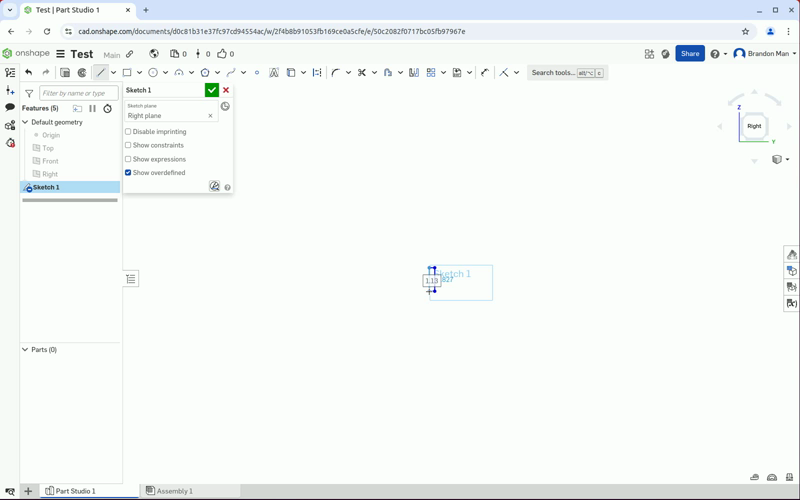
key(esc)
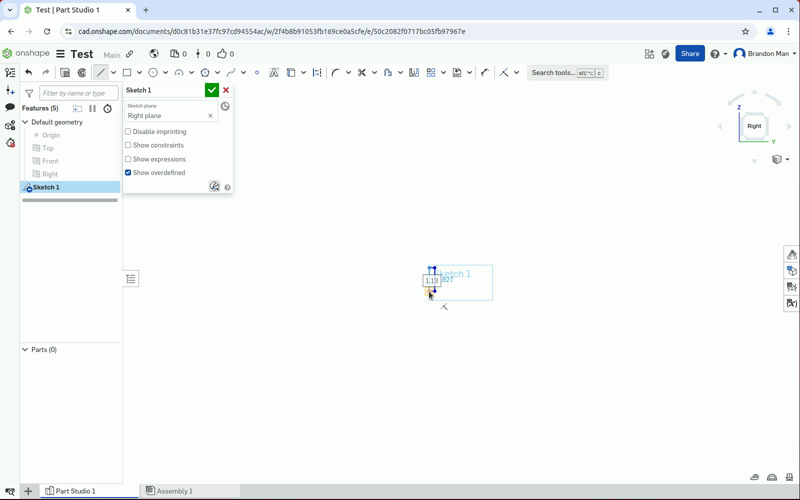
mouse_move(430, 275)
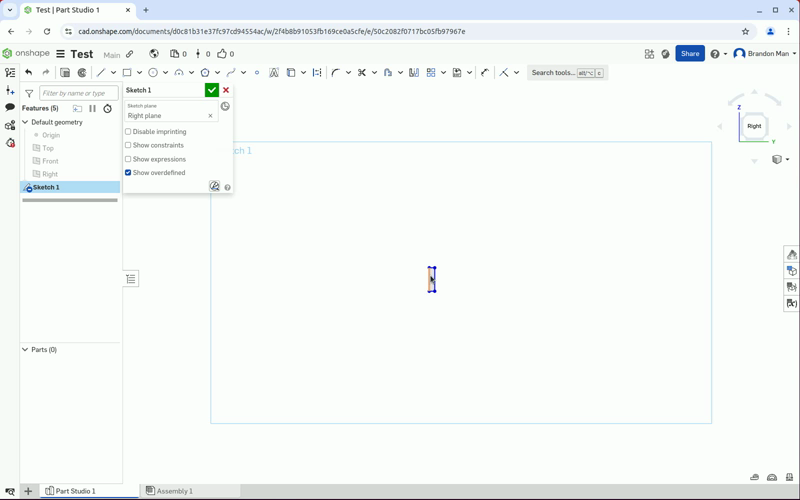
scroll(6)
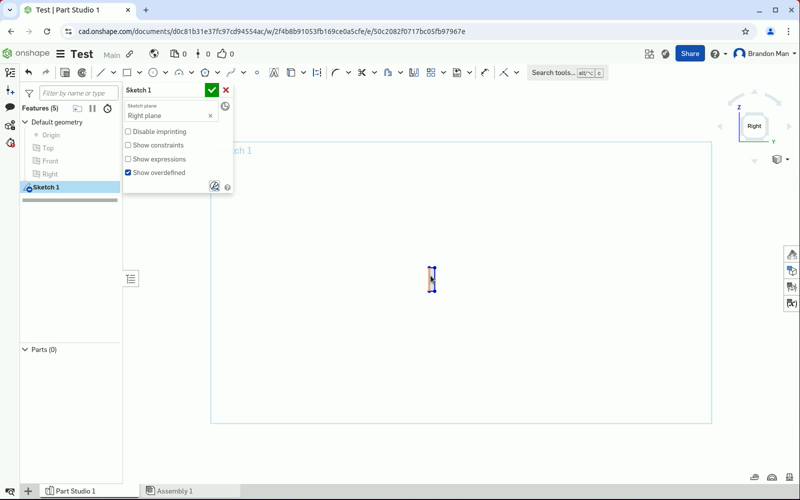
scroll(6)
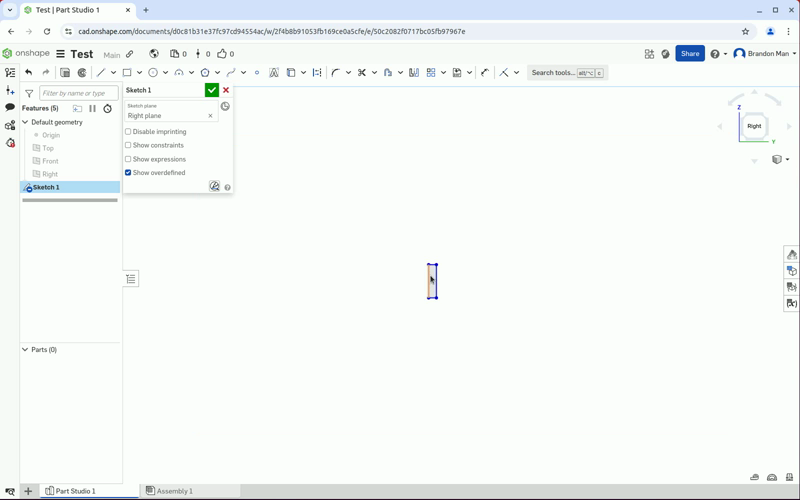
scroll(6)
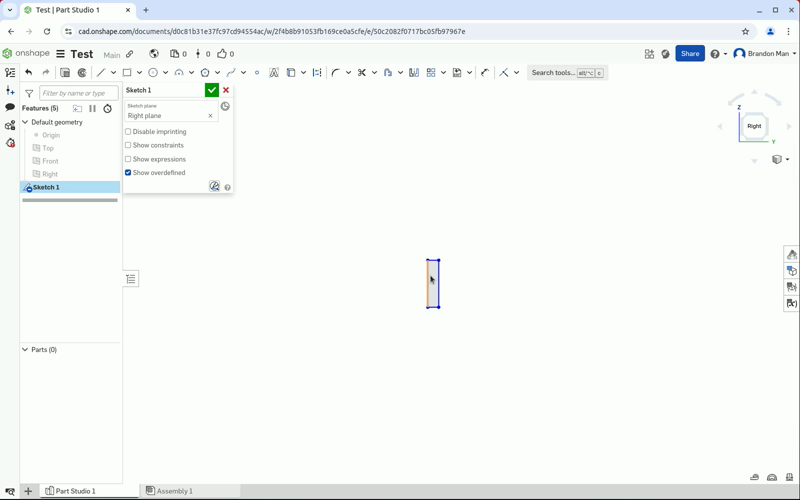
scroll(6)
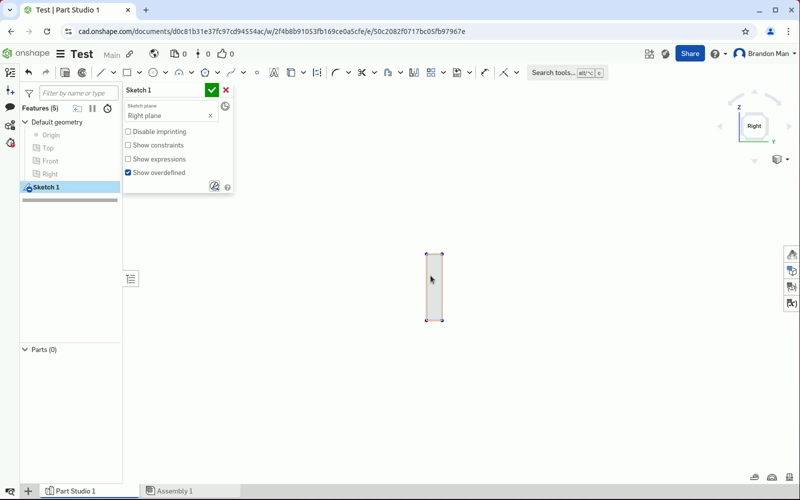
scroll(6)
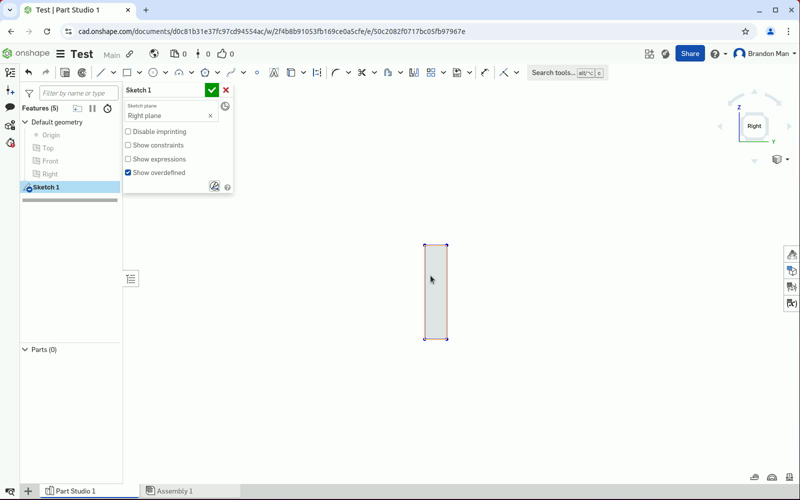
scroll(6)
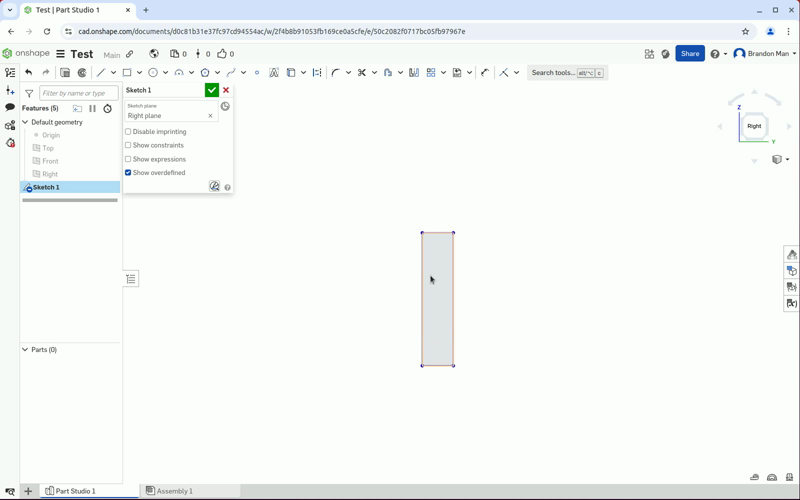
scroll(6)
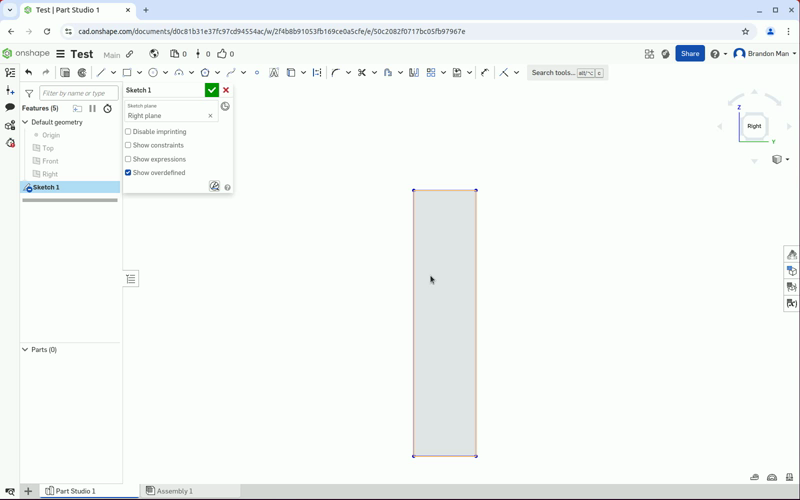
click(430, 275)
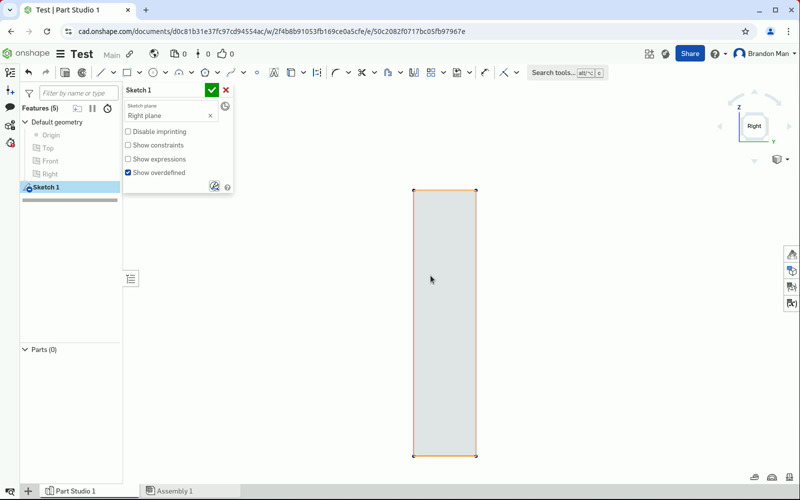
scroll(-6)
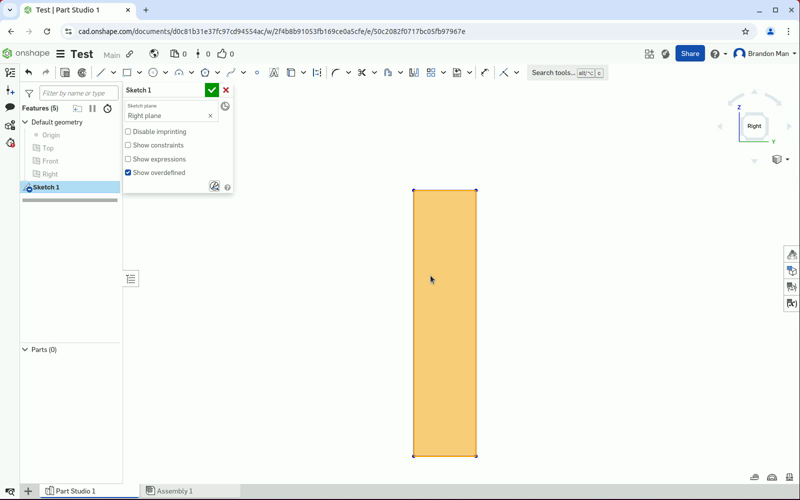
scroll(-6)
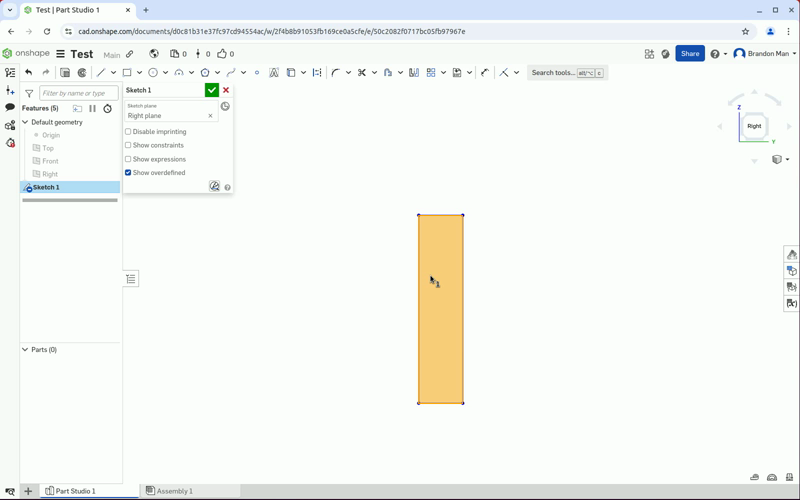
scroll(-6)
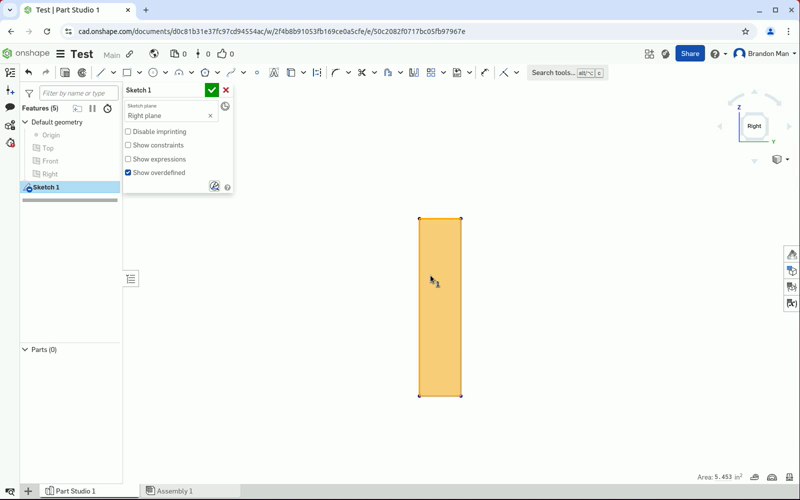
scroll(-6)
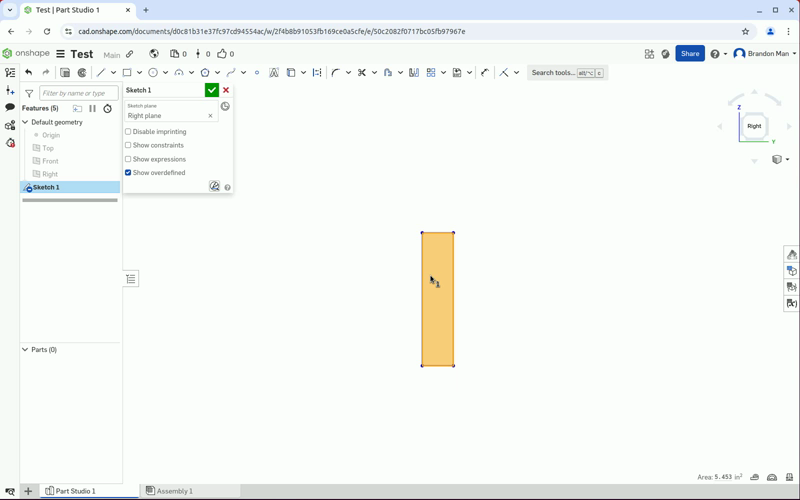
scroll(-6)
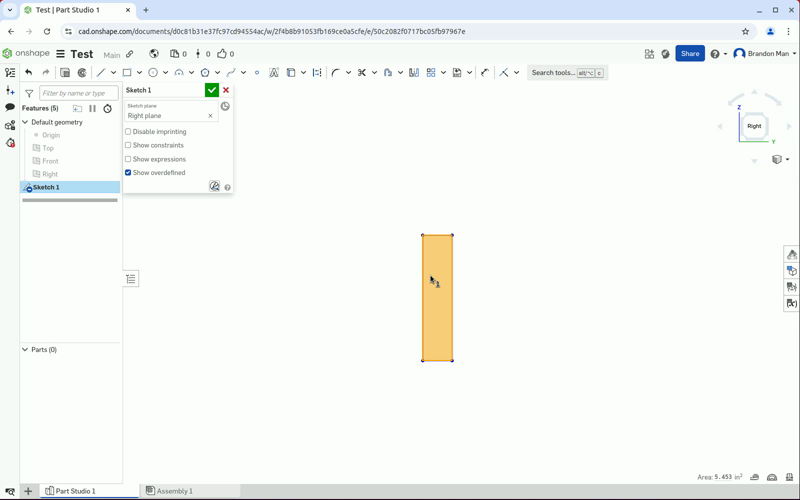
scroll(-6)
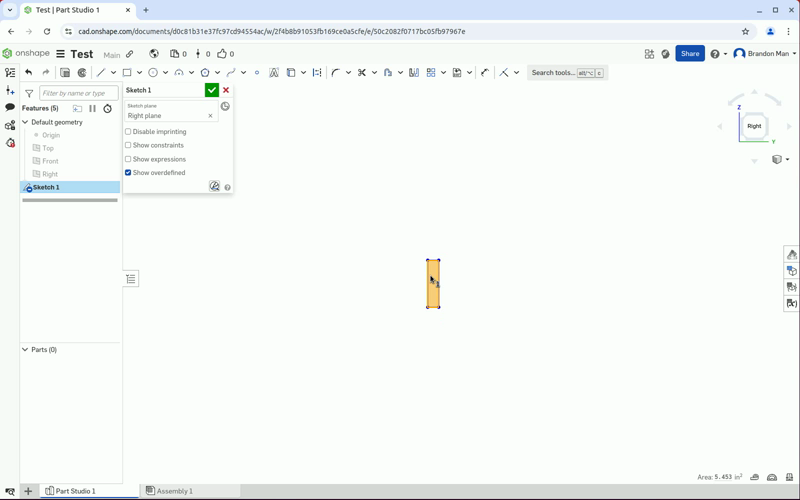
scroll(-6)
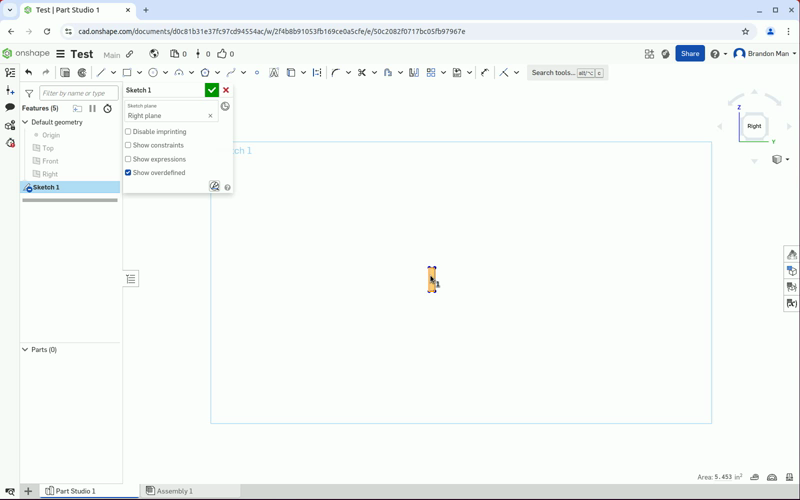
mouse_move(73, 352)
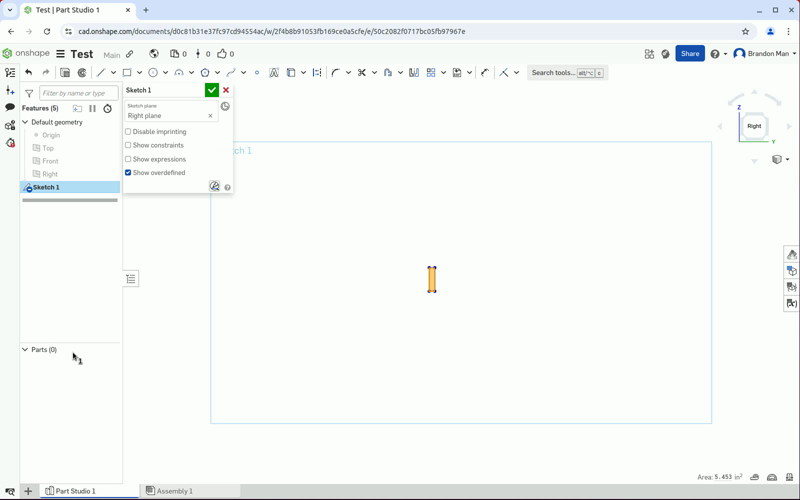
key(shift+y)
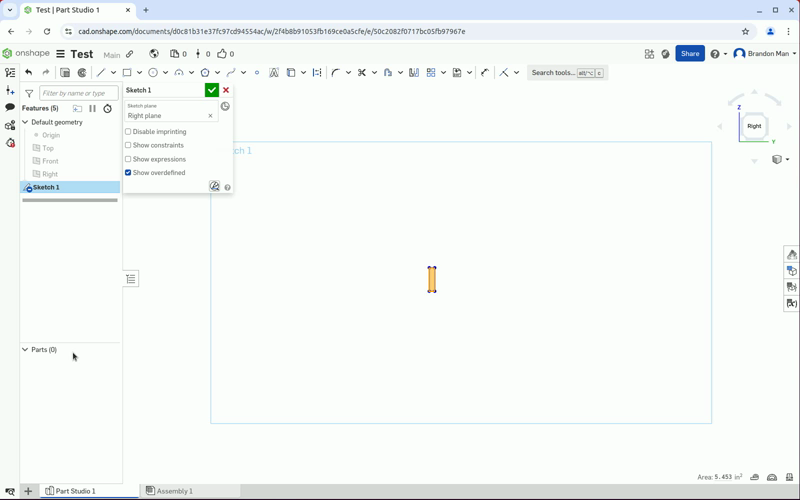
key(shift+e)
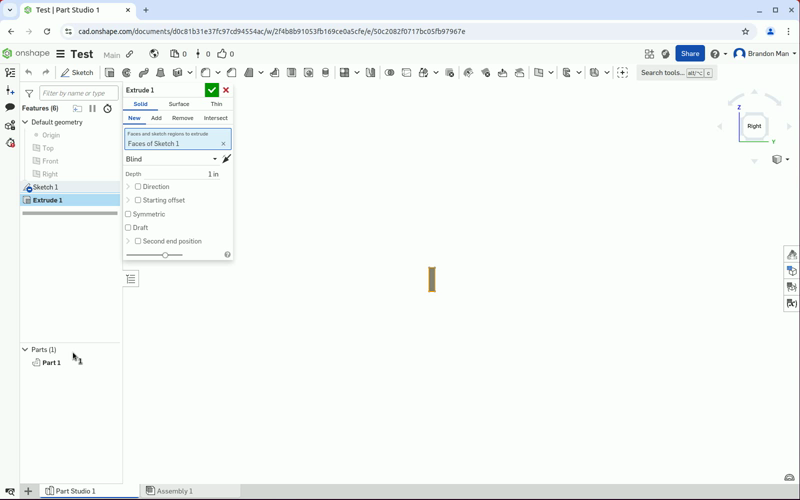
mouse_move(143, 106)
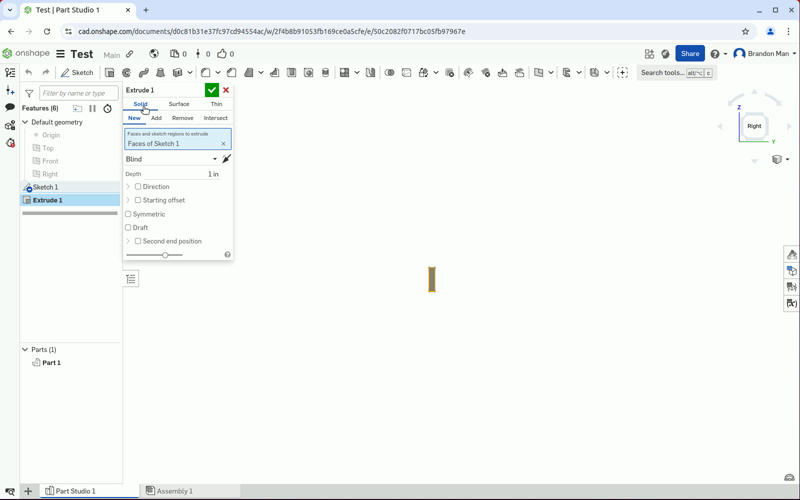
click(143, 106)
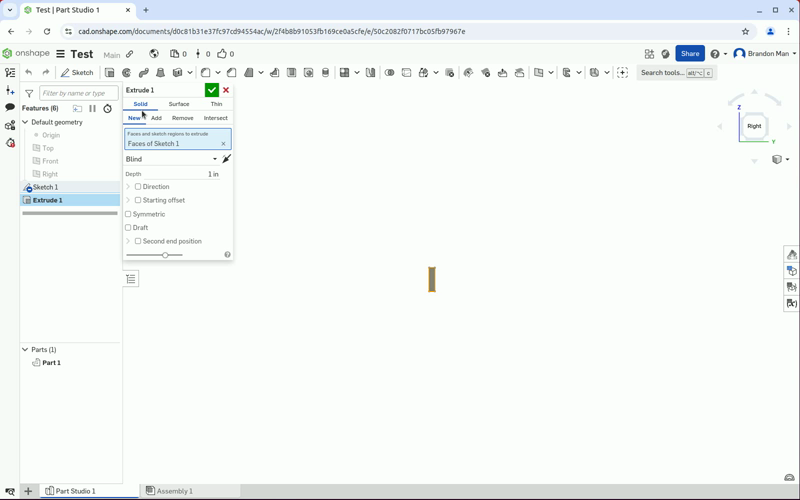
mouse_move(137, 120)
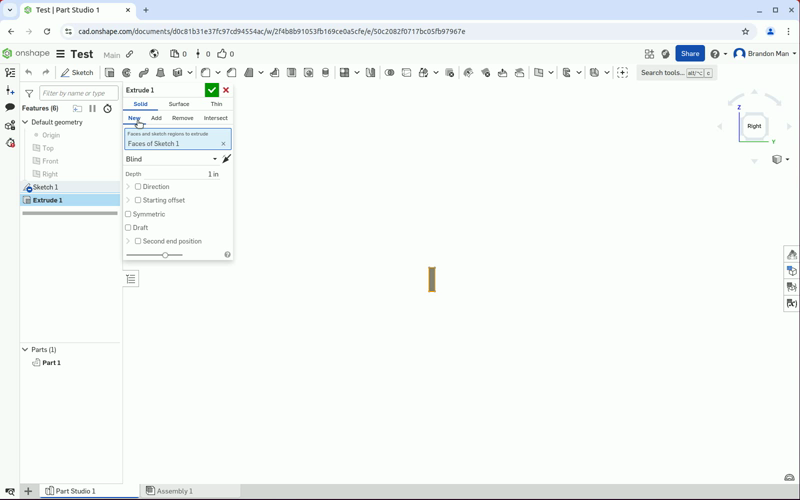
click(137, 120)
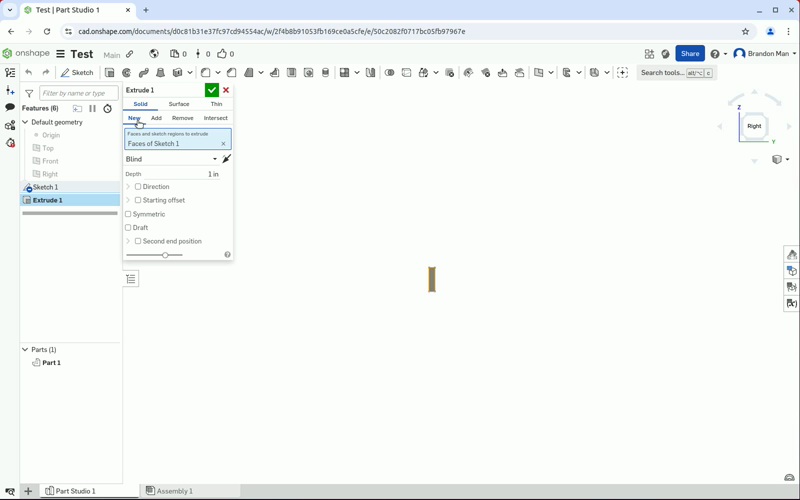
key(tab, 4)
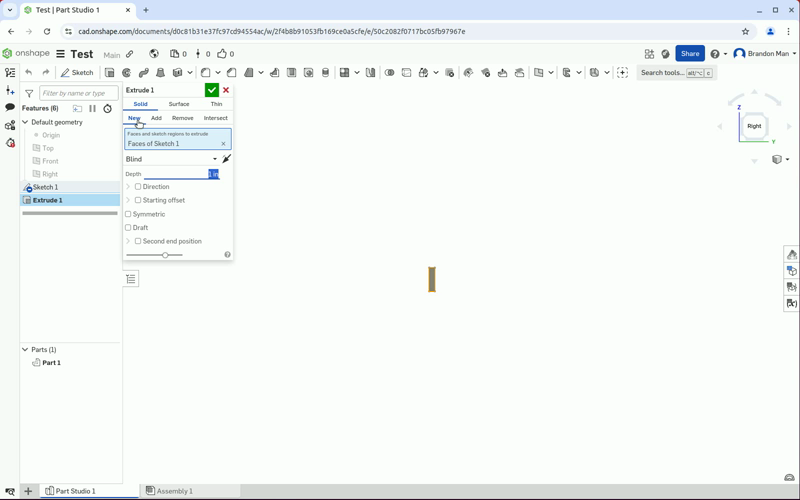
text(5.296)
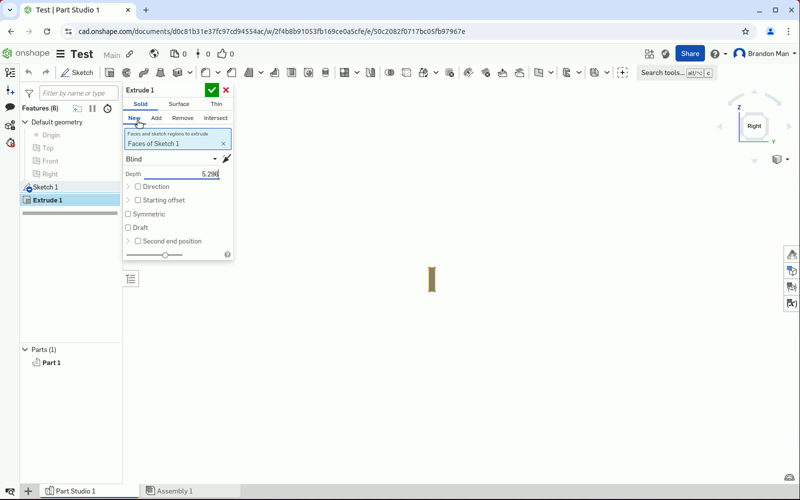
key(tab, 3)
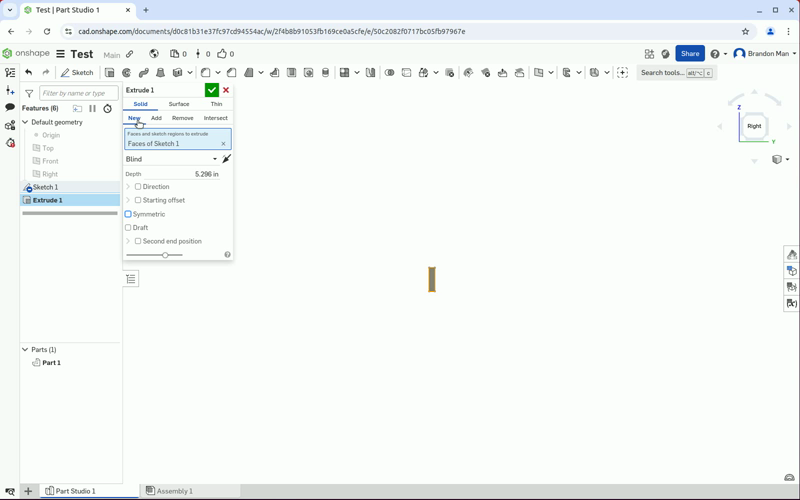
key(space)
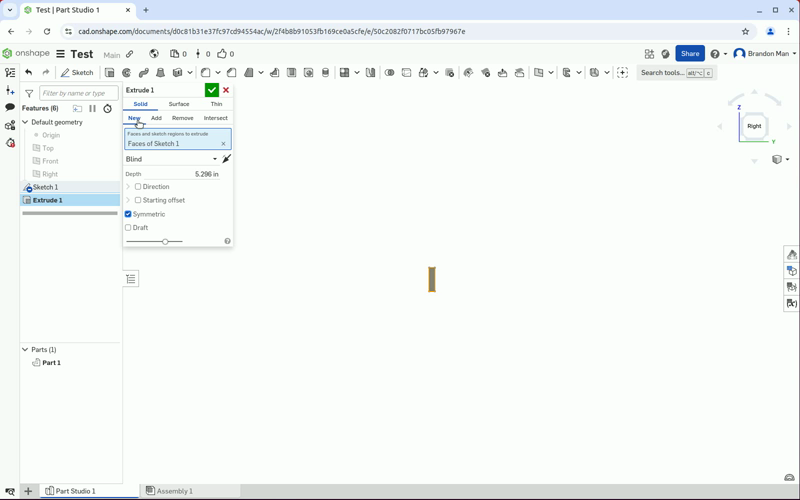
key(enter)
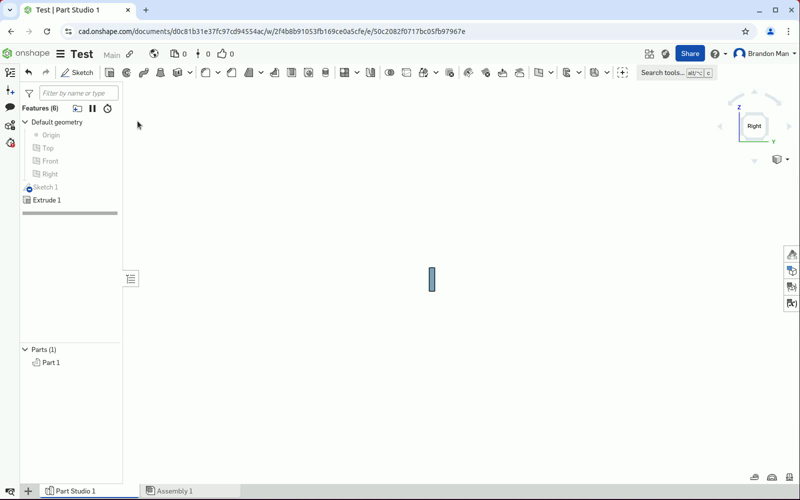
key(shift+h)
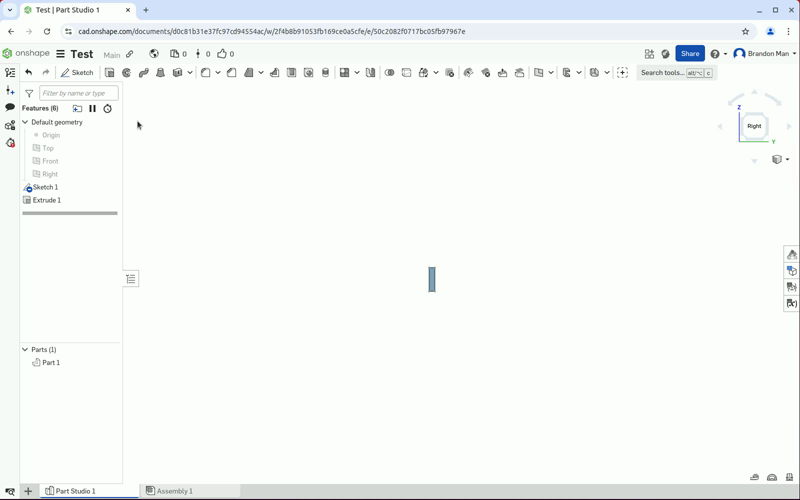
key(shift+h)
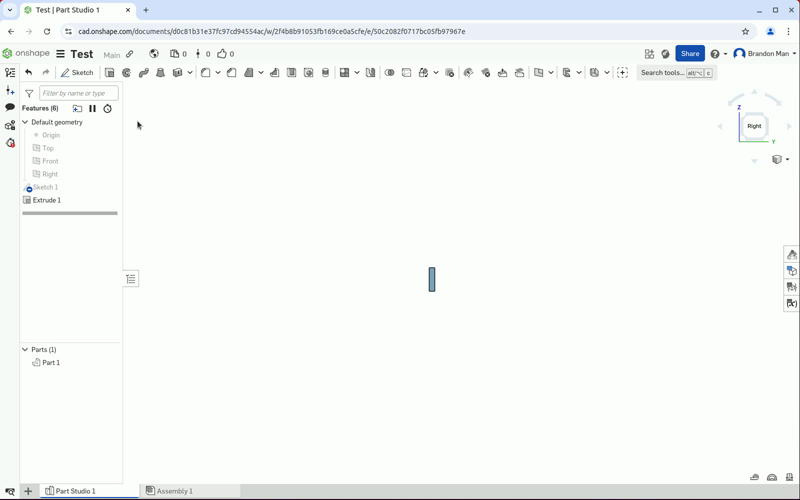
mouse_move(73, 189)
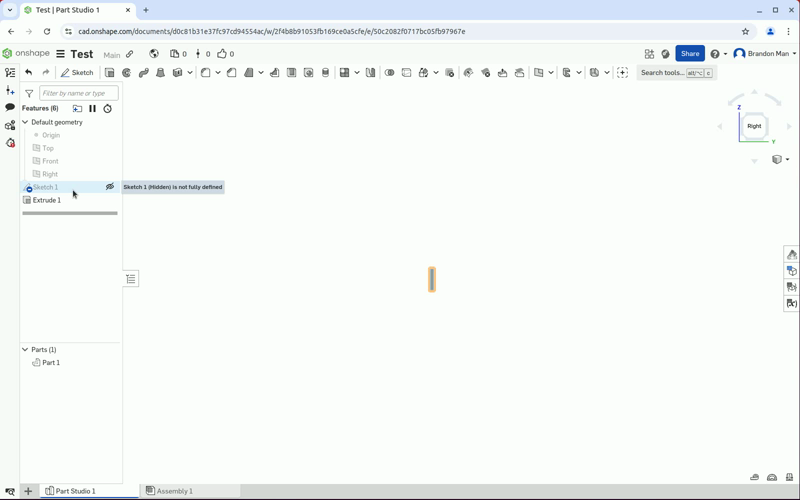
click(73, 189)
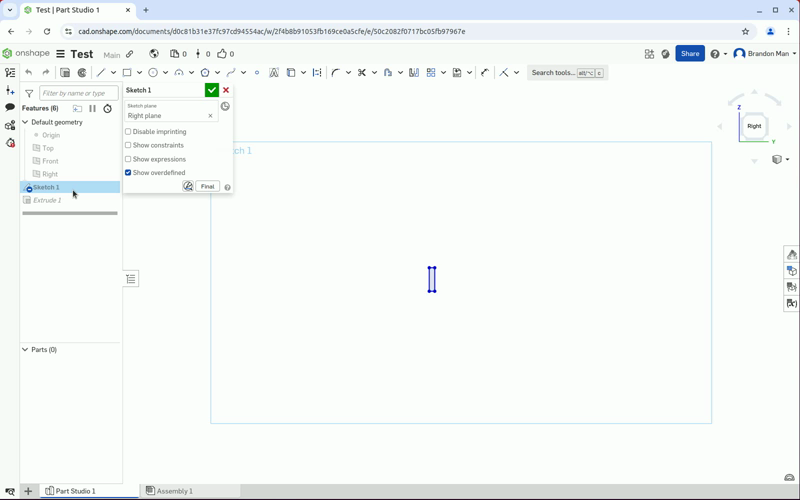
mouse_move(229, 92)
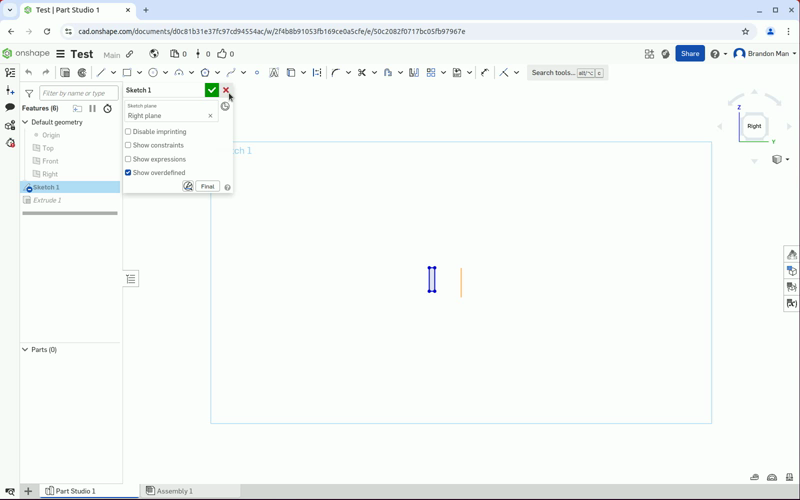
click(229, 92)
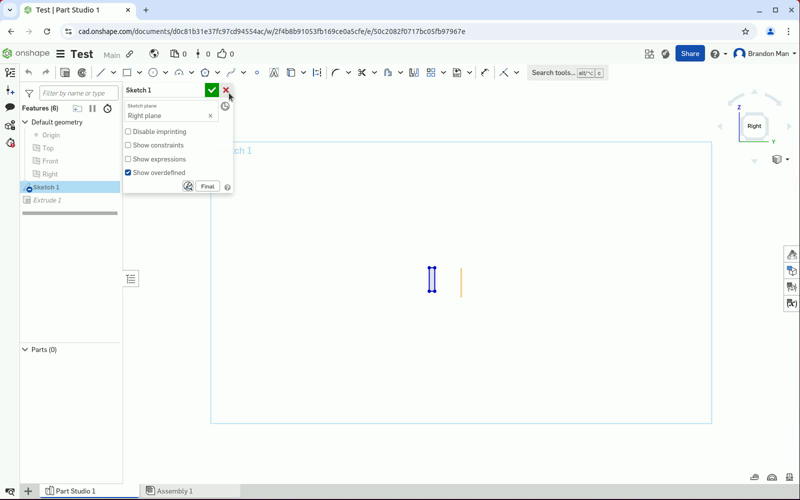
key(shift+s)
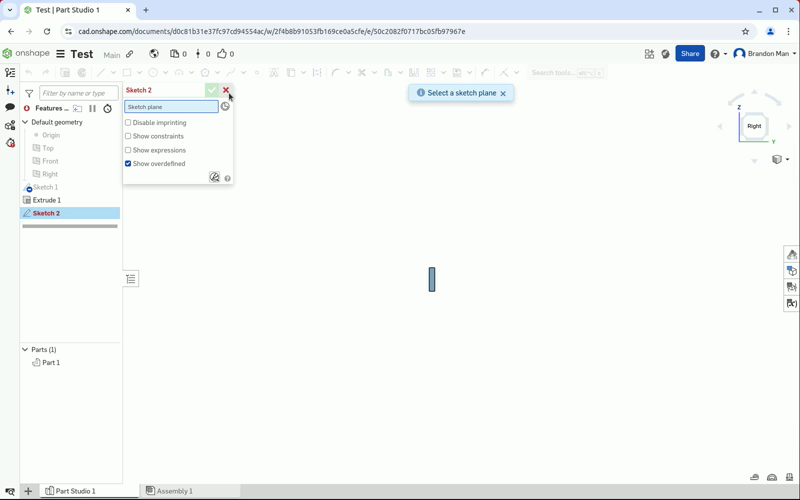
mouse_move(73, 176)
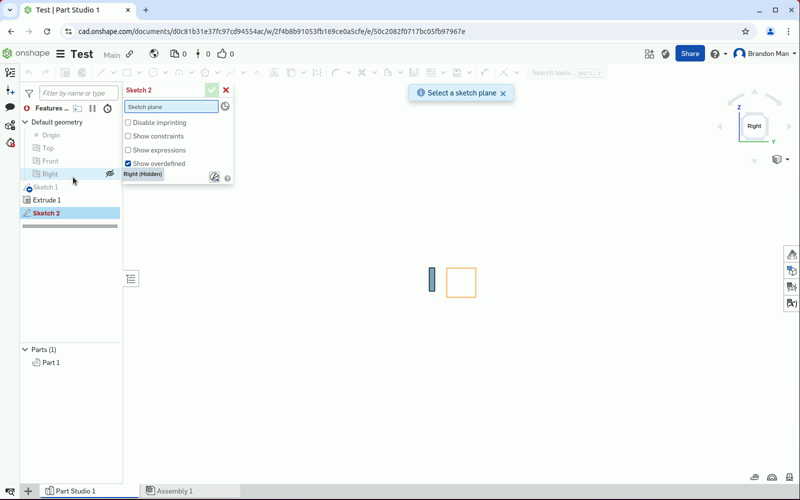
click(73, 176)
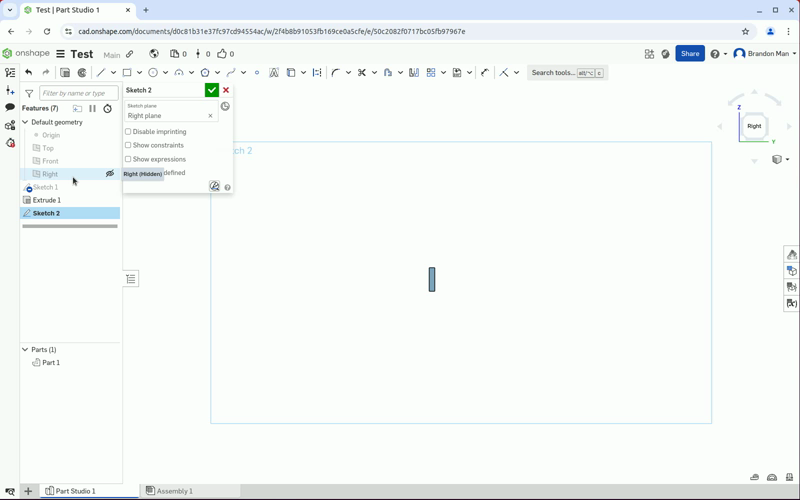
mouse_move(73, 352)
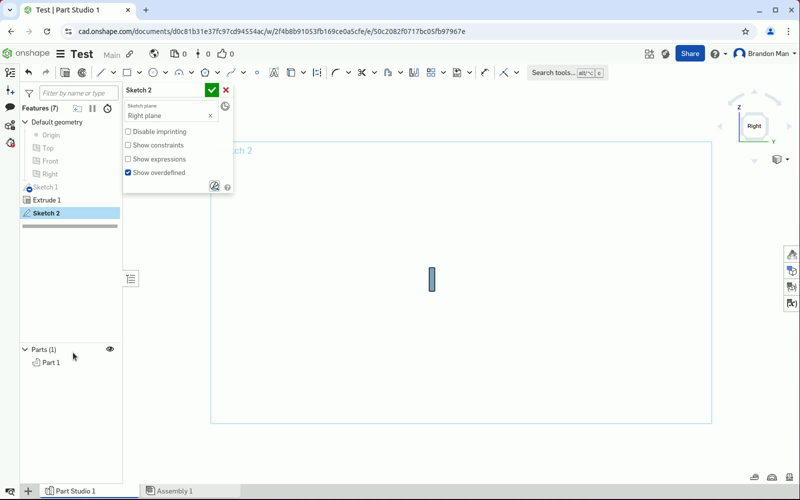
key(y)
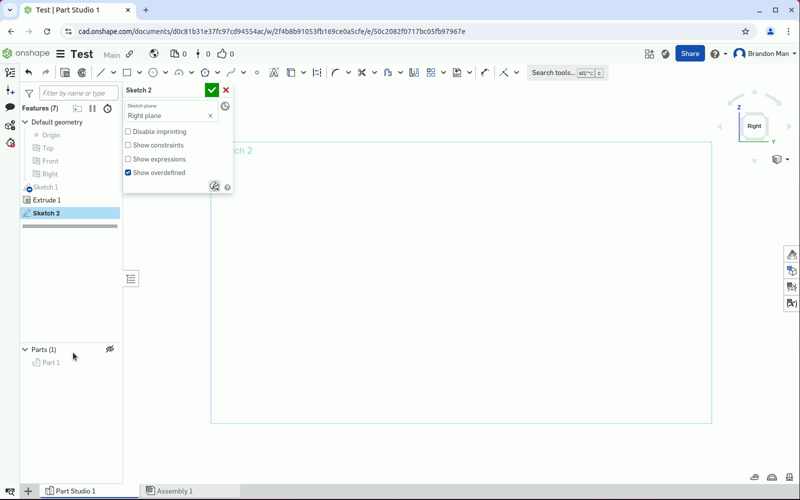
key(l)
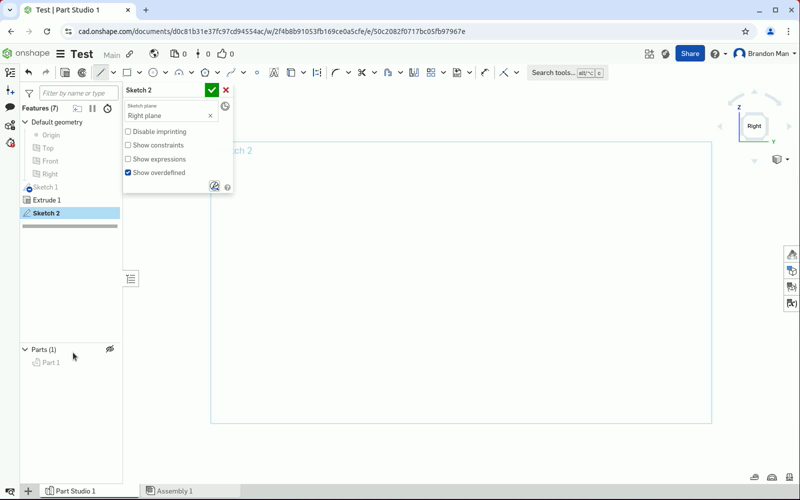
key_down(shift)
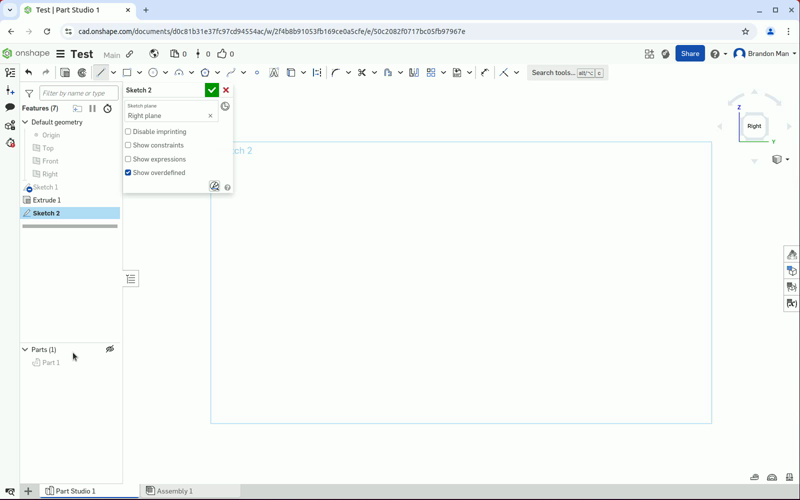
mouse_move(429, 268)
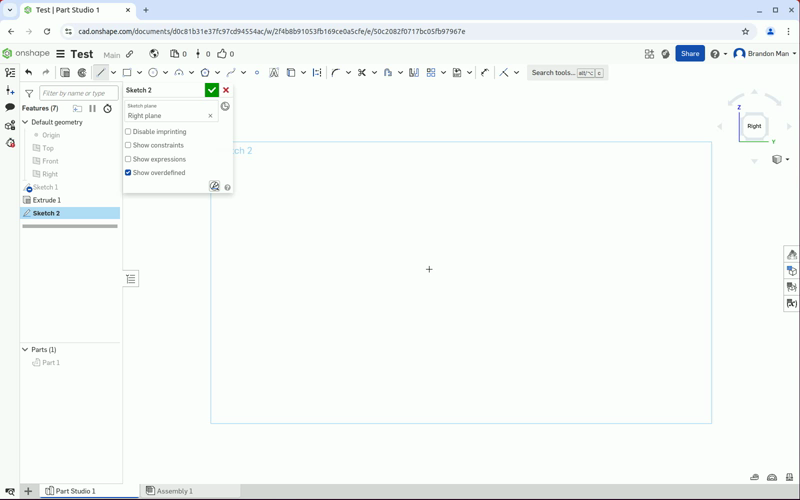
click(429, 268)
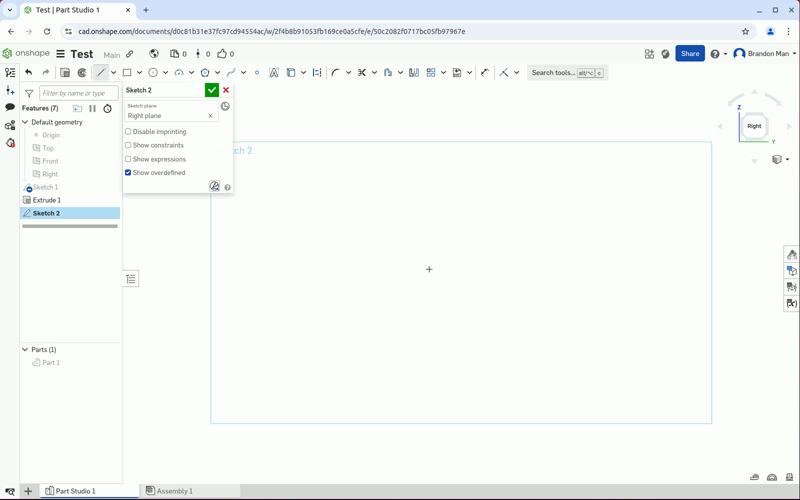
key_up(shift)
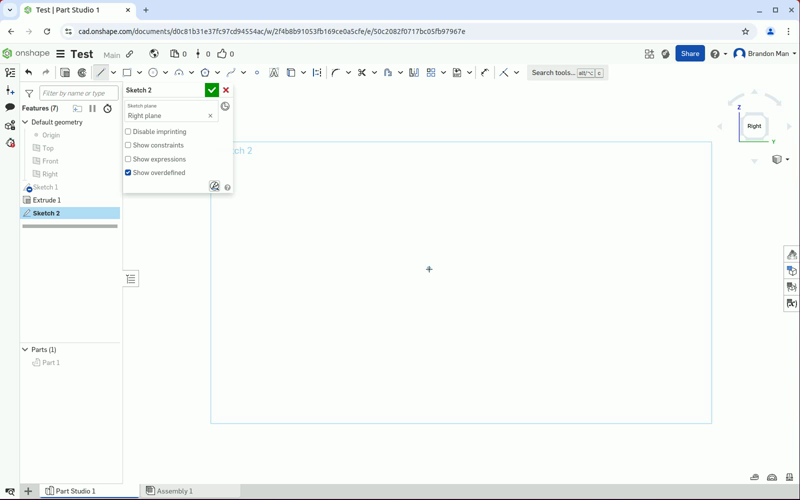
key_down(shift)
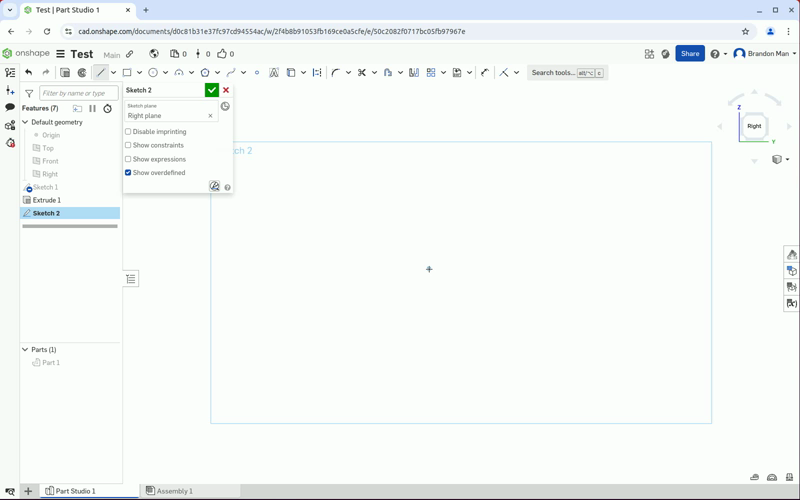
mouse_move(459, 268)
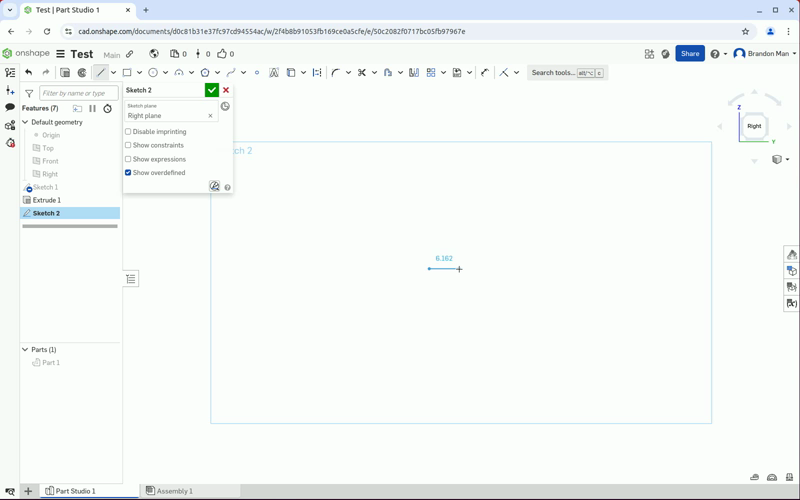
mouse_move(435, 268)
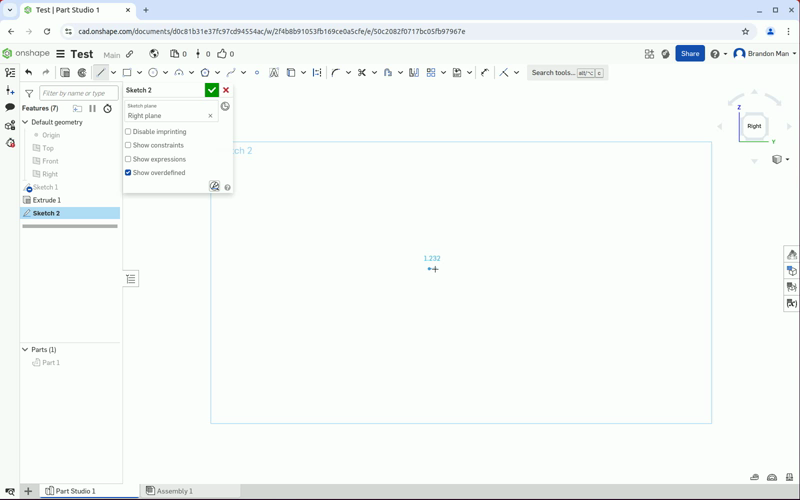
scroll(6)
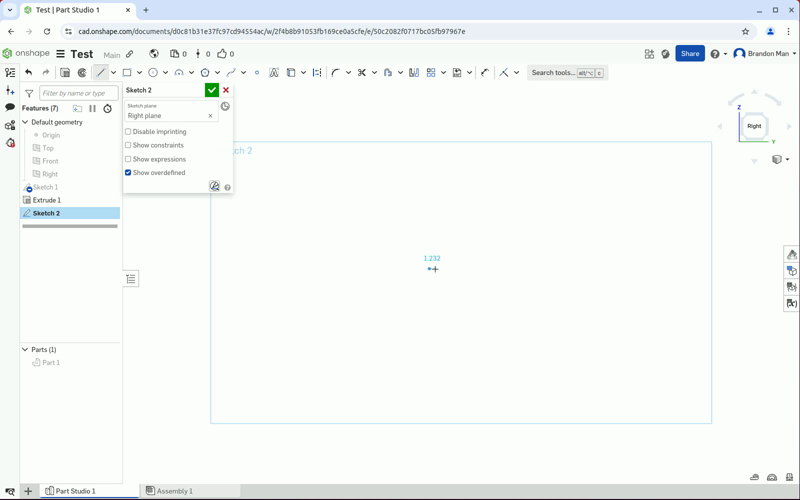
scroll(6)
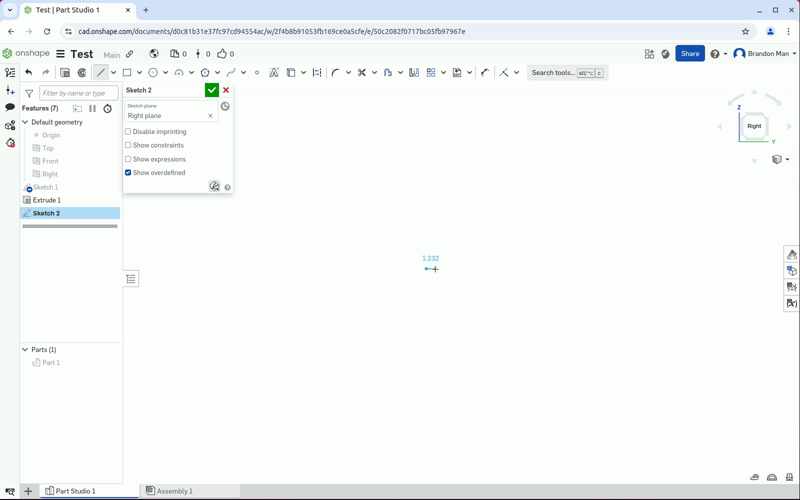
scroll(6)
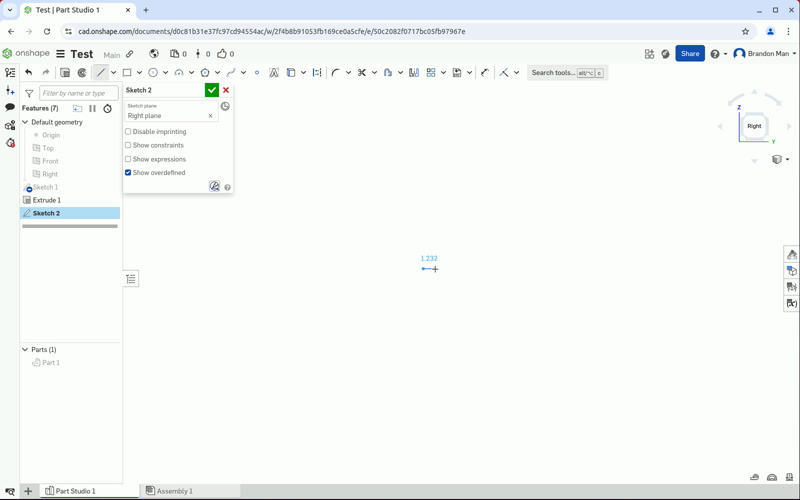
scroll(6)
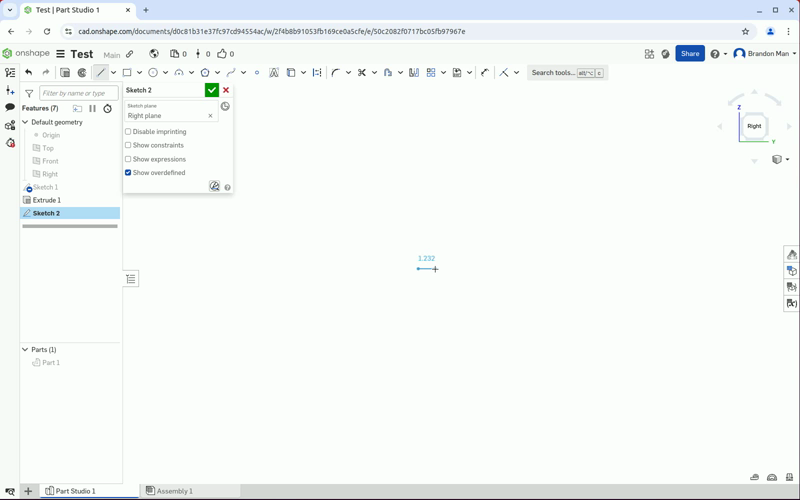
scroll(6)
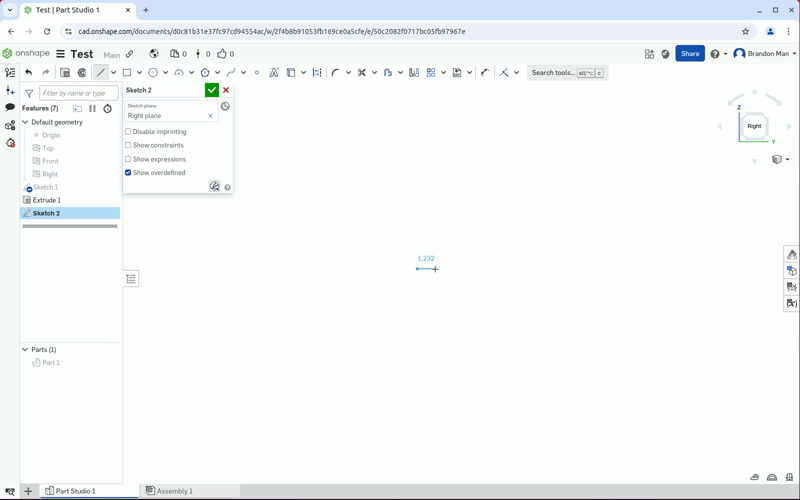
scroll(6)
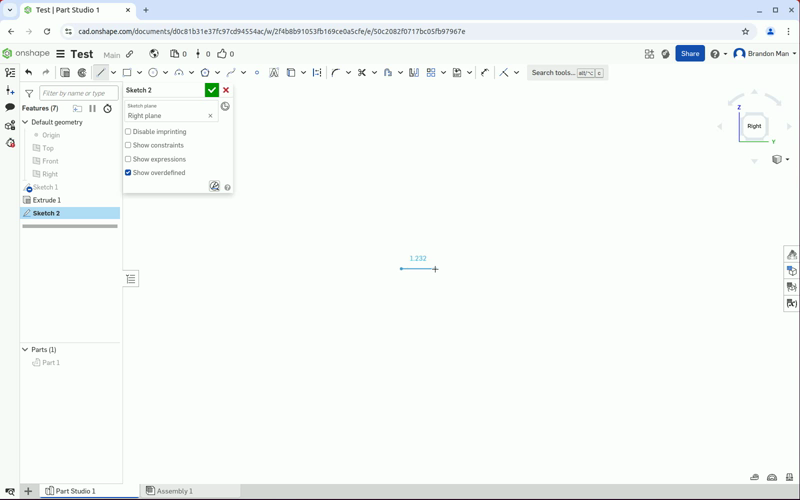
scroll(6)
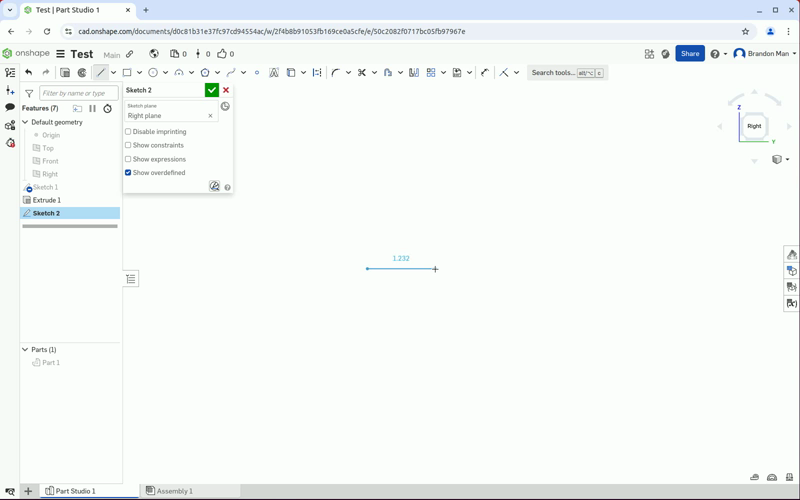
click(435, 268)
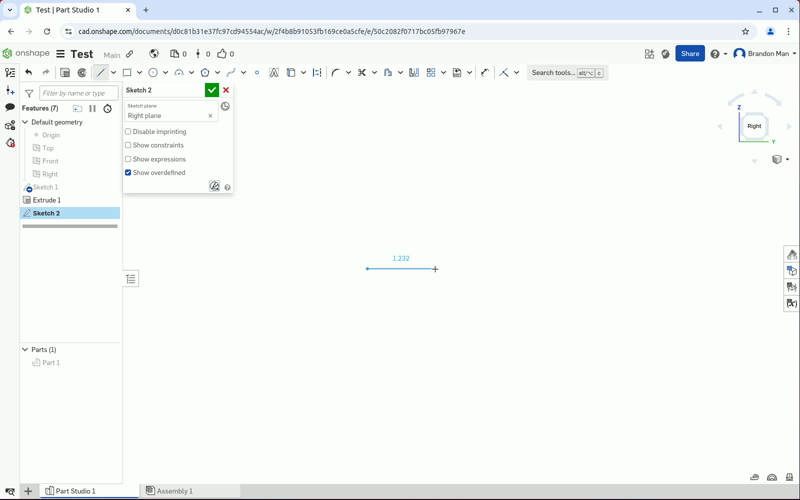
scroll(-6)
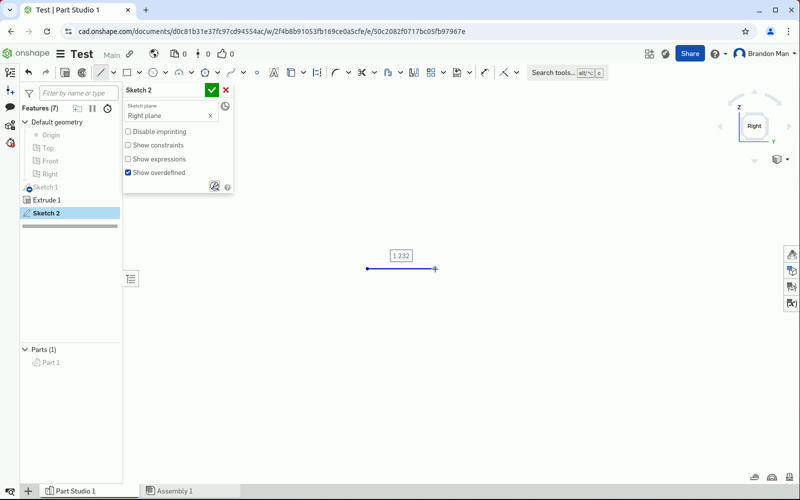
scroll(-6)
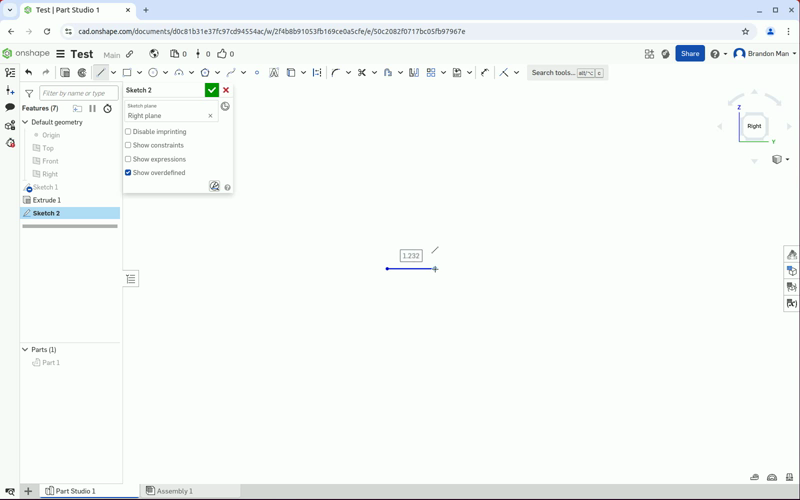
scroll(-6)
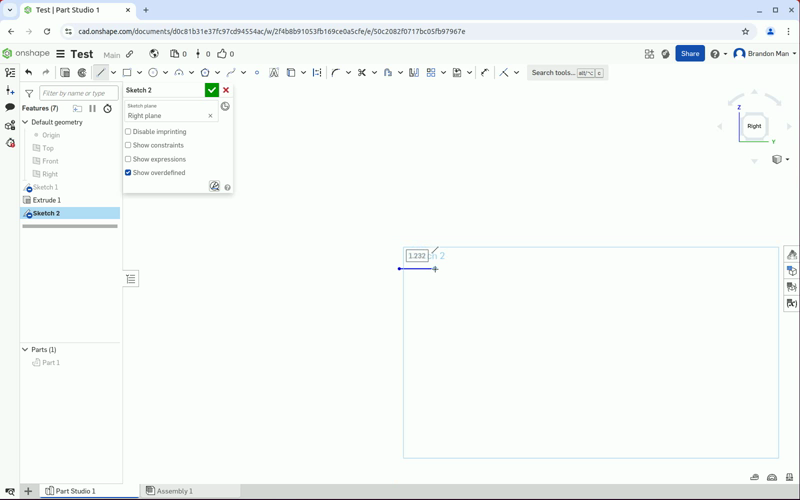
scroll(-6)
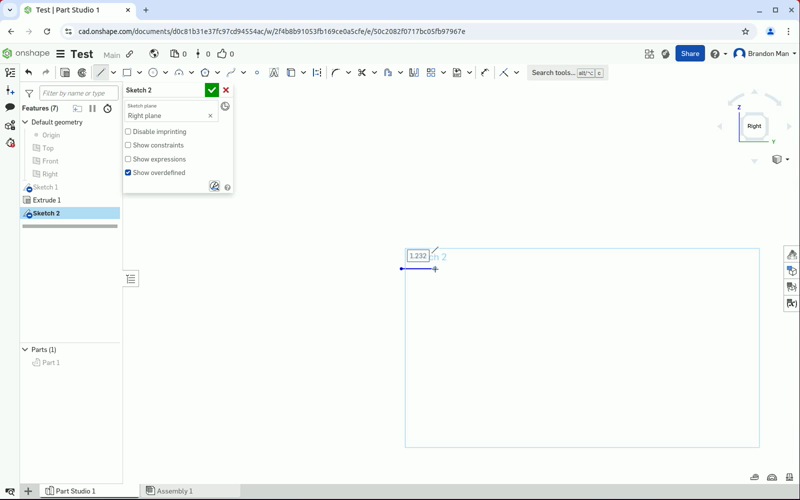
scroll(-6)
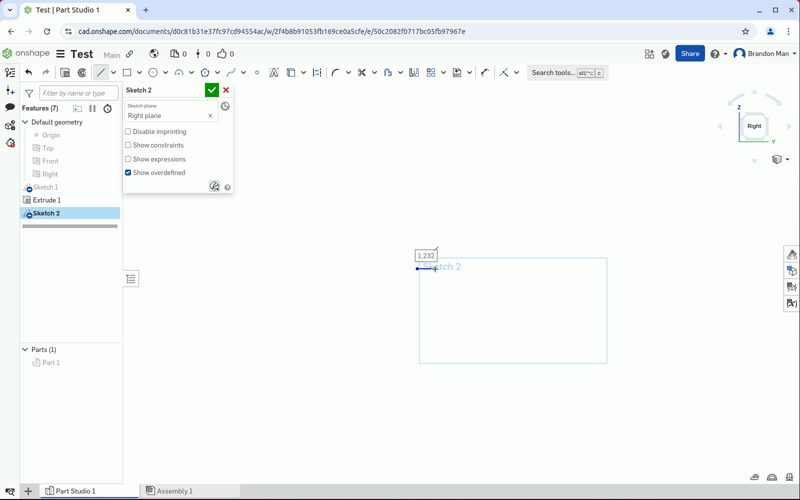
scroll(-6)
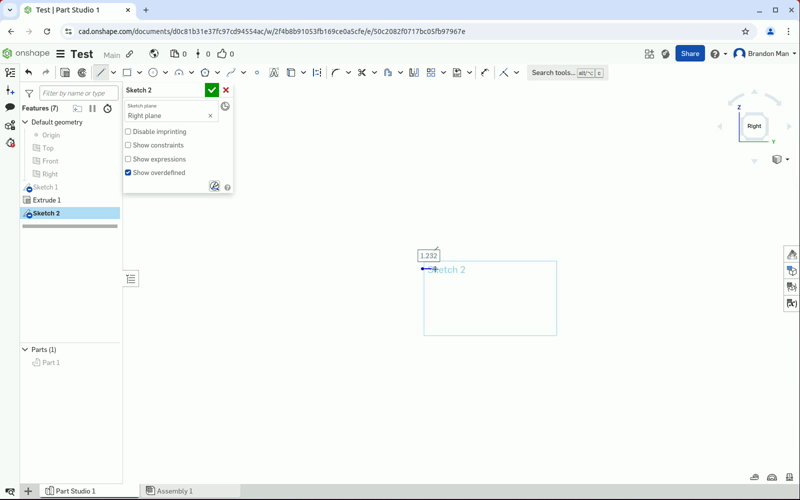
scroll(-6)
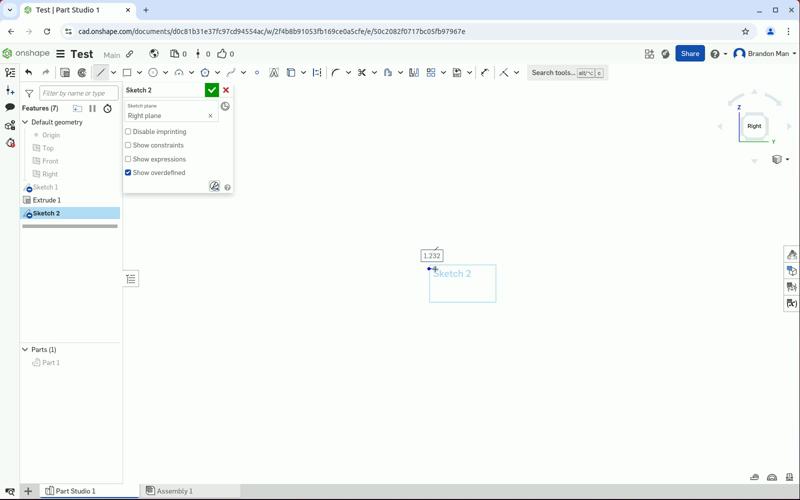
key_up(shift)
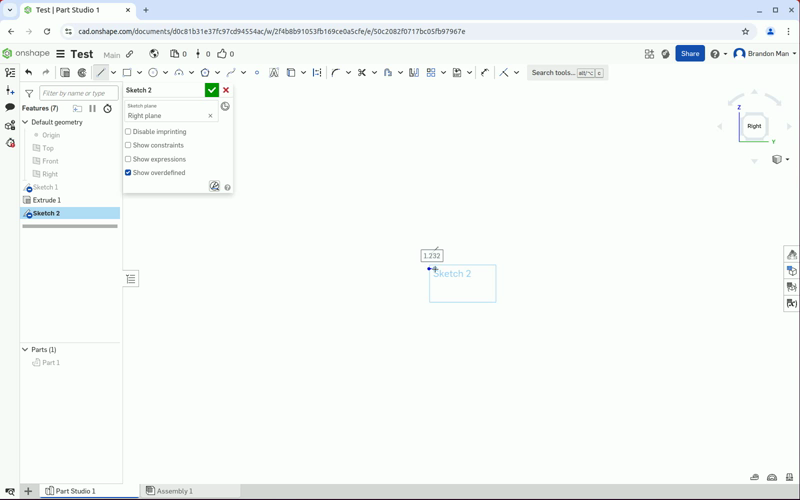
key_down(shift)
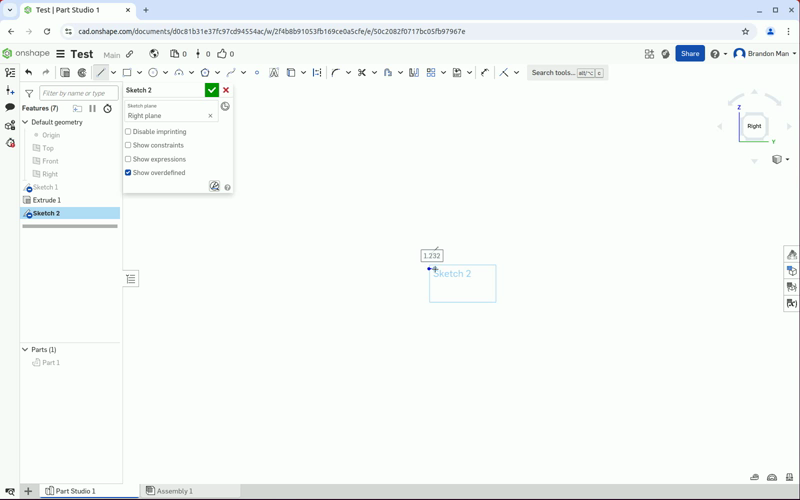
mouse_move(569, 268)
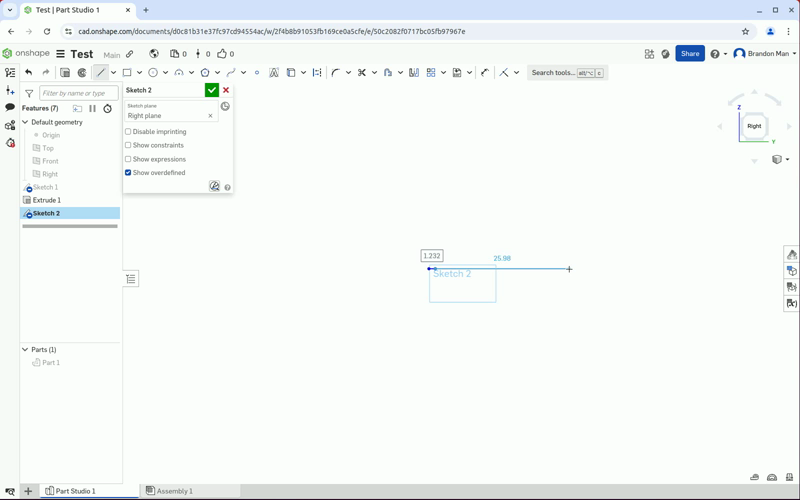
click(569, 268)
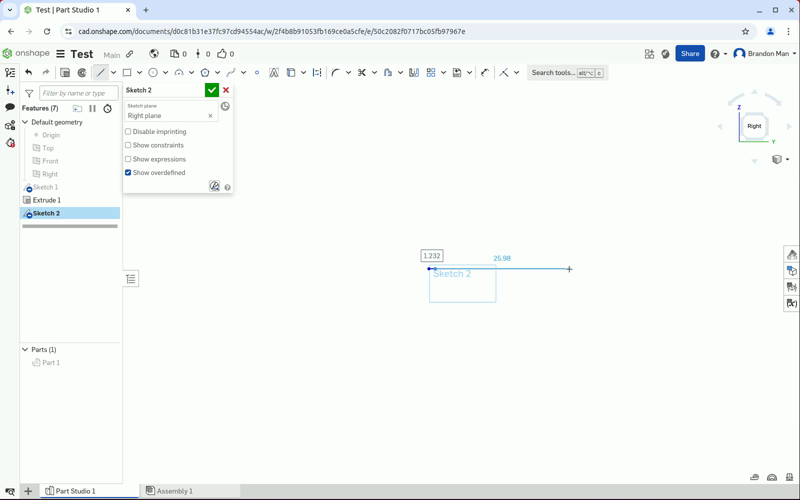
key_up(shift)
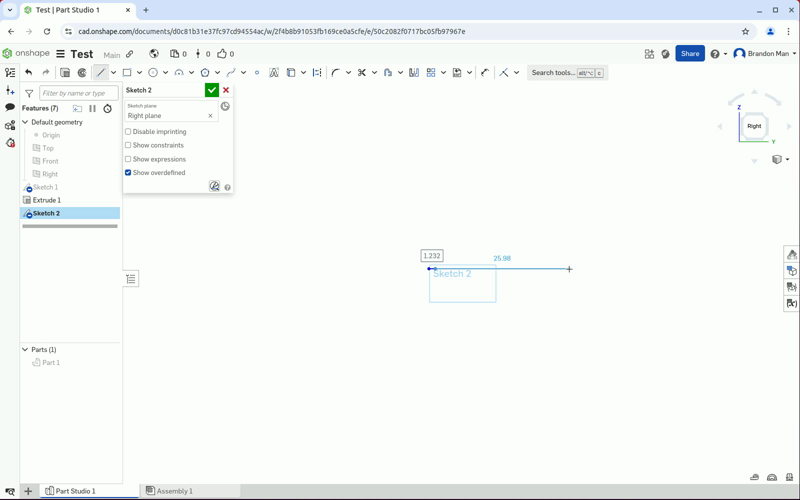
key_down(shift)
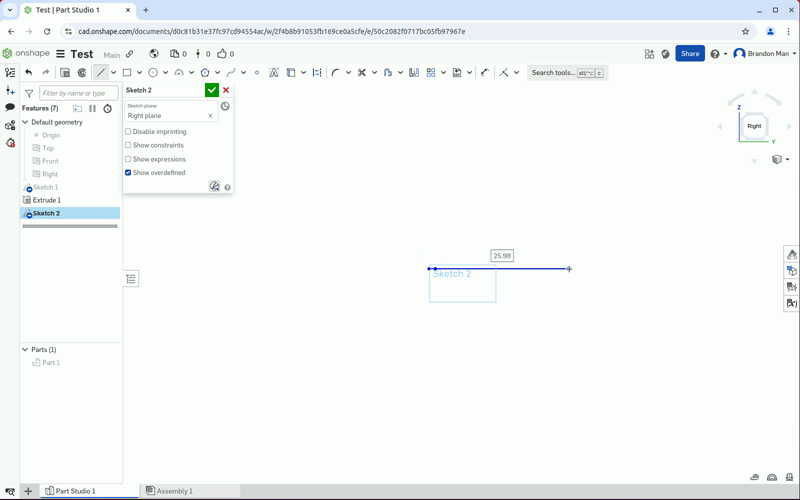
mouse_move(589, 268)
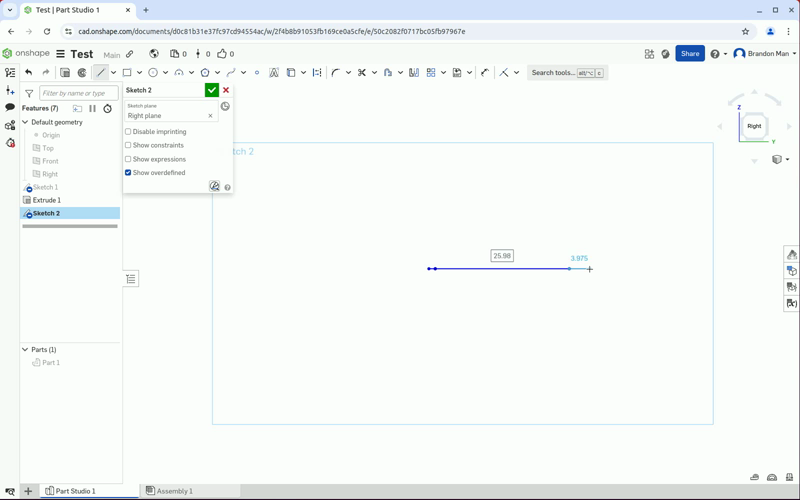
mouse_move(575, 268)
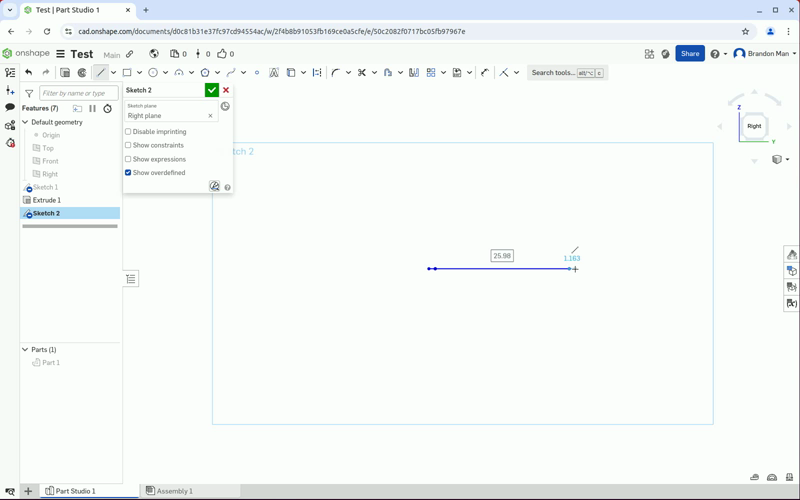
scroll(6)
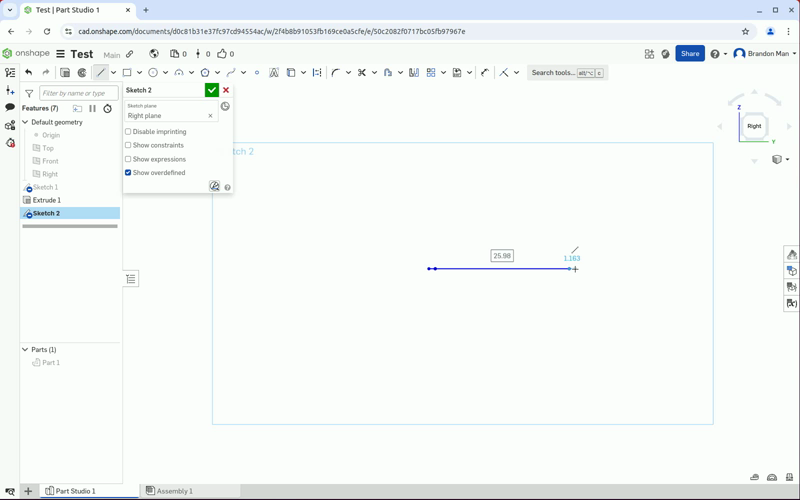
scroll(6)
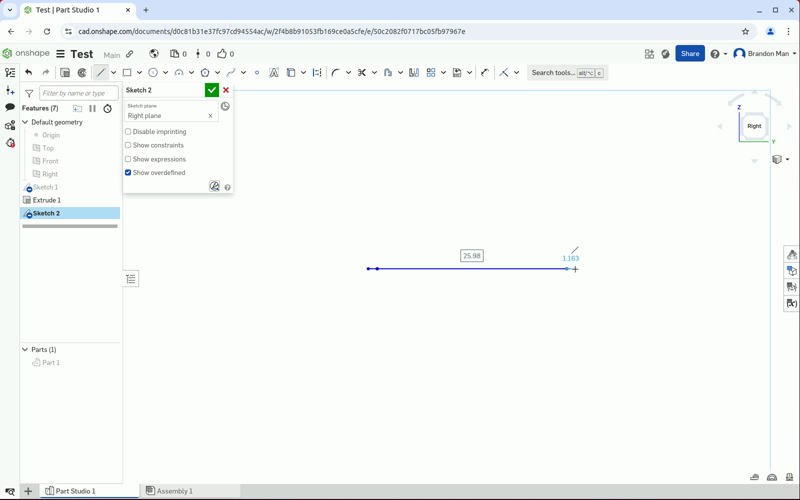
scroll(6)
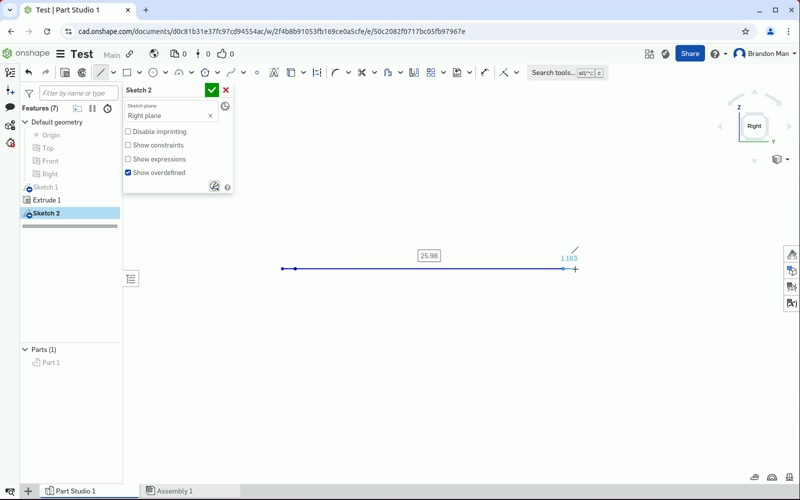
scroll(6)
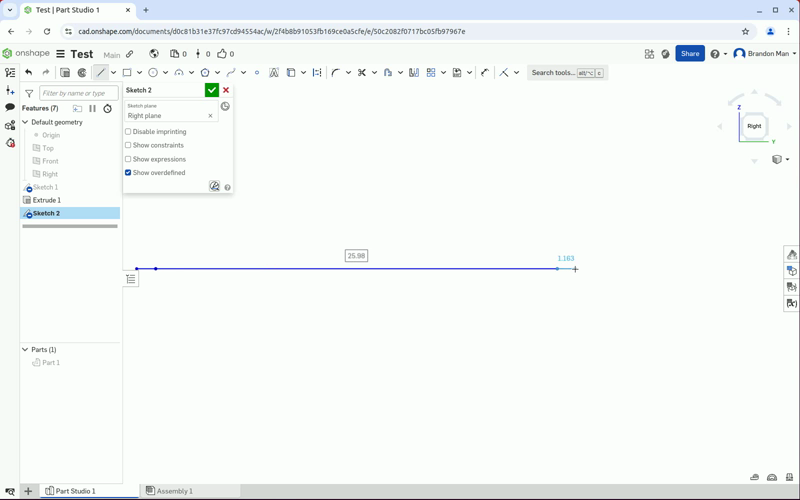
scroll(6)
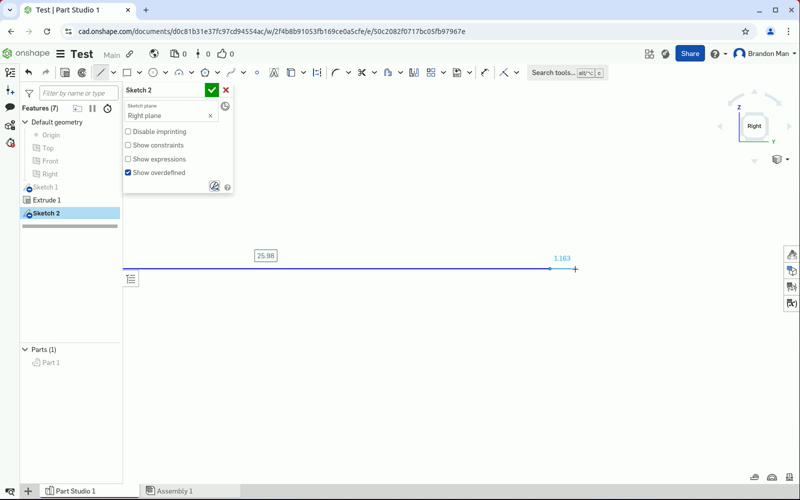
scroll(6)
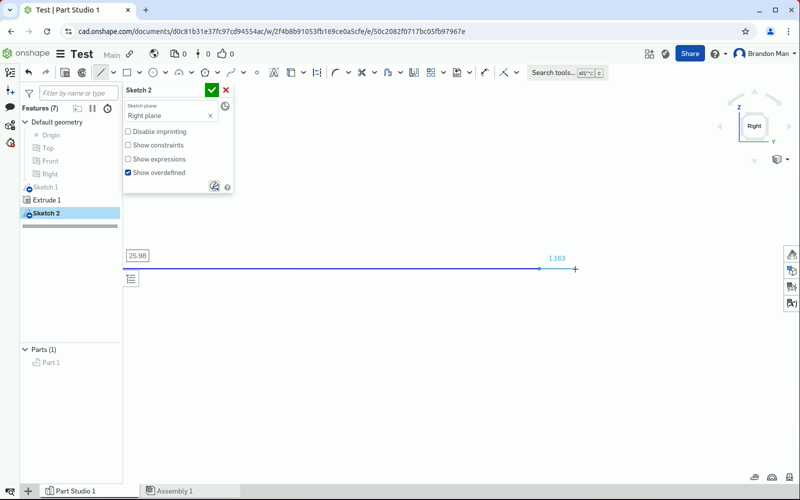
scroll(6)
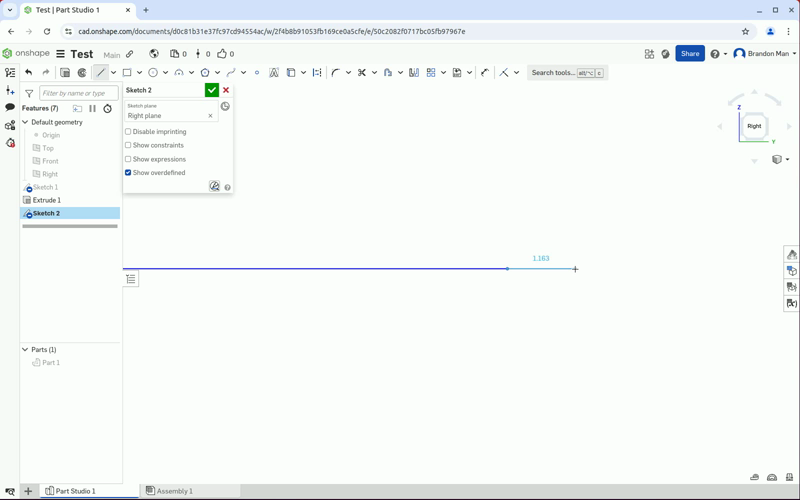
click(575, 268)
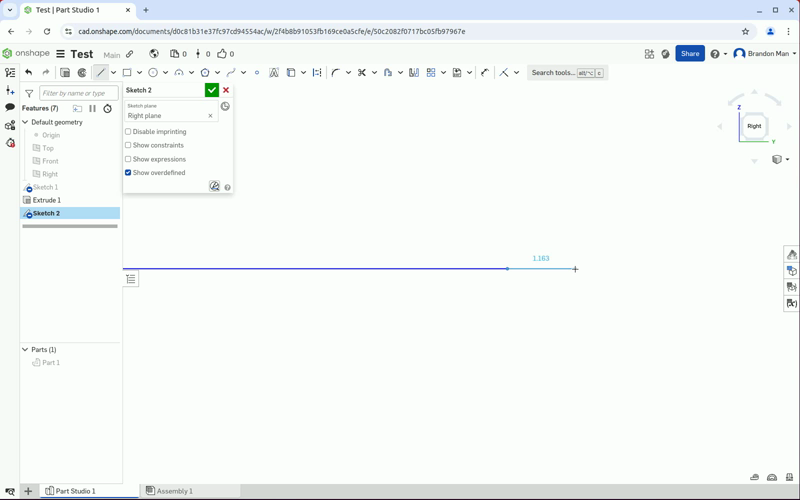
scroll(-6)
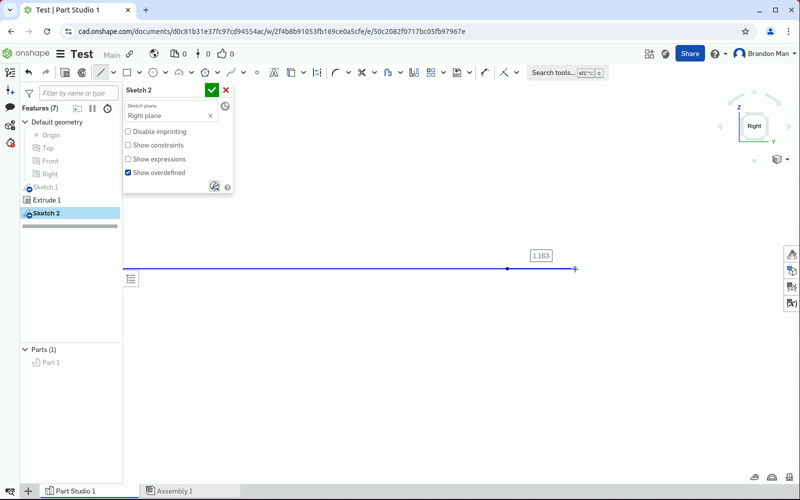
scroll(-6)
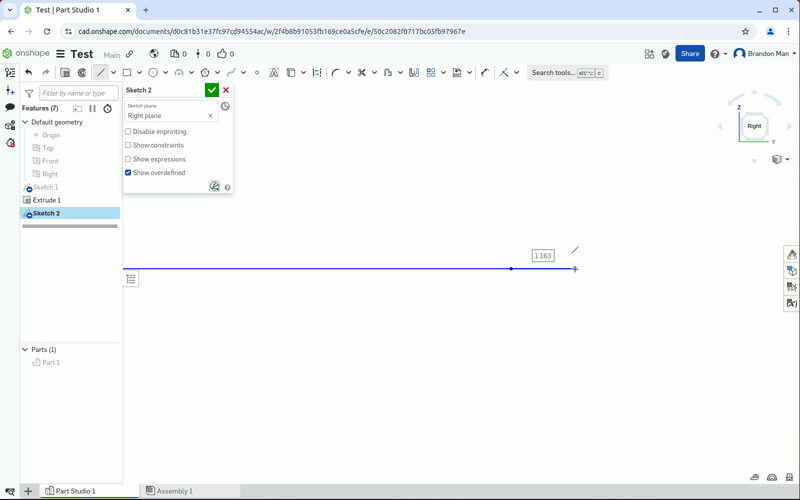
scroll(-6)
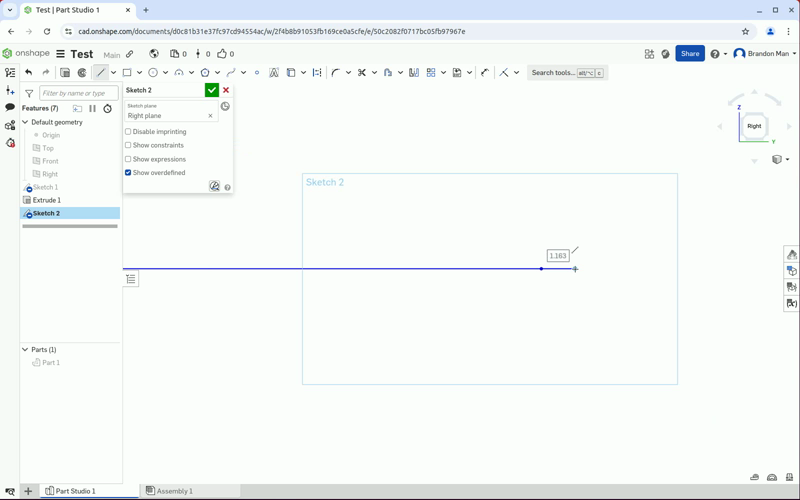
scroll(-6)
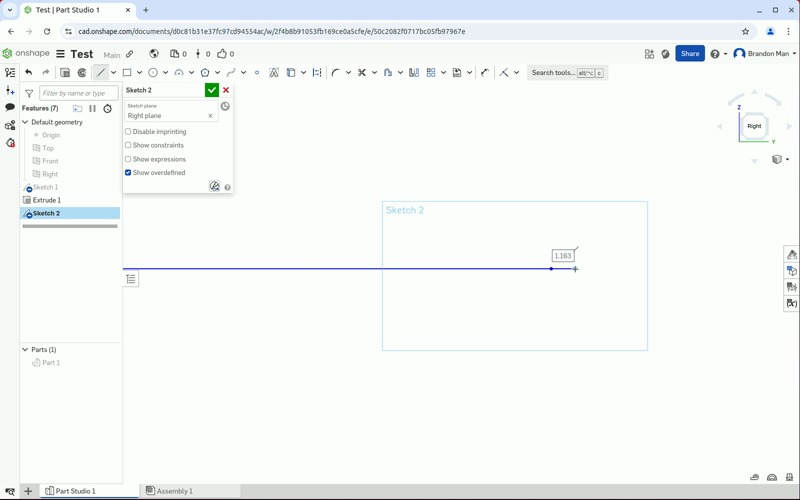
scroll(-6)
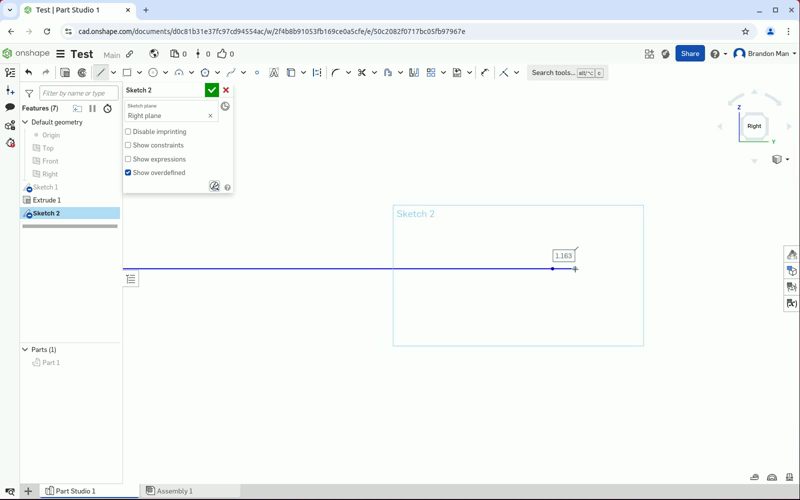
scroll(-6)
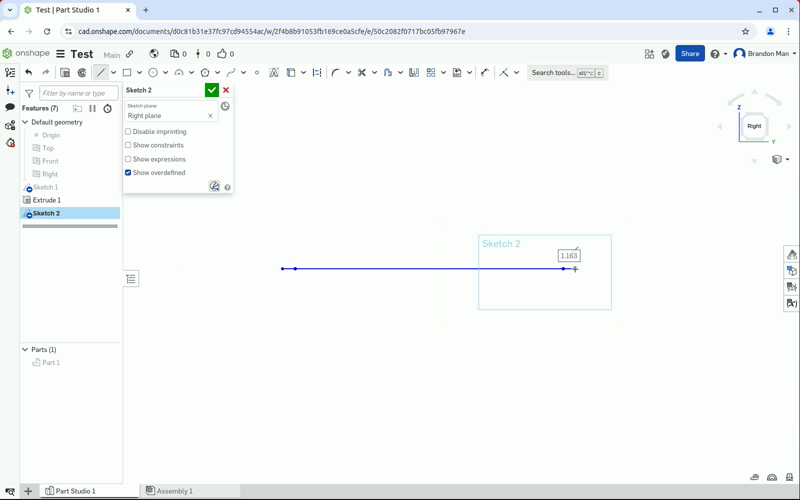
scroll(-6)
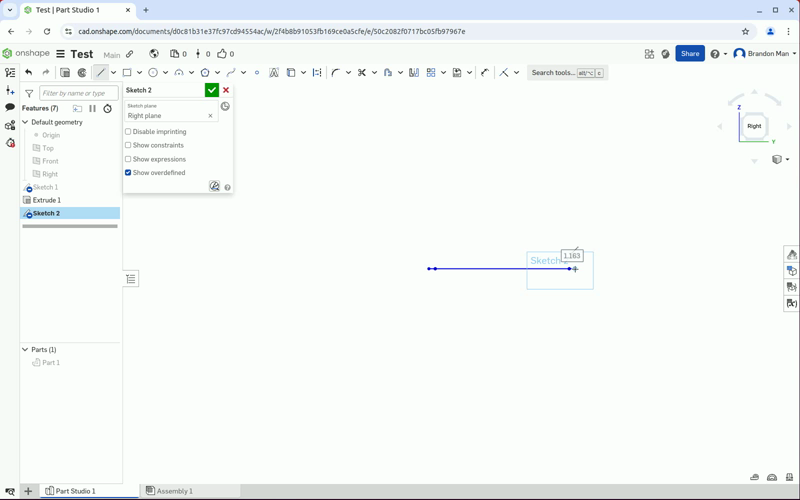
key_up(shift)
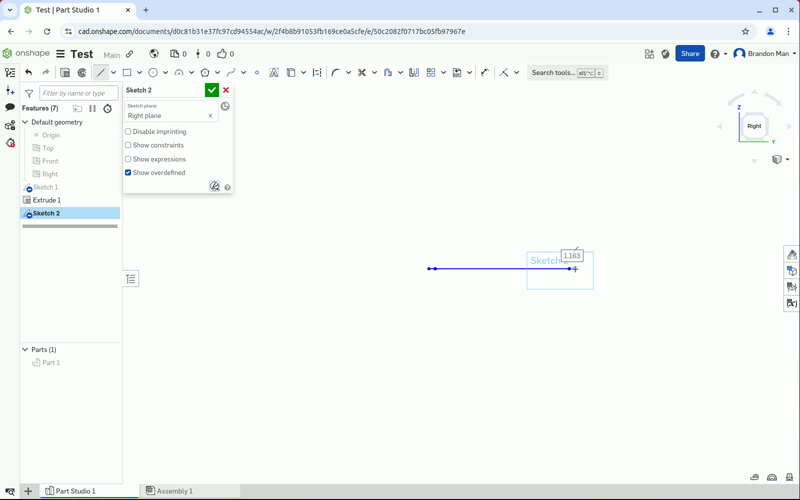
key_down(shift)
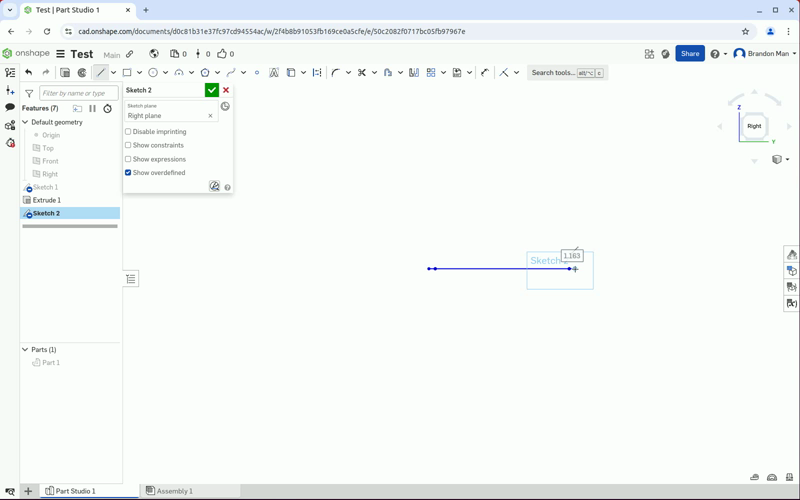
mouse_move(589, 268)
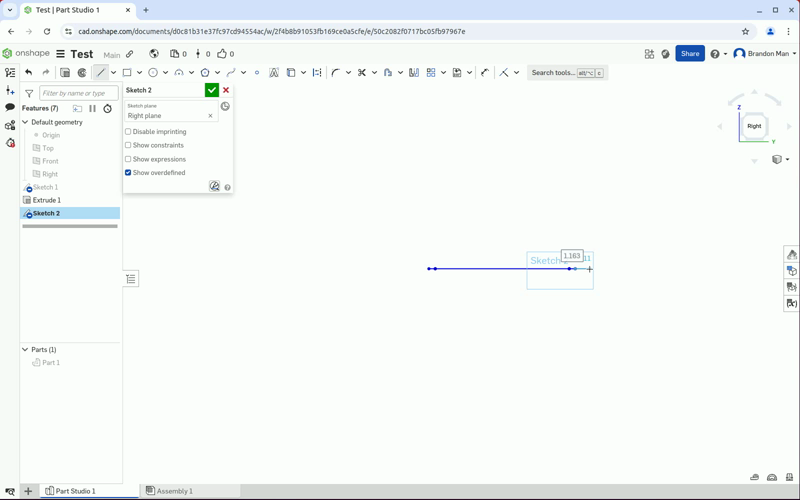
mouse_move(575, 264)
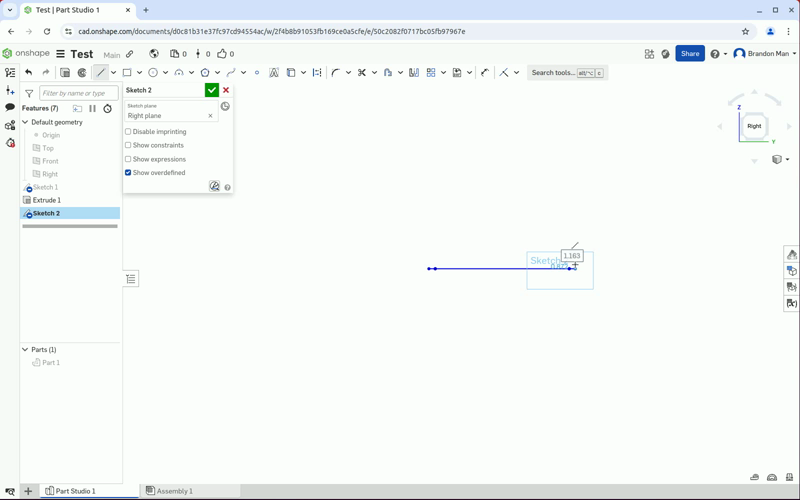
scroll(6)
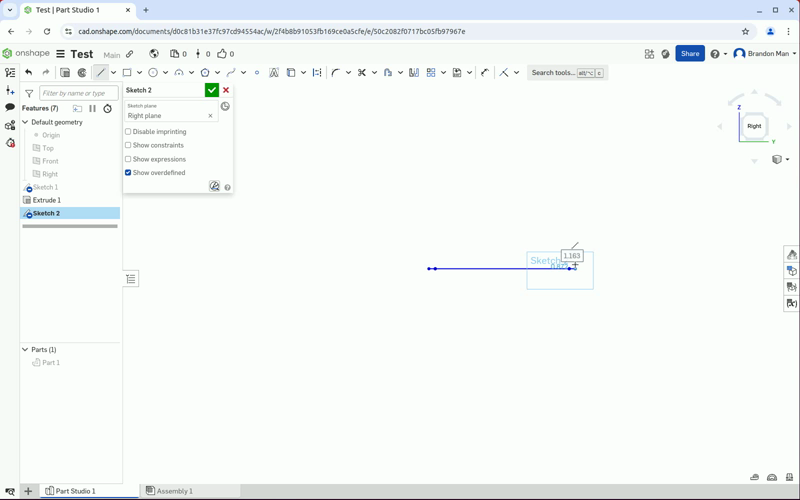
scroll(6)
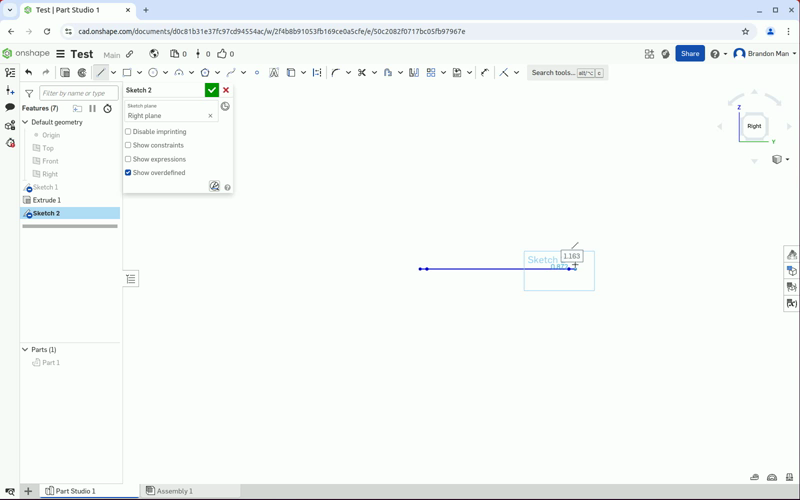
scroll(6)
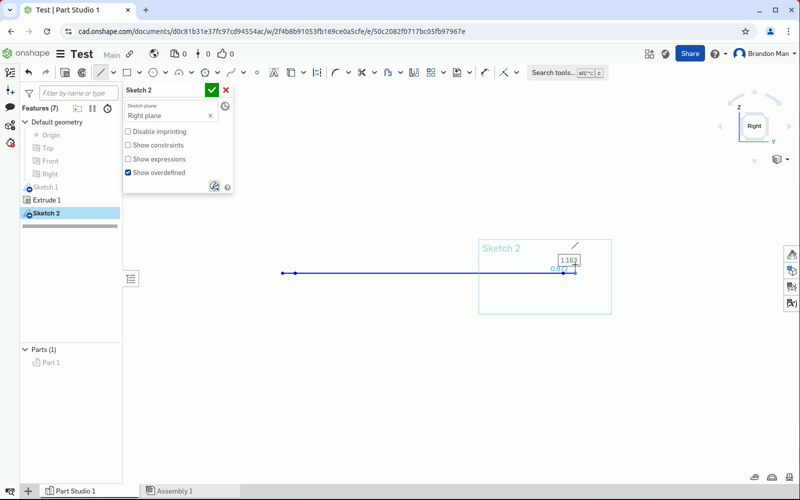
scroll(6)
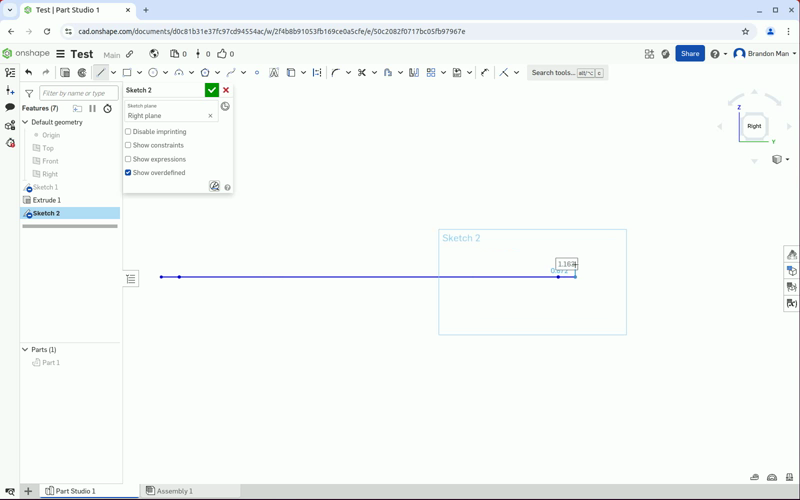
scroll(6)
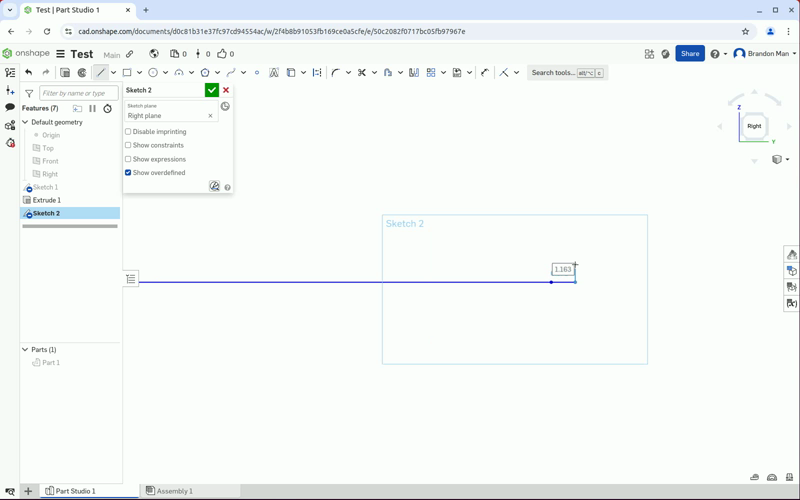
scroll(6)
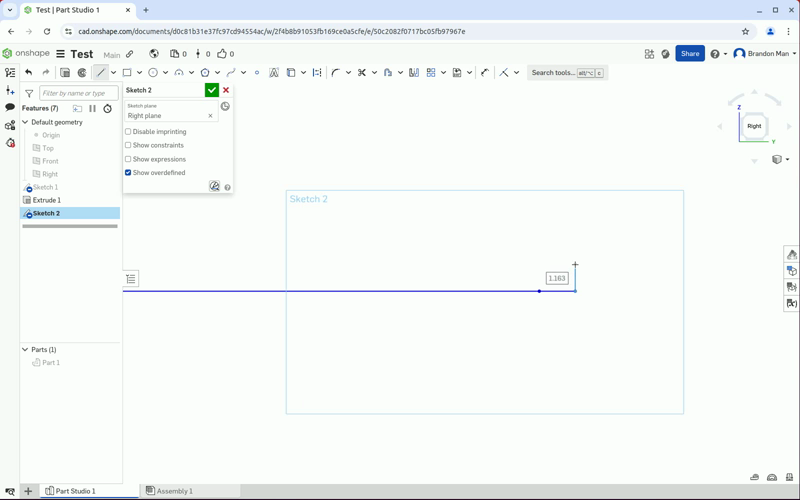
scroll(6)
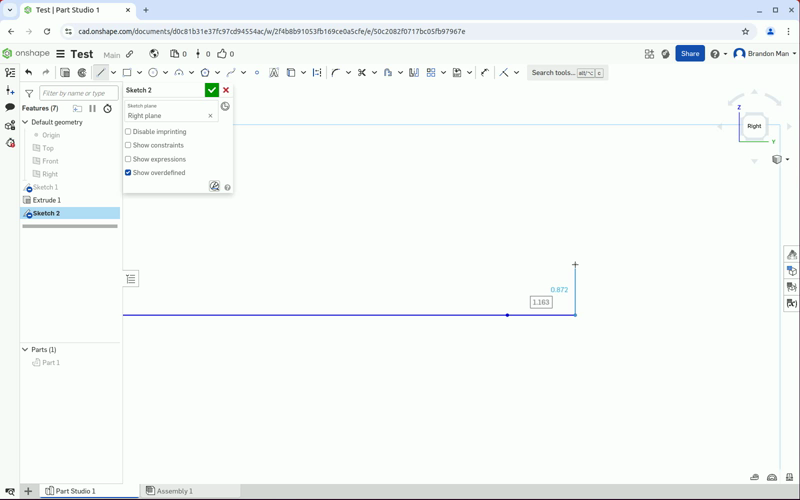
click(575, 264)
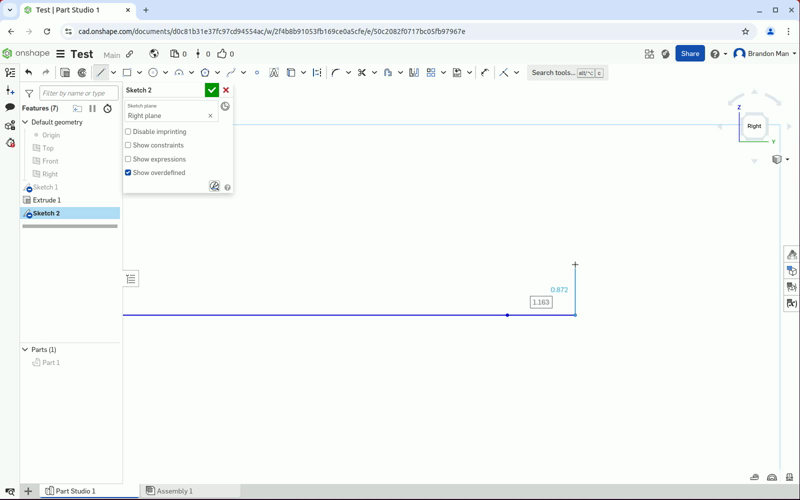
scroll(-6)
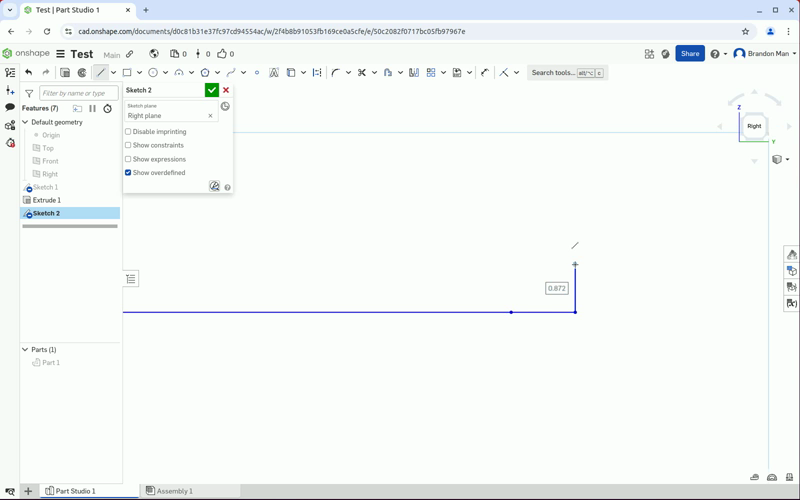
scroll(-6)
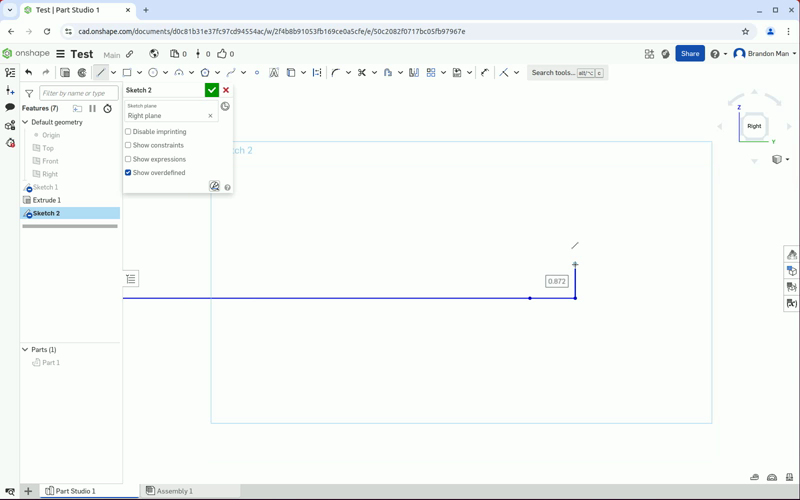
scroll(-6)
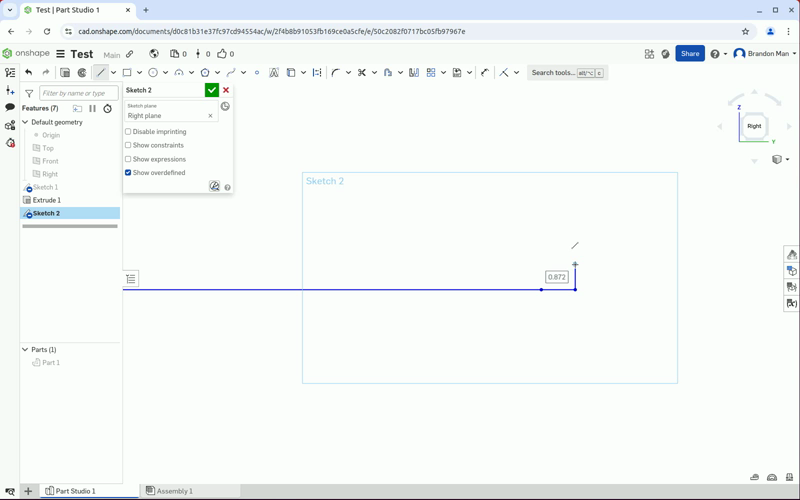
scroll(-6)
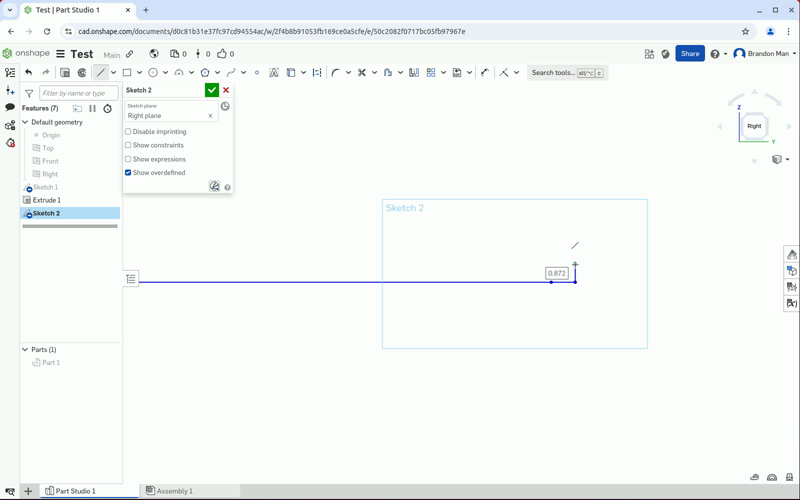
scroll(-6)
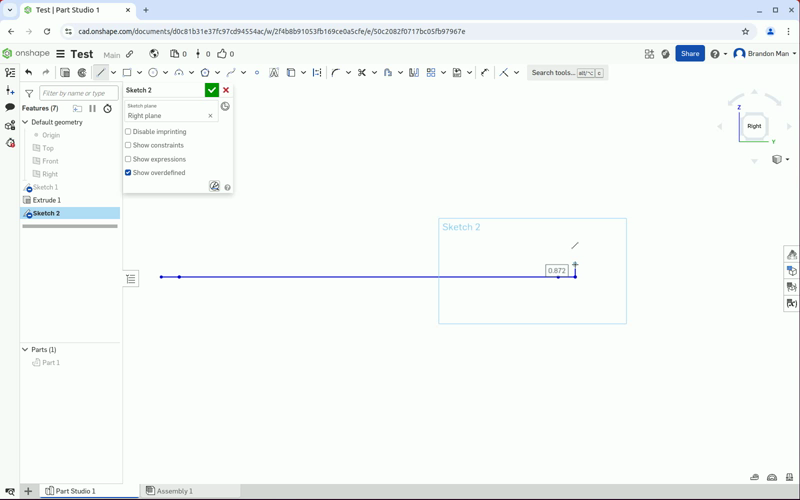
scroll(-6)
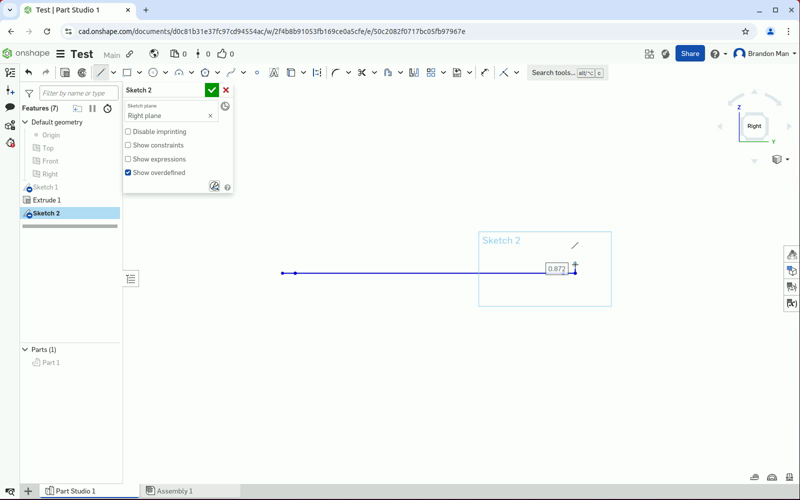
scroll(-6)
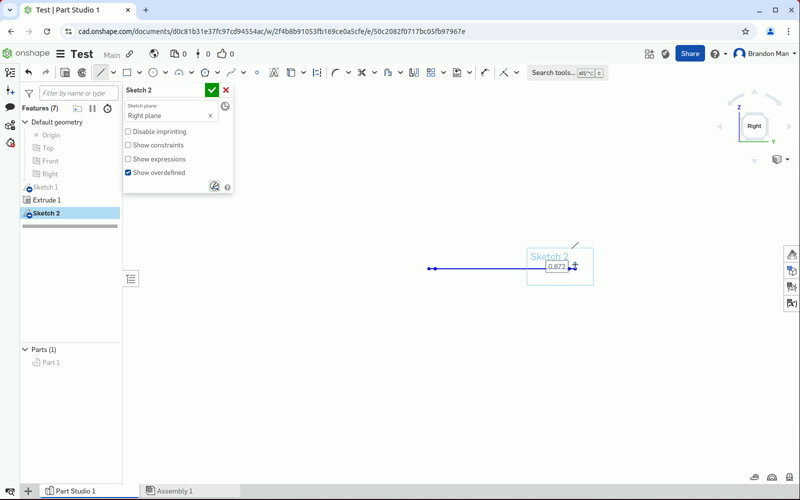
key_up(shift)
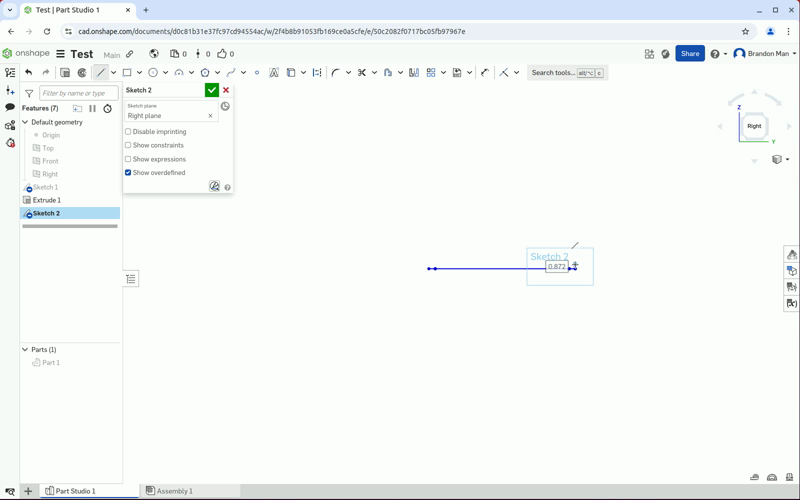
key_down(shift)
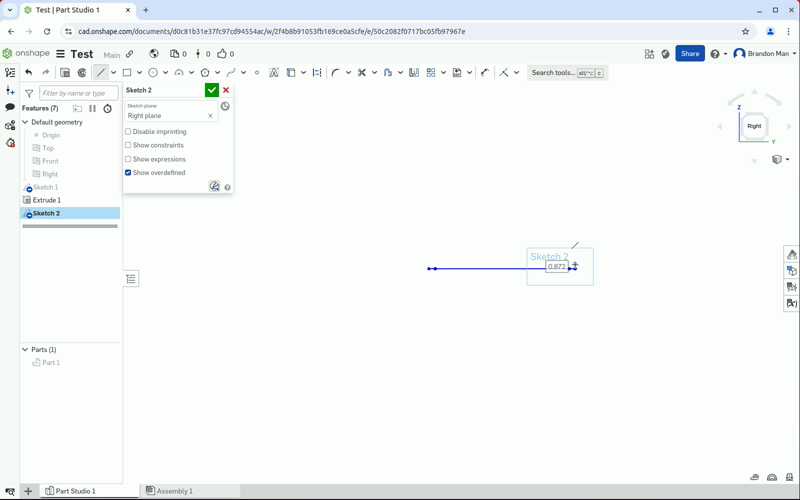
mouse_move(429, 264)
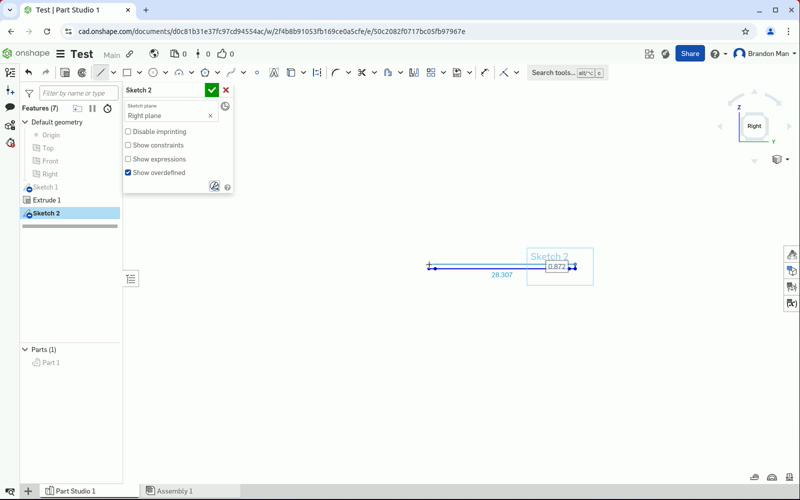
click(429, 264)
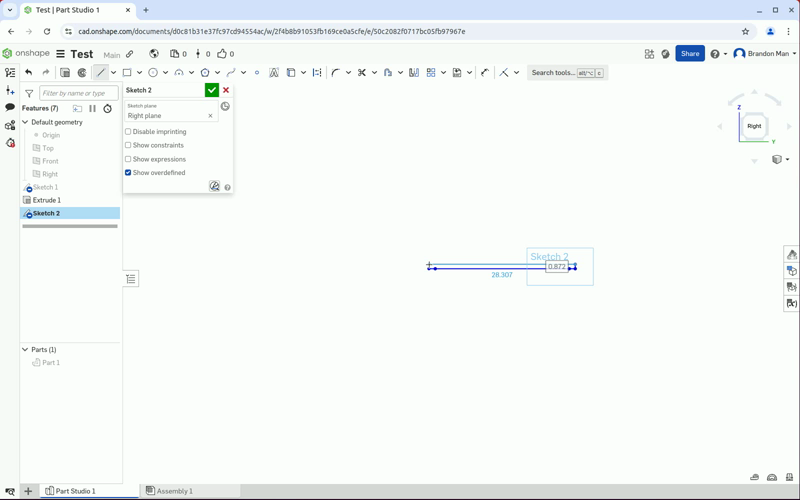
key_up(shift)
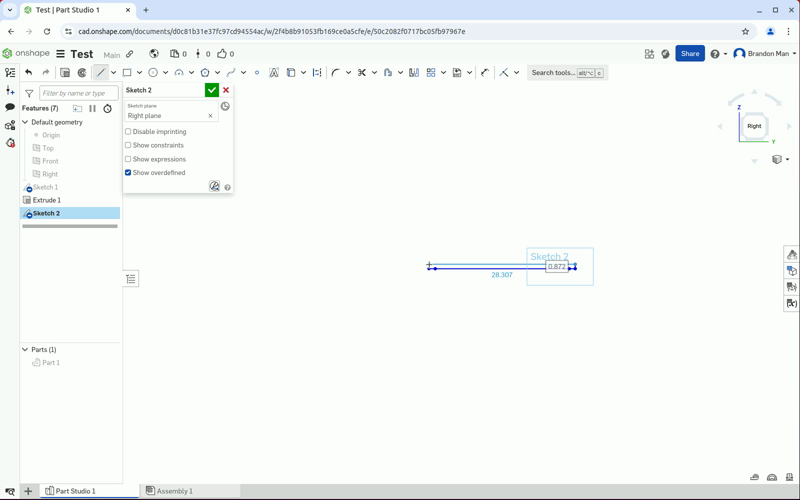
mouse_move(459, 264)
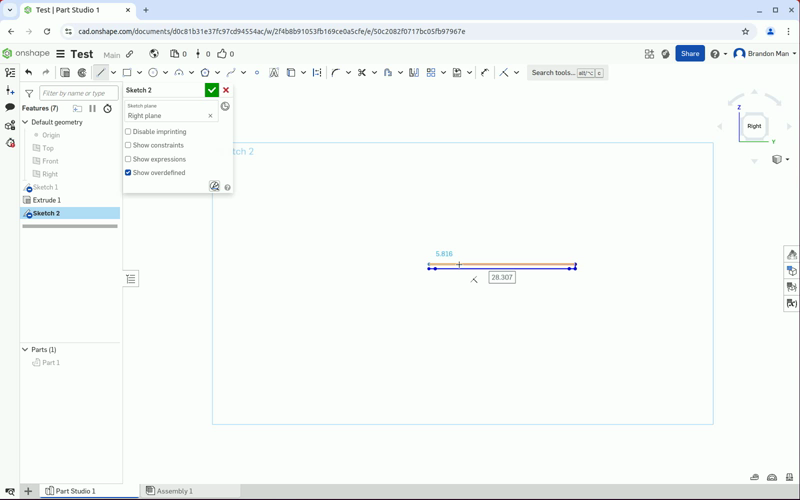
key_down(shift)
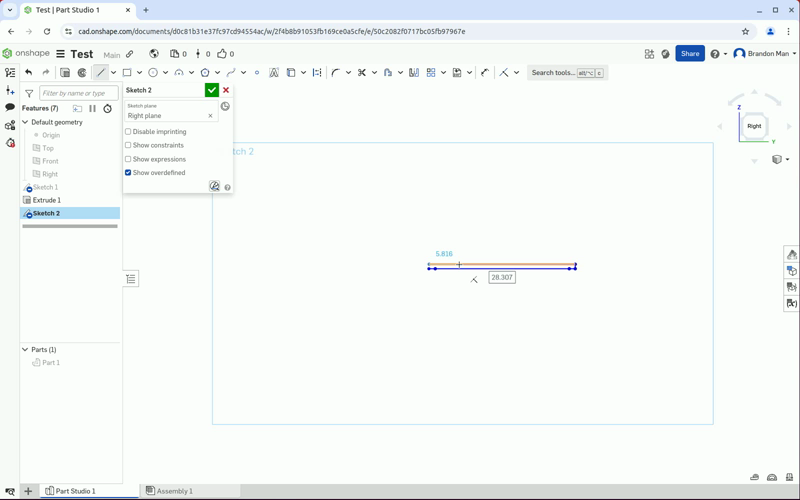
mouse_move(429, 268)
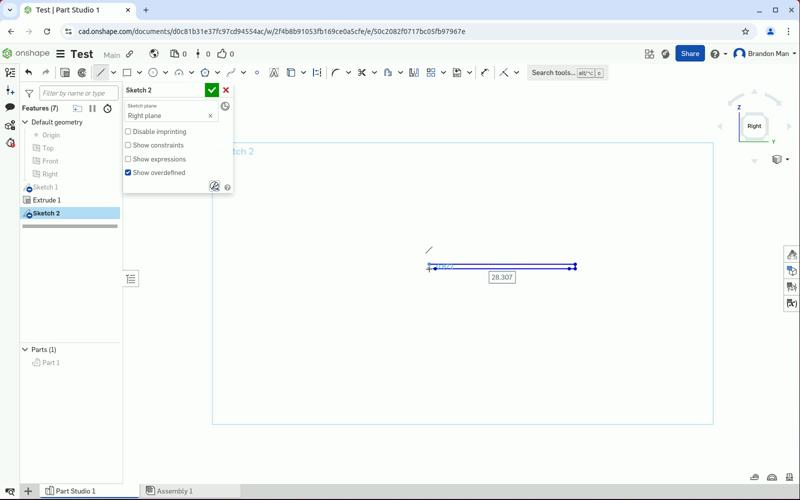
scroll(6)
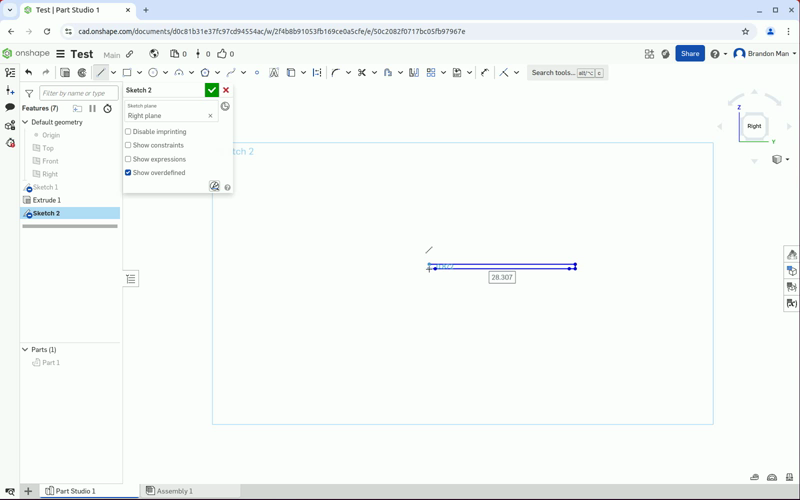
scroll(6)
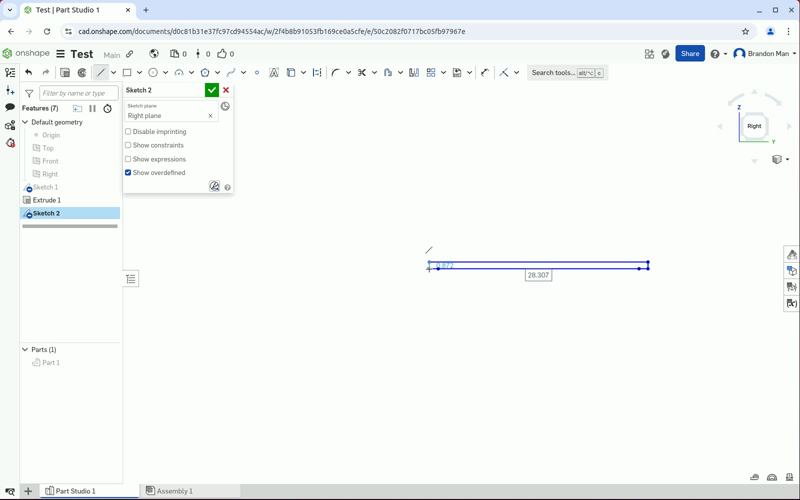
scroll(6)
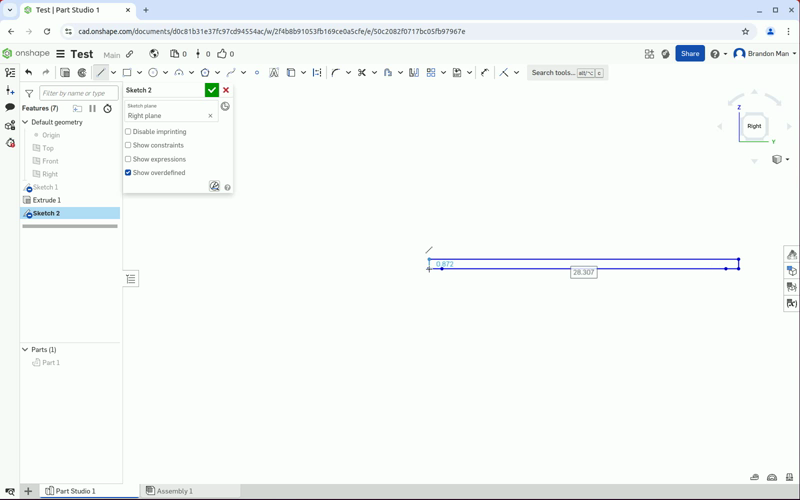
scroll(6)
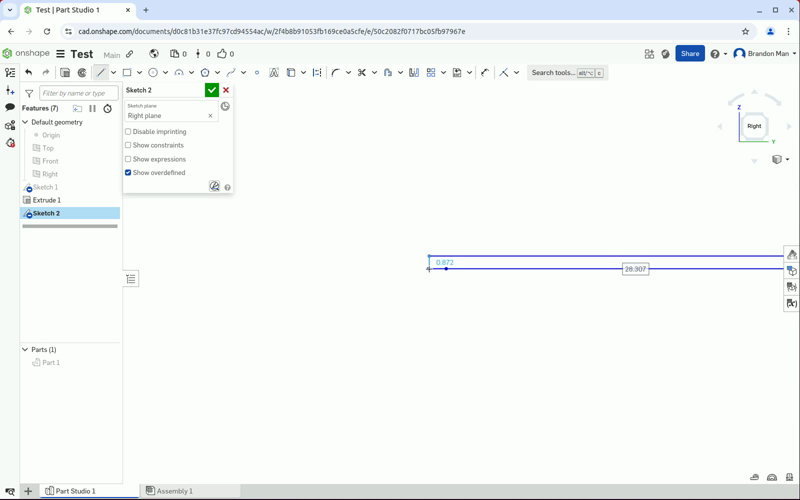
scroll(6)
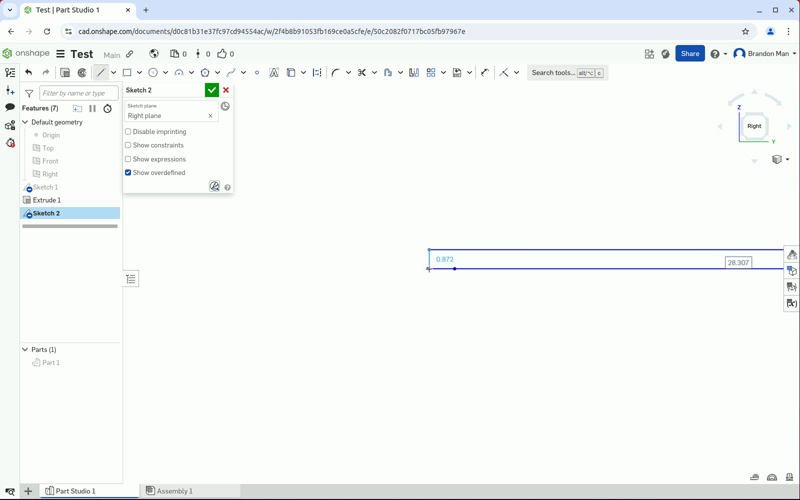
scroll(6)
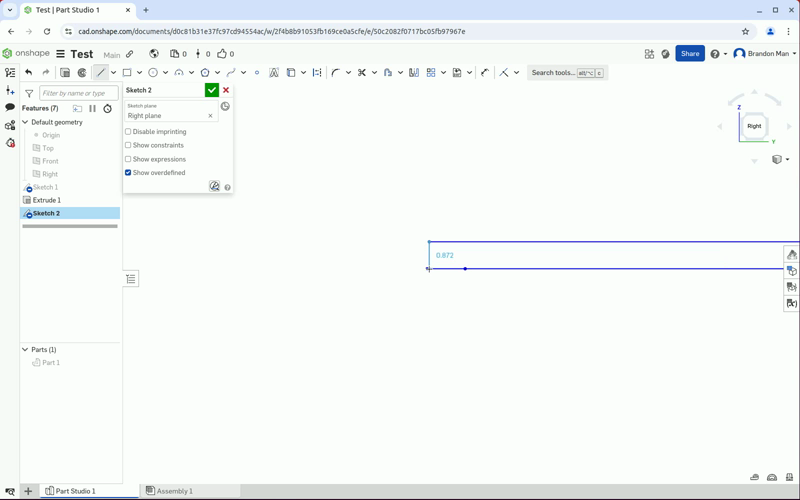
scroll(6)
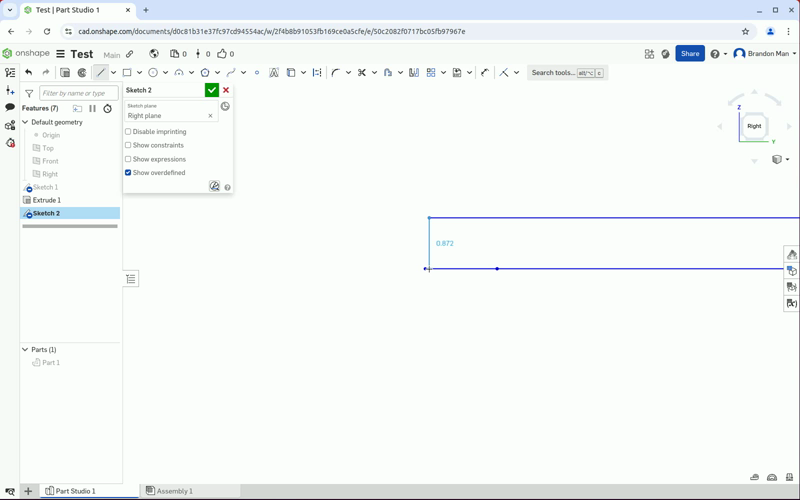
key_up(shift)
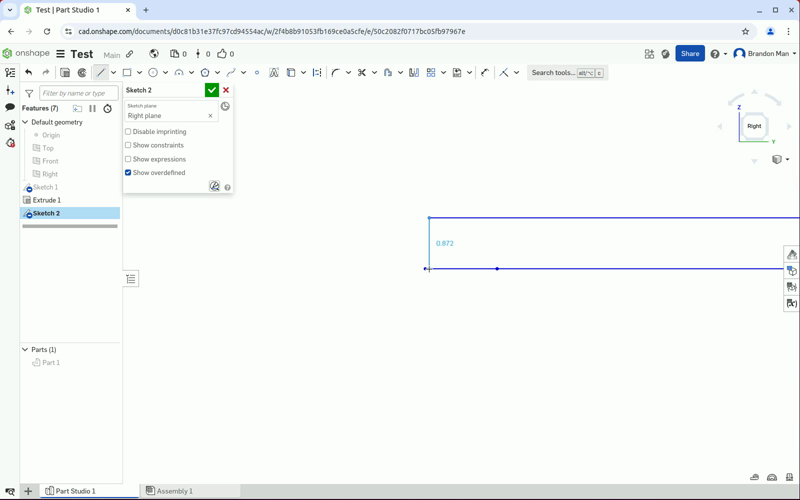
click(429, 268)
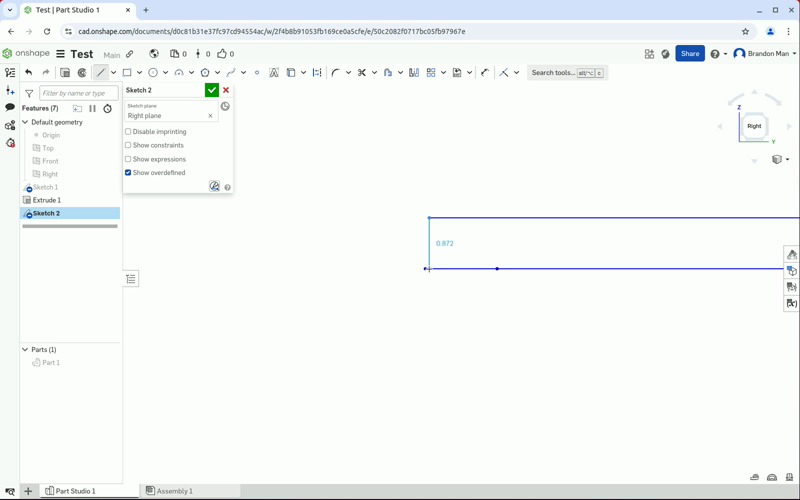
scroll(-6)
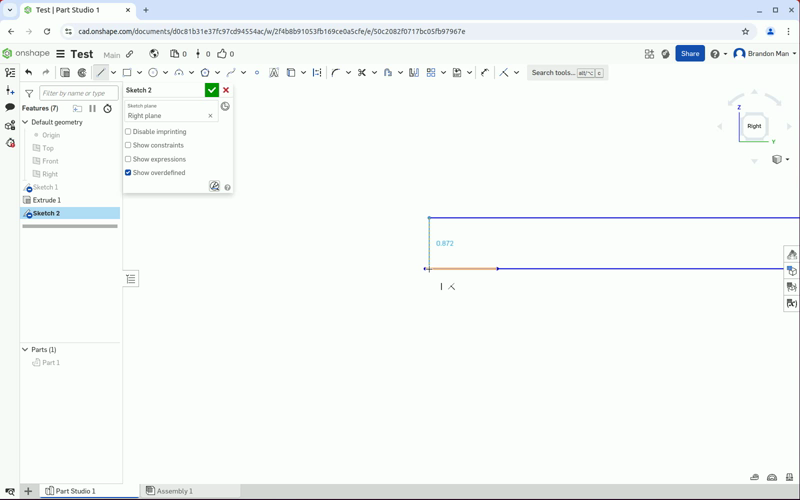
scroll(-6)
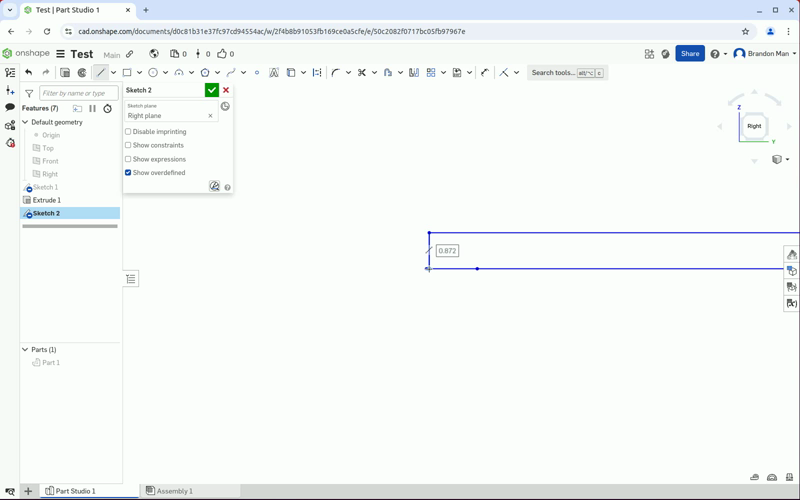
scroll(-6)
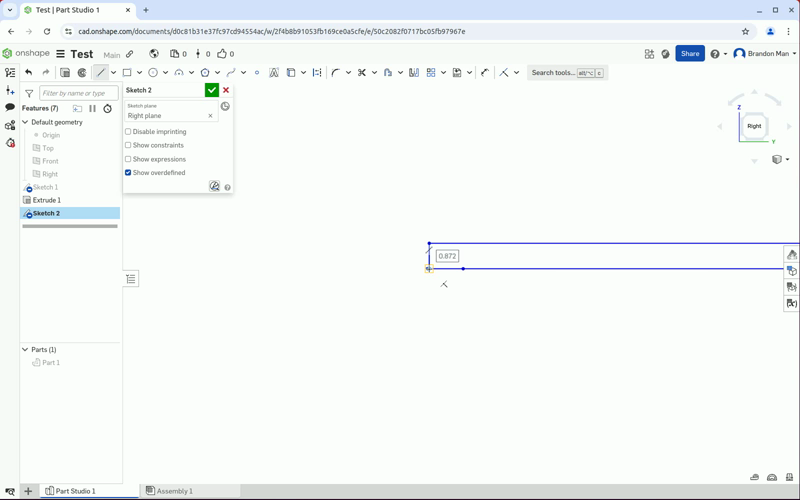
scroll(-6)
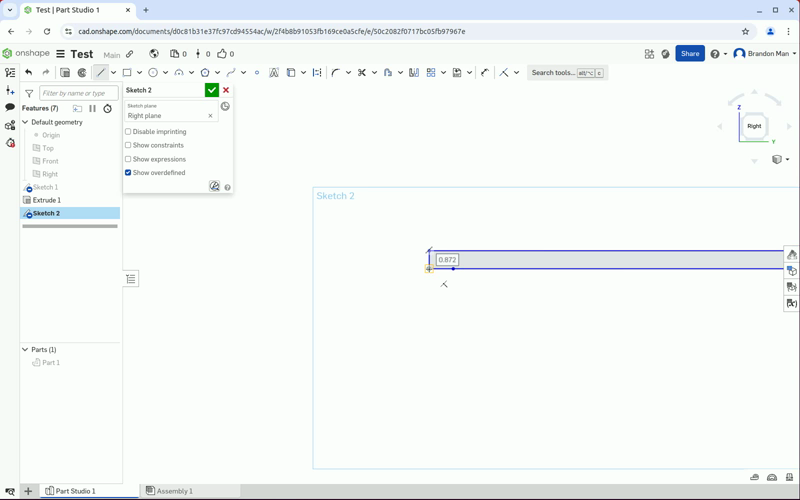
scroll(-6)
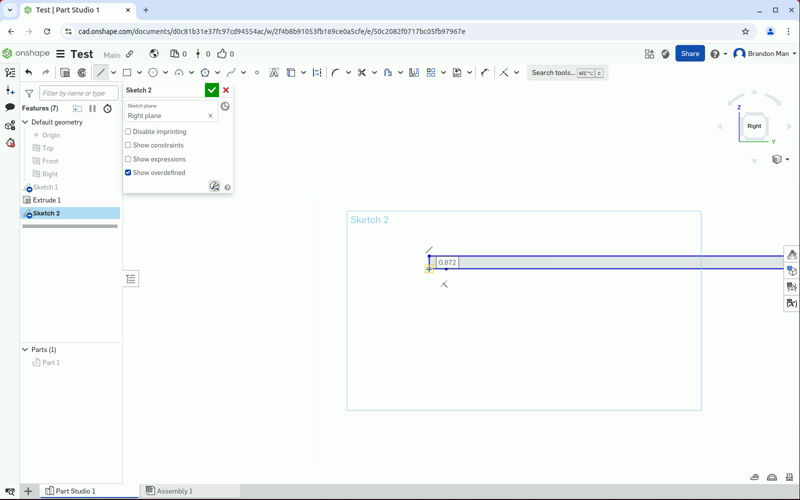
scroll(-6)
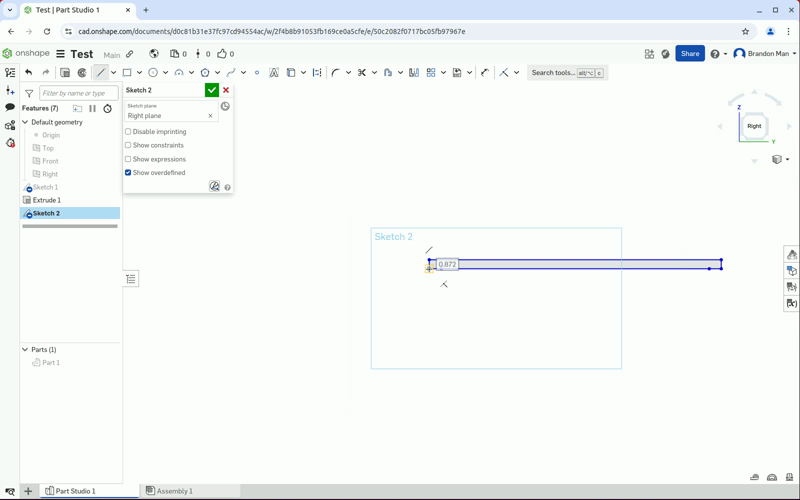
scroll(-6)
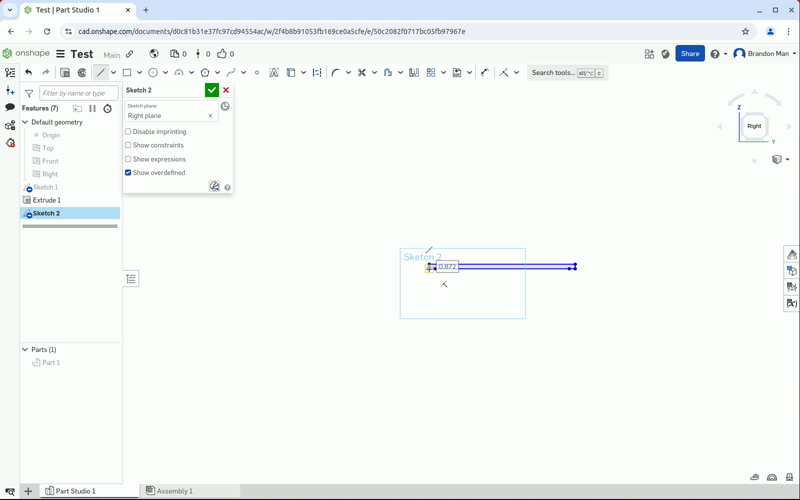
key(esc)
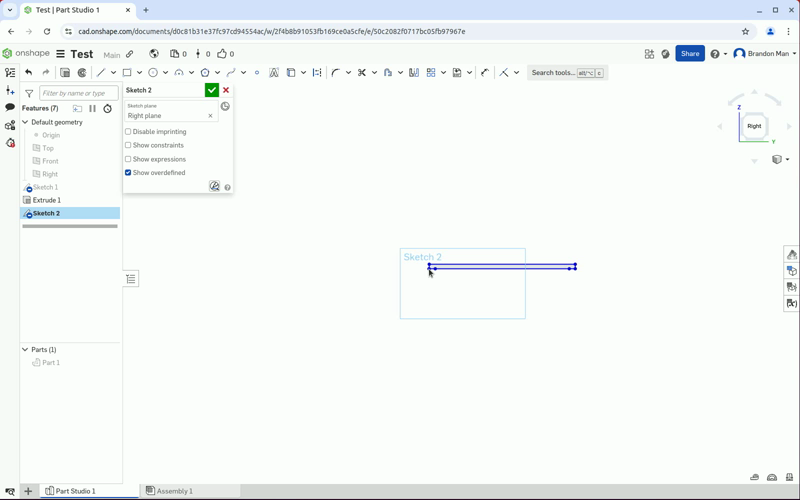
mouse_move(518, 265)
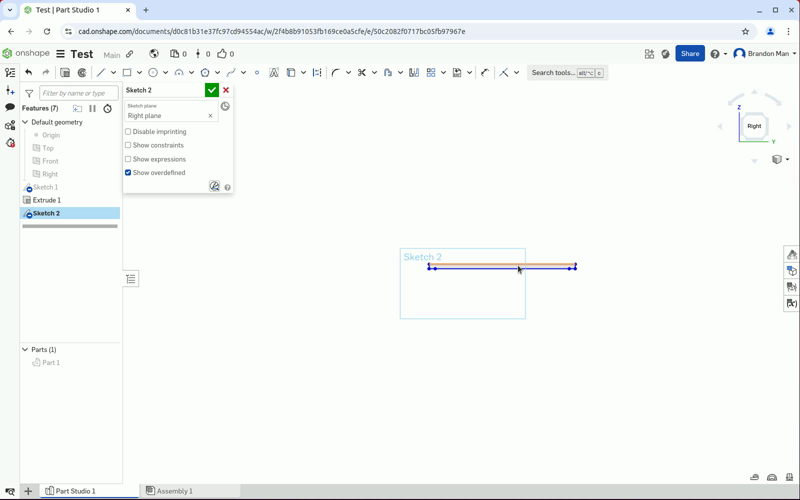
scroll(6)
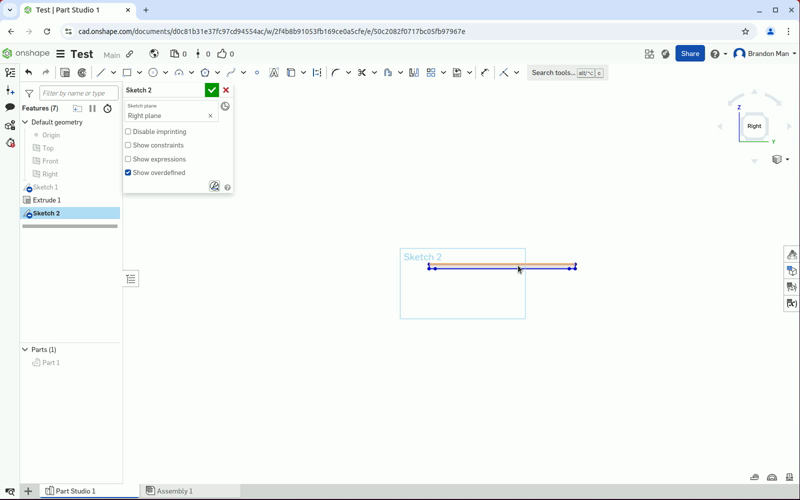
scroll(6)
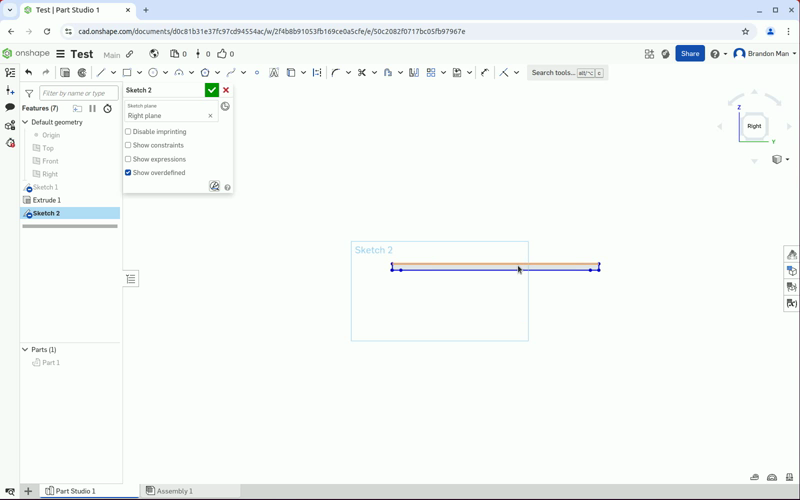
scroll(6)
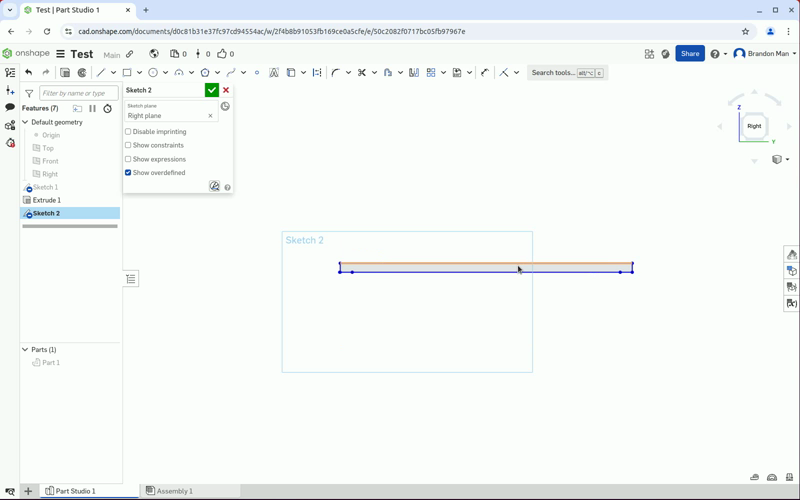
scroll(6)
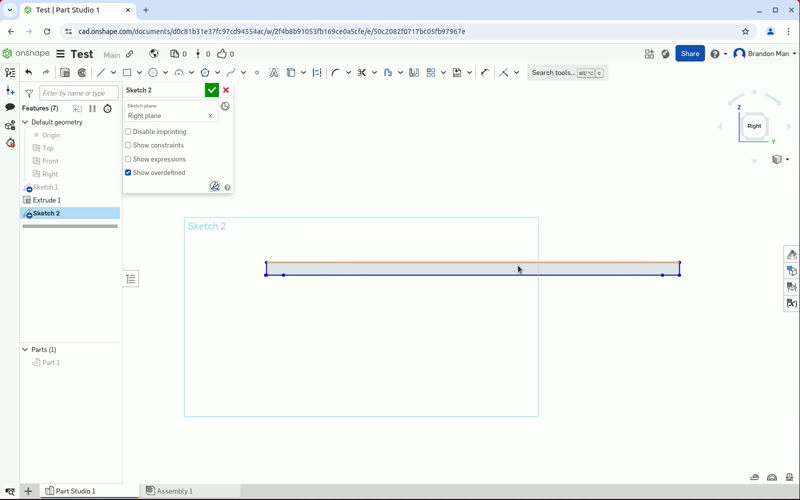
scroll(6)
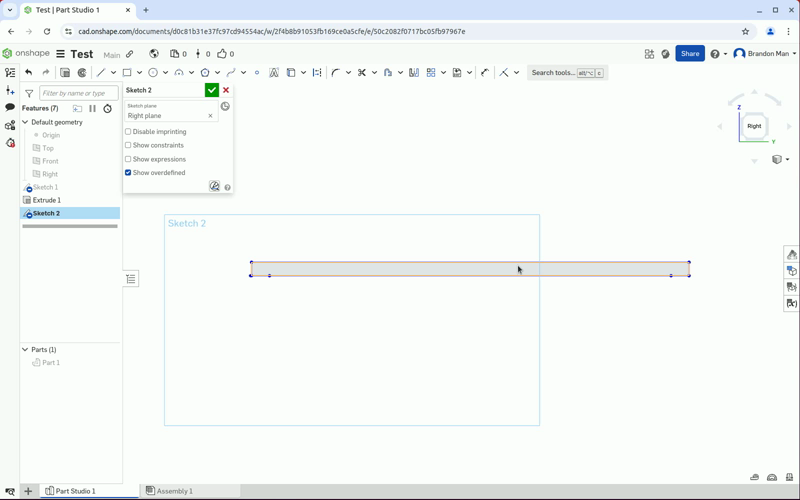
scroll(6)
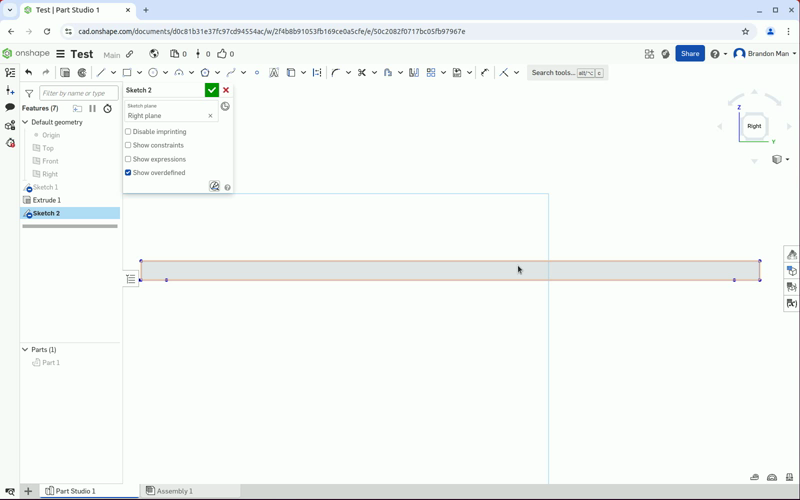
scroll(6)
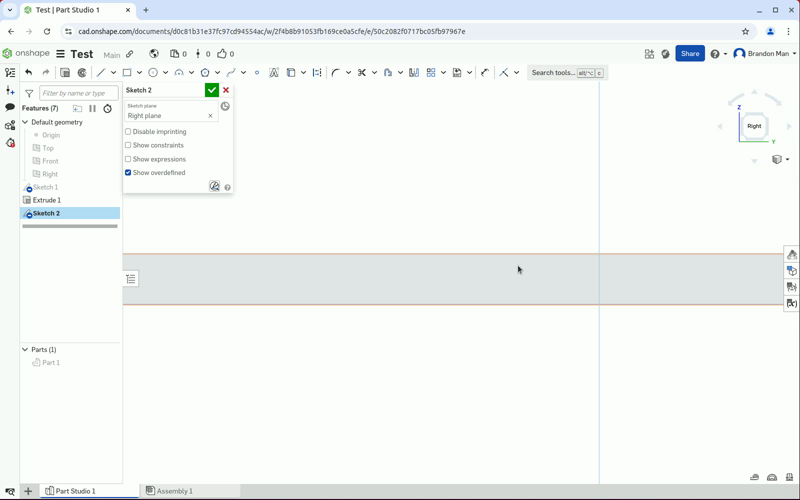
click(518, 265)
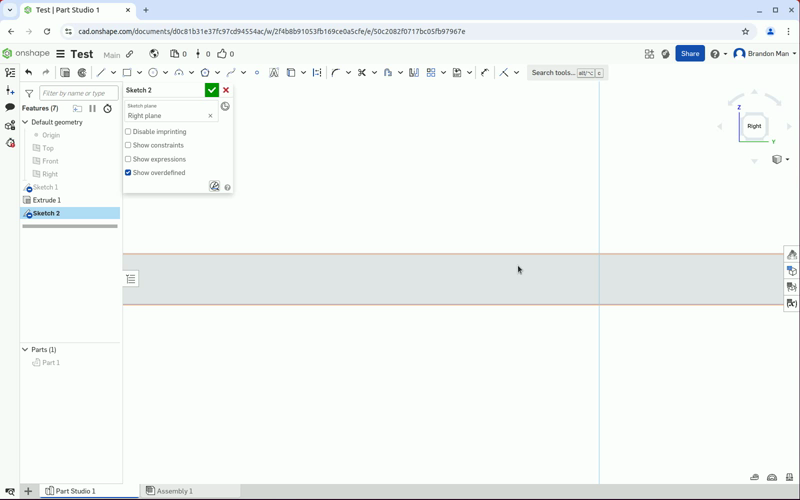
scroll(-6)
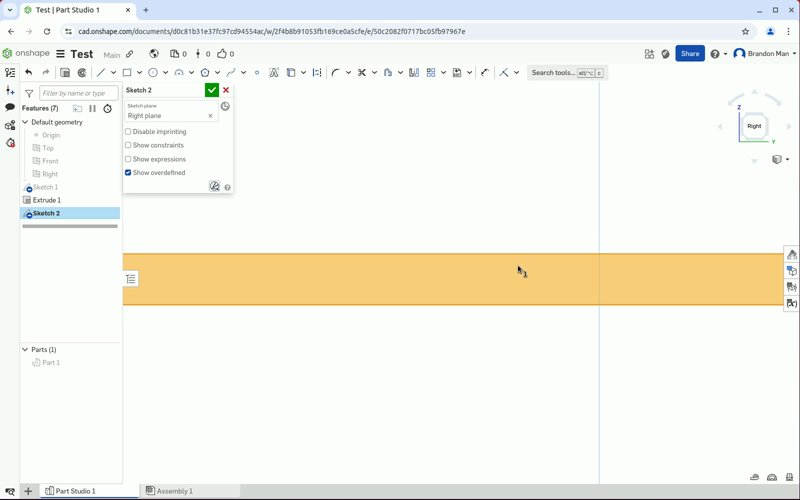
scroll(-6)
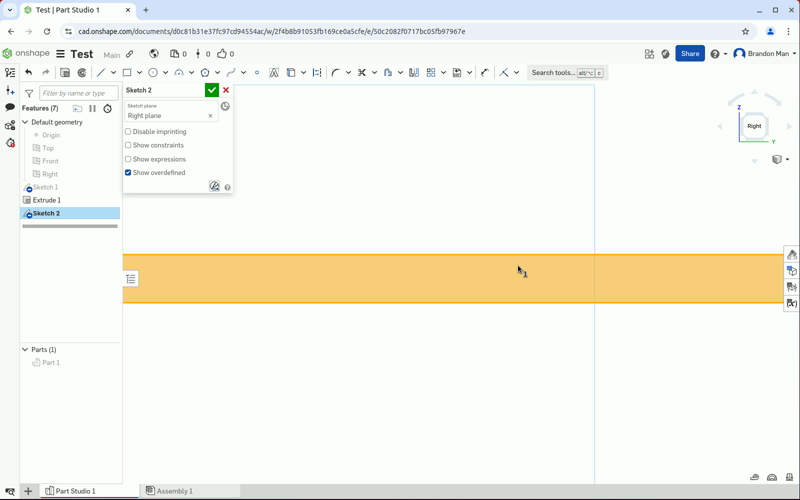
scroll(-6)
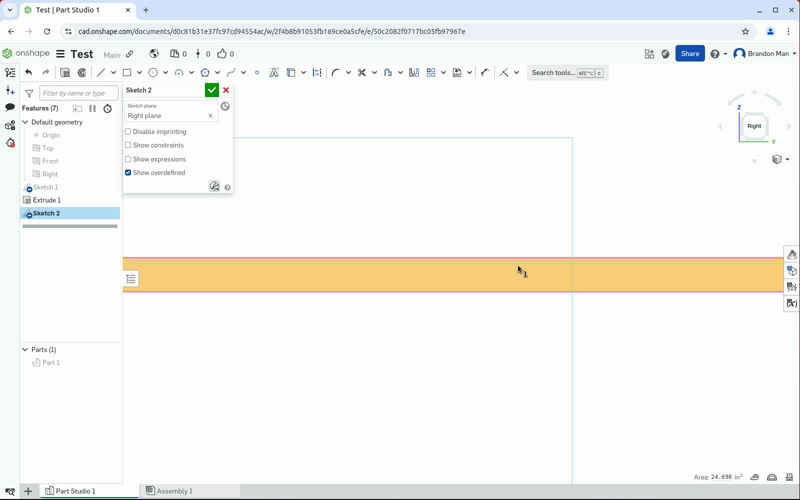
scroll(-6)
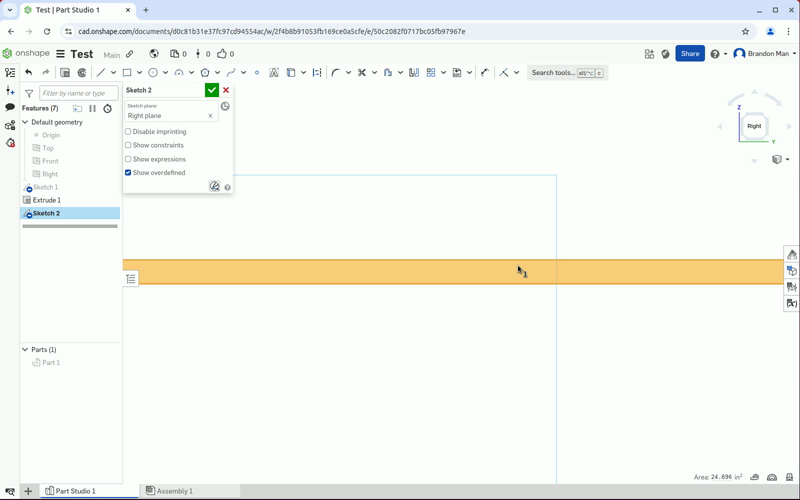
scroll(-6)
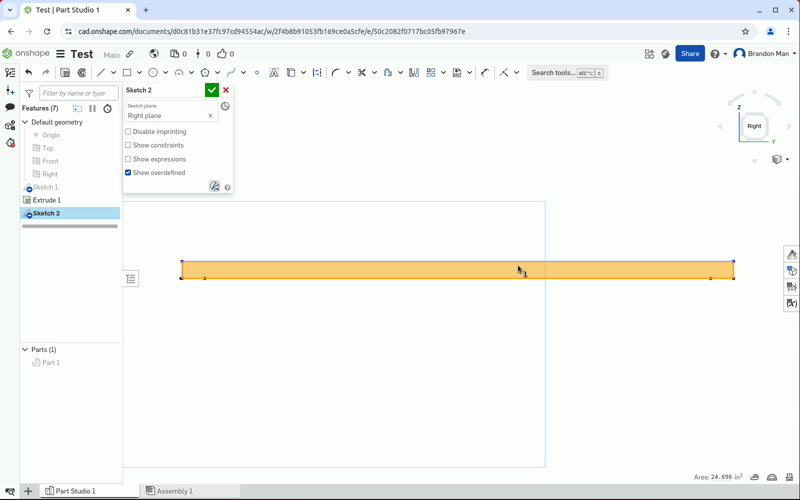
scroll(-6)
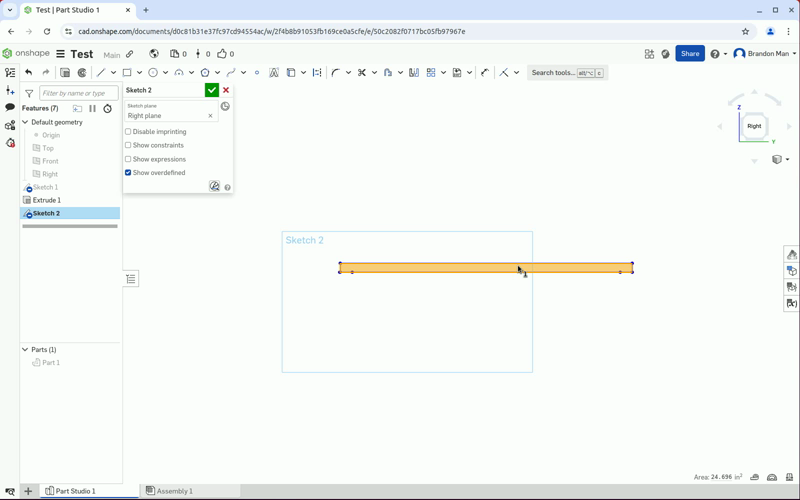
scroll(-6)
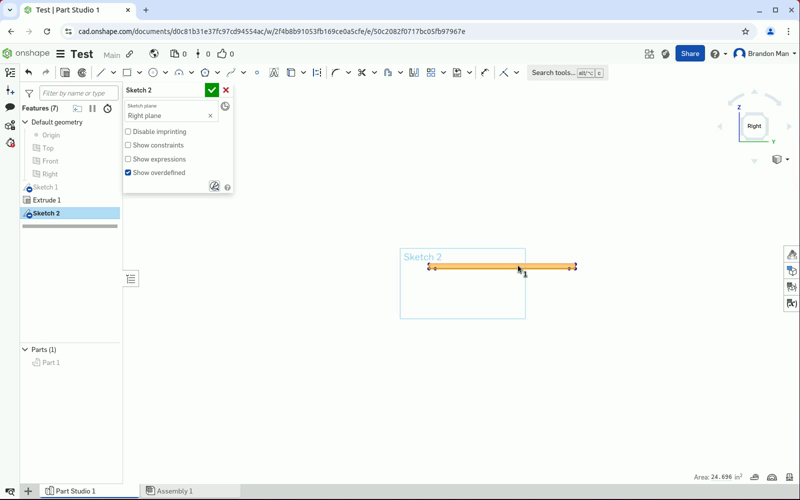
mouse_move(73, 352)
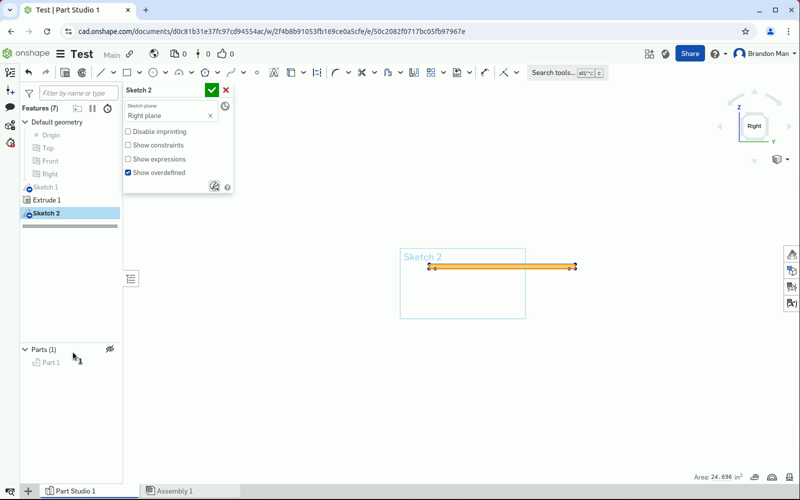
key(shift+y)
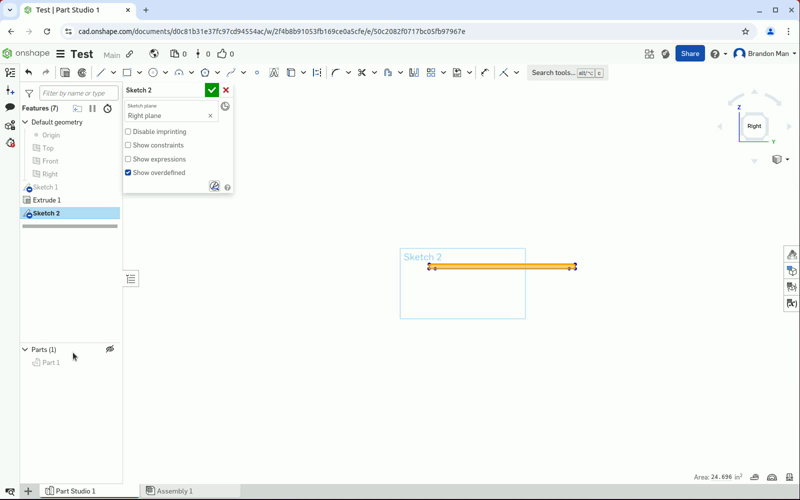
key(shift+e)
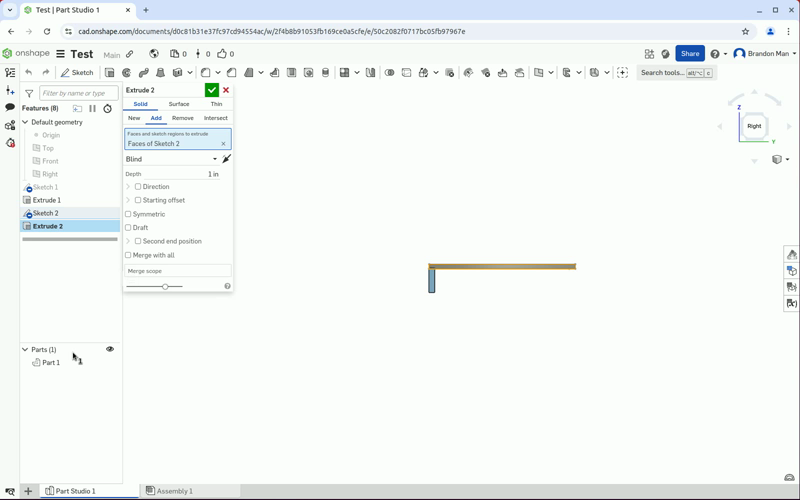
mouse_move(143, 106)
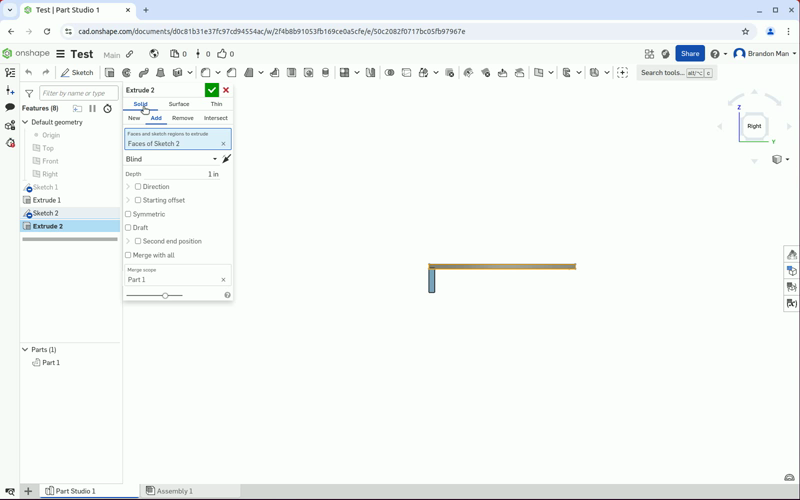
click(143, 106)
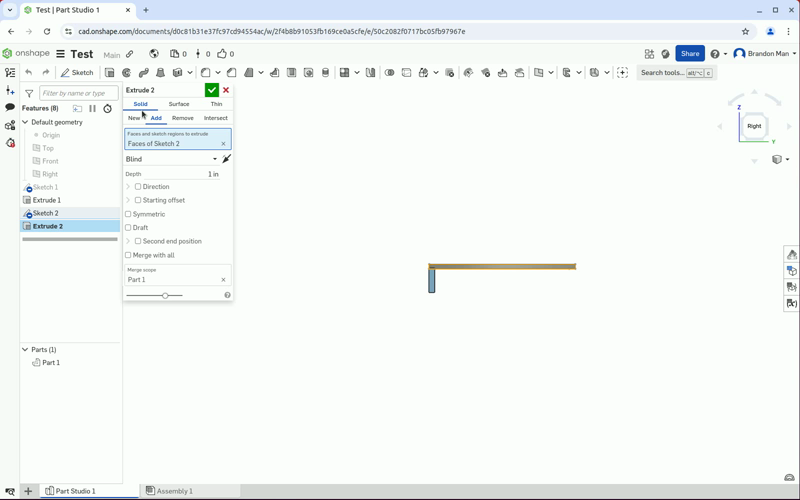
mouse_move(137, 120)
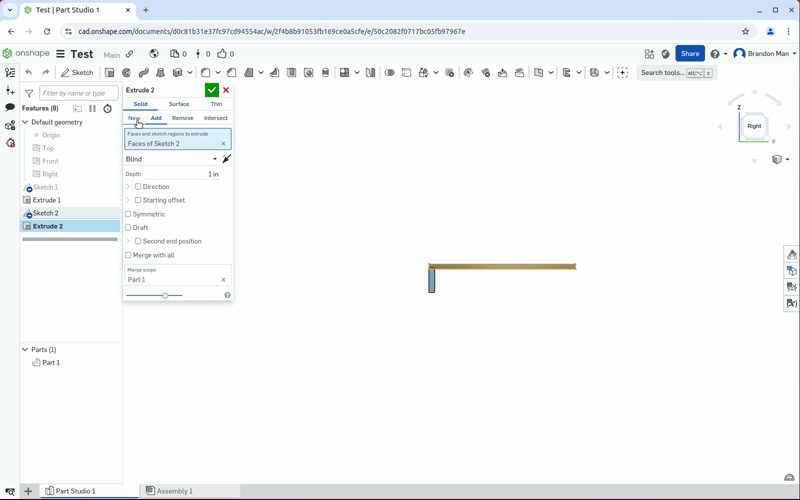
click(137, 120)
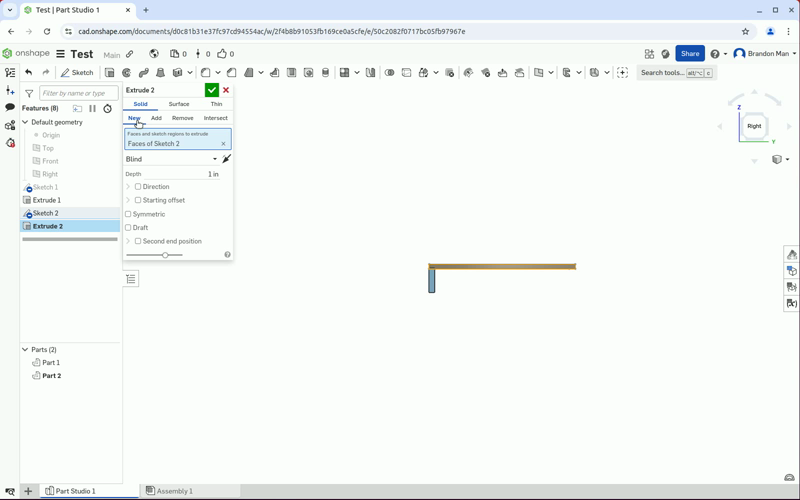
key(tab, 4)
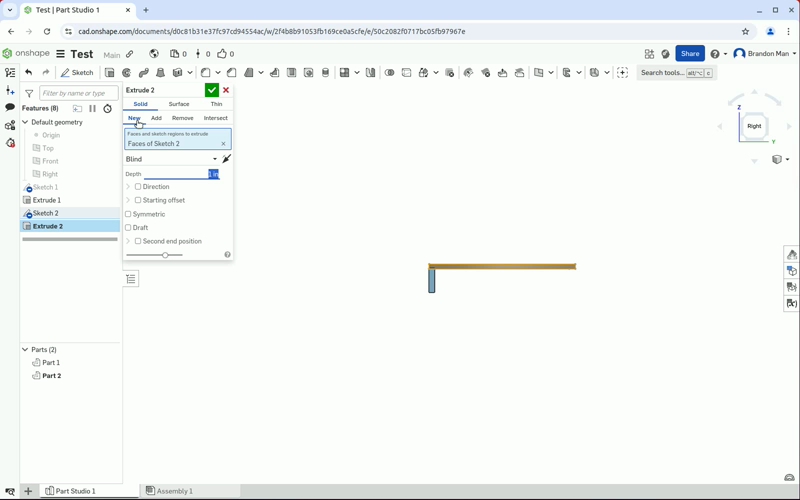
text(5.296)
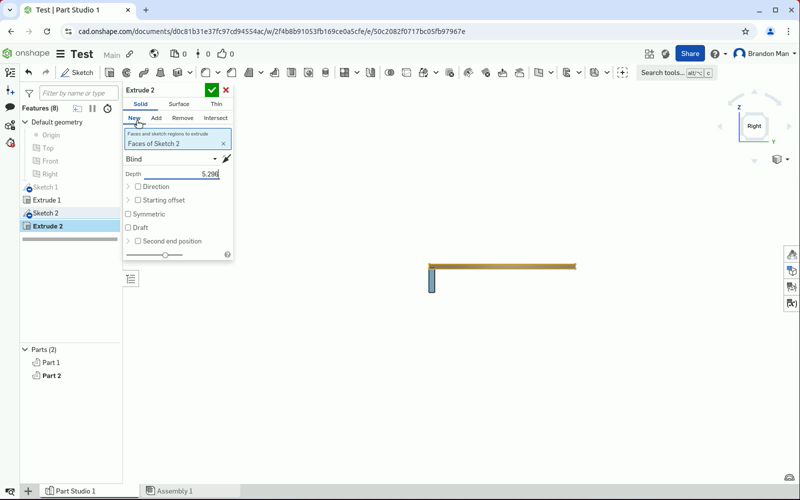
key(tab, 3)
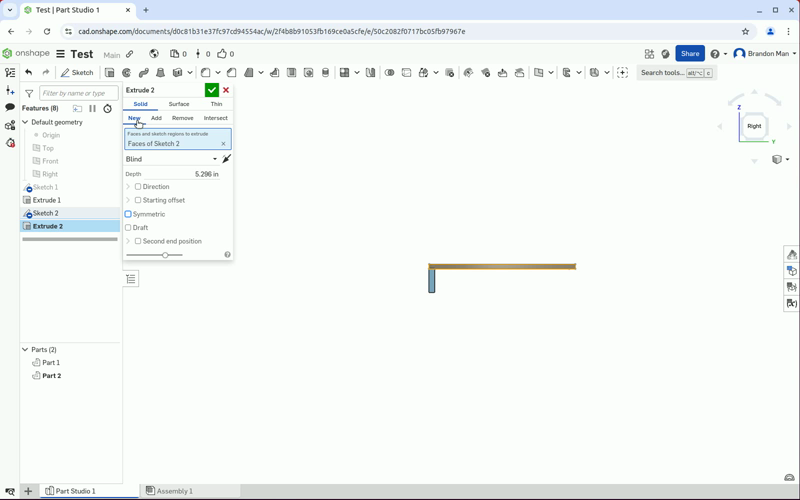
key(space)
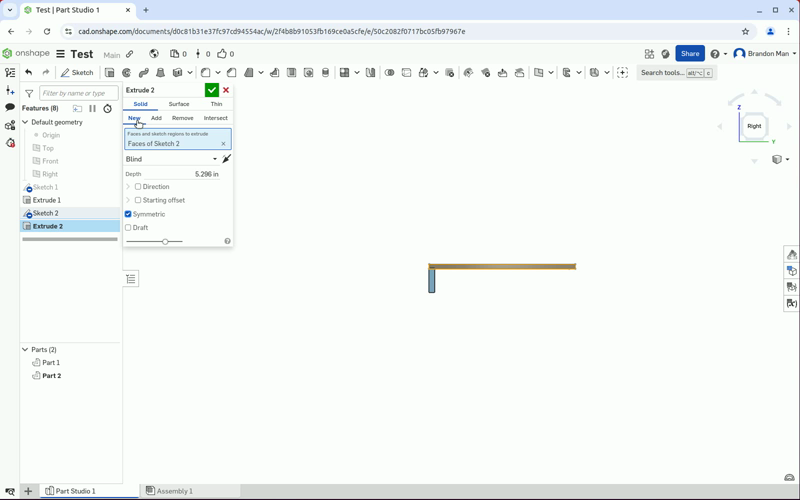
key(enter)
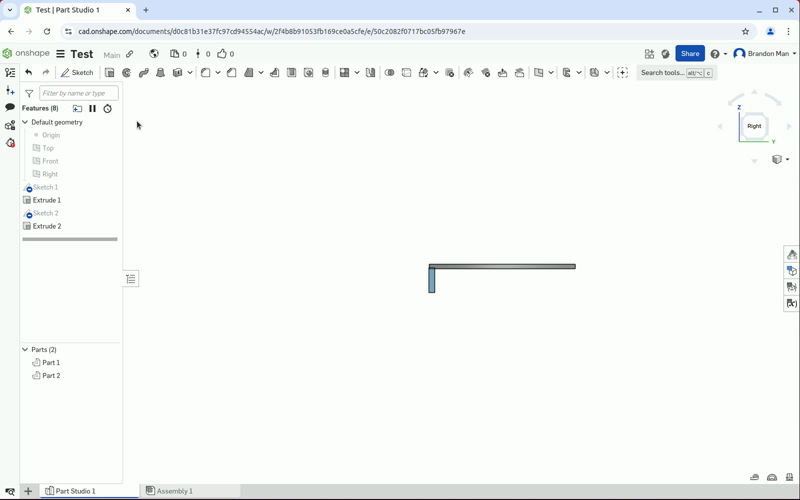
key(shift+h)
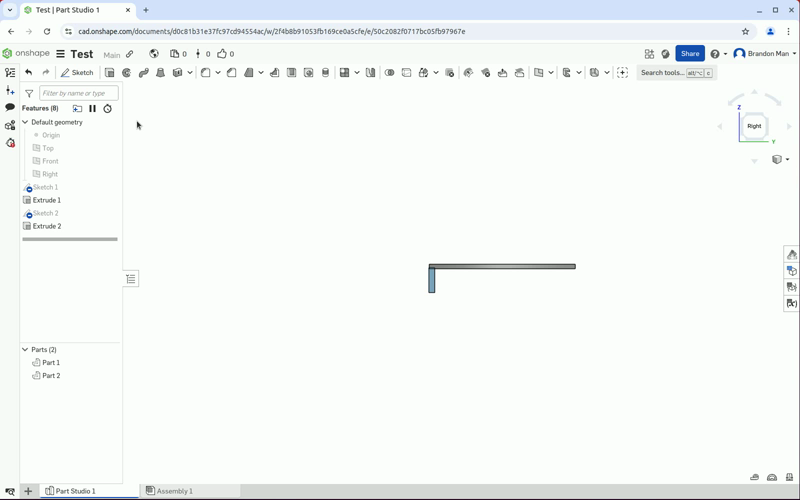
key(shift+h)
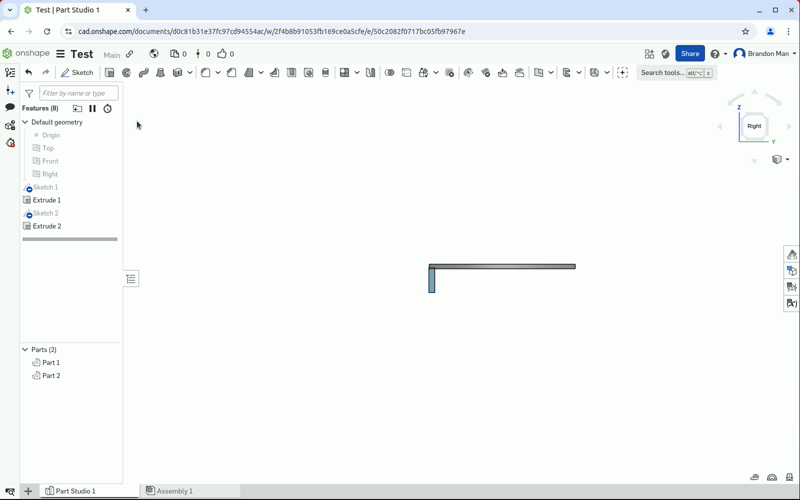
mouse_move(73, 189)
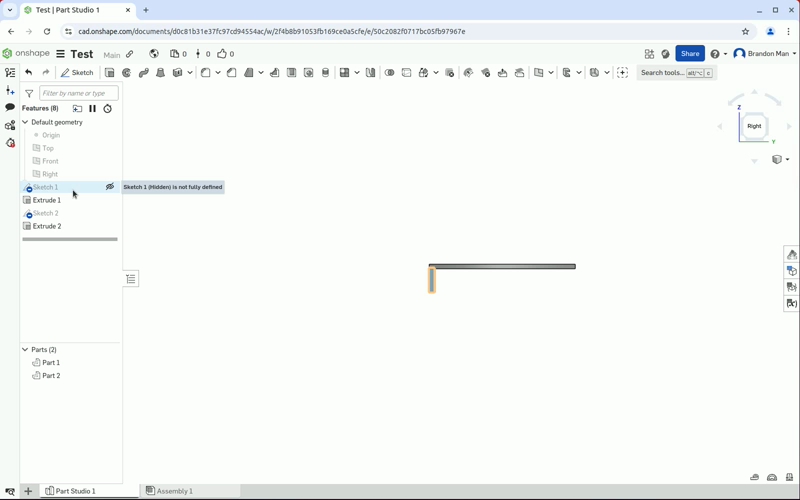
click(73, 189)
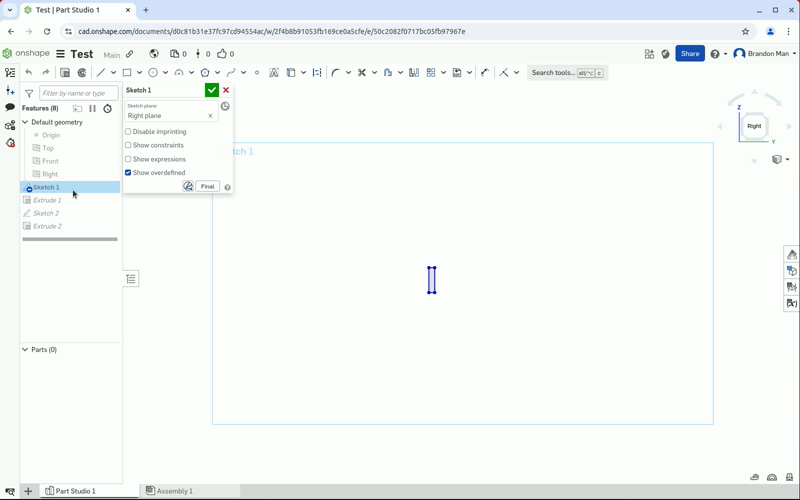
mouse_move(229, 92)
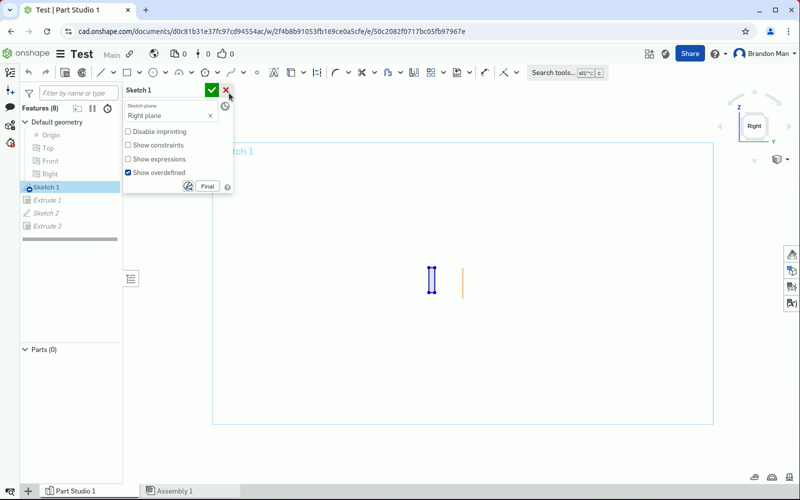
click(229, 92)
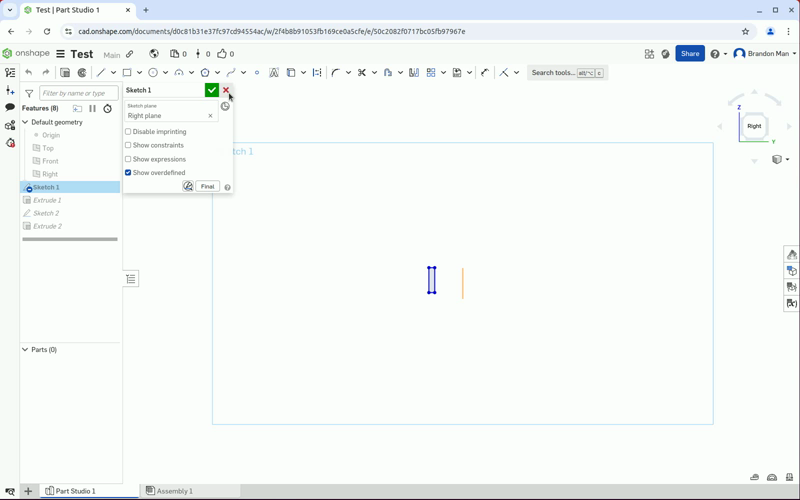
key(shift+s)
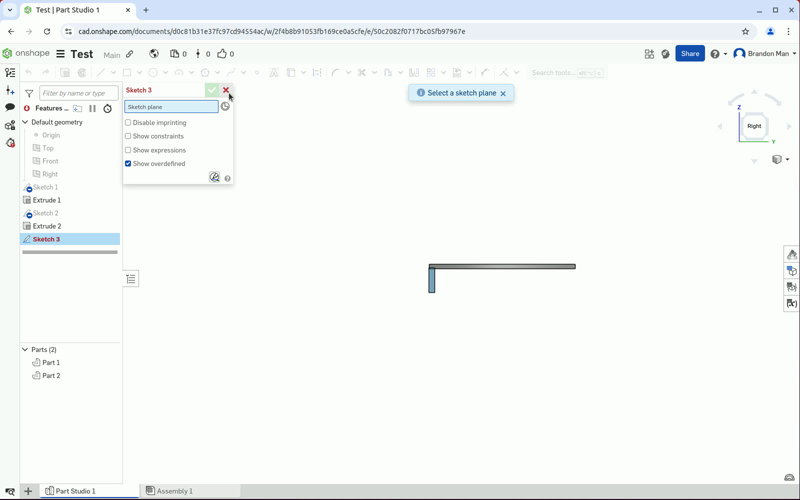
mouse_move(73, 176)
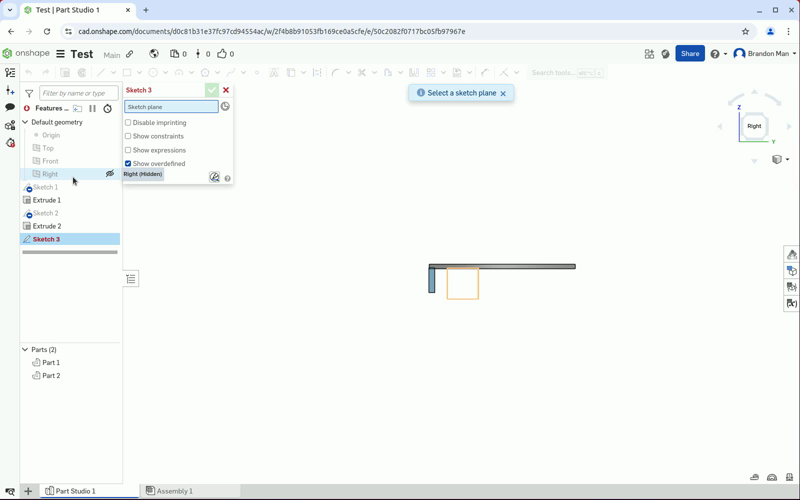
click(73, 176)
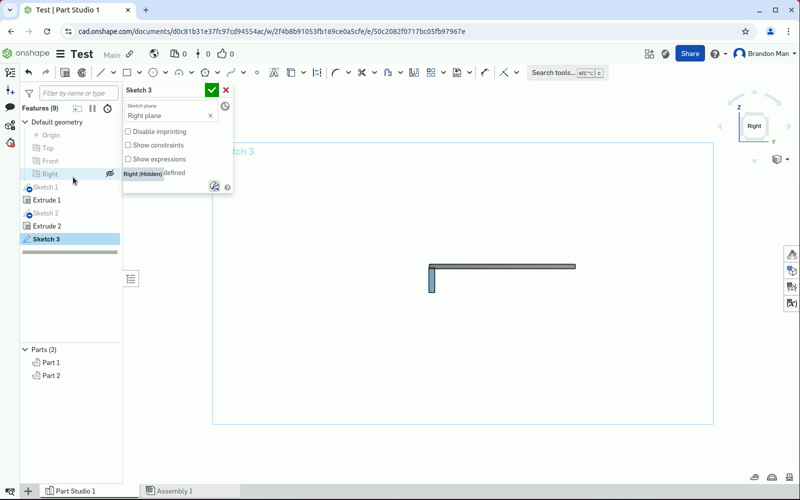
mouse_move(73, 352)
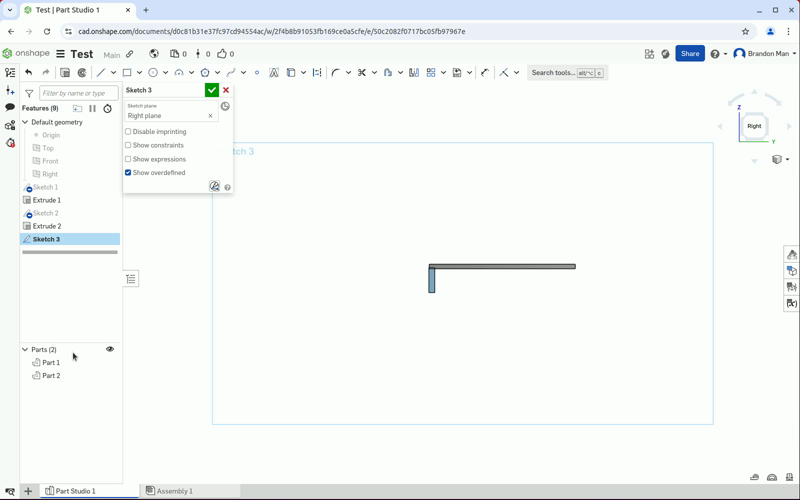
key(y)
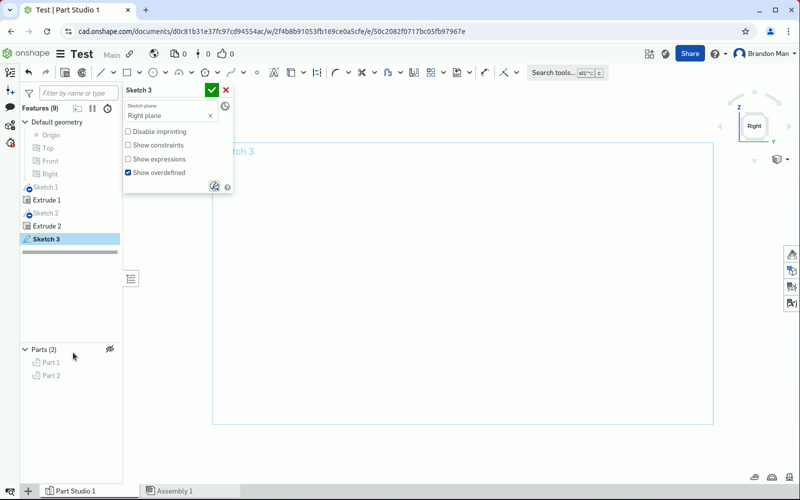
key(l)
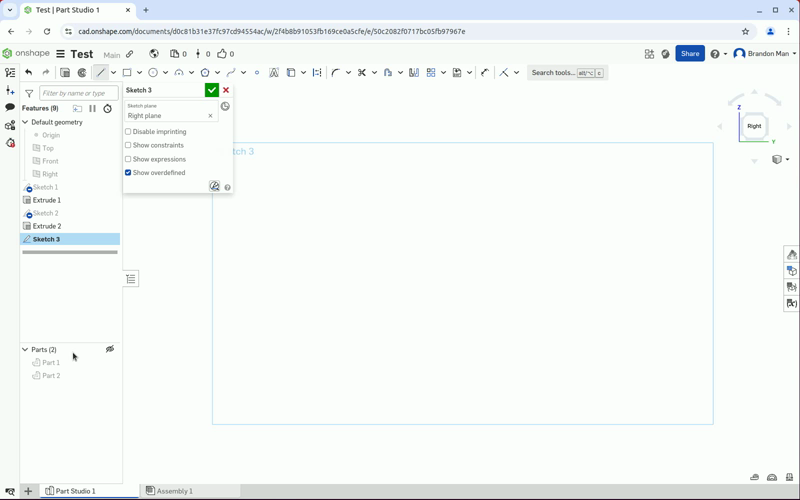
key_down(shift)
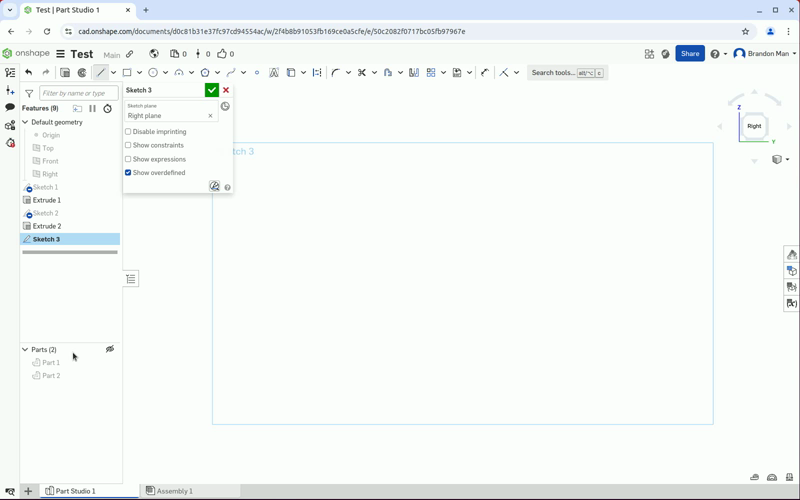
mouse_move(568, 329)
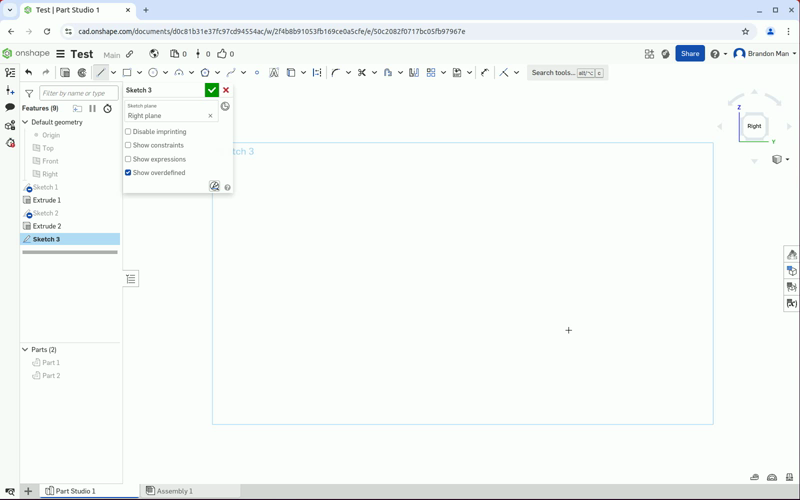
click(568, 329)
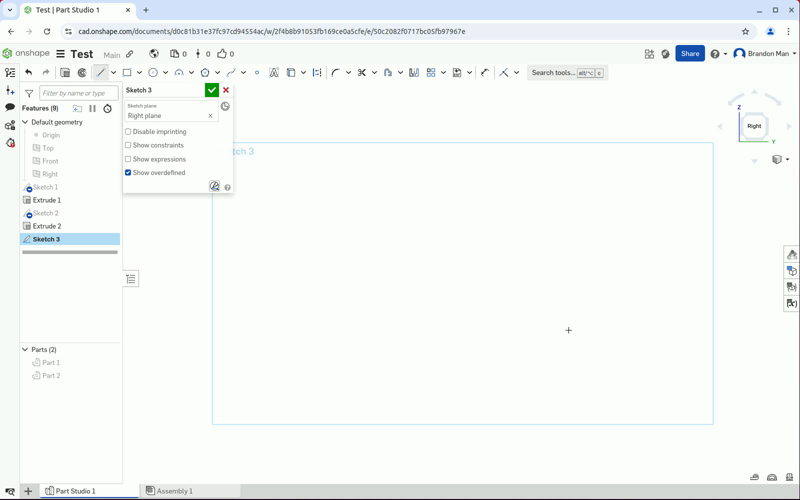
key_up(shift)
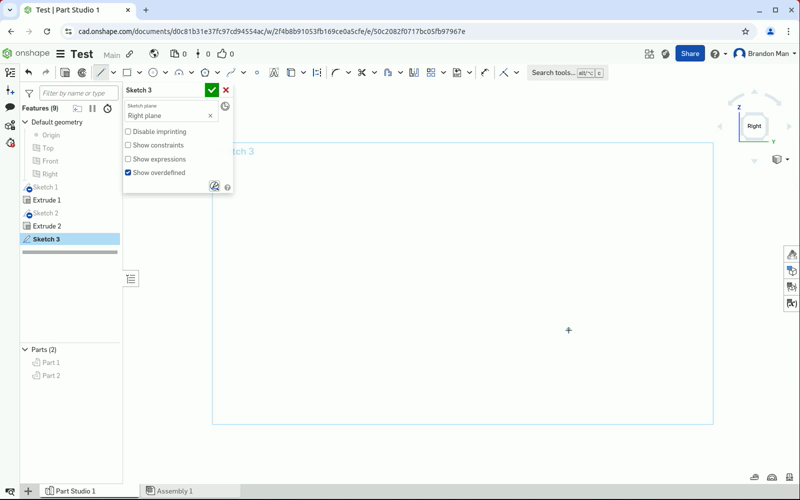
key_down(shift)
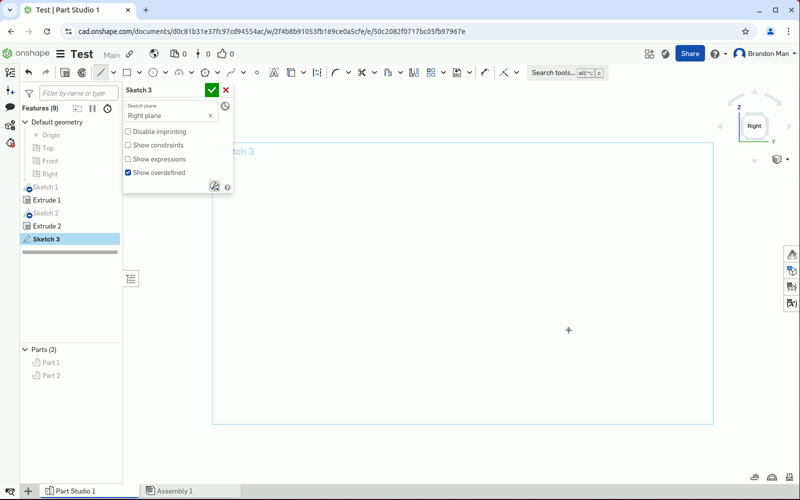
mouse_move(589, 329)
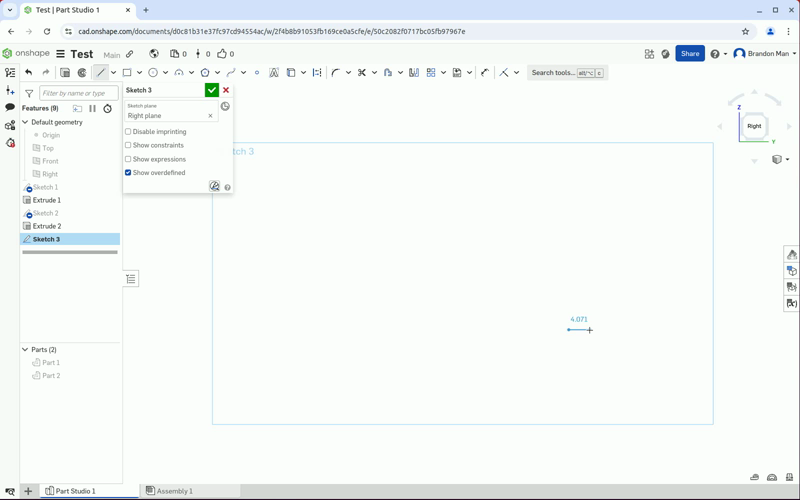
mouse_move(575, 329)
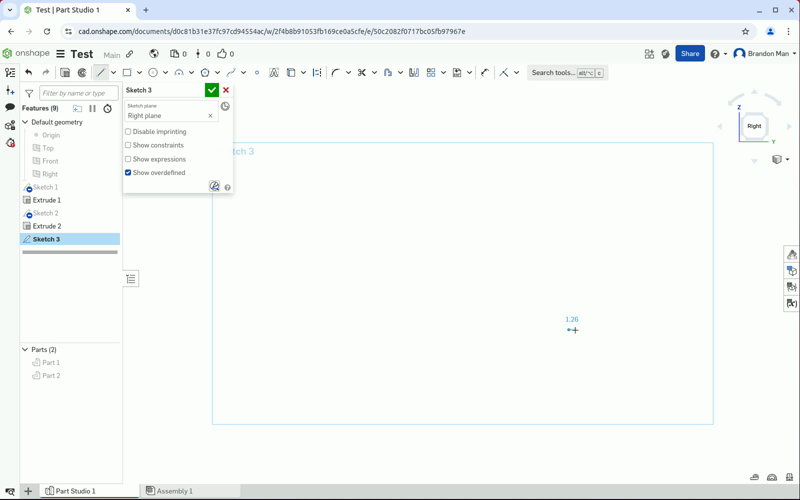
scroll(6)
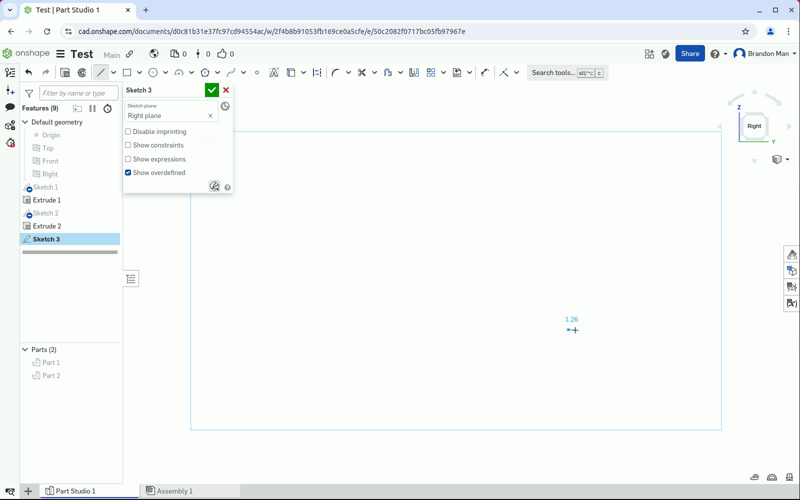
scroll(6)
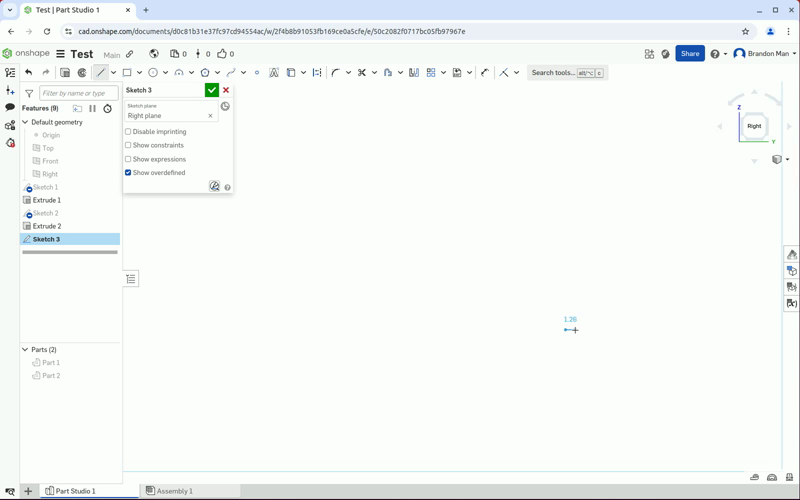
scroll(6)
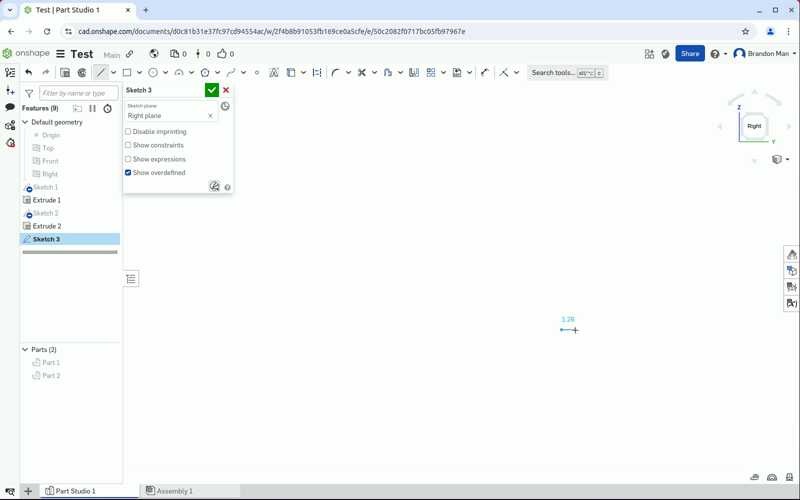
scroll(6)
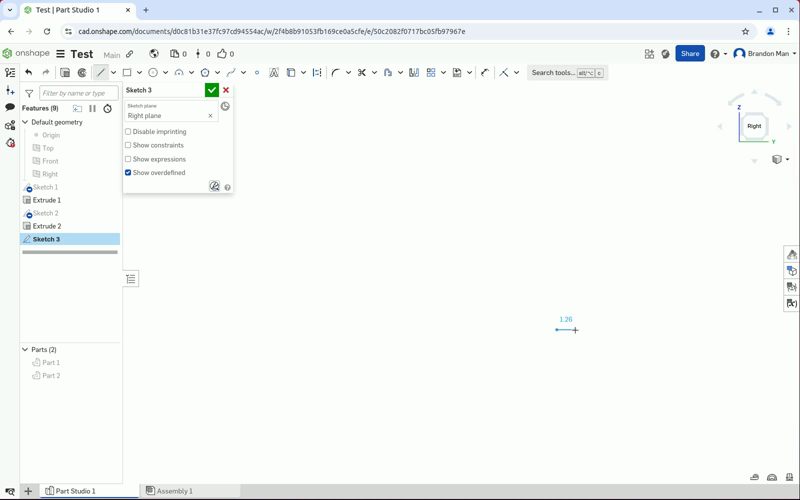
scroll(6)
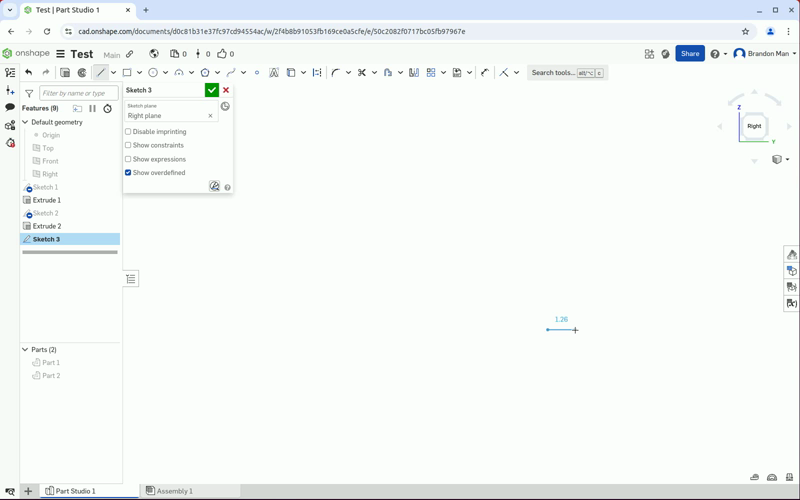
scroll(6)
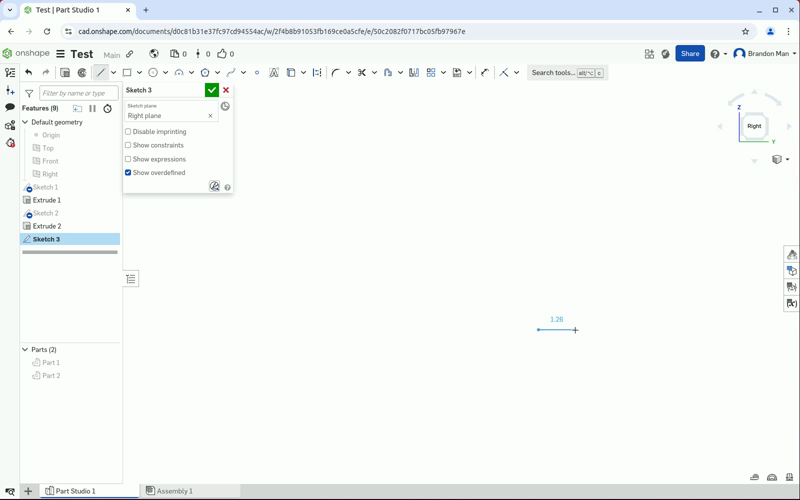
scroll(6)
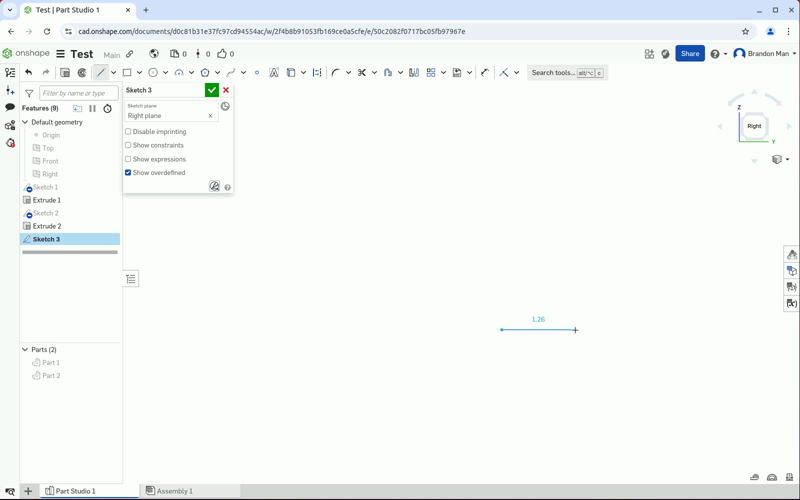
click(575, 329)
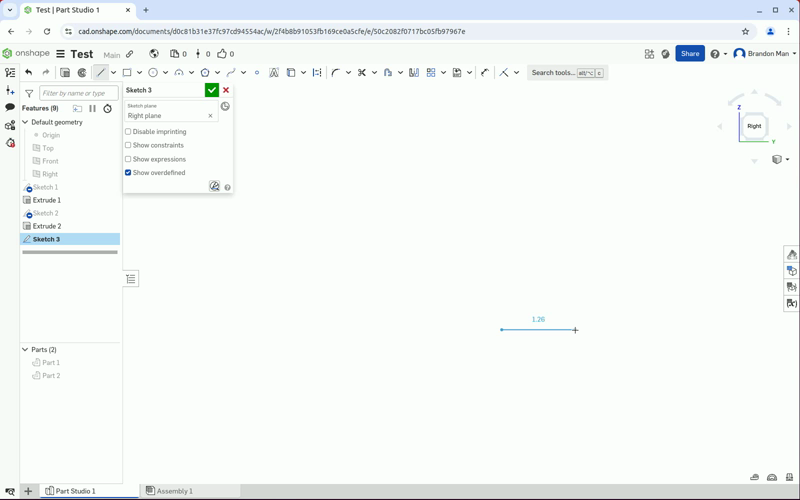
scroll(-6)
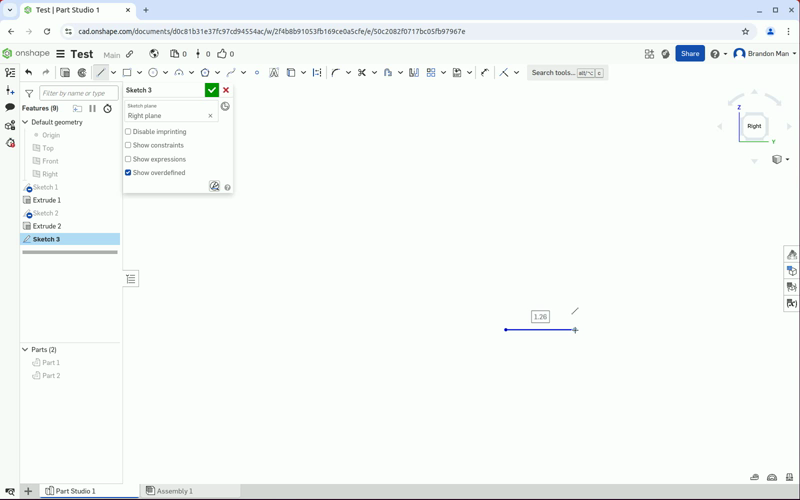
scroll(-6)
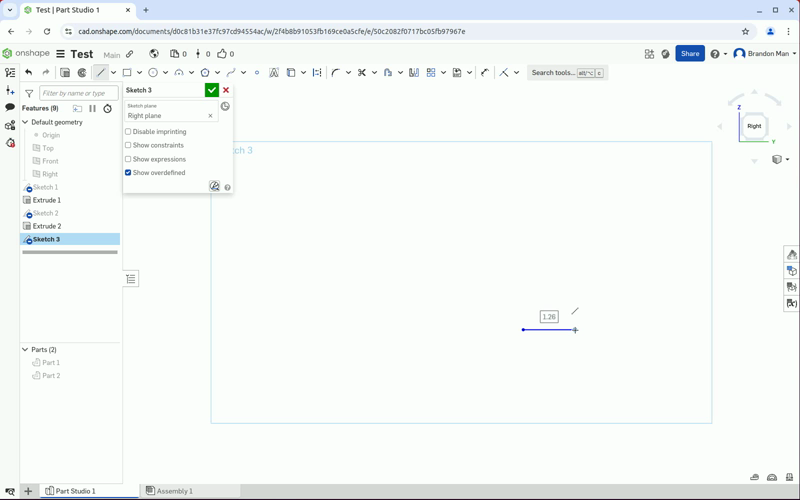
scroll(-6)
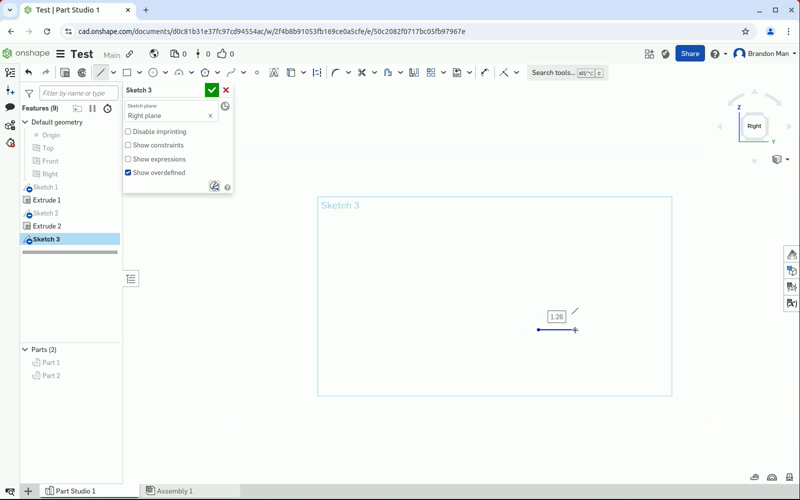
scroll(-6)
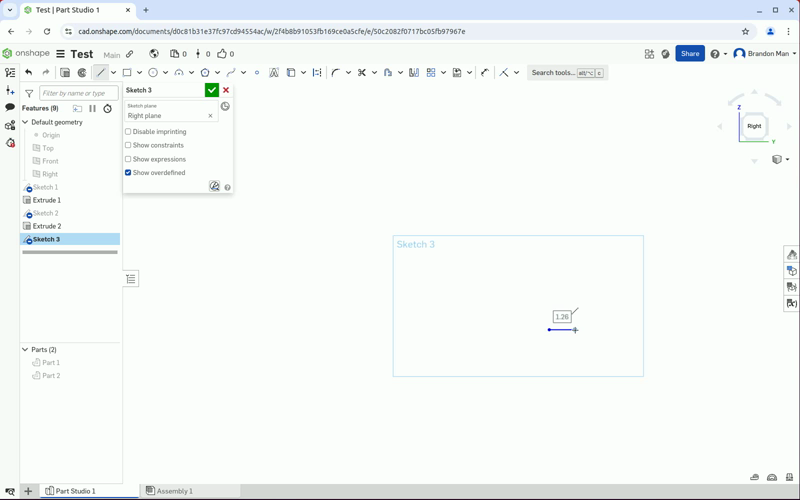
scroll(-6)
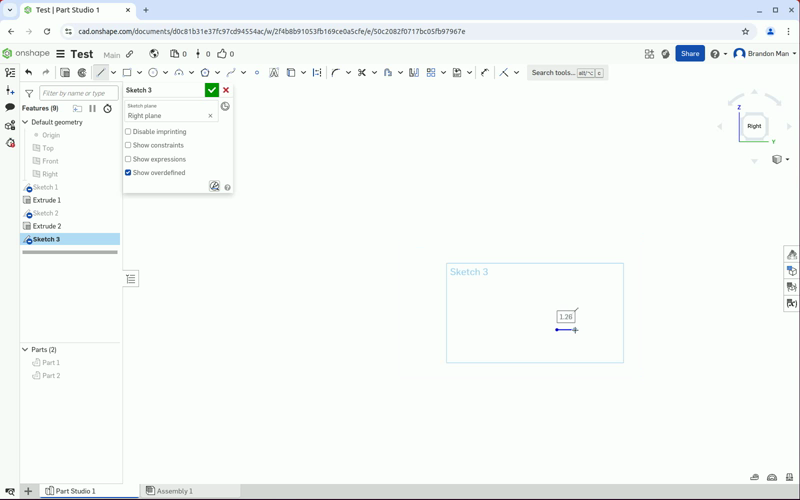
scroll(-6)
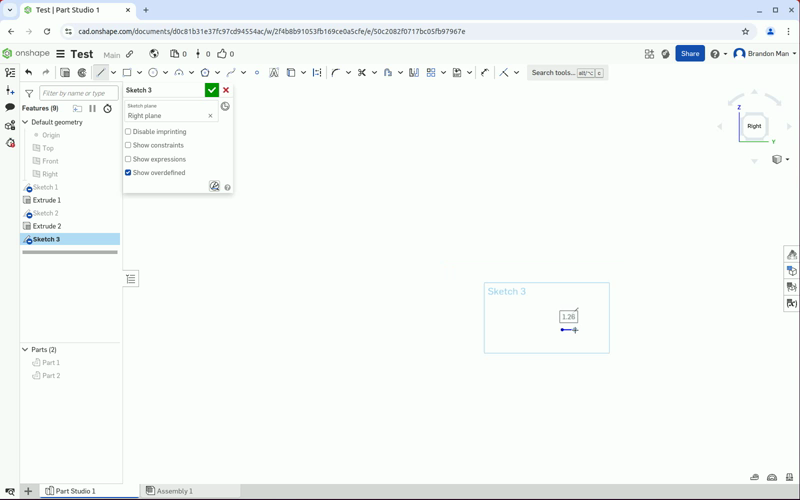
scroll(-6)
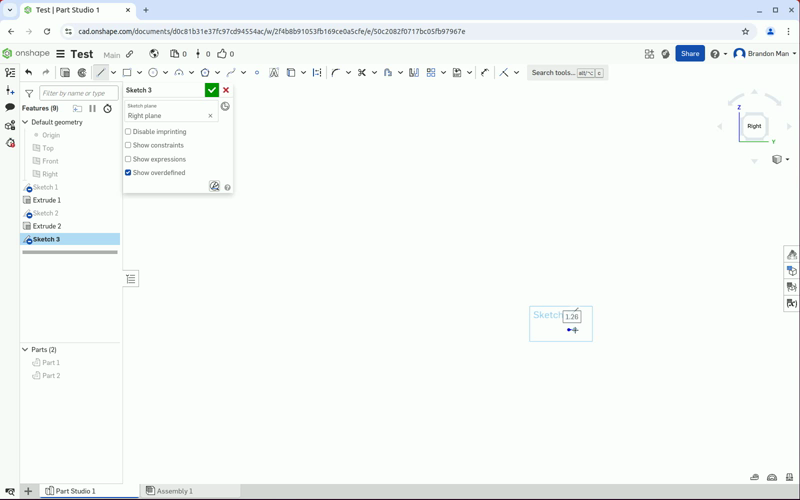
key_up(shift)
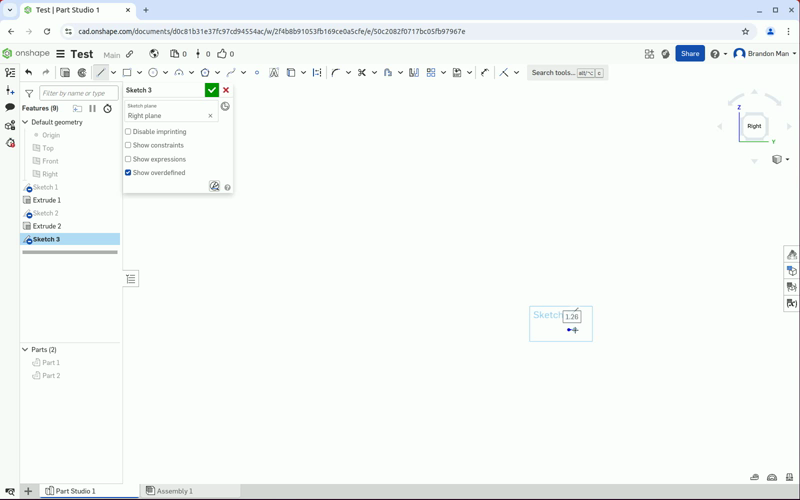
key_down(shift)
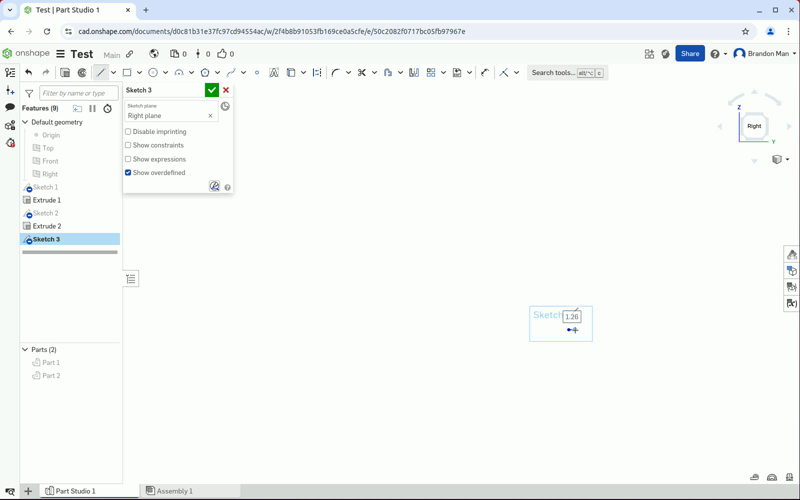
mouse_move(575, 268)
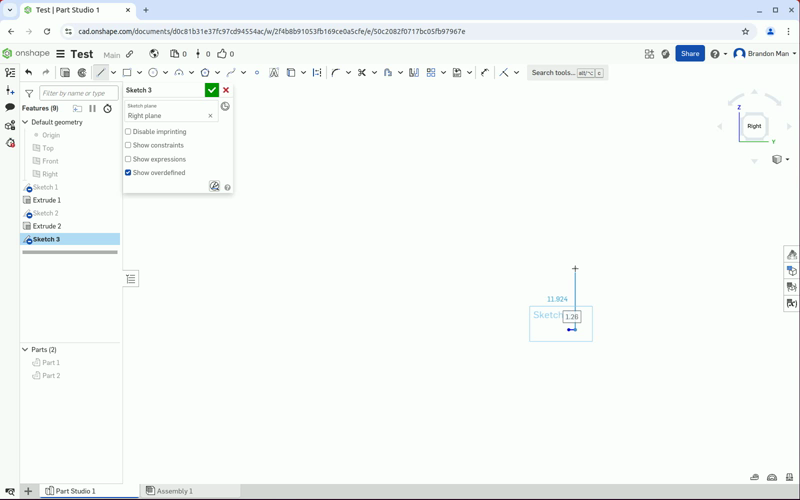
click(575, 268)
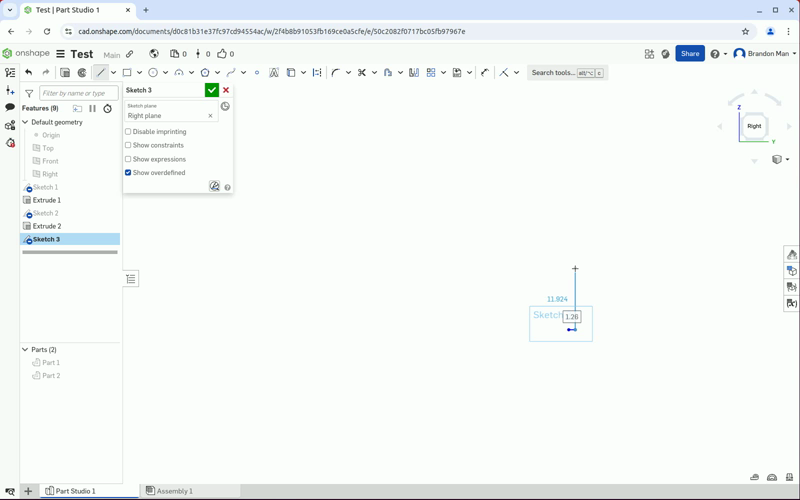
key_up(shift)
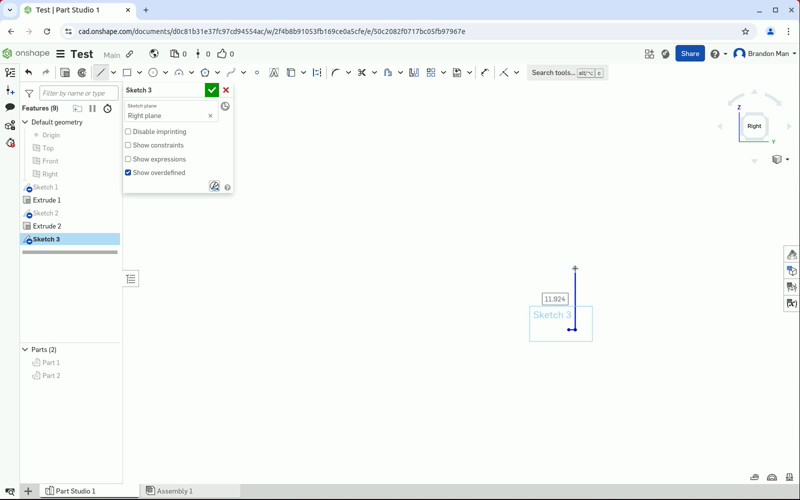
key_down(shift)
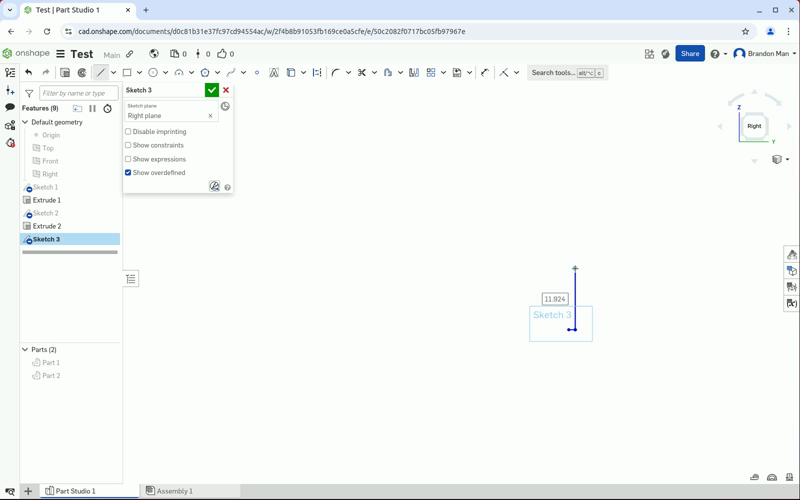
mouse_move(589, 268)
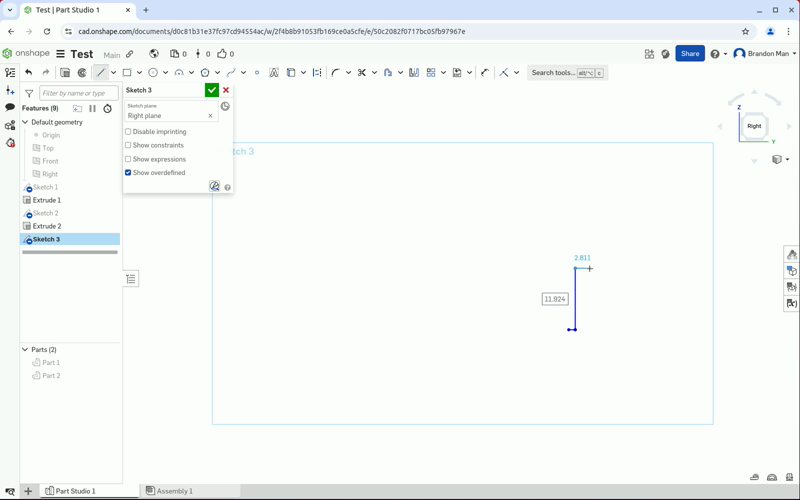
mouse_move(568, 268)
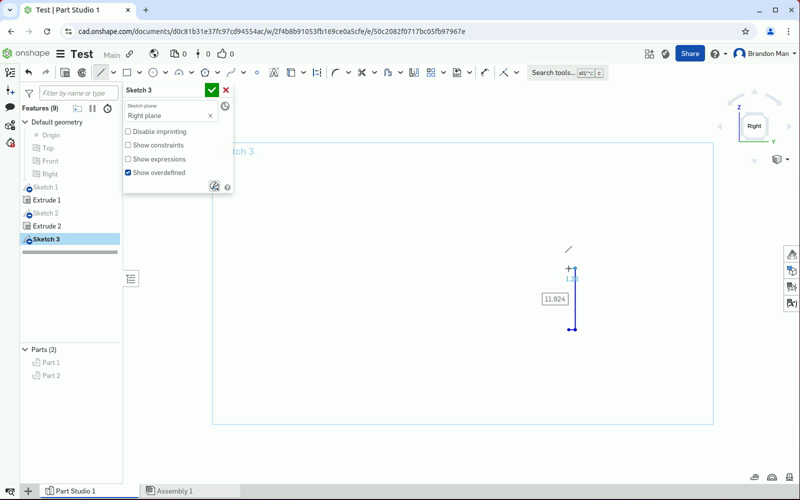
scroll(6)
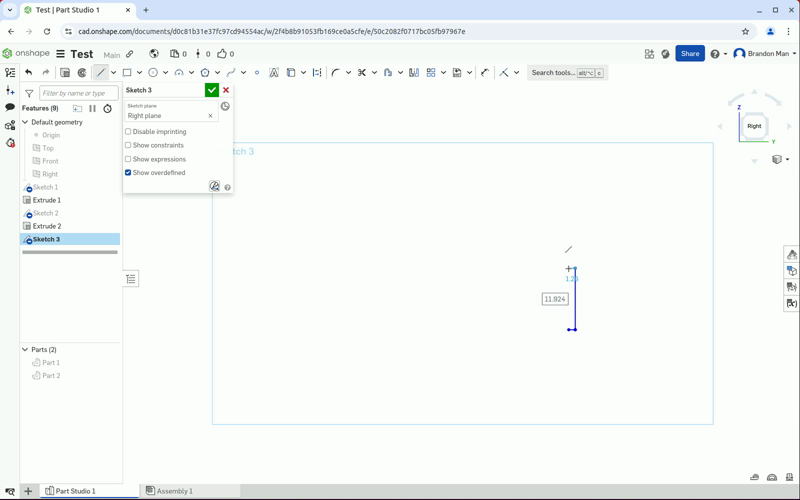
scroll(6)
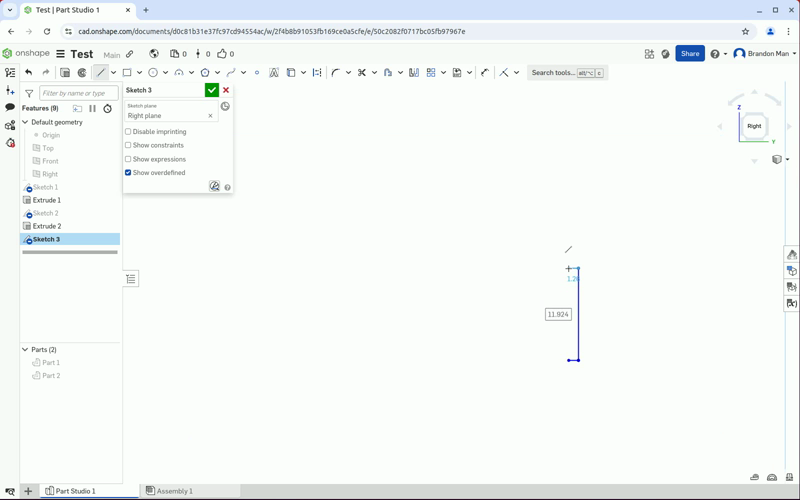
scroll(6)
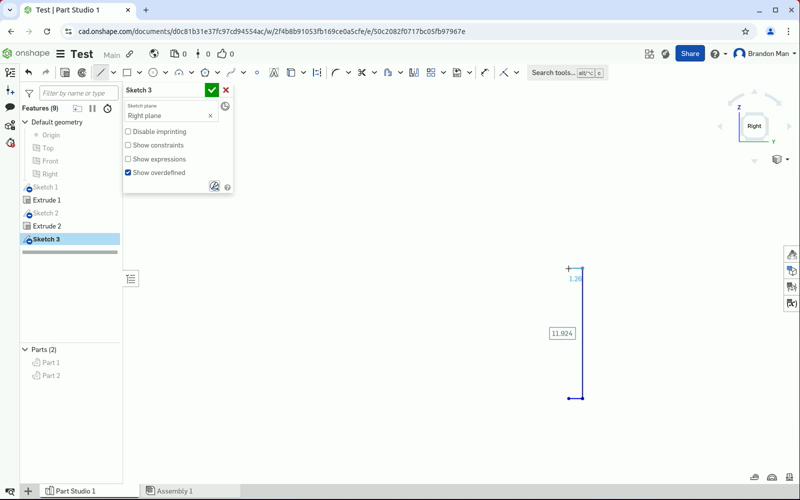
scroll(6)
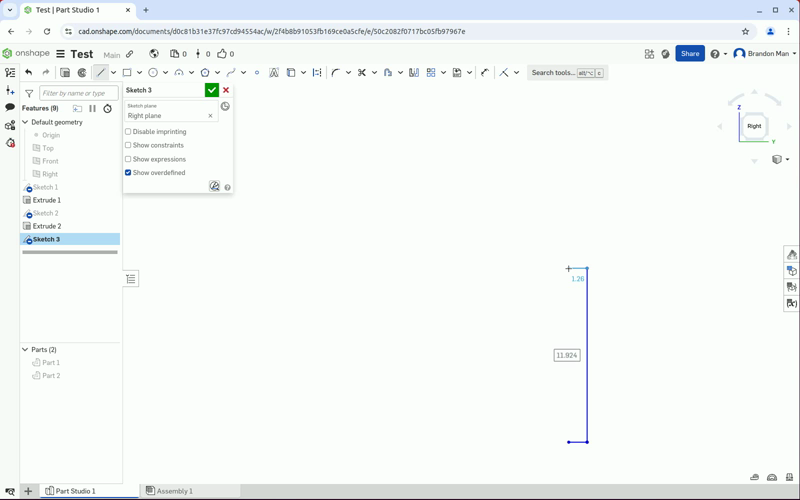
scroll(6)
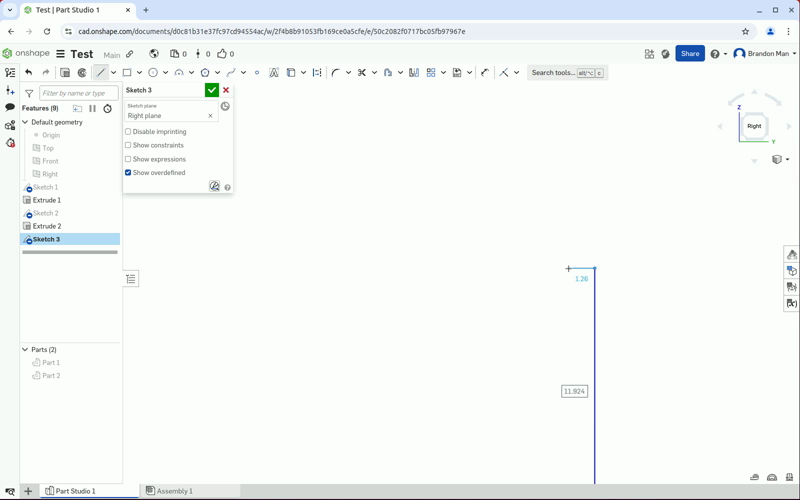
scroll(6)
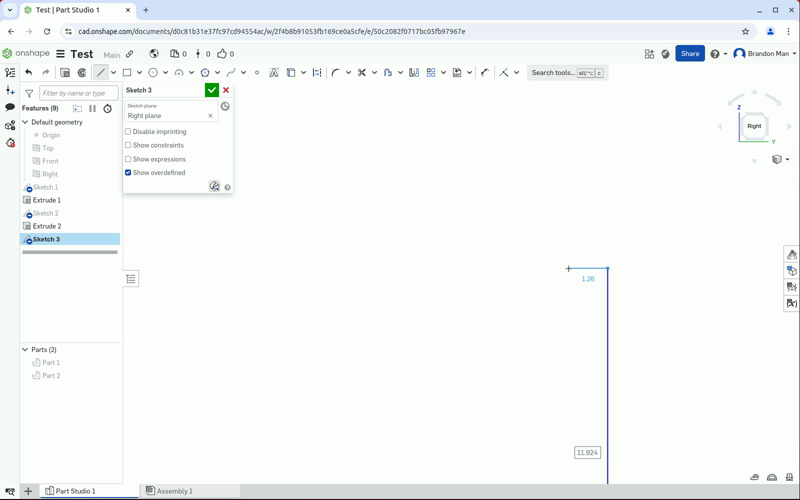
scroll(6)
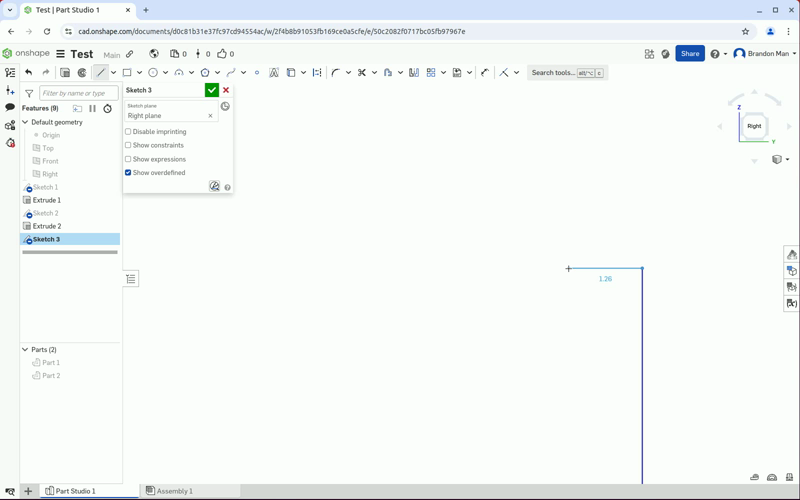
click(568, 268)
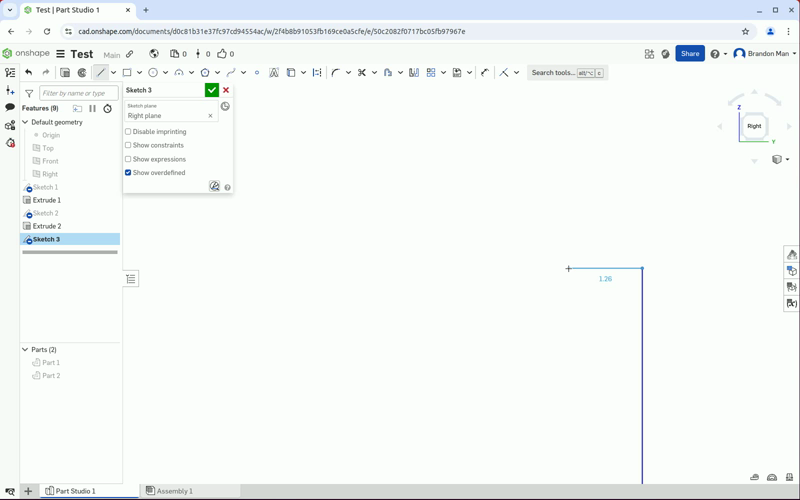
scroll(-6)
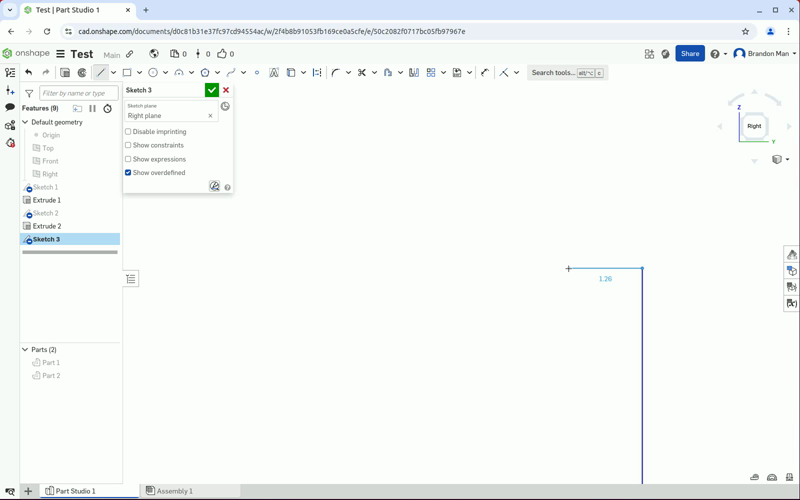
scroll(-6)
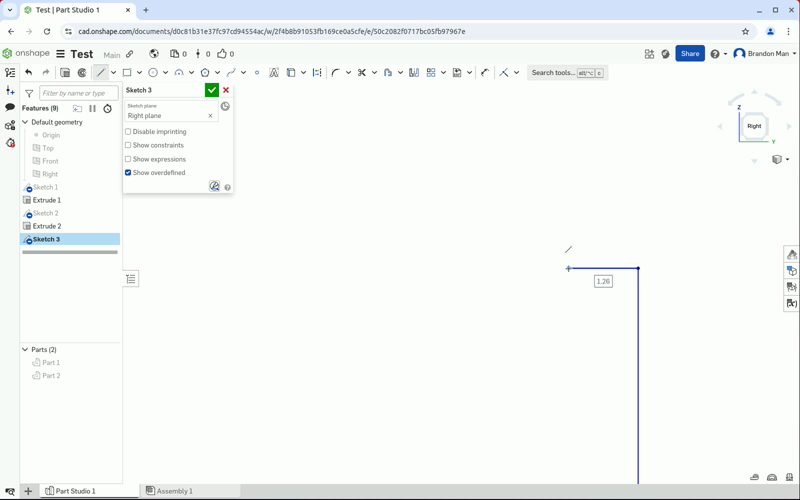
scroll(-6)
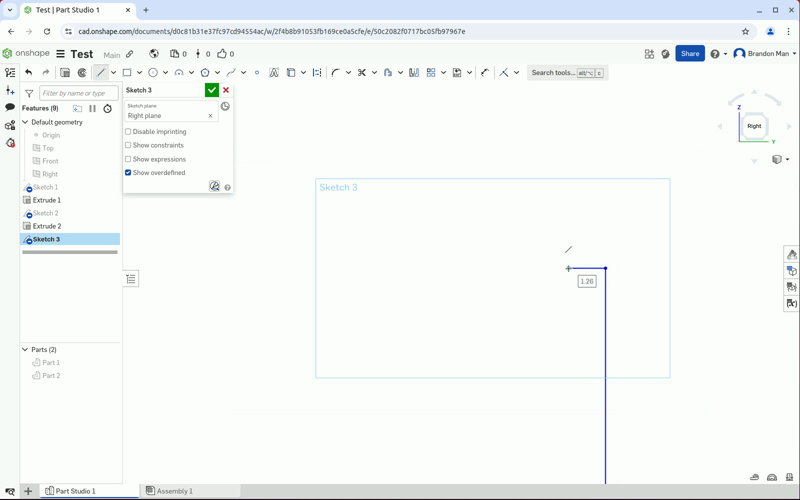
scroll(-6)
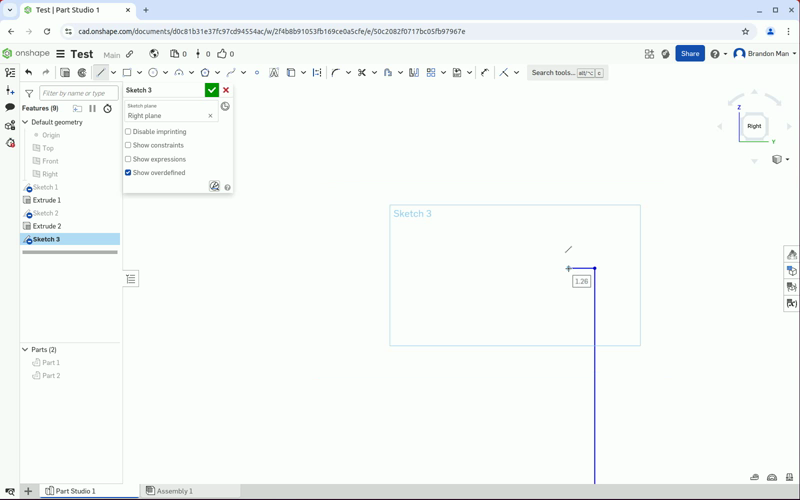
scroll(-6)
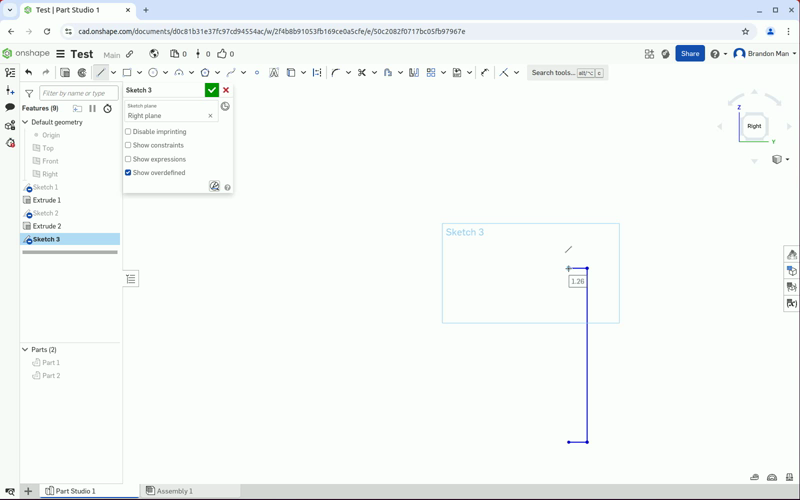
scroll(-6)
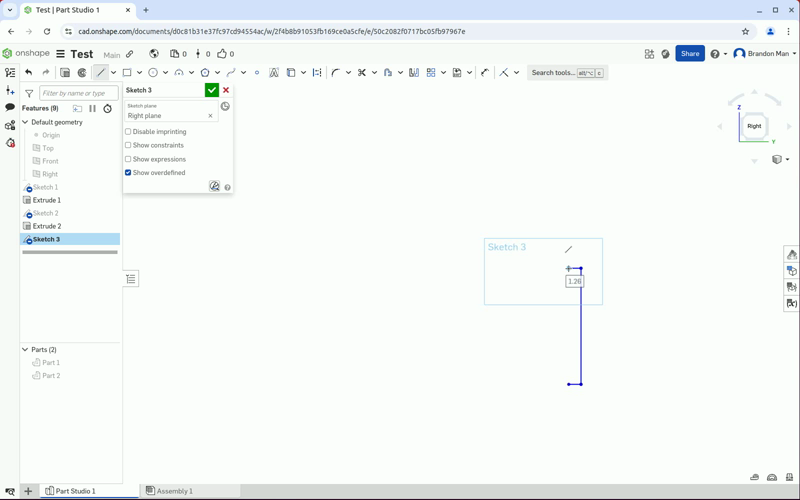
scroll(-6)
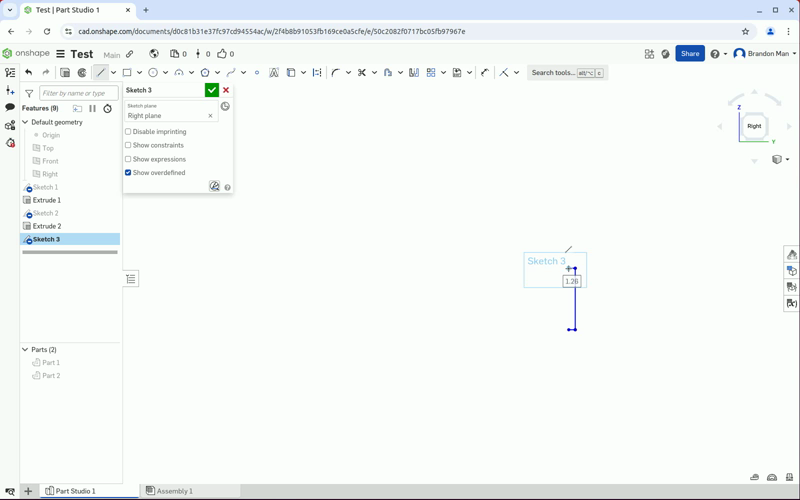
key_up(shift)
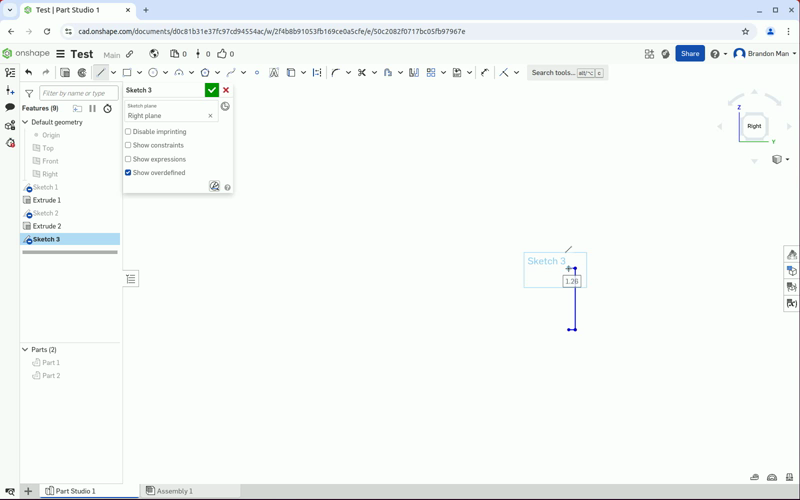
key_down(shift)
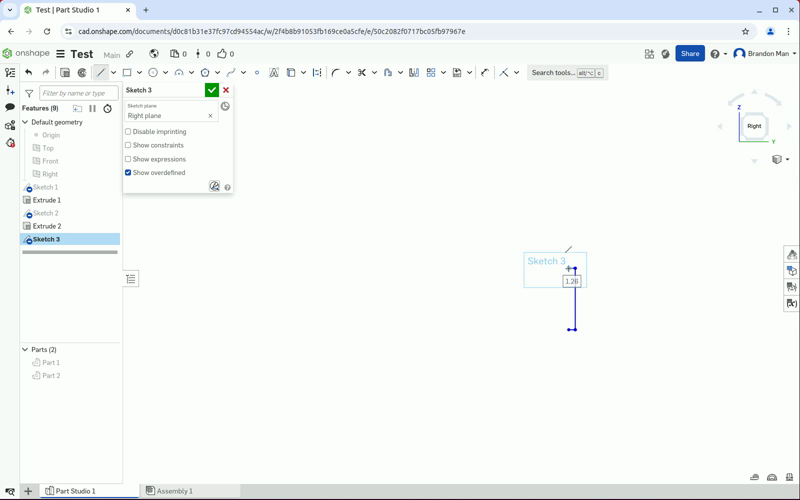
mouse_move(568, 329)
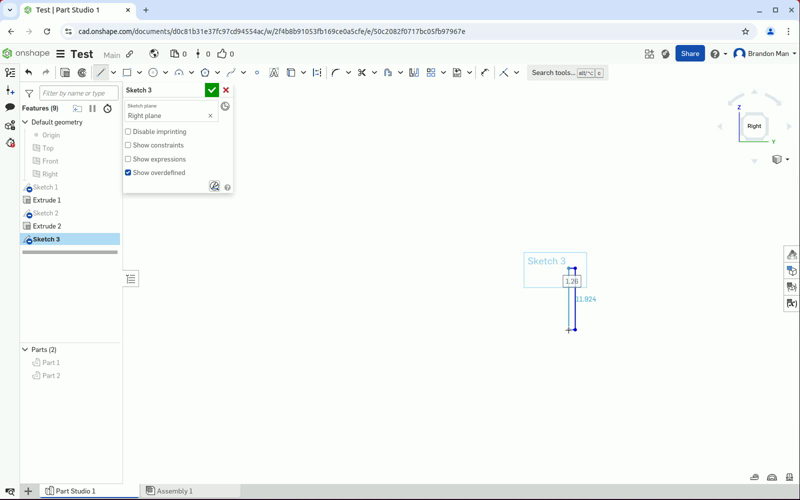
key_up(shift)
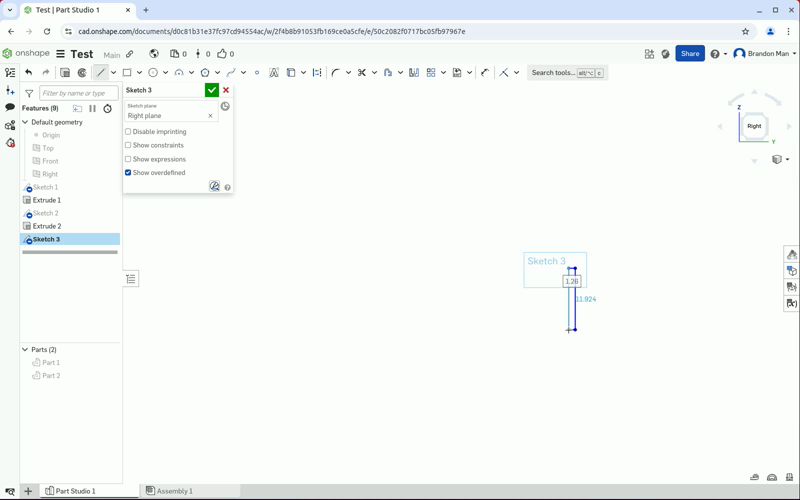
click(568, 329)
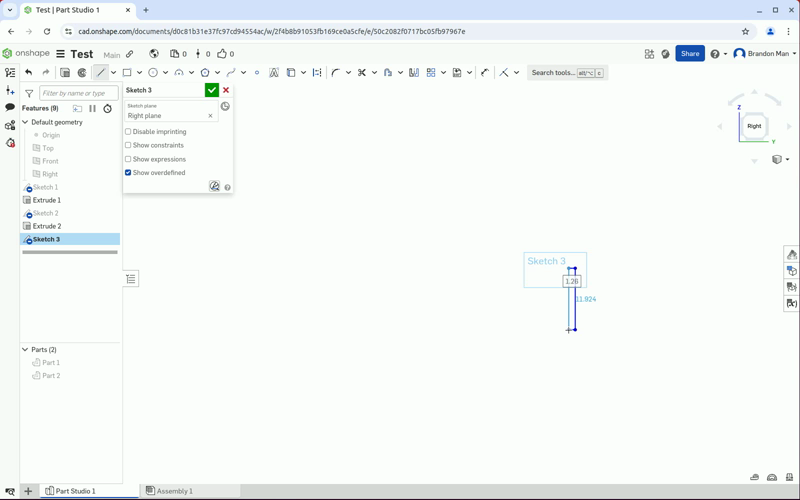
key(esc)
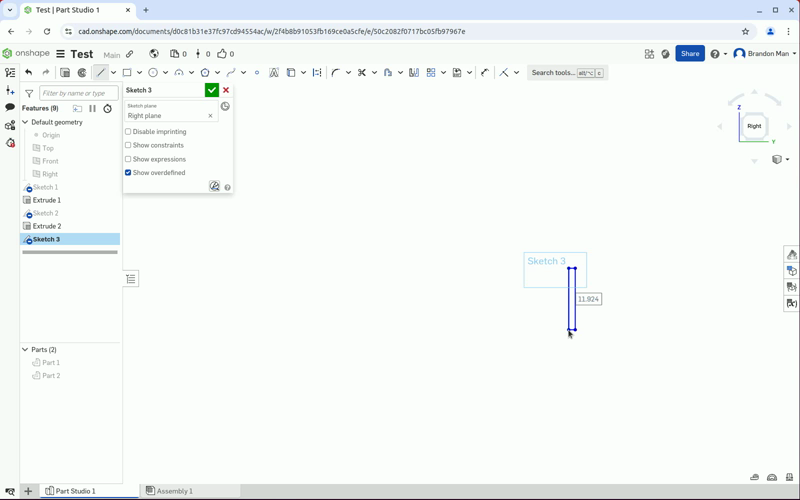
mouse_move(570, 325)
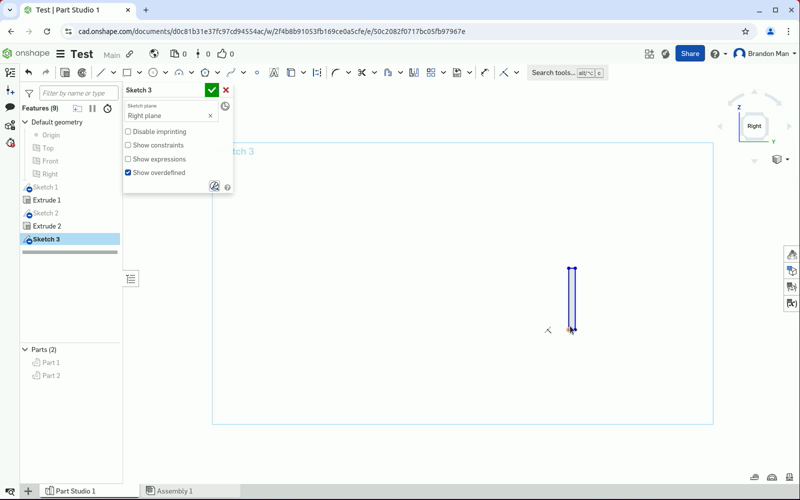
scroll(6)
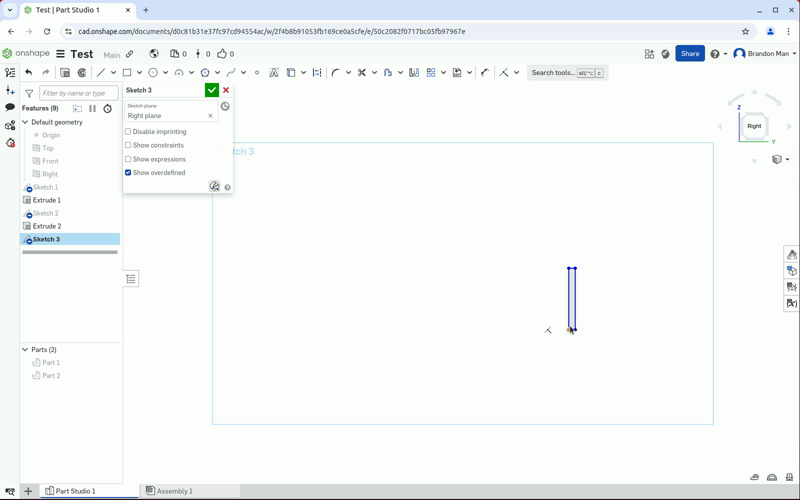
scroll(6)
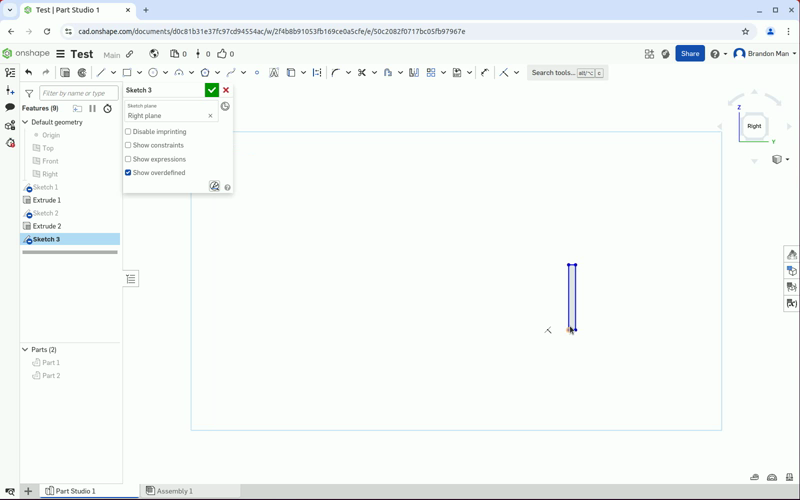
scroll(6)
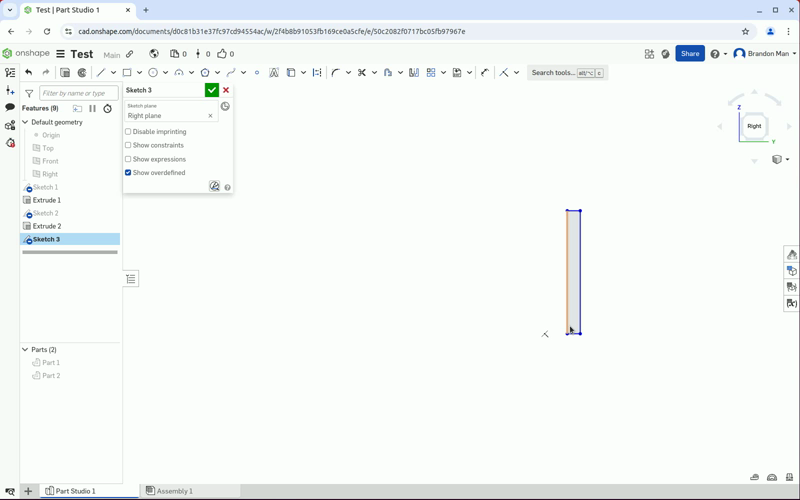
scroll(6)
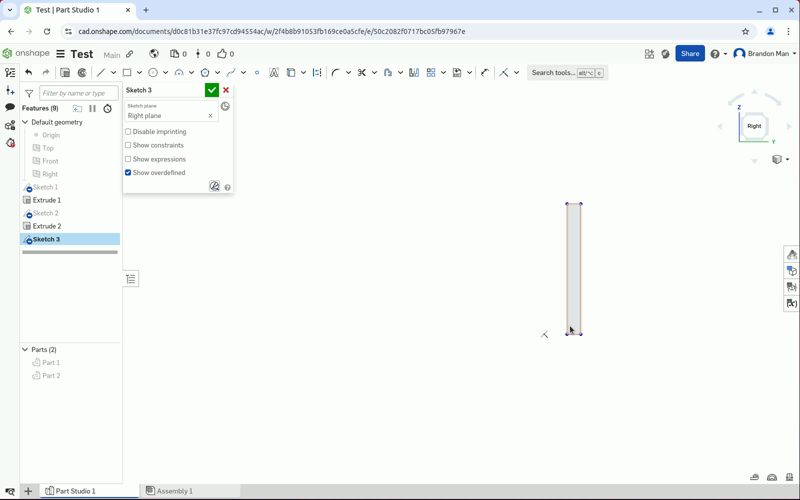
scroll(6)
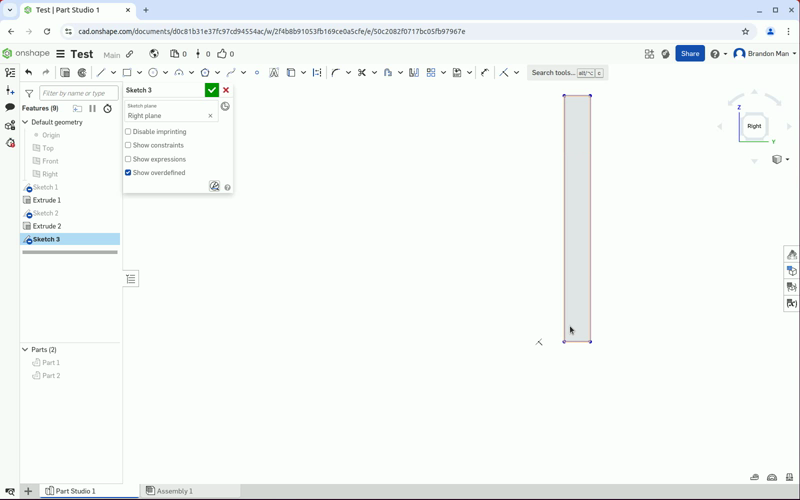
scroll(6)
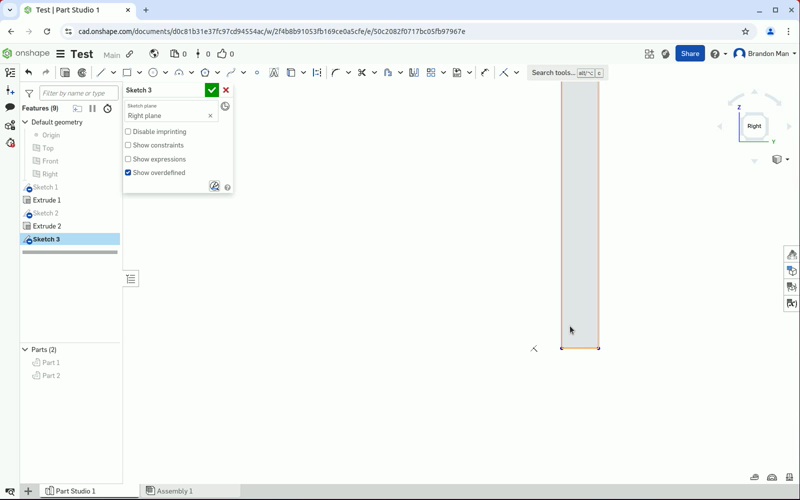
scroll(6)
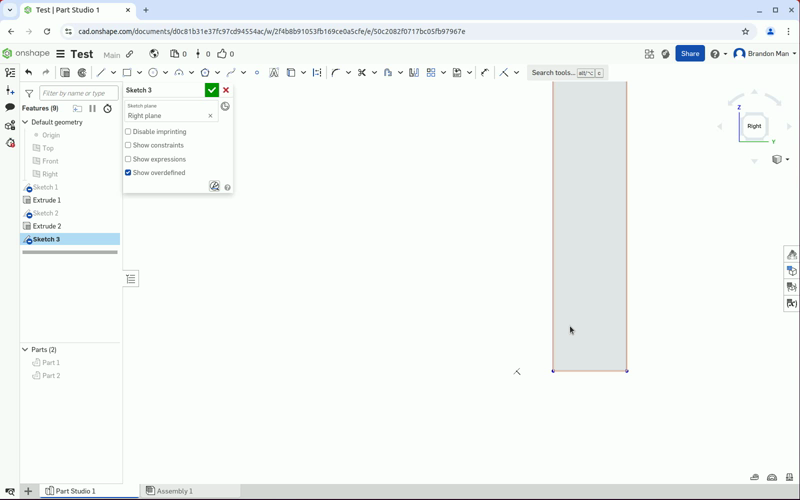
click(570, 325)
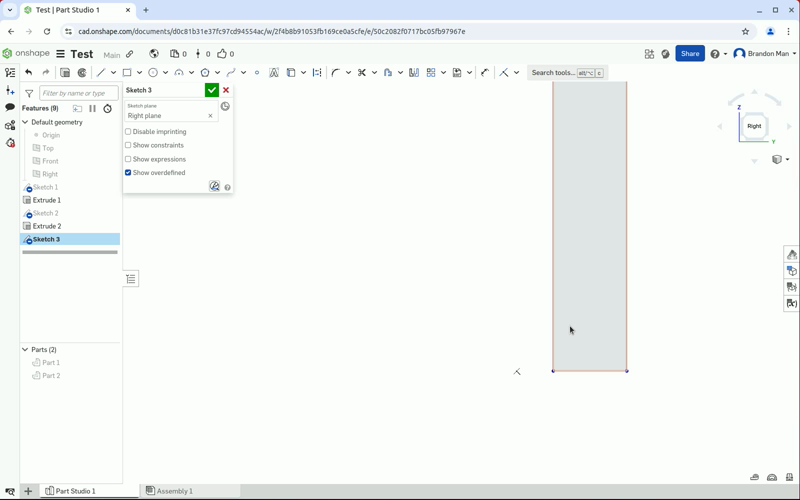
scroll(-6)
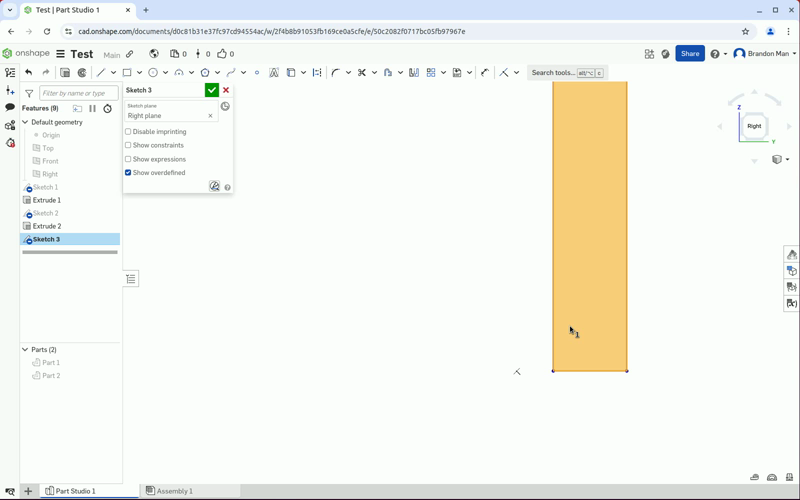
scroll(-6)
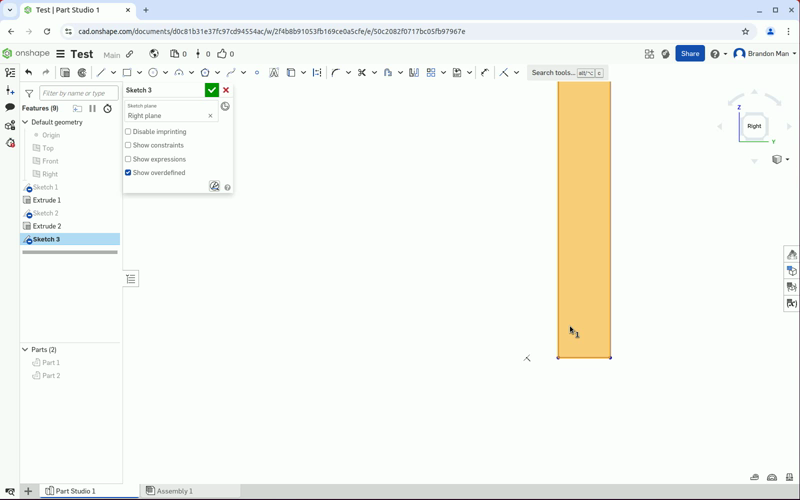
scroll(-6)
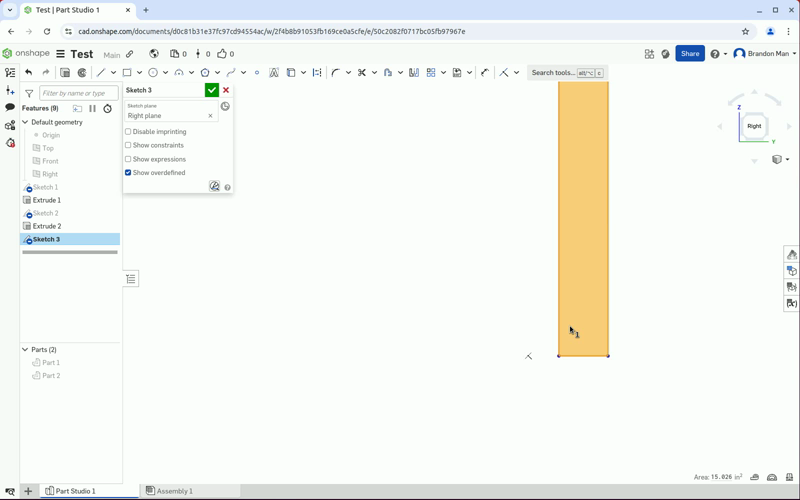
scroll(-6)
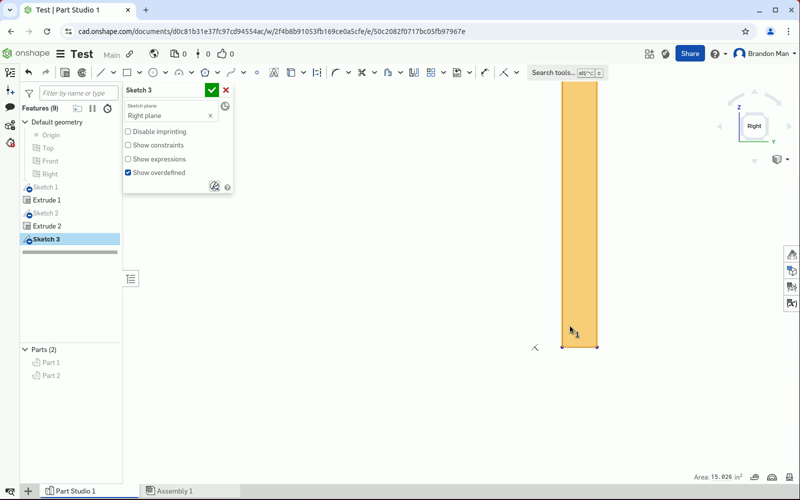
scroll(-6)
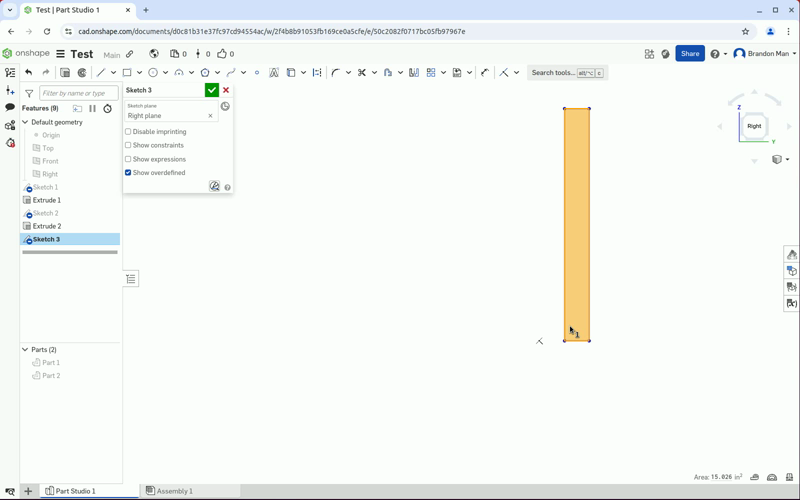
scroll(-6)
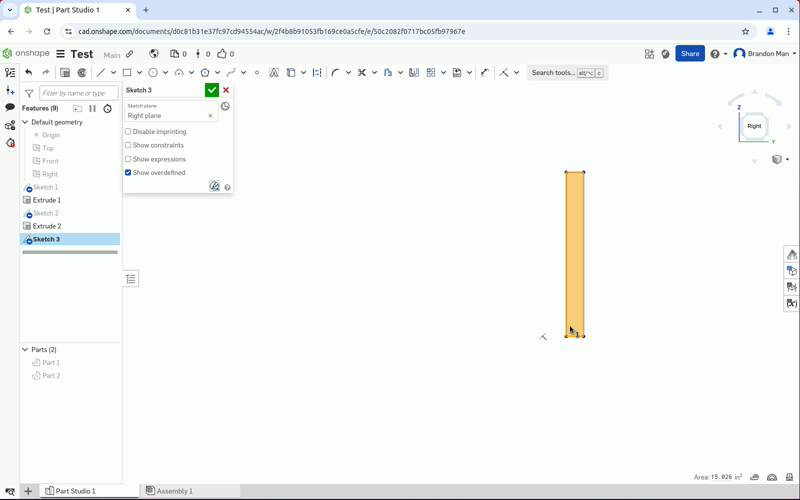
scroll(-6)
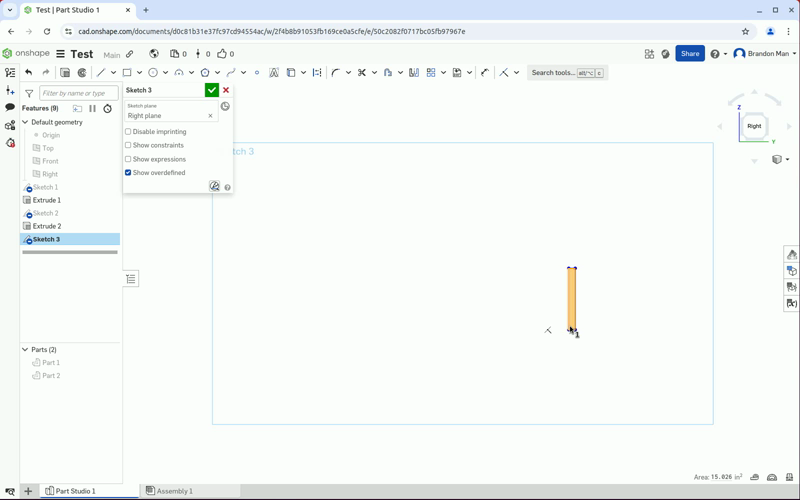
mouse_move(73, 352)
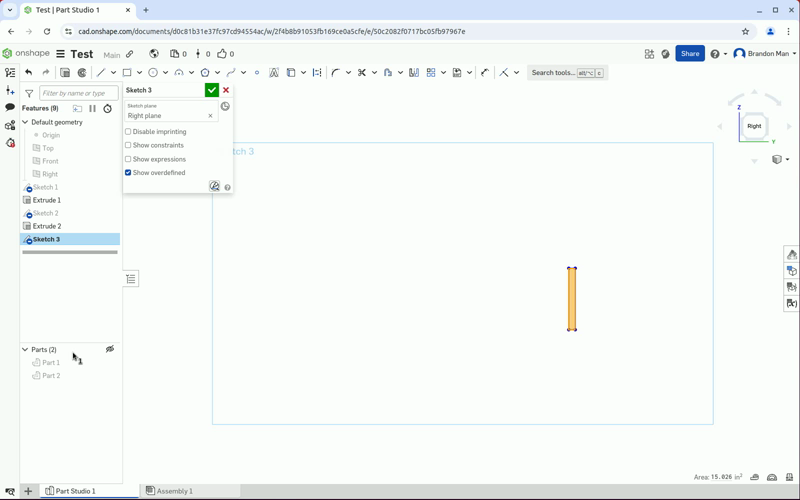
key(shift+y)
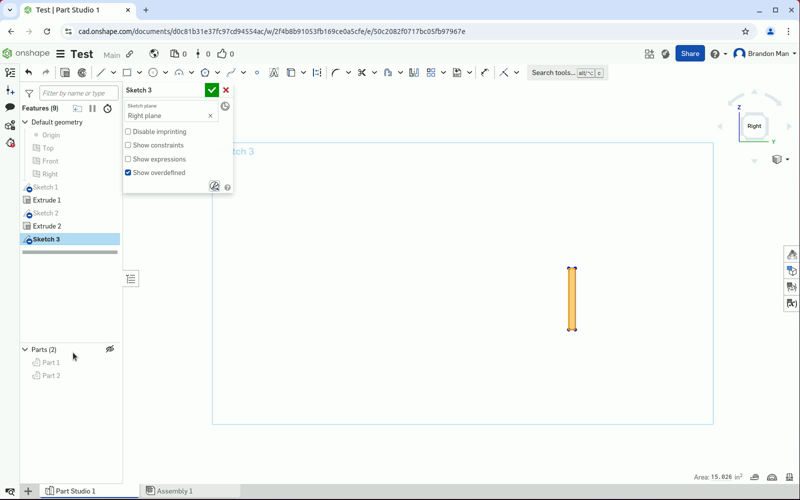
key(shift+e)
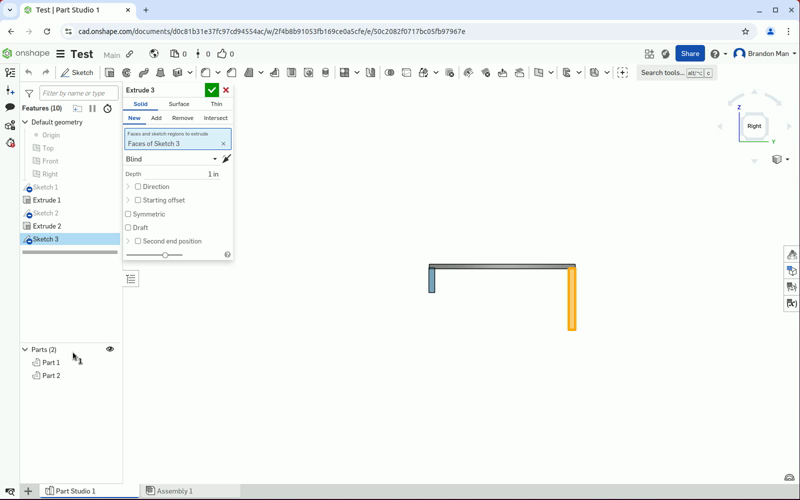
mouse_move(143, 106)
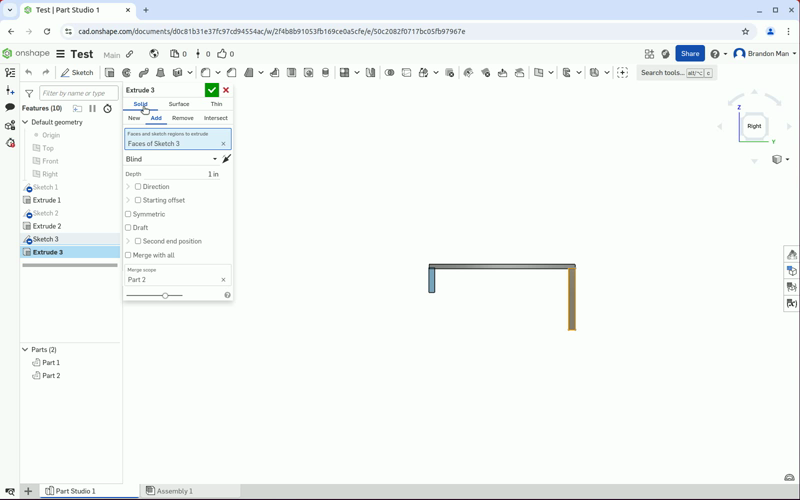
click(143, 106)
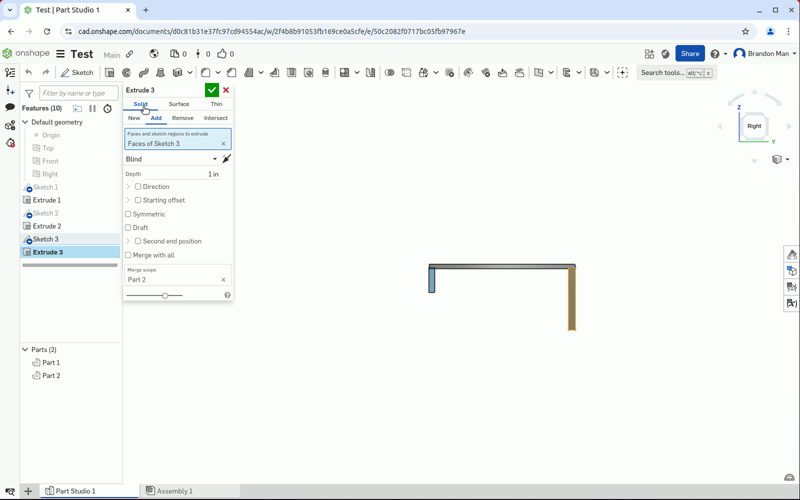
mouse_move(137, 120)
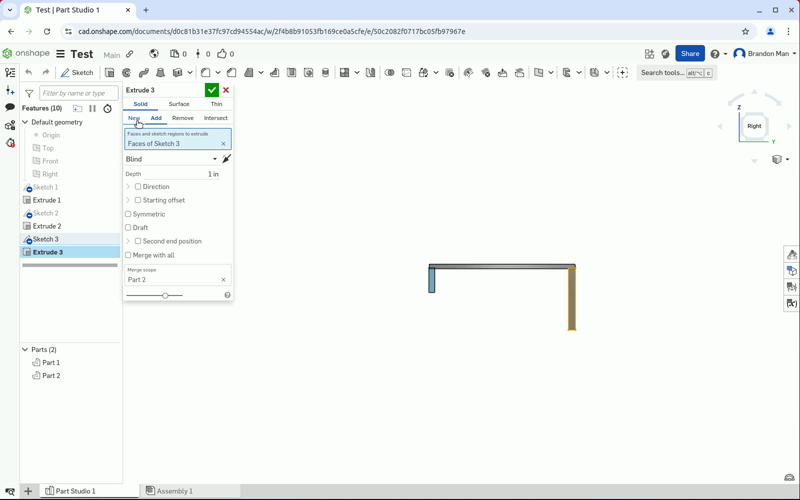
click(137, 120)
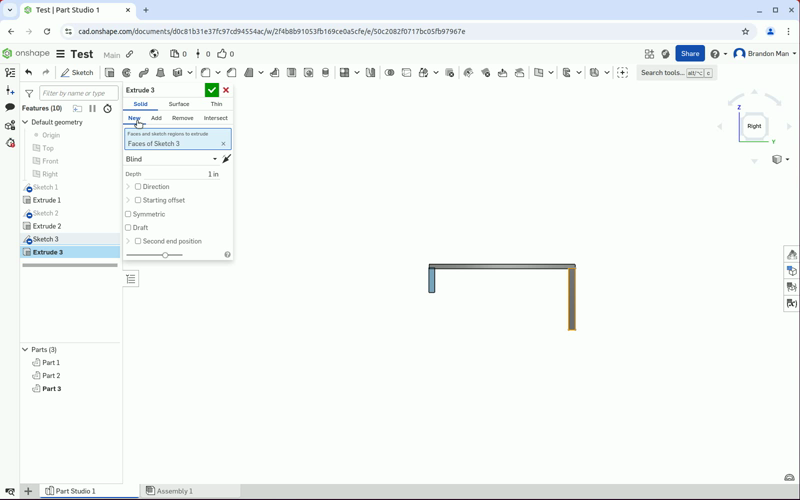
key(tab, 4)
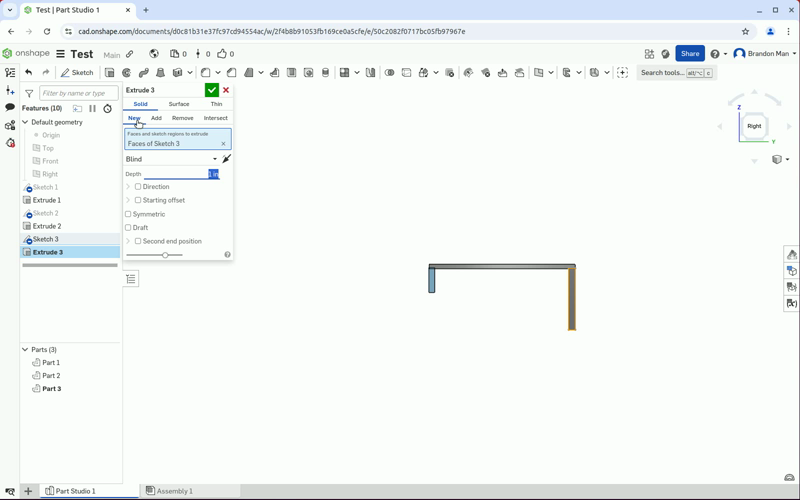
text(5.296)
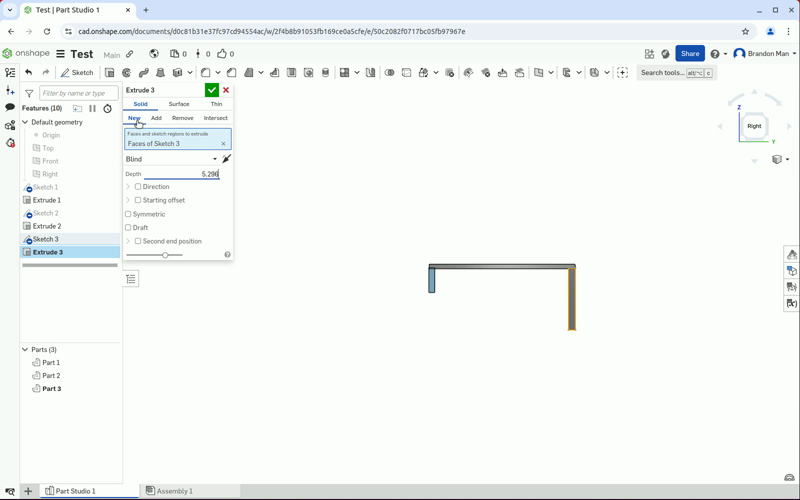
key(tab, 3)
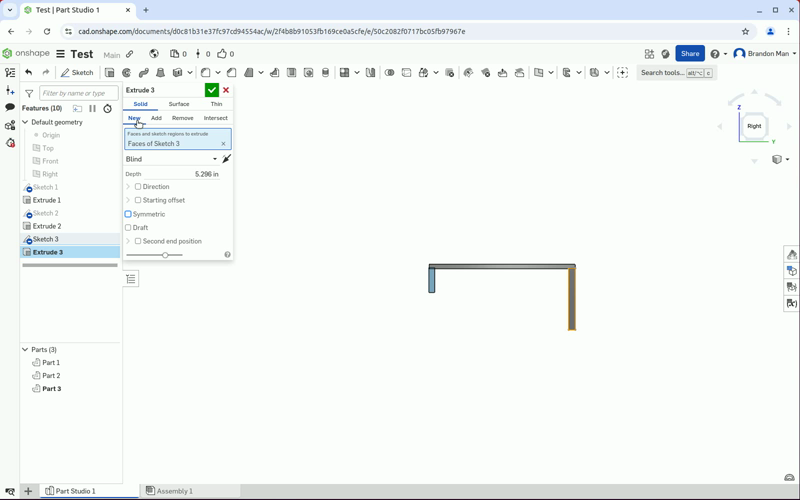
key(space)
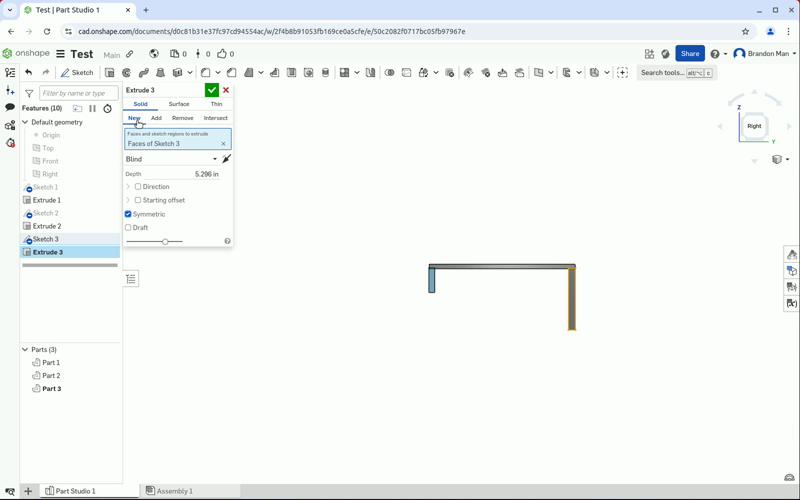
key(enter)
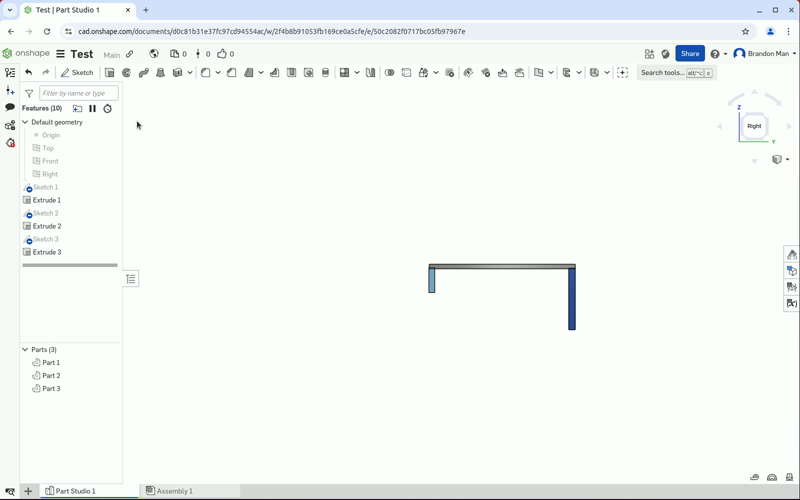
key(shift+h)
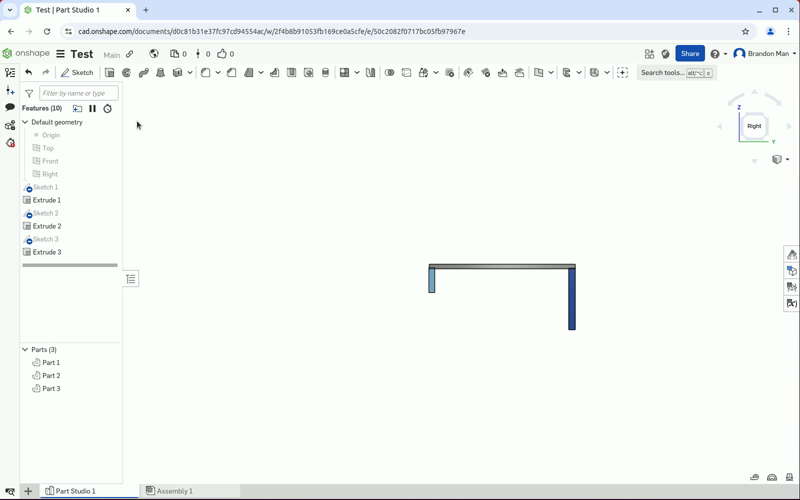
key(shift+h)
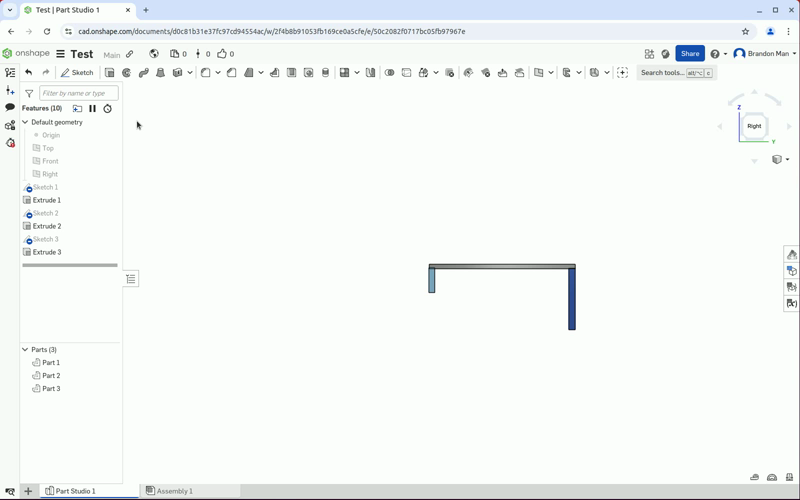
mouse_move(73, 189)
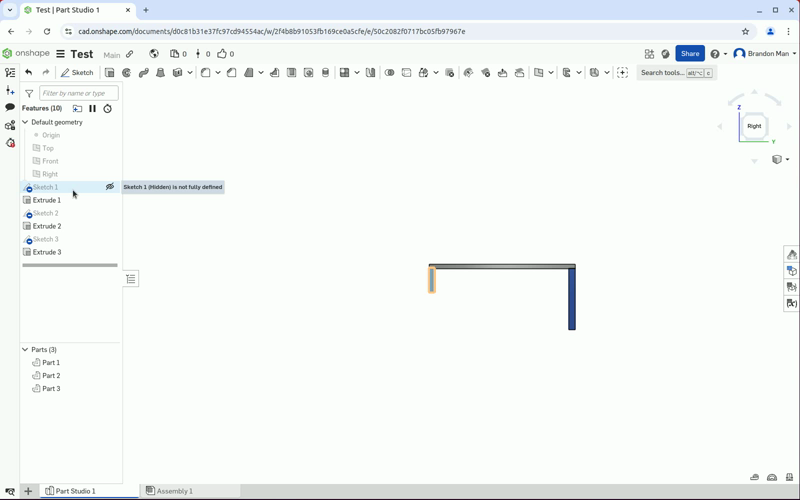
click(73, 189)
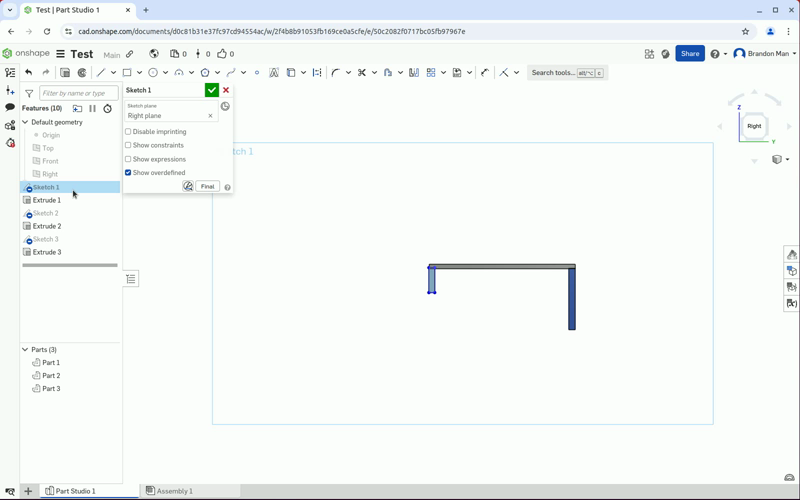
mouse_move(229, 92)
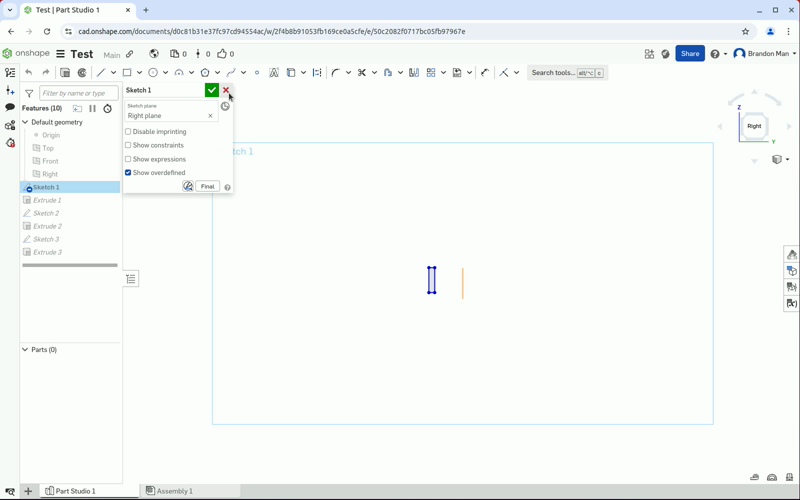
click(229, 92)
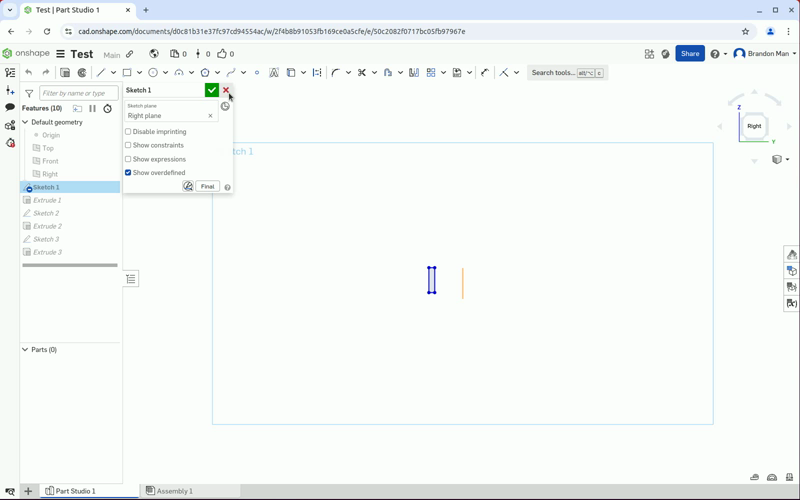
key(shift+s)
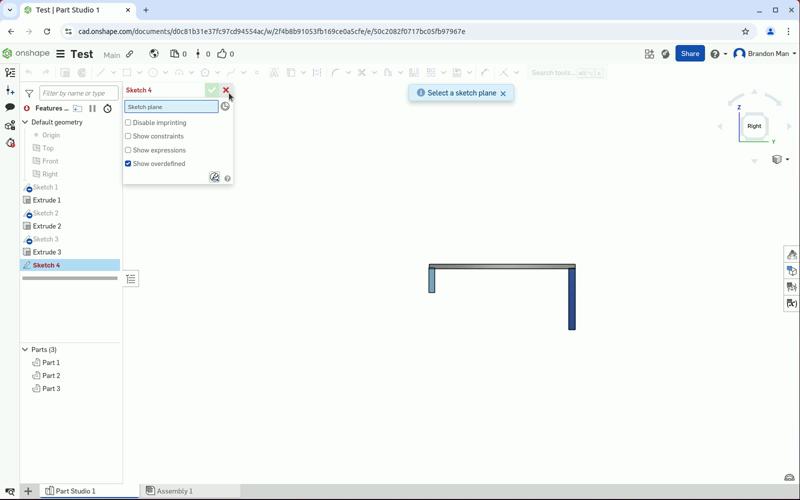
mouse_move(73, 176)
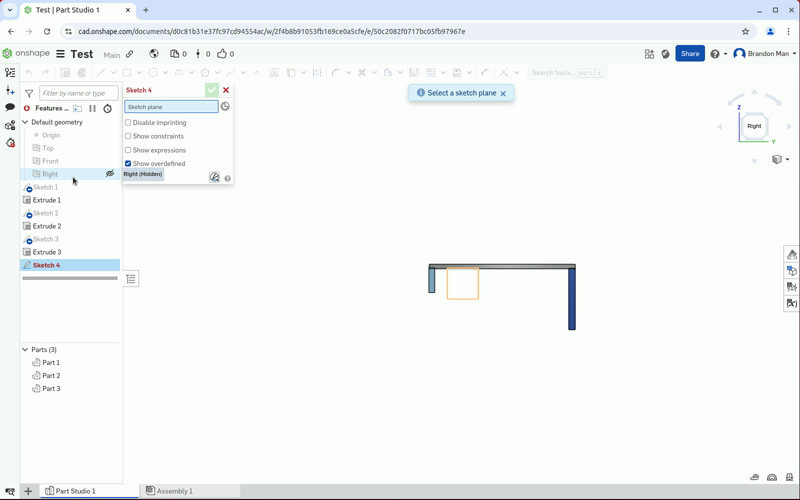
click(73, 176)
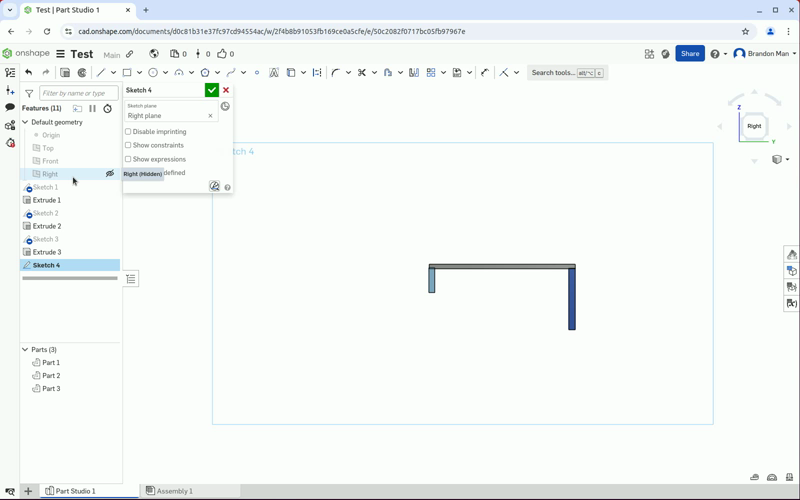
mouse_move(73, 352)
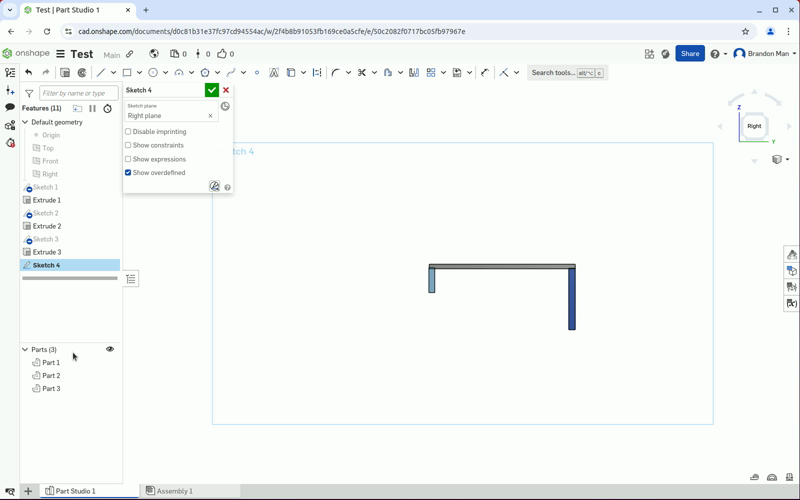
key(y)
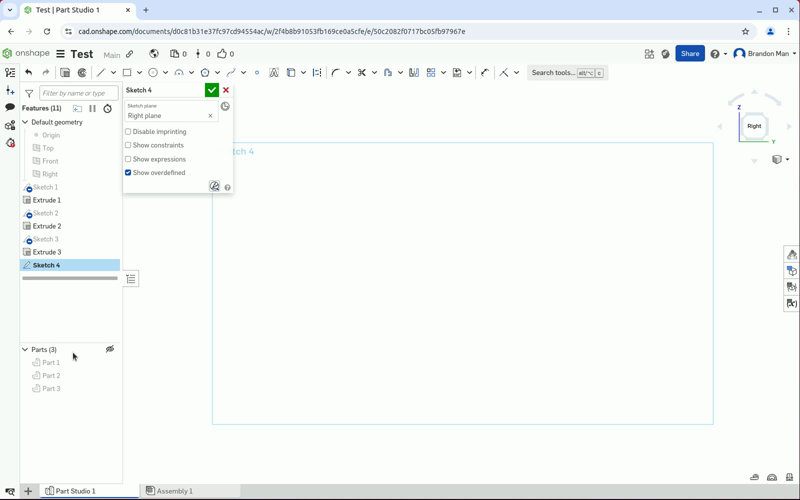
key(l)
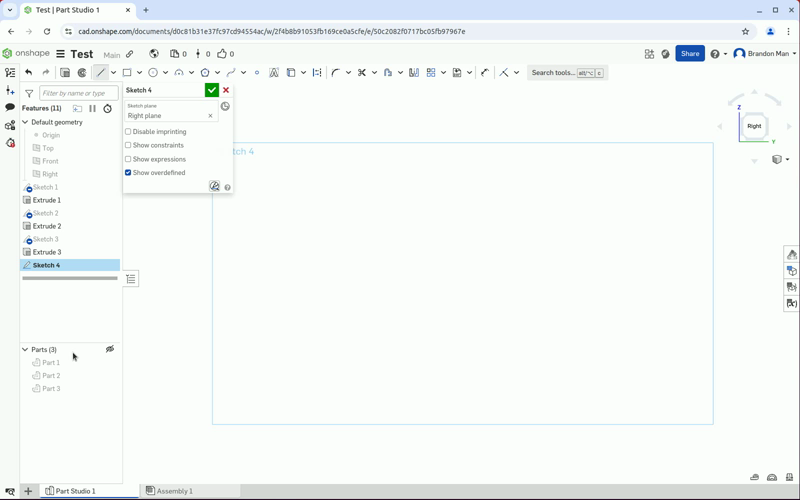
key_down(shift)
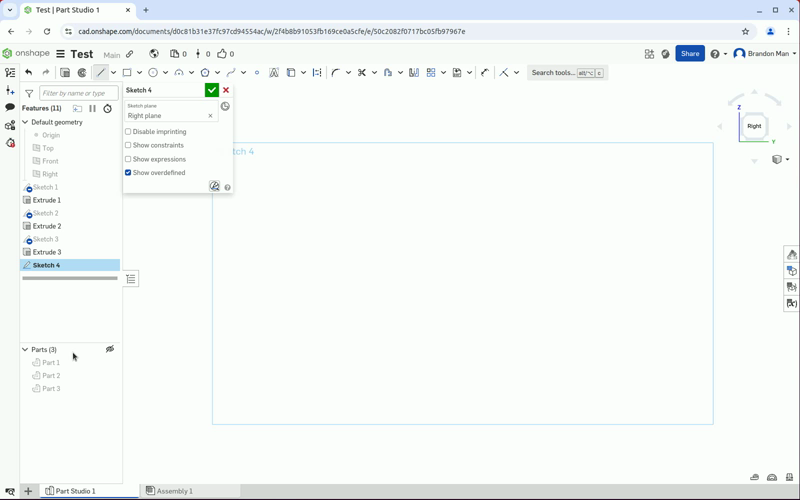
mouse_move(568, 329)
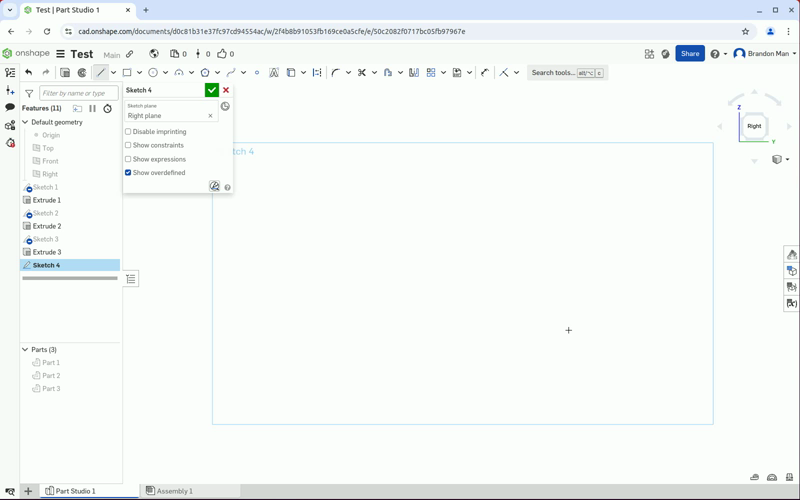
click(568, 329)
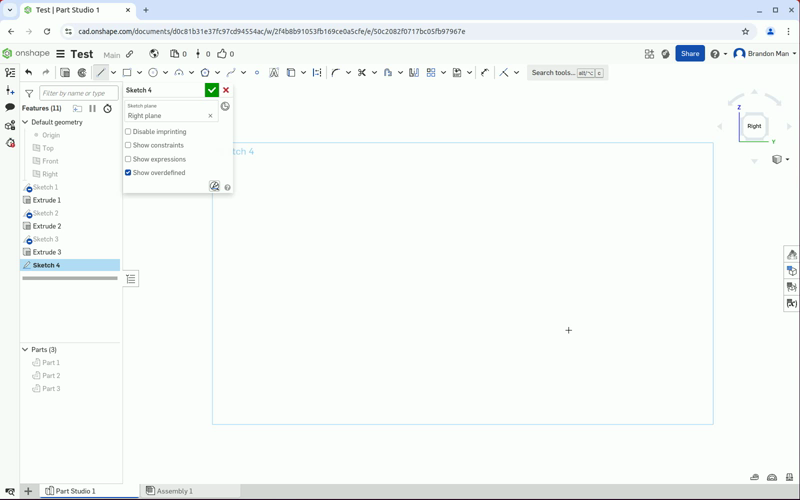
key_up(shift)
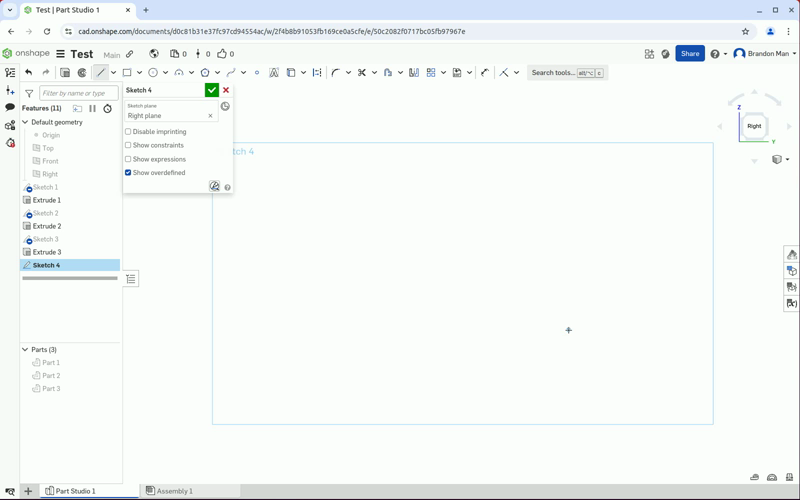
key_down(shift)
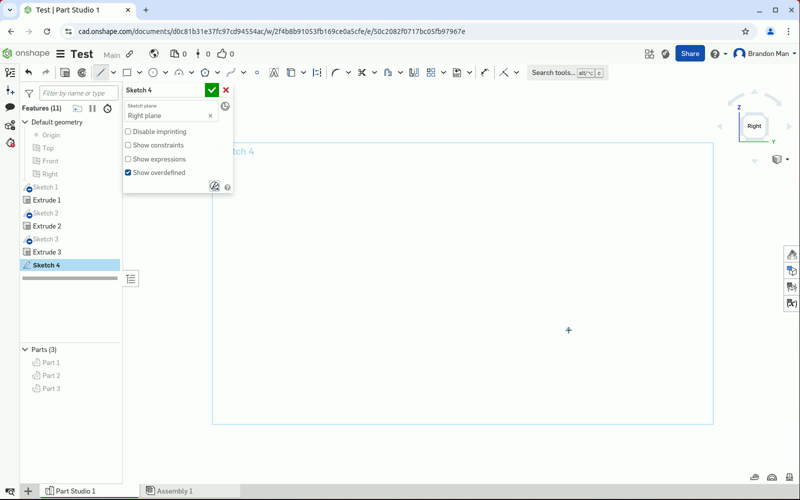
mouse_move(589, 329)
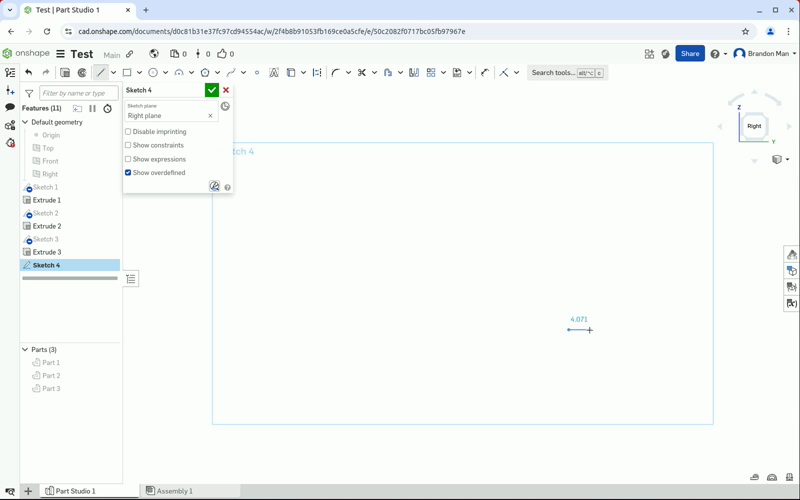
mouse_move(575, 329)
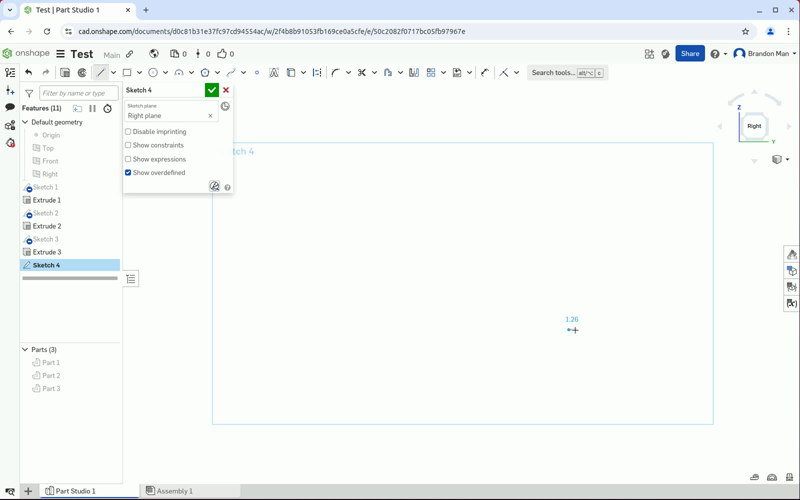
scroll(6)
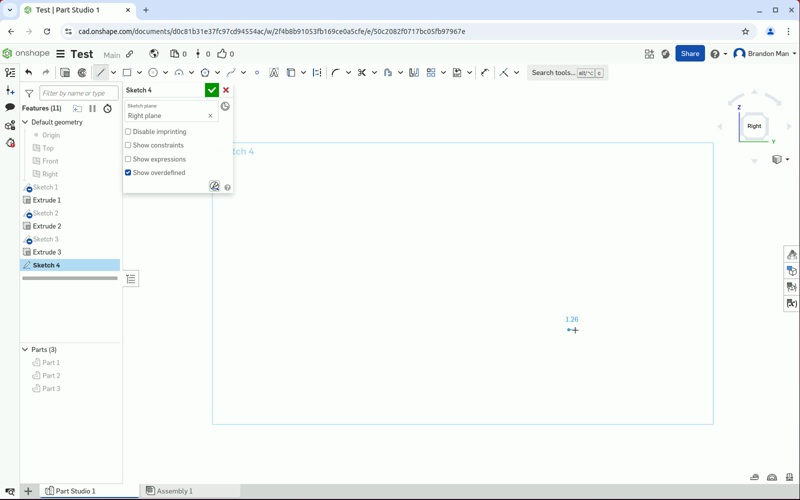
scroll(6)
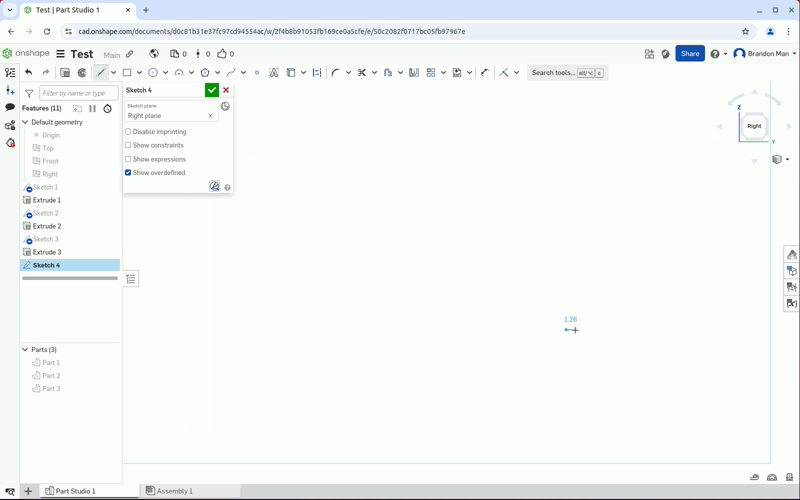
scroll(6)
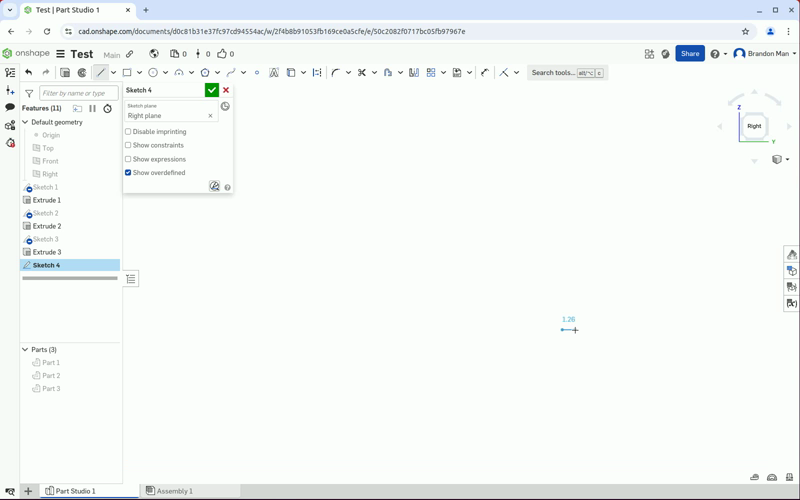
scroll(6)
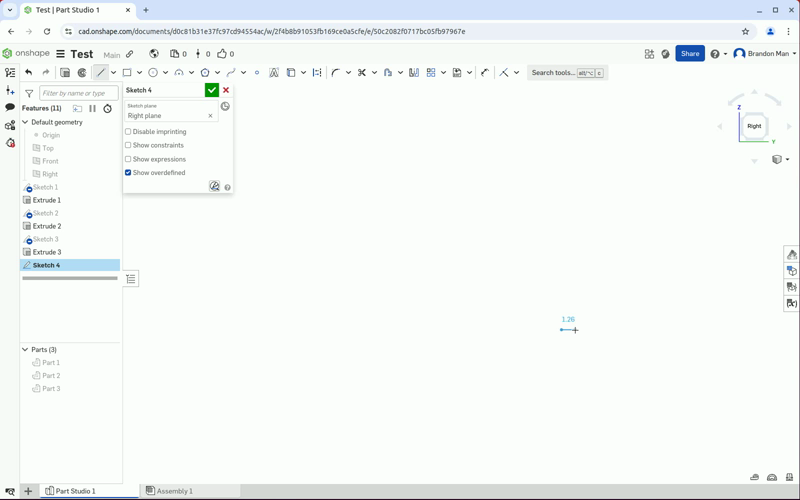
scroll(6)
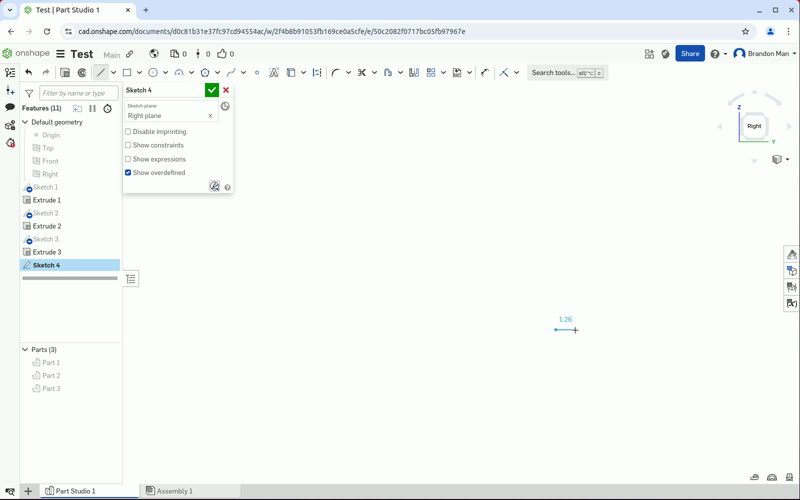
scroll(6)
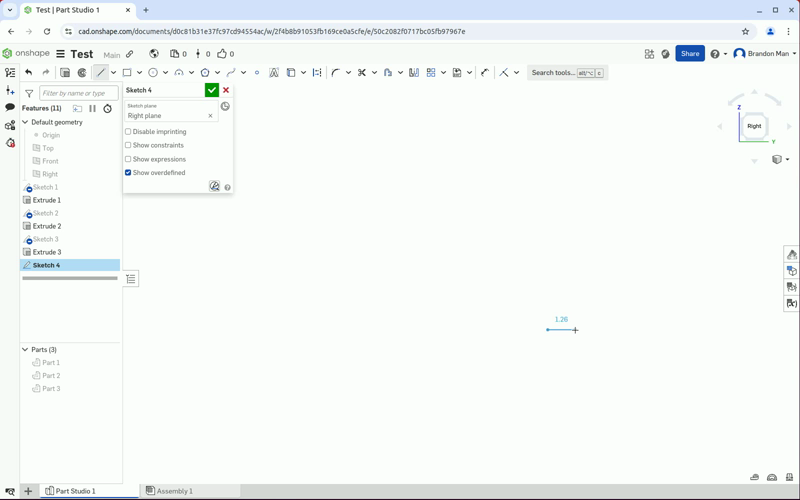
scroll(6)
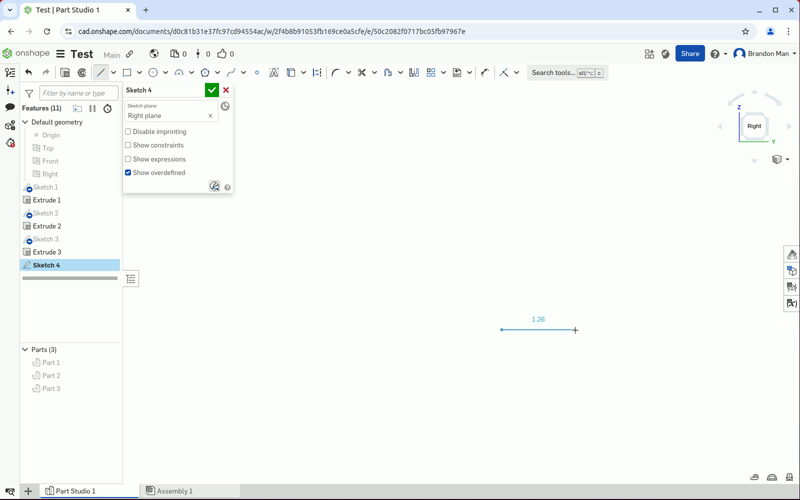
click(575, 329)
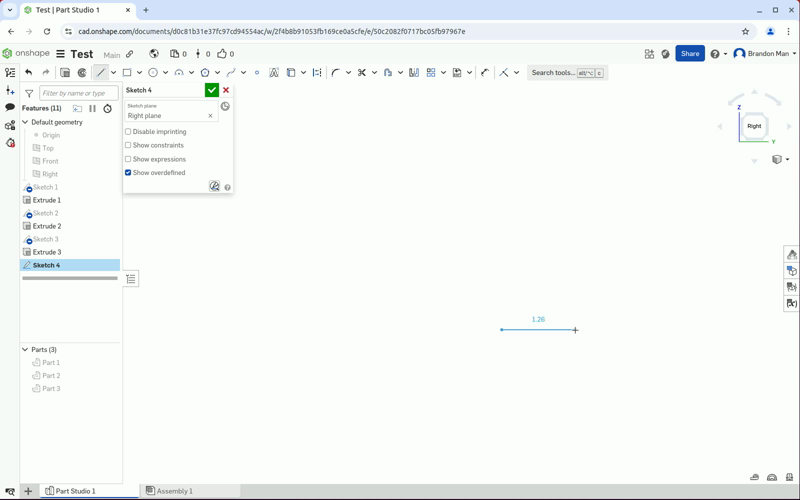
scroll(-6)
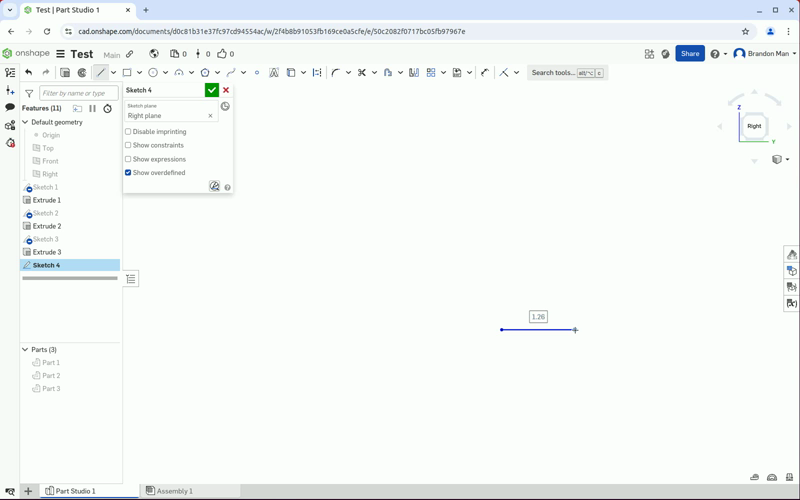
scroll(-6)
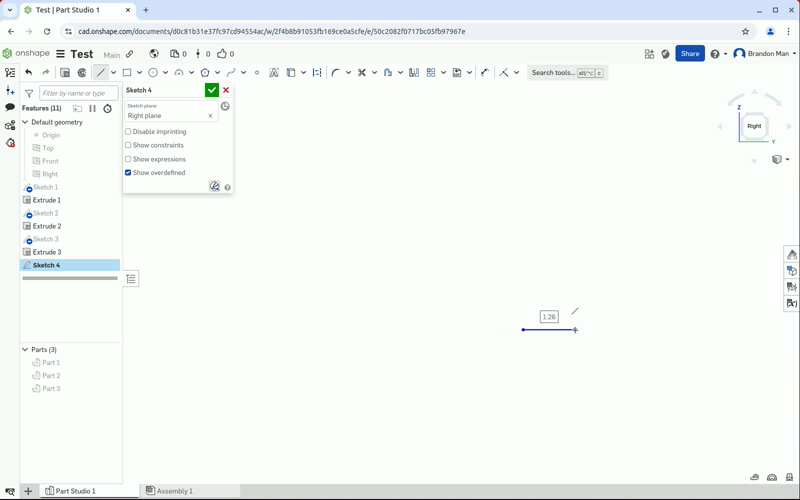
scroll(-6)
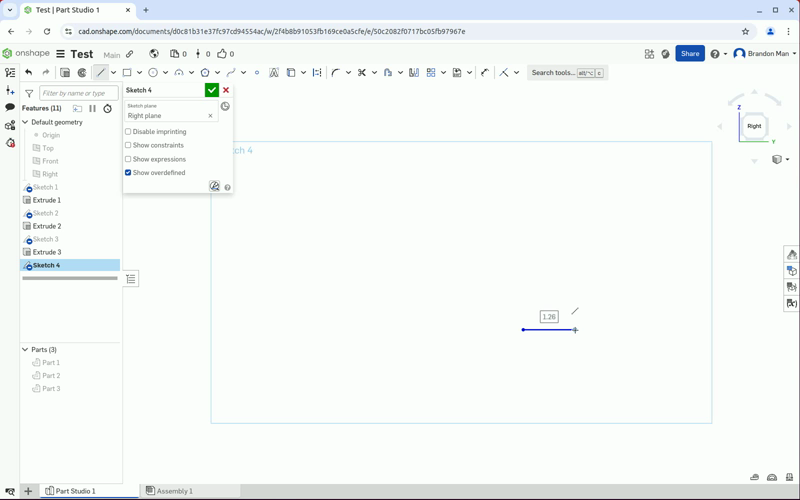
scroll(-6)
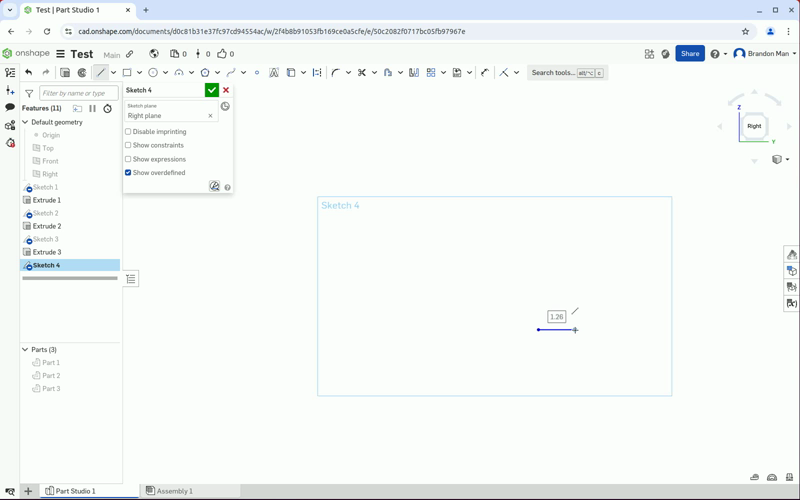
scroll(-6)
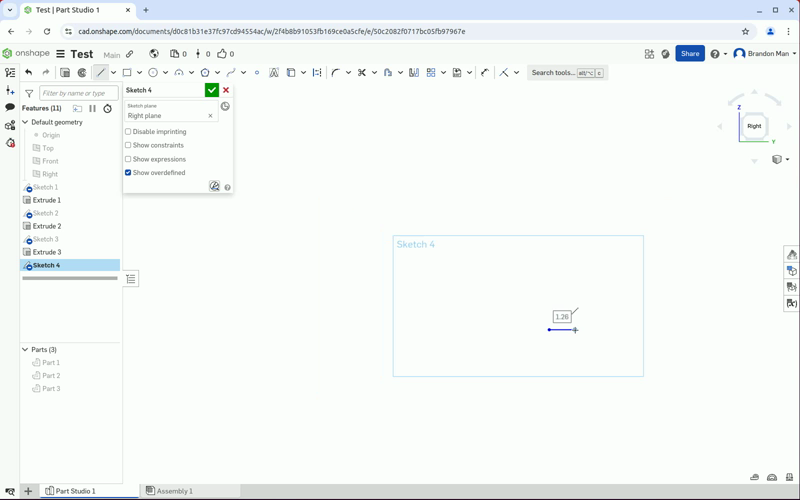
scroll(-6)
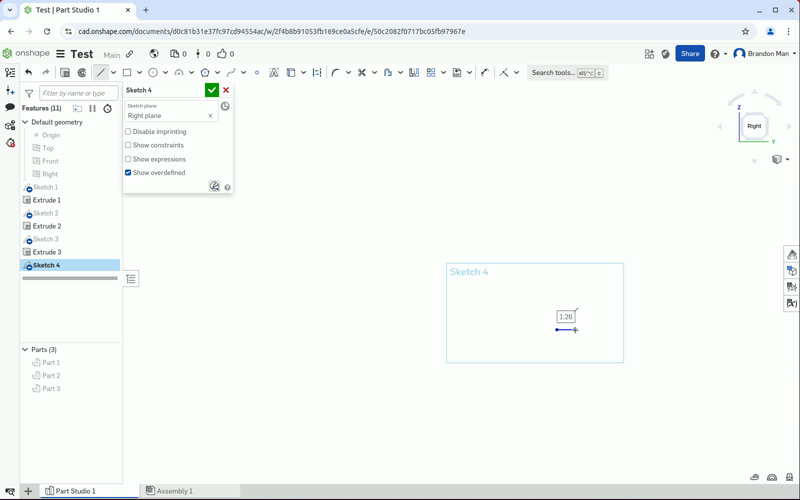
scroll(-6)
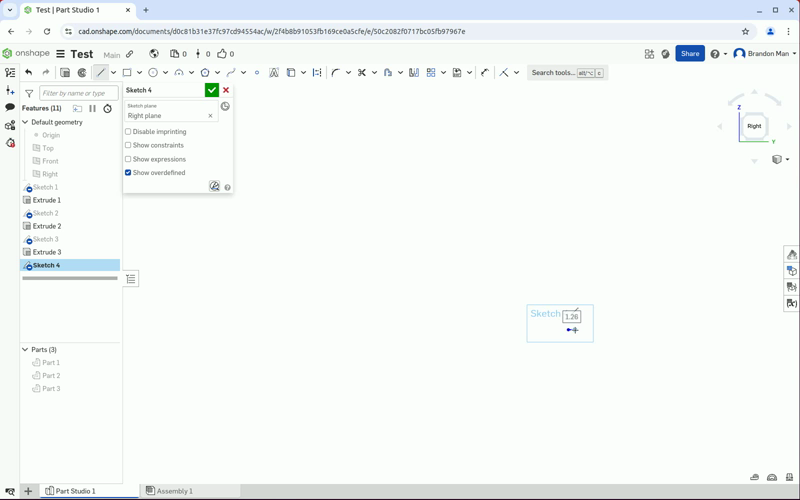
key_up(shift)
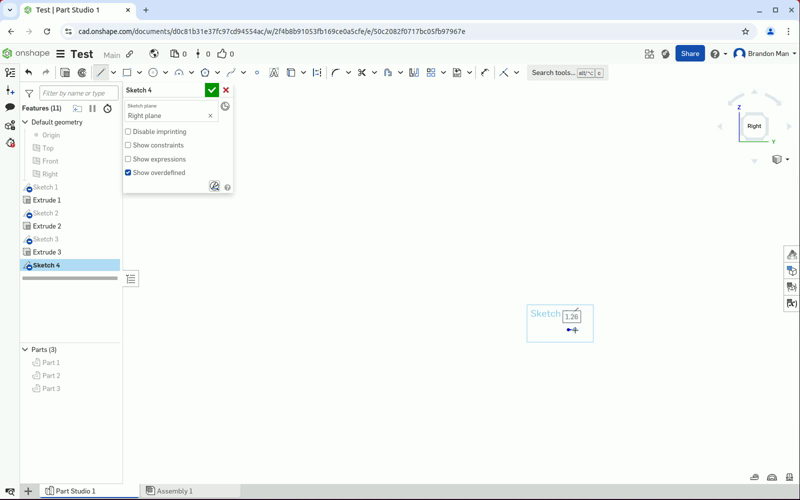
key_down(shift)
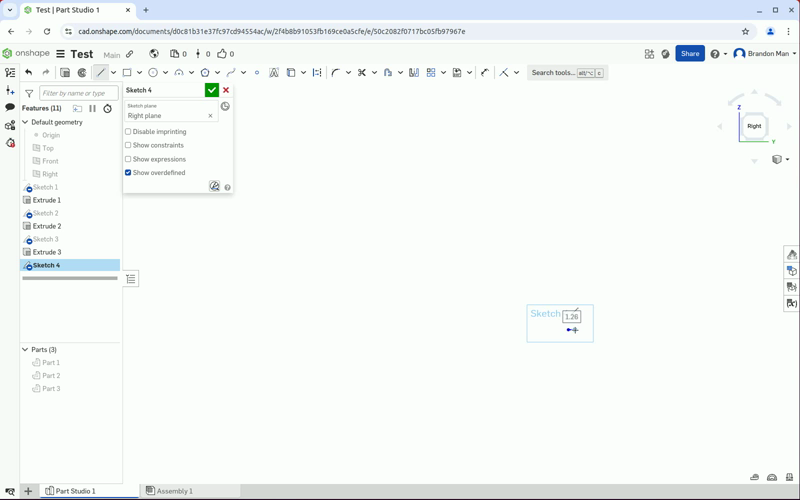
mouse_move(575, 268)
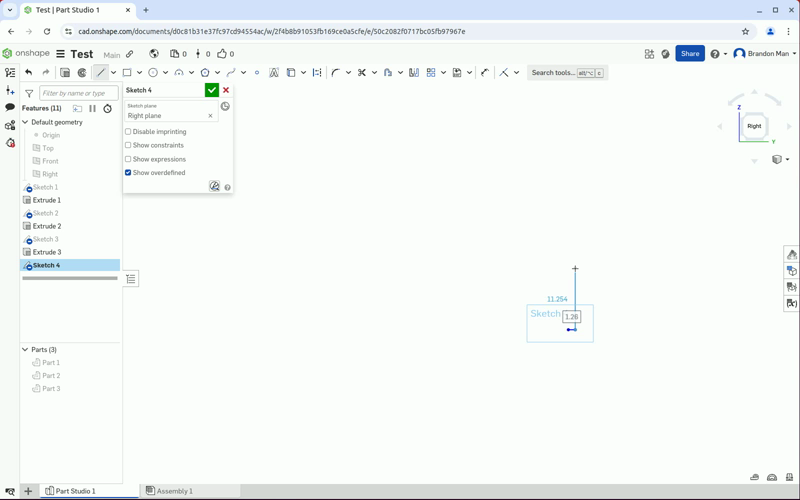
click(575, 268)
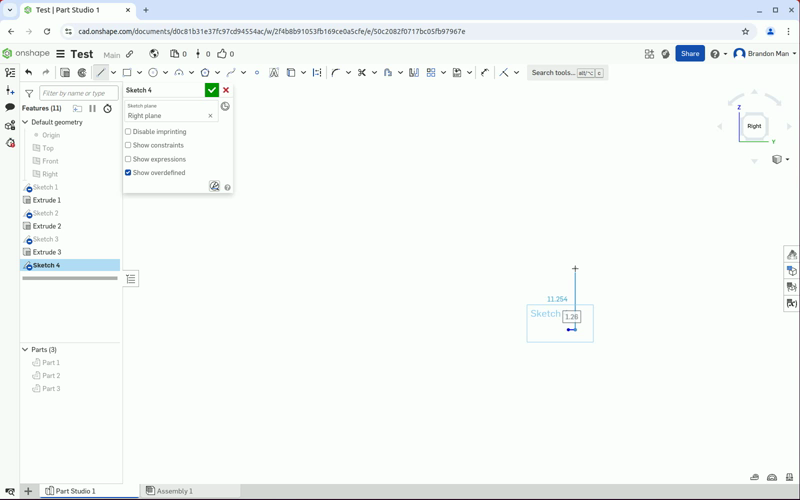
key_up(shift)
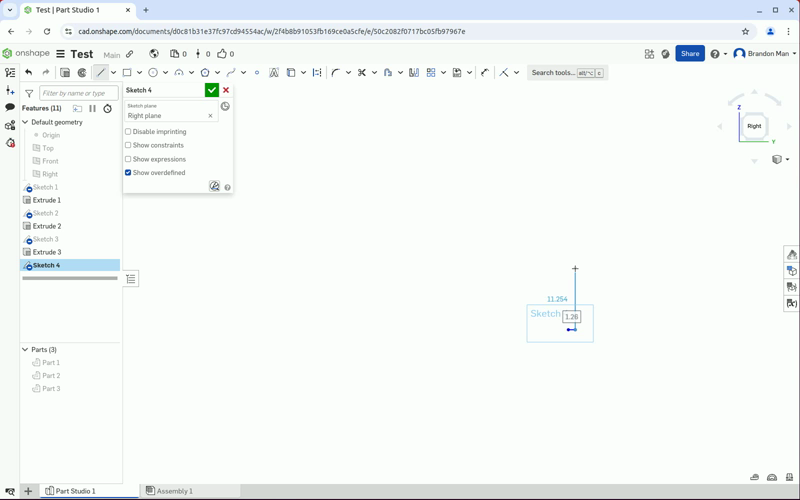
key_down(shift)
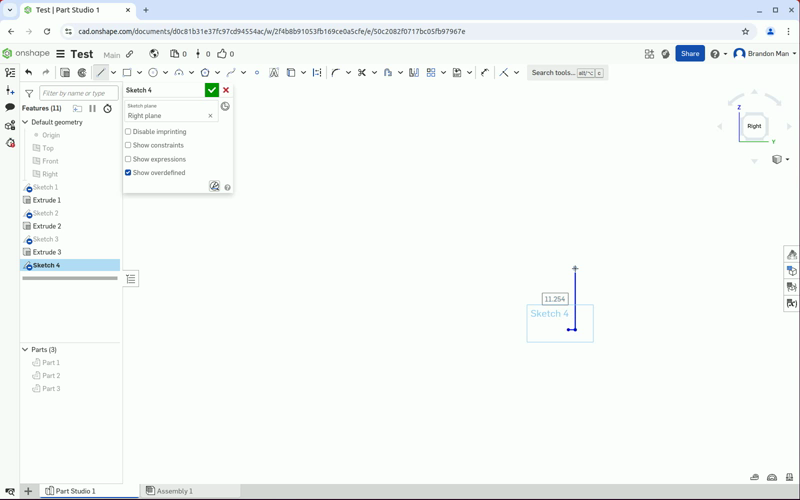
mouse_move(589, 268)
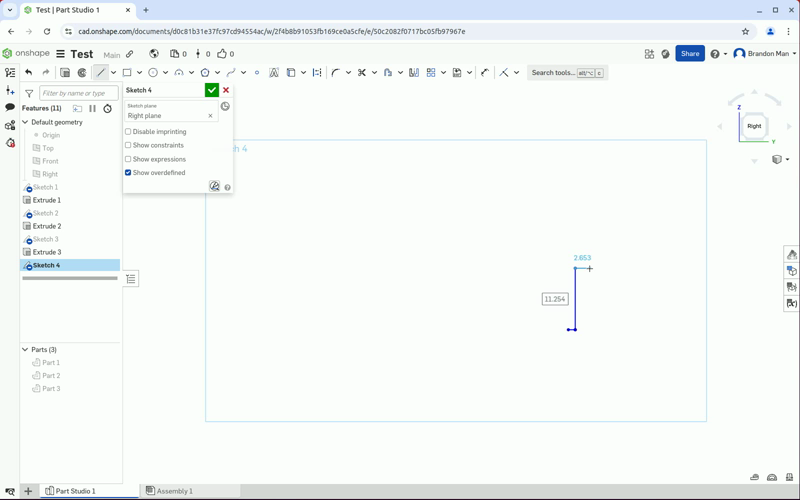
mouse_move(568, 268)
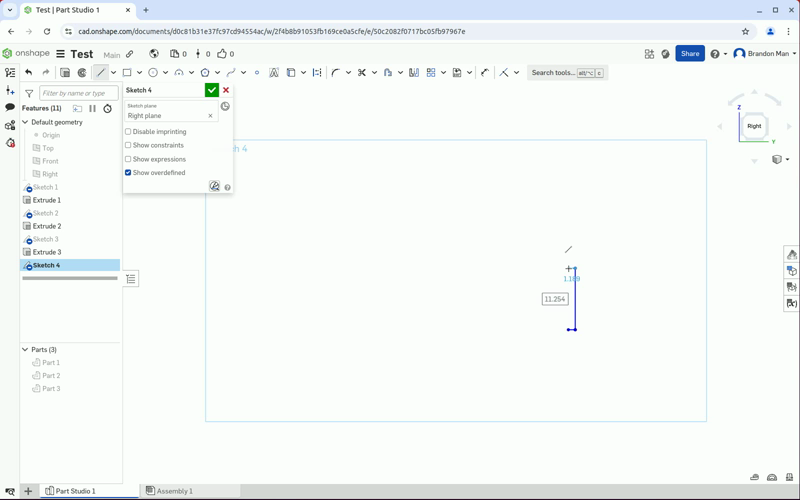
scroll(6)
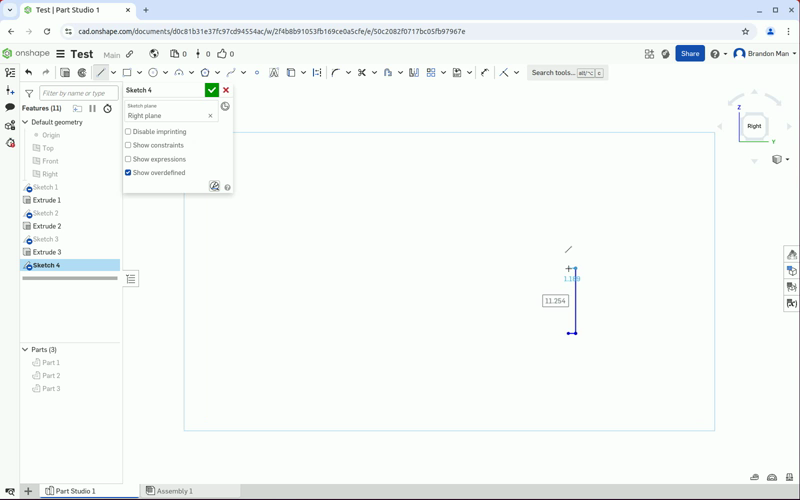
scroll(6)
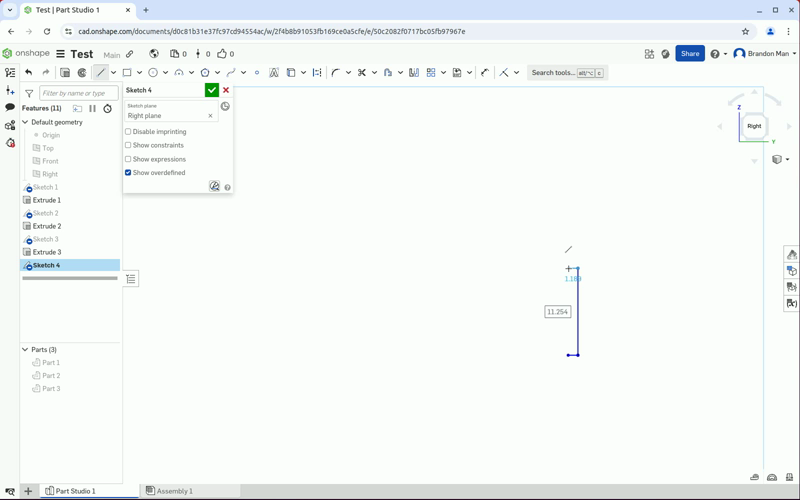
scroll(6)
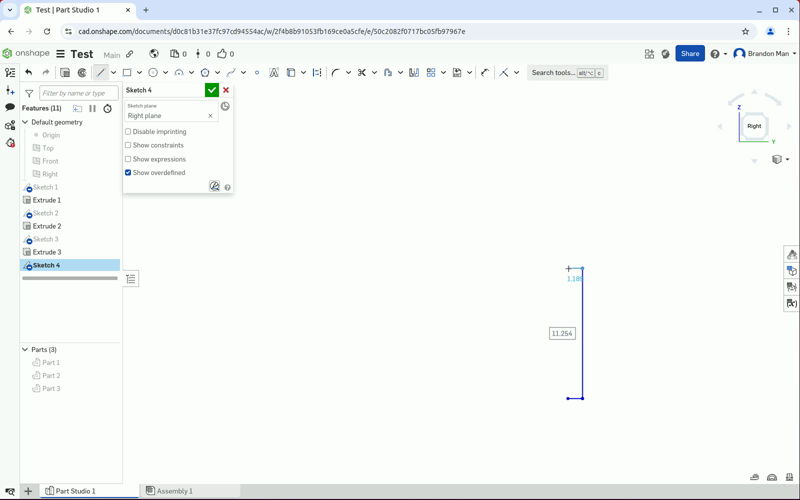
scroll(6)
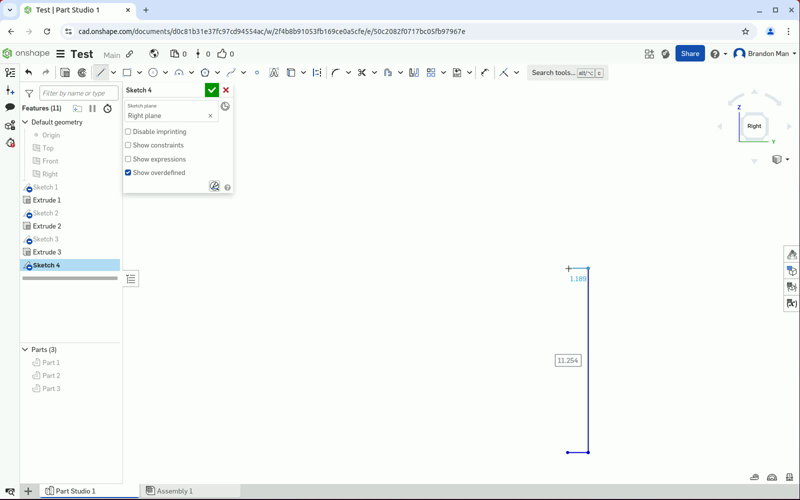
scroll(6)
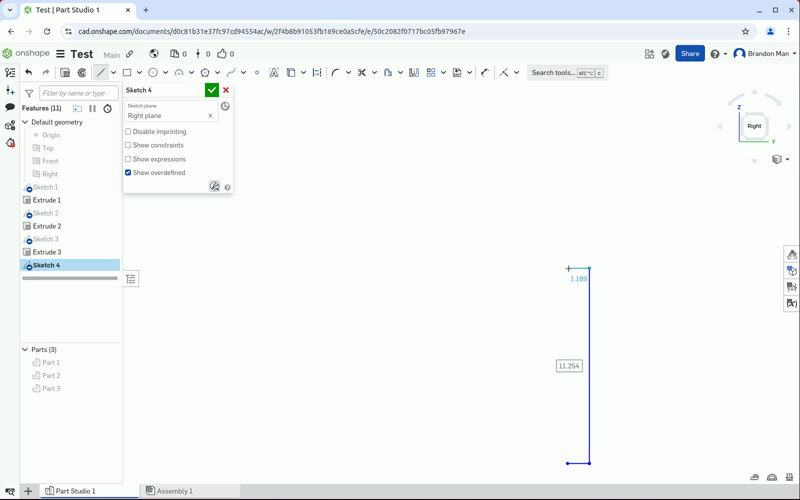
scroll(6)
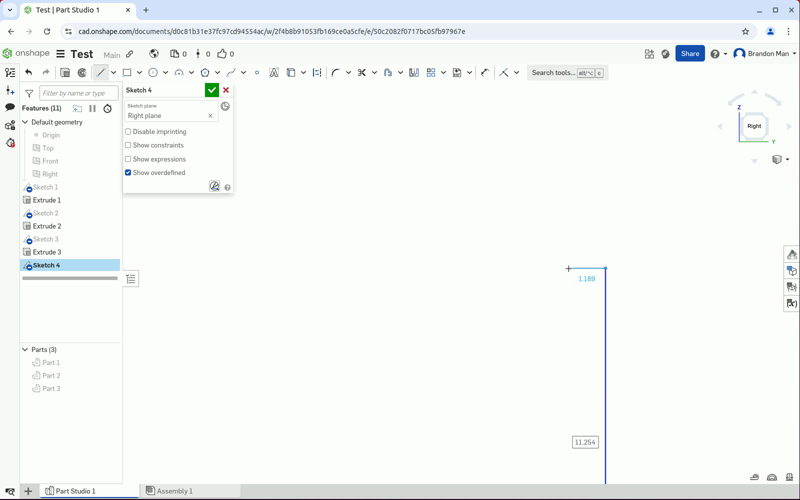
scroll(6)
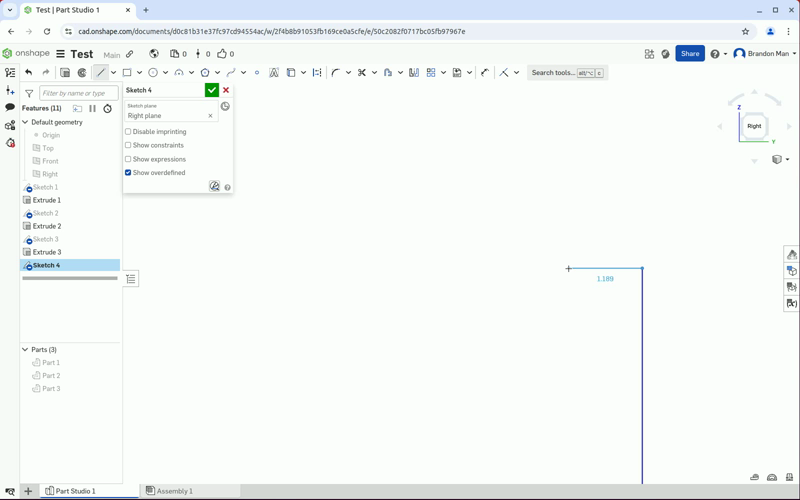
click(568, 268)
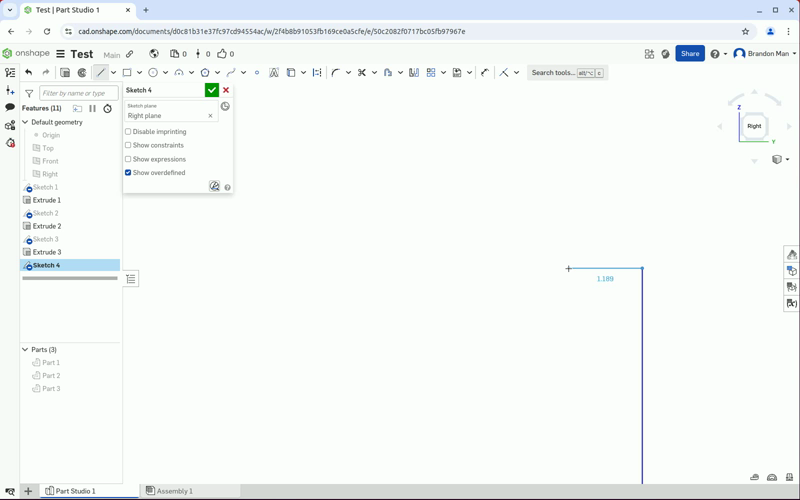
scroll(-6)
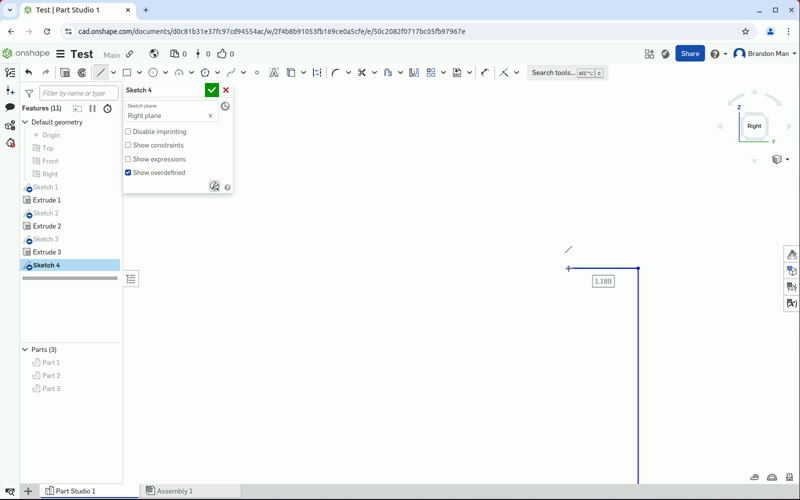
scroll(-6)
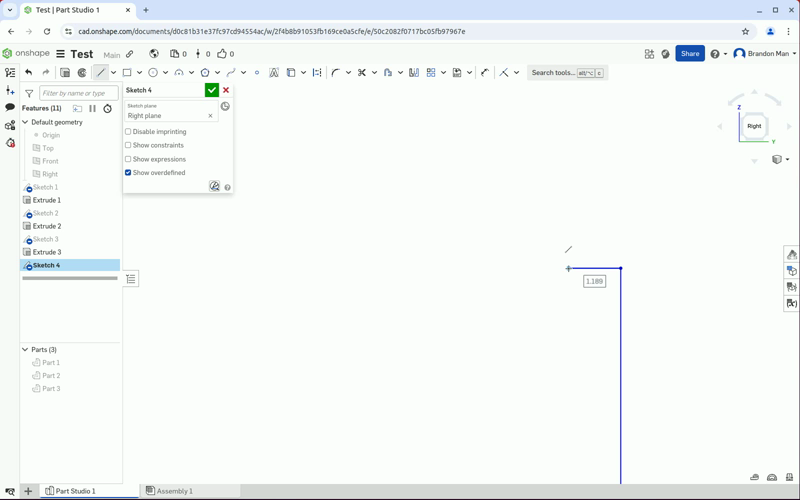
scroll(-6)
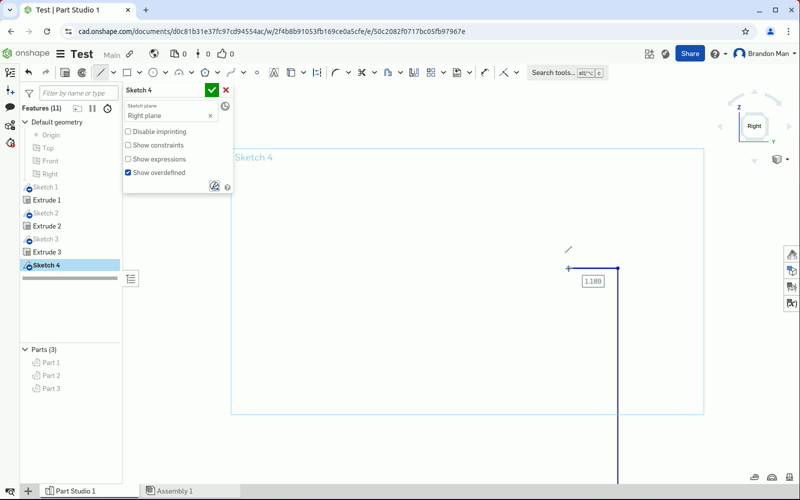
scroll(-6)
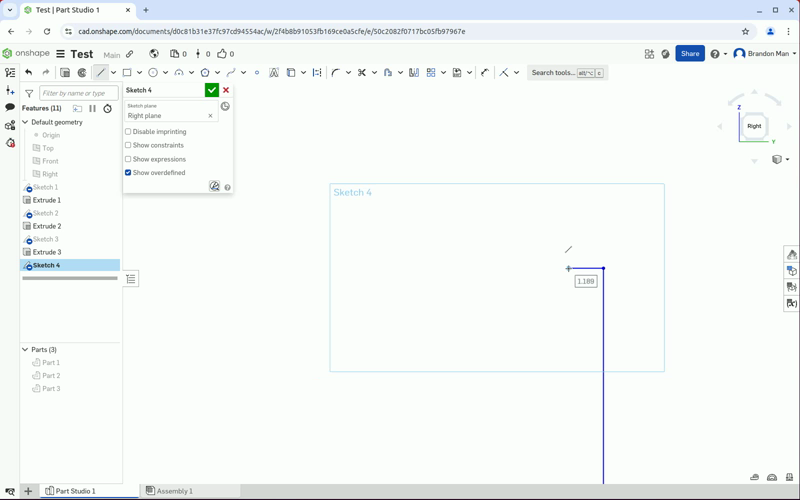
scroll(-6)
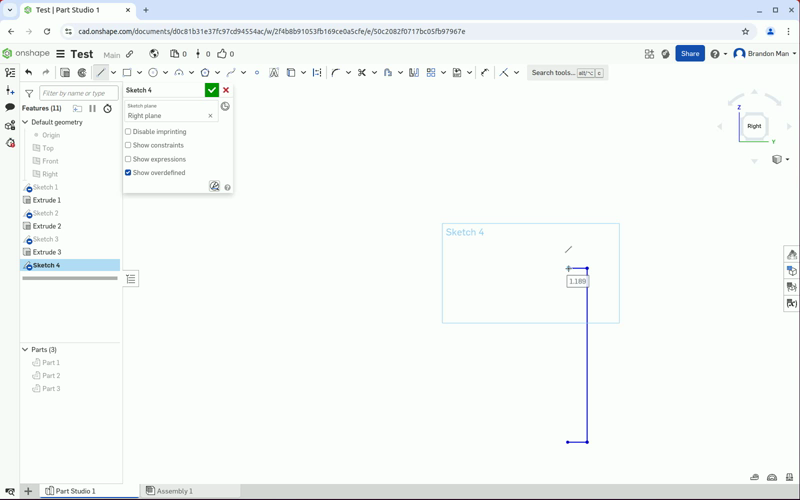
scroll(-6)
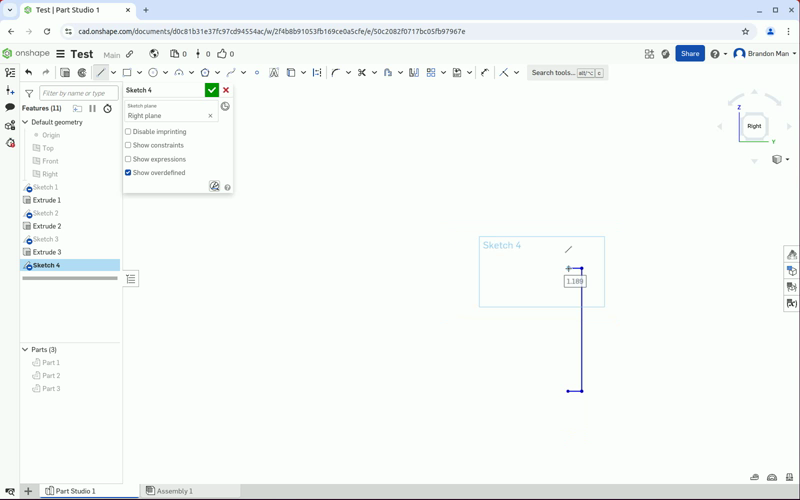
scroll(-6)
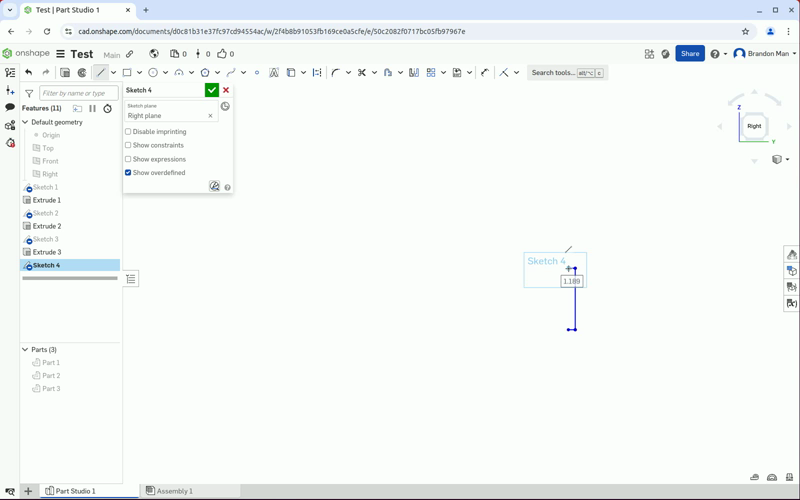
key_up(shift)
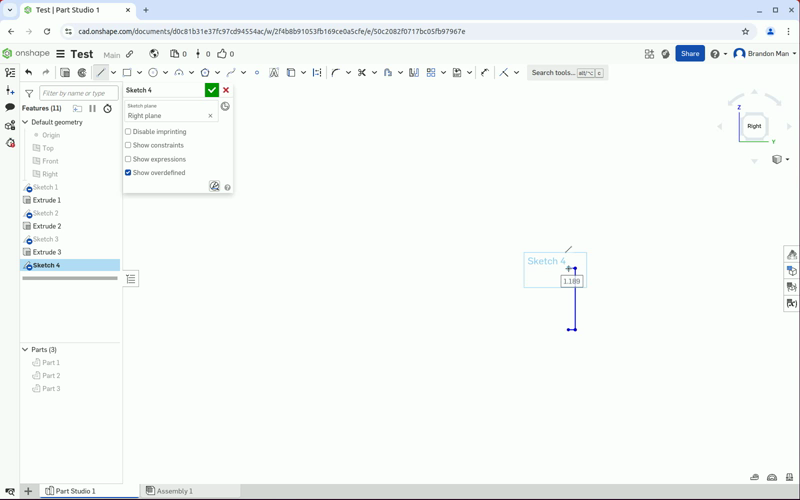
key_down(shift)
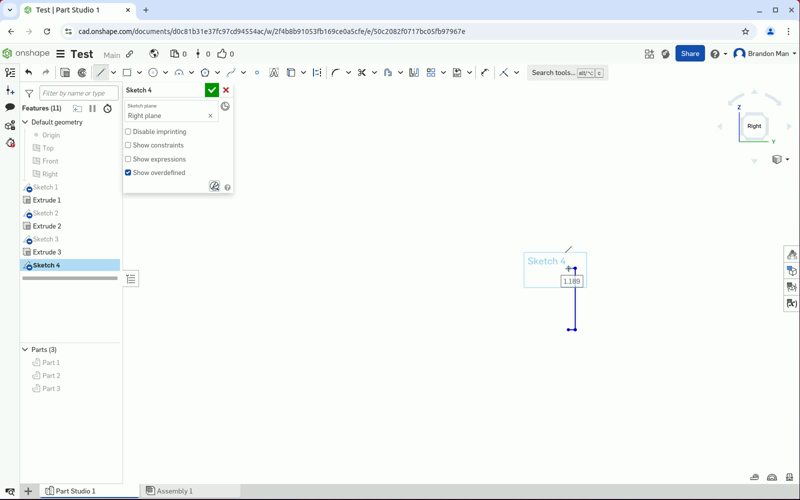
mouse_move(568, 329)
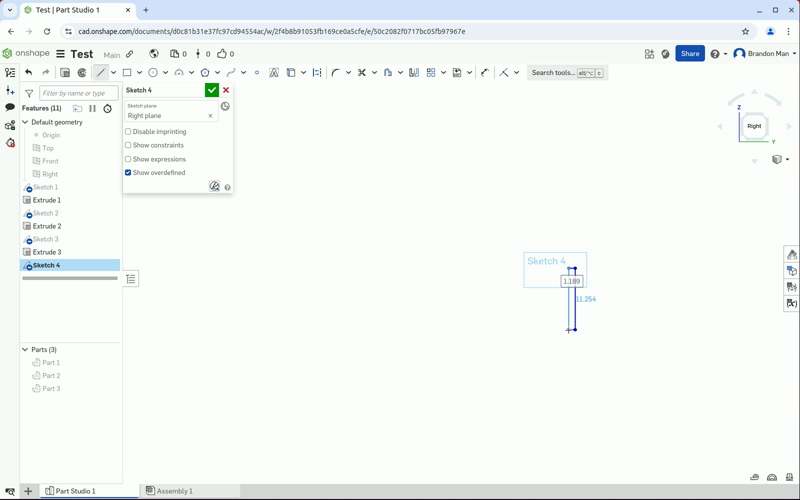
key_up(shift)
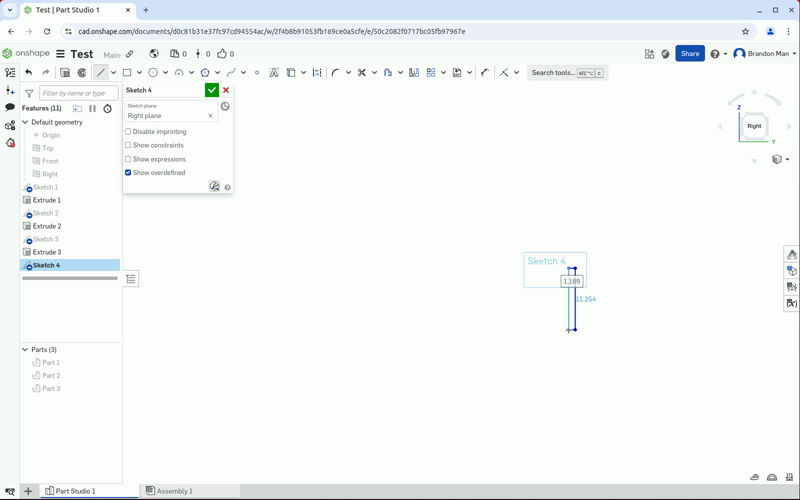
click(568, 329)
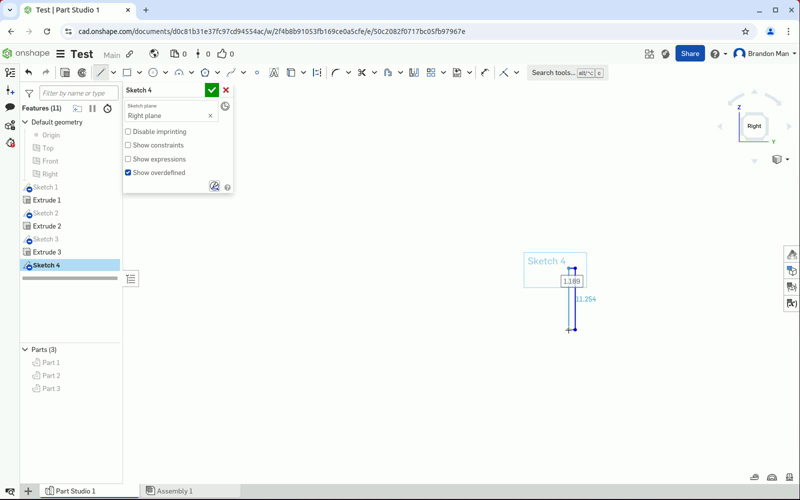
key(esc)
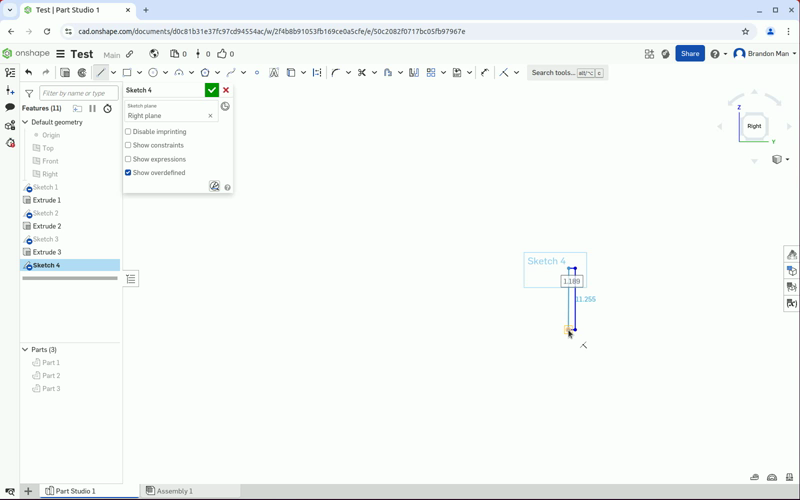
mouse_move(572, 322)
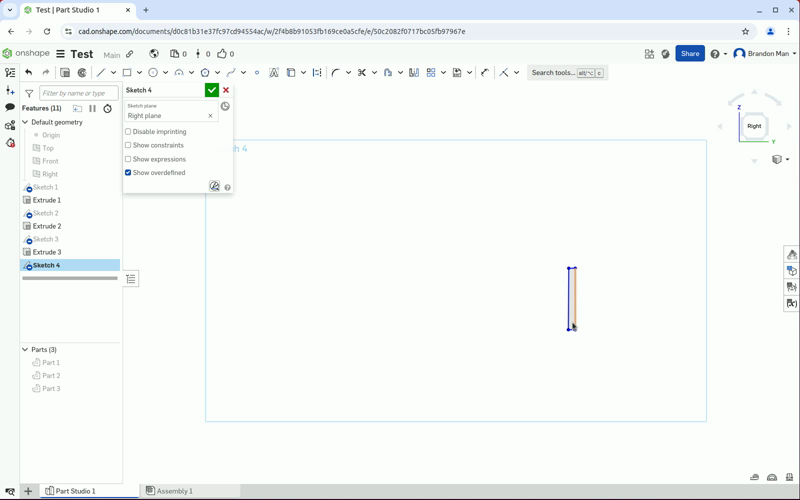
scroll(6)
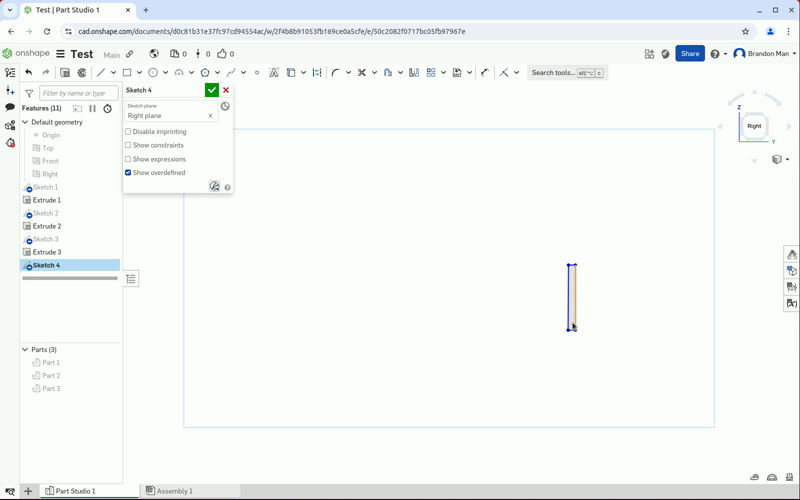
scroll(6)
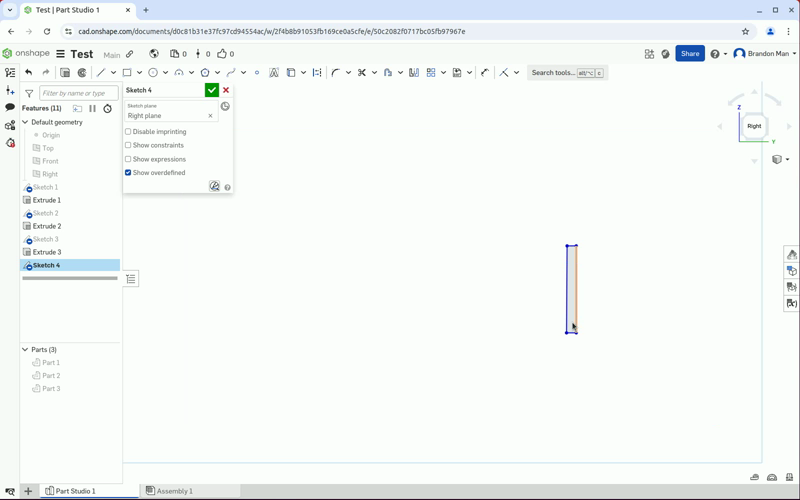
scroll(6)
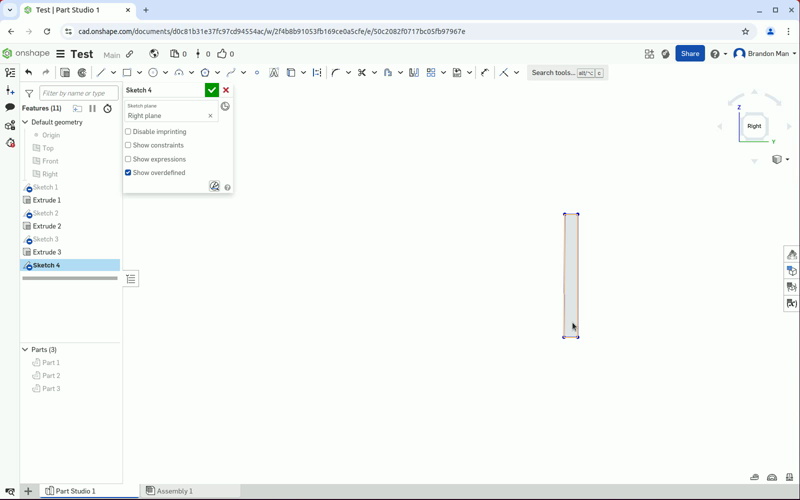
scroll(6)
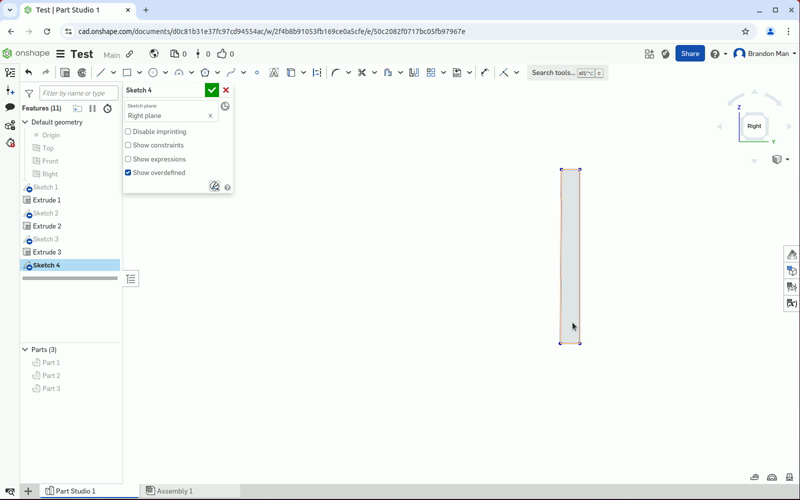
scroll(6)
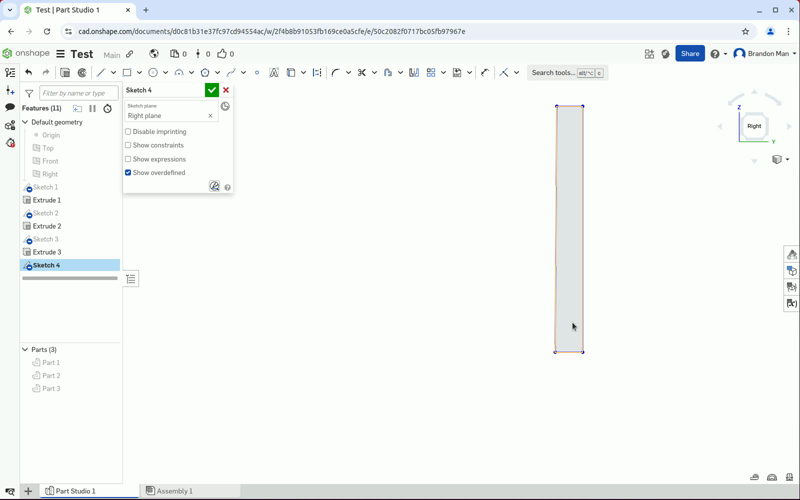
scroll(6)
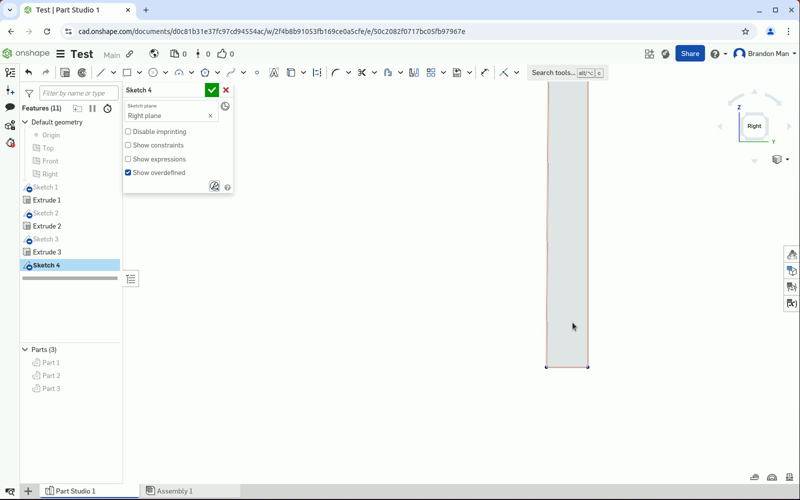
scroll(6)
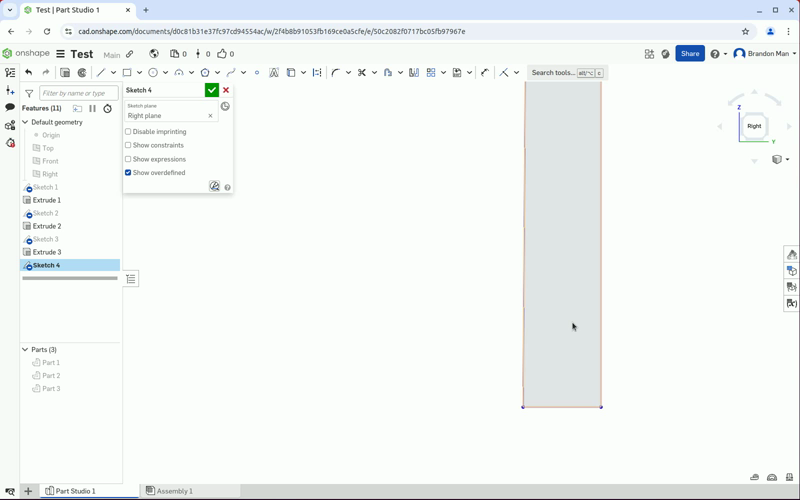
click(572, 322)
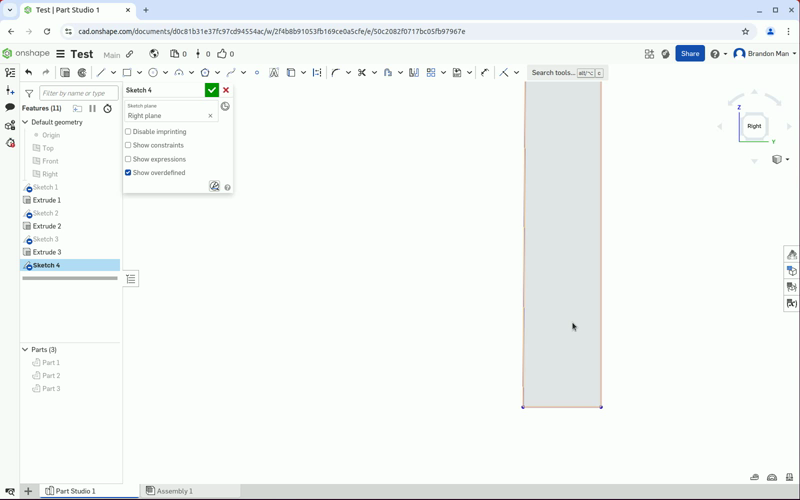
scroll(-6)
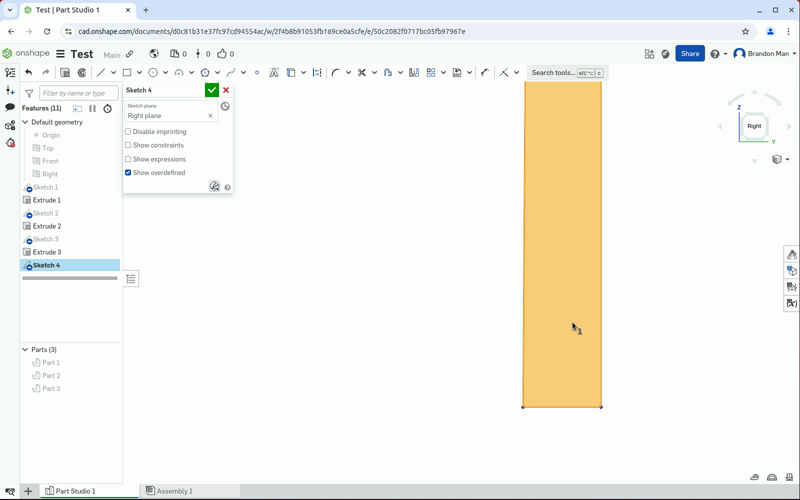
scroll(-6)
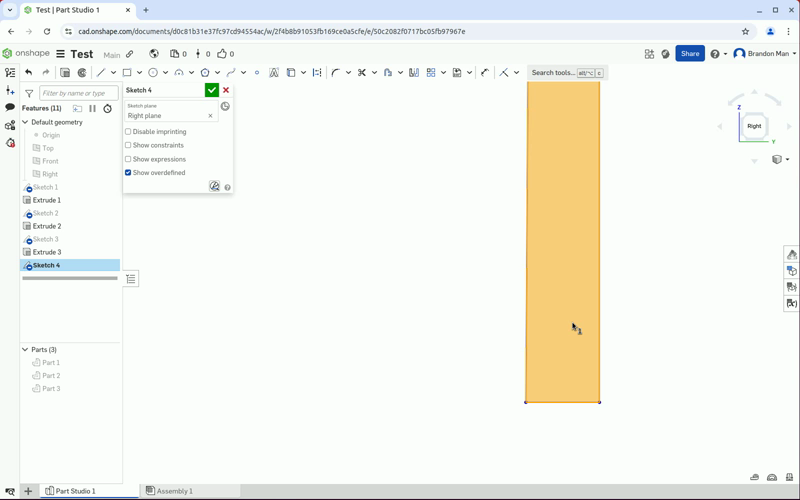
scroll(-6)
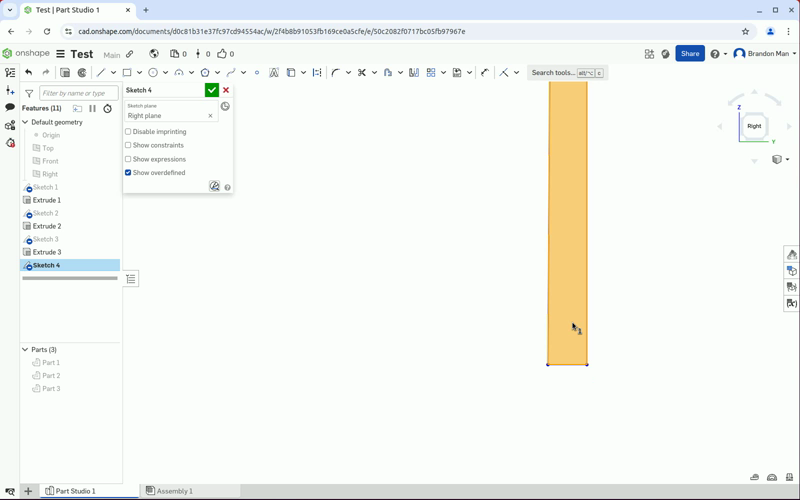
scroll(-6)
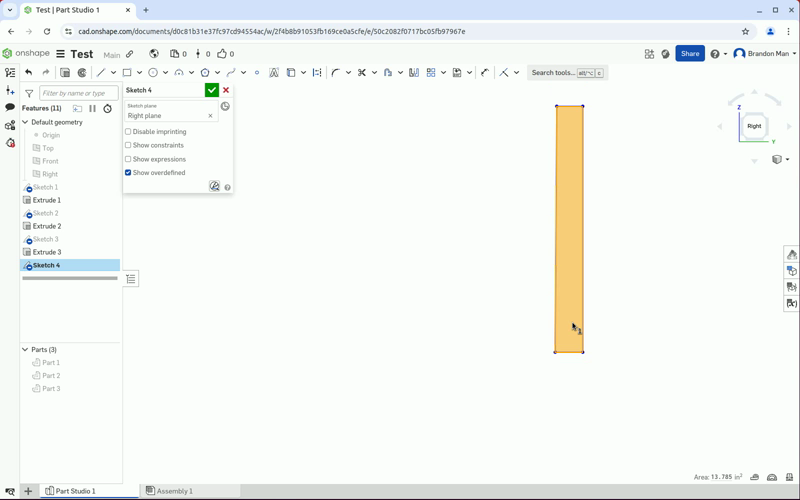
scroll(-6)
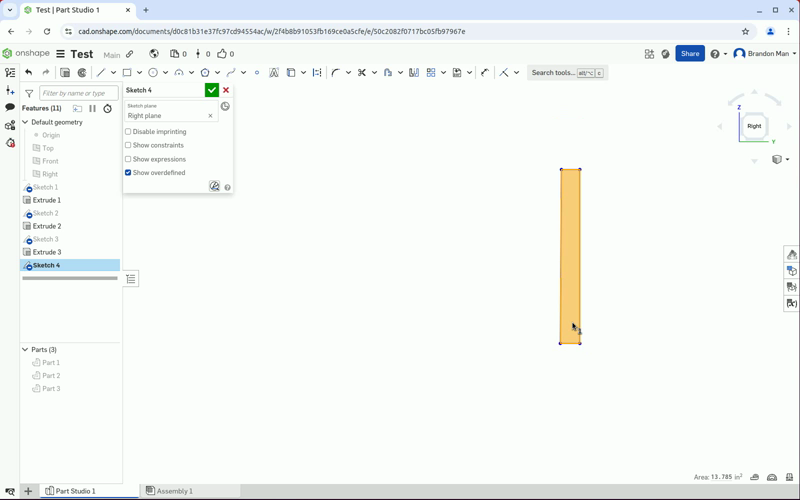
scroll(-6)
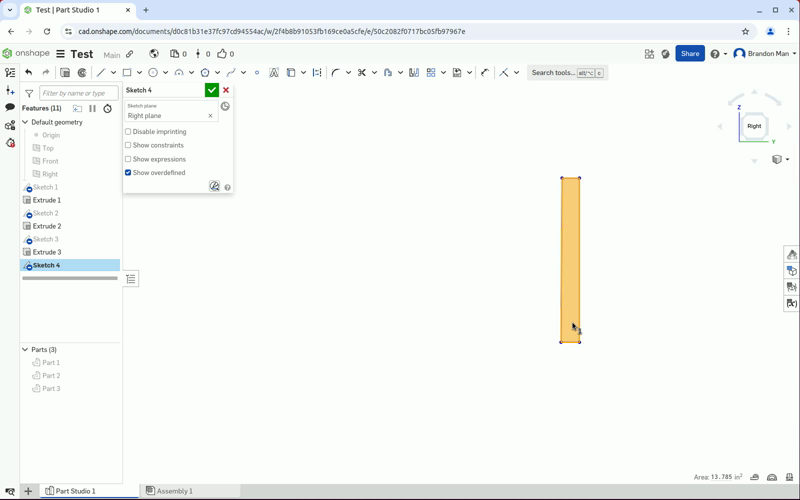
scroll(-6)
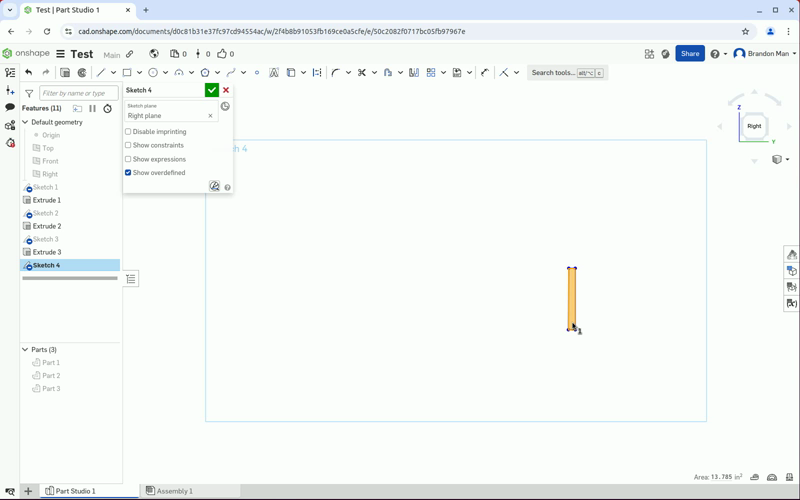
mouse_move(73, 352)
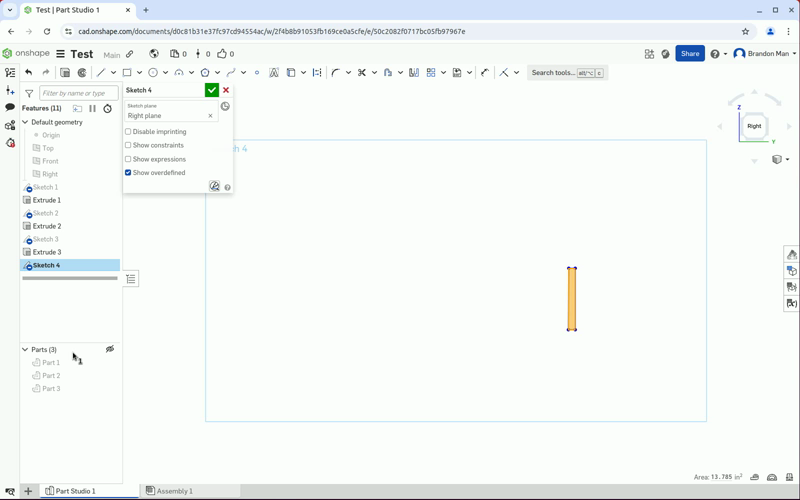
key(shift+y)
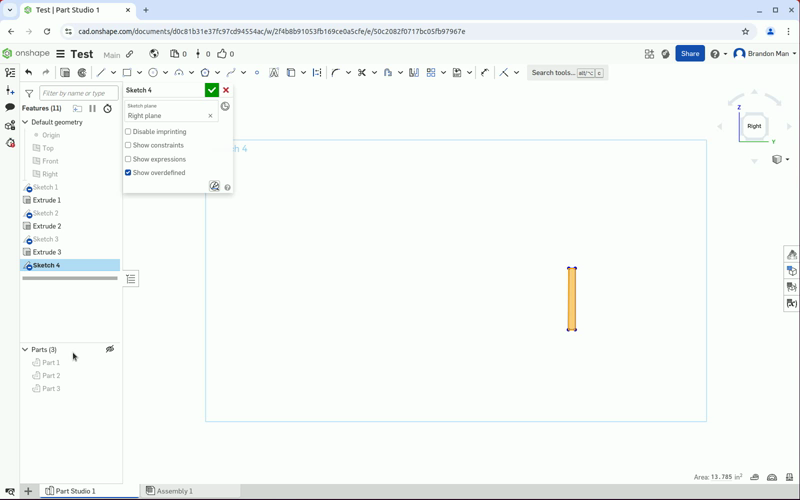
key(shift+e)
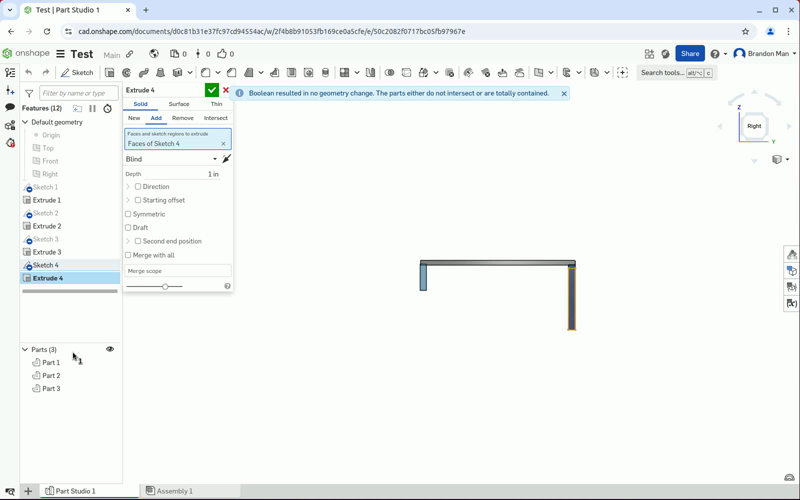
mouse_move(143, 106)
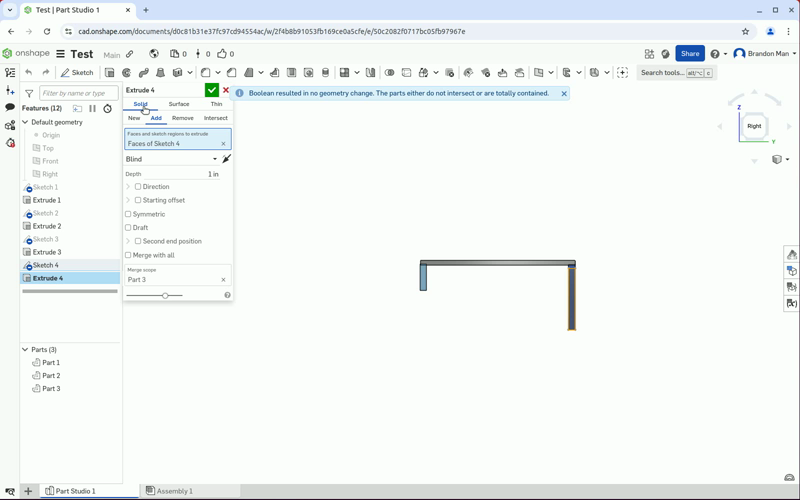
click(143, 106)
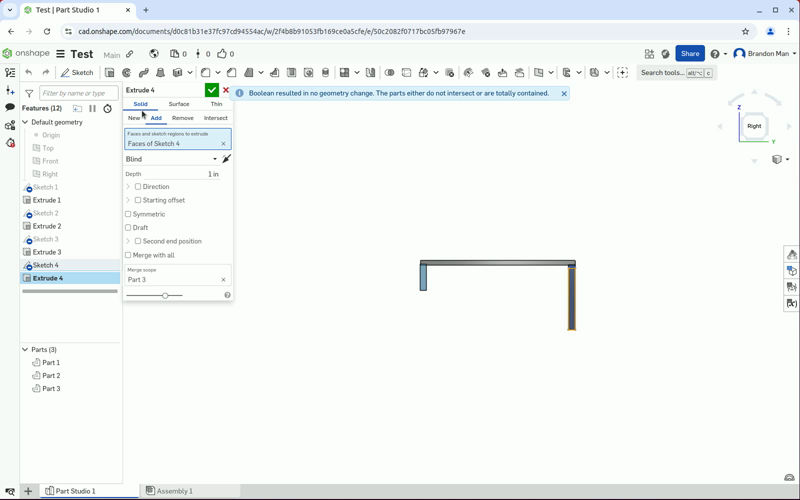
mouse_move(137, 120)
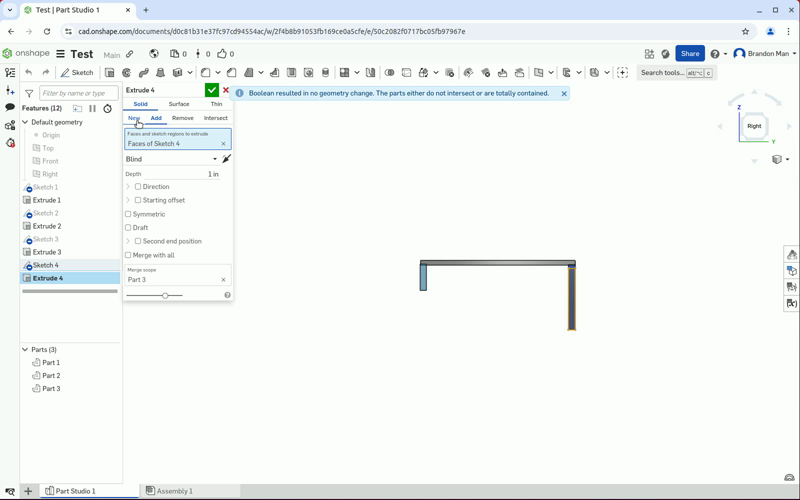
click(137, 120)
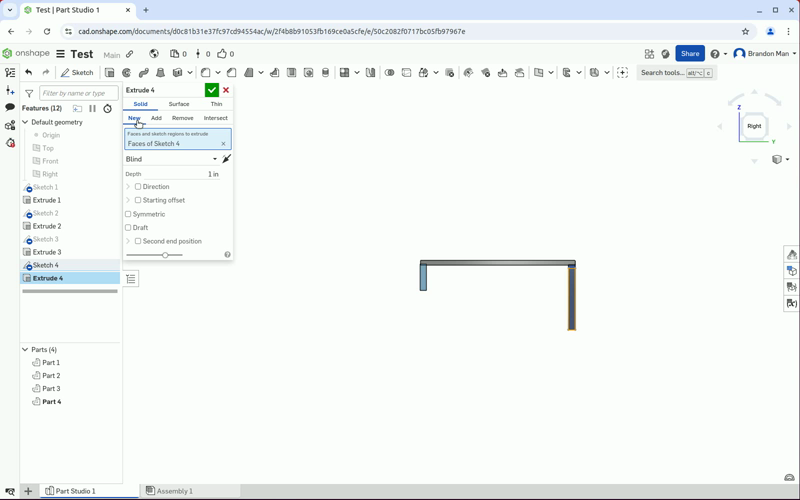
key(tab, 4)
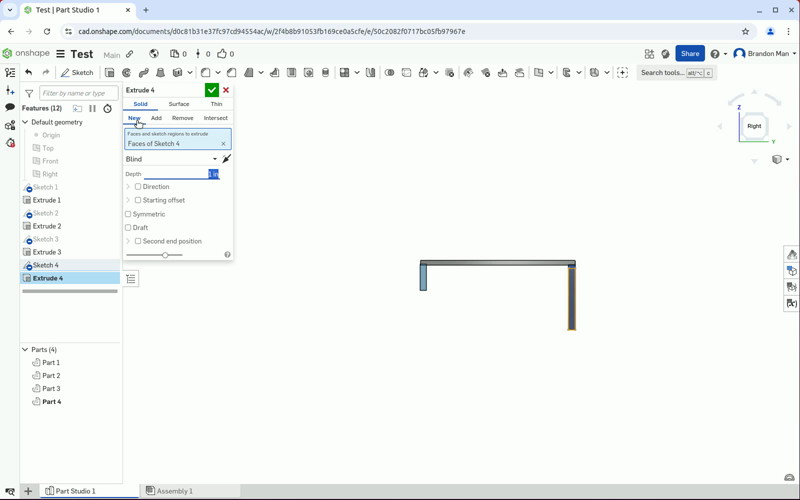
text(5.296)
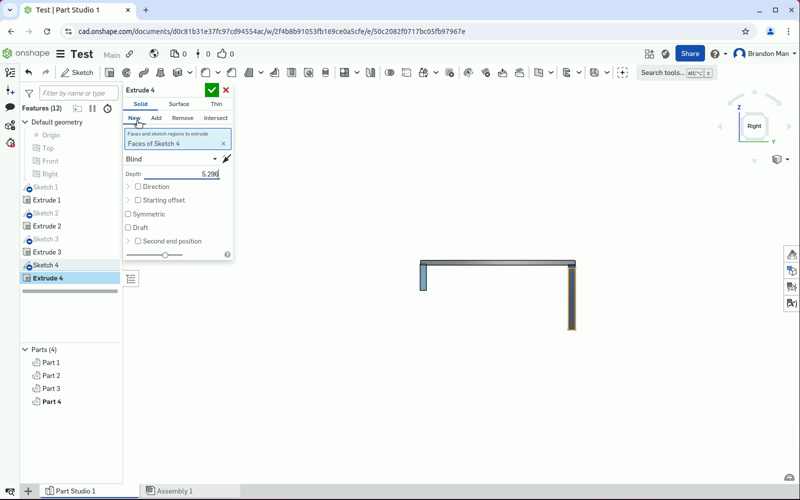
key(tab, 3)
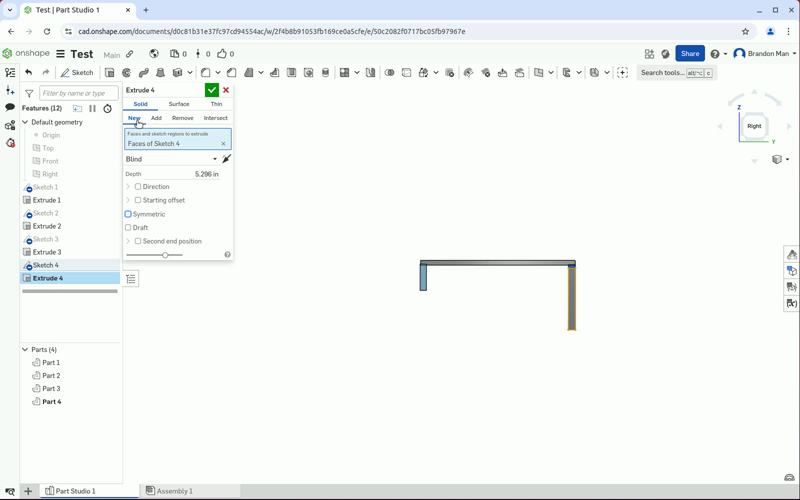
key(space)
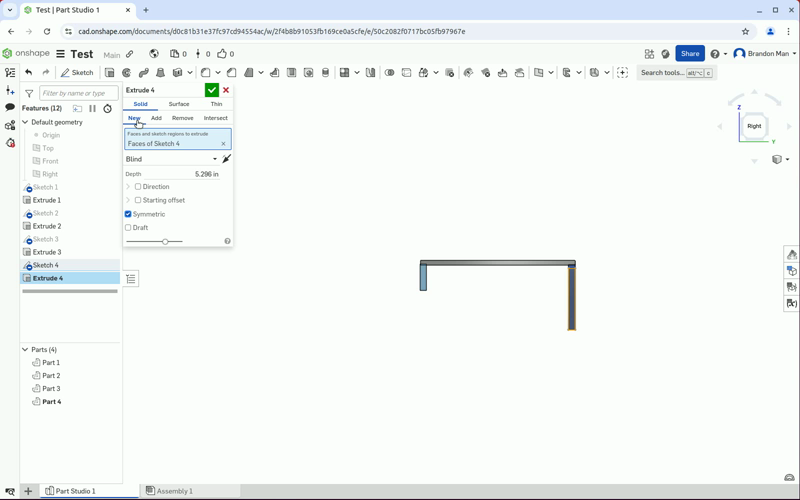
key(enter)
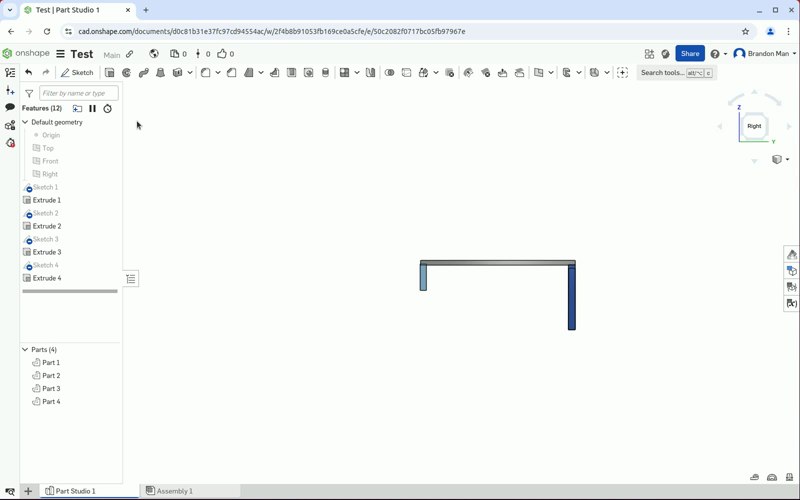
key(shift+h)
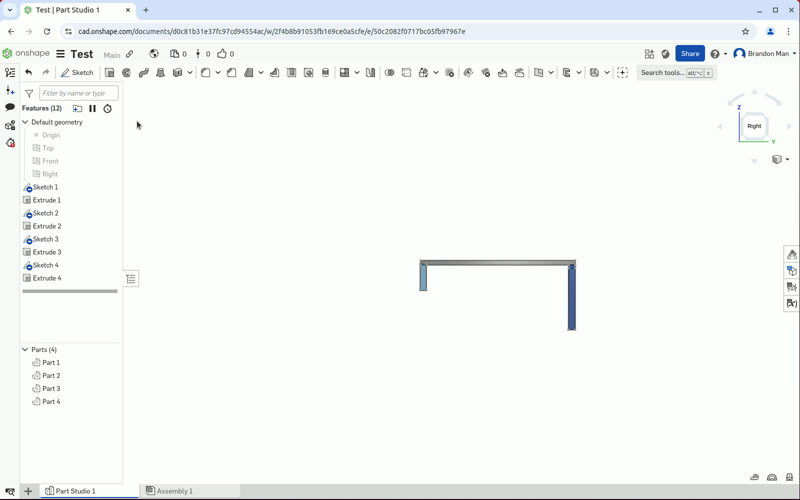
key(shift+h)
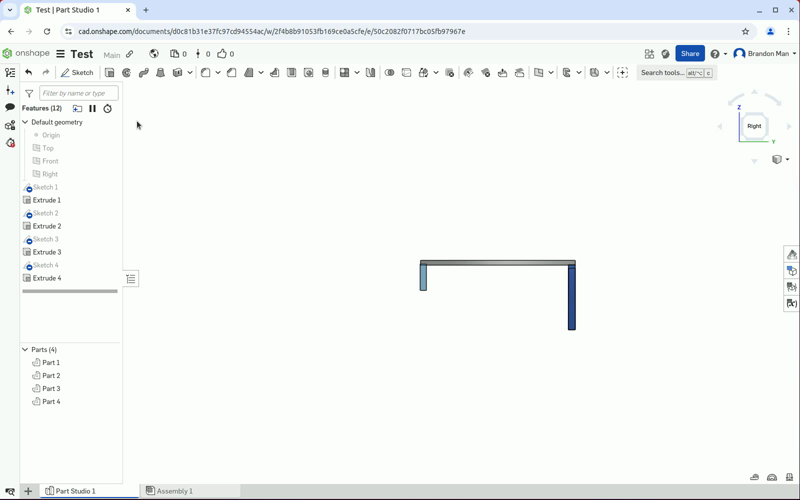
mouse_move(73, 189)
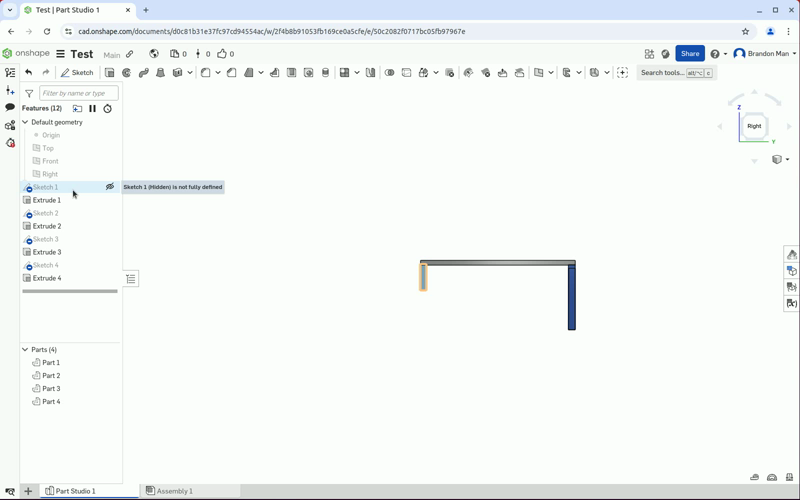
click(73, 189)
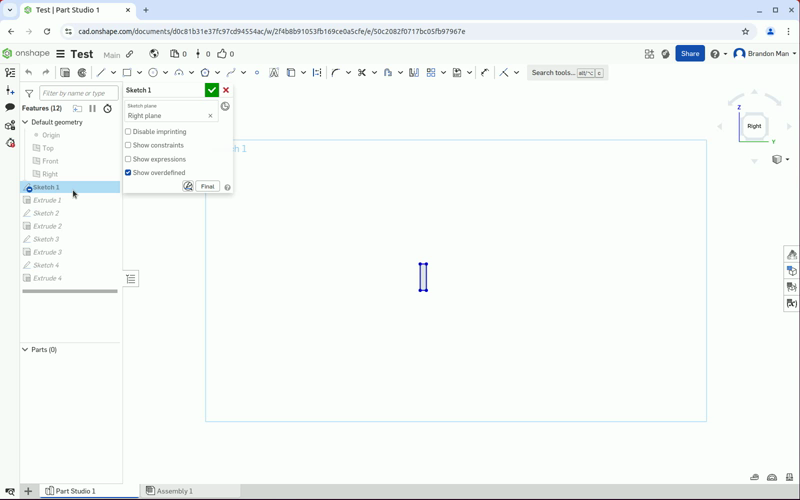
mouse_move(229, 92)
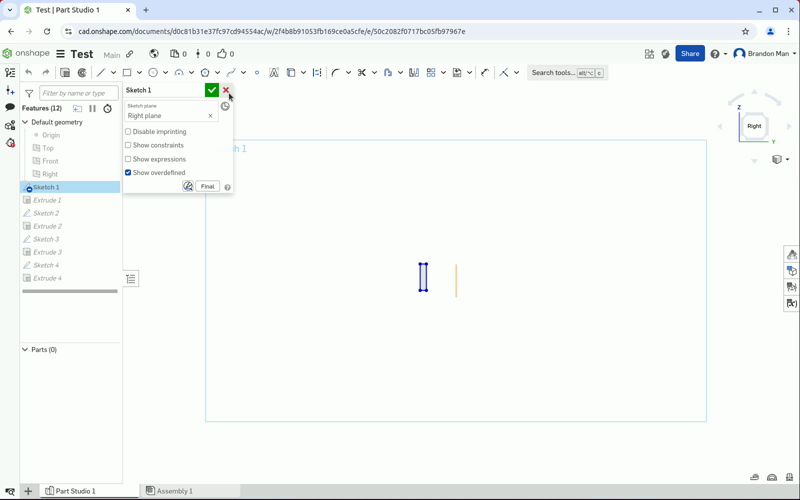
click(229, 92)
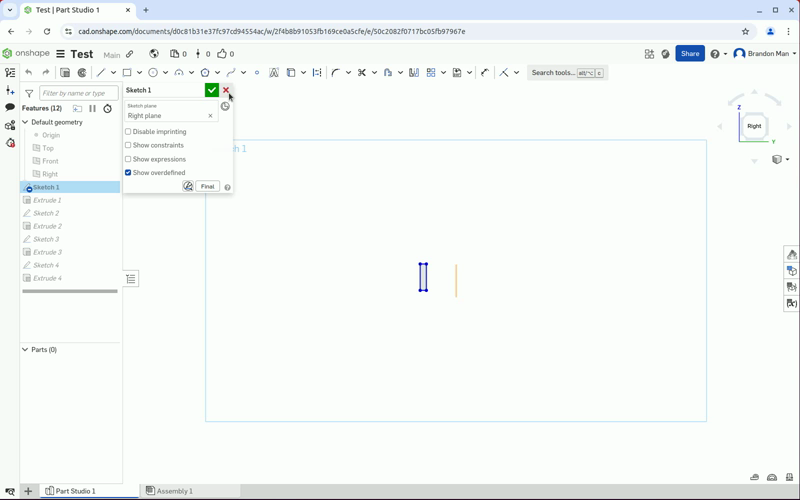
key(shift+s)
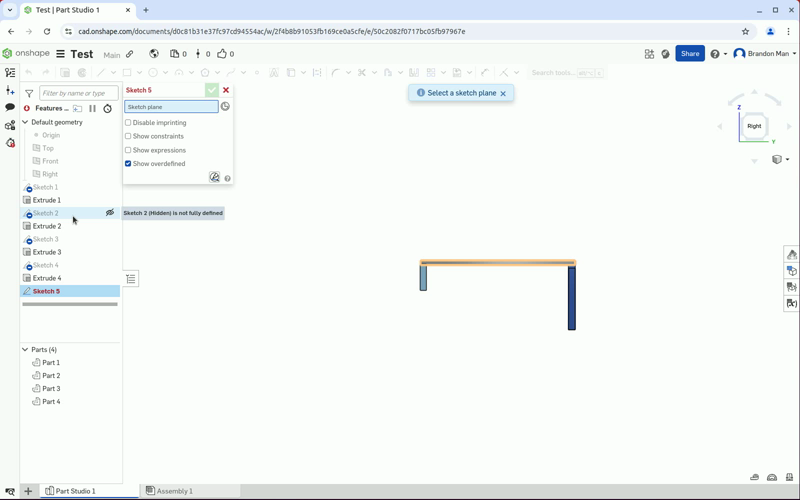
scroll(3)
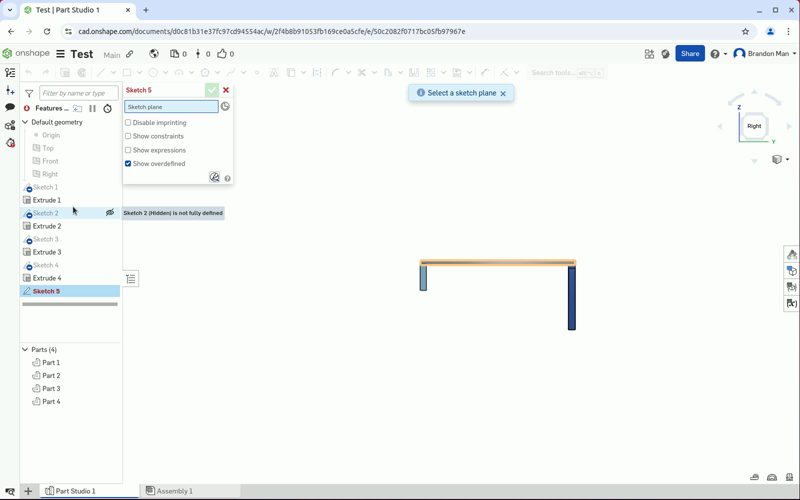
mouse_move(73, 176)
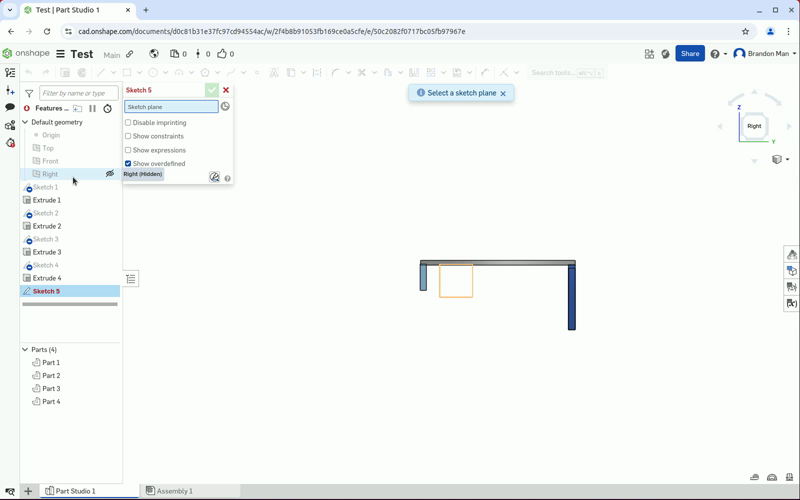
click(73, 176)
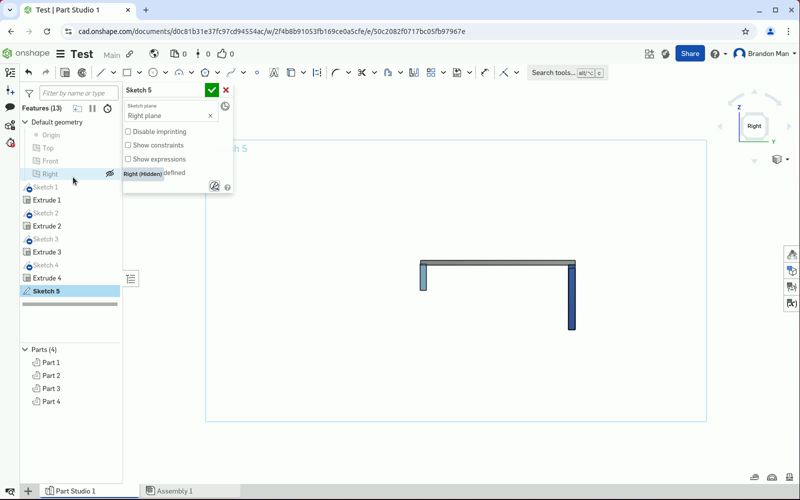
mouse_move(73, 352)
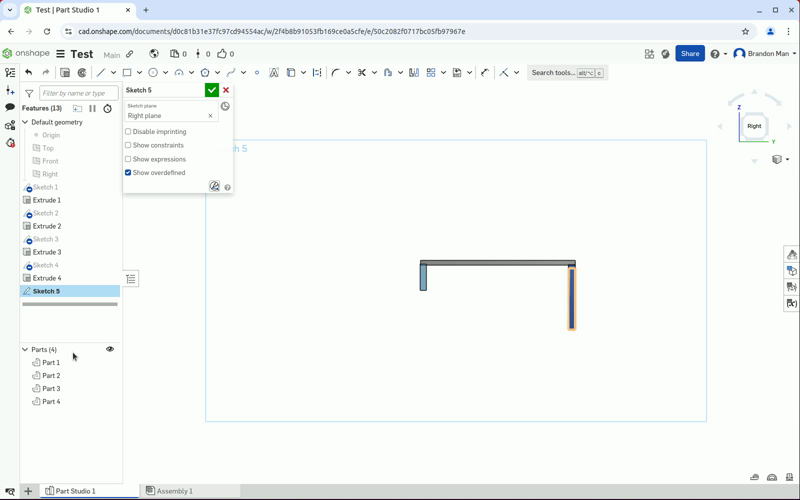
key(y)
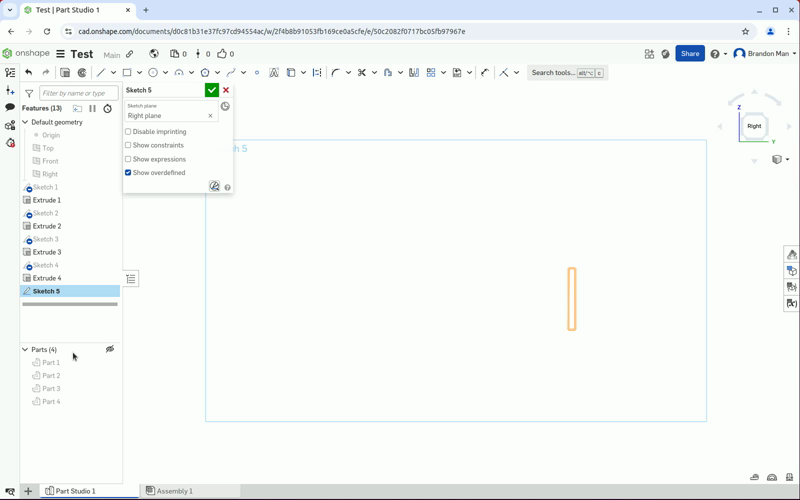
key(l)
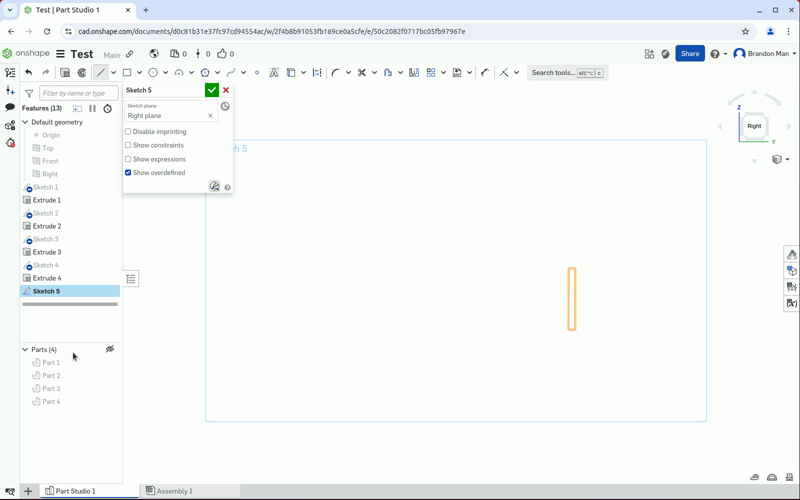
key_down(shift)
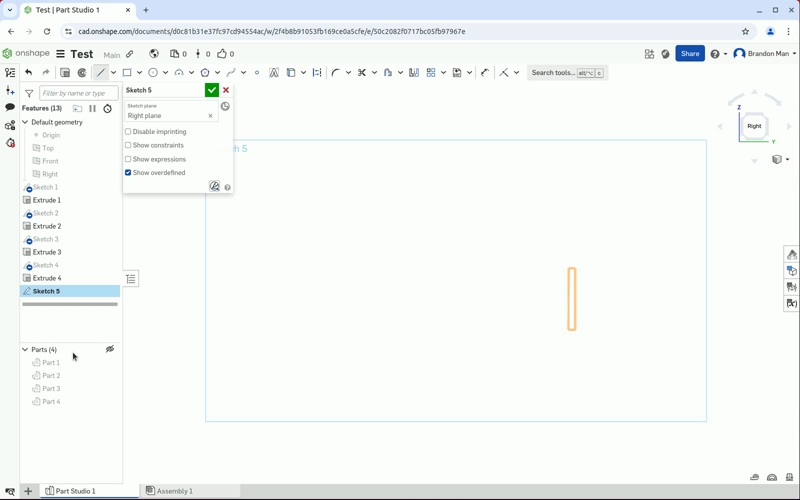
mouse_move(429, 291)
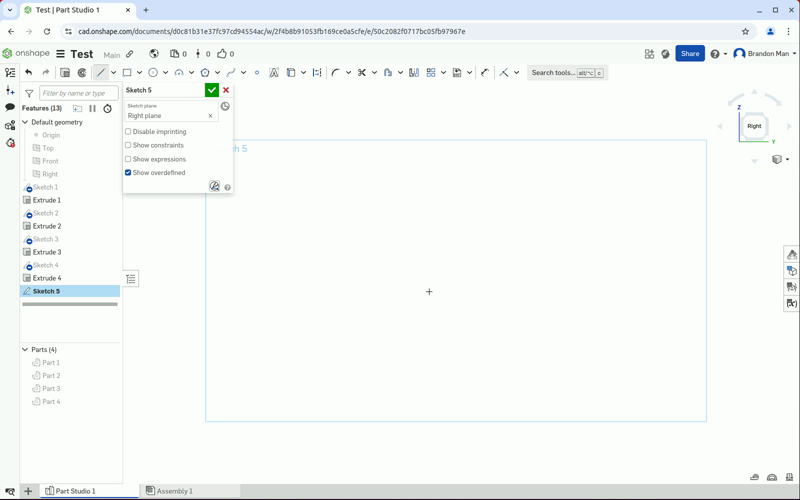
click(429, 291)
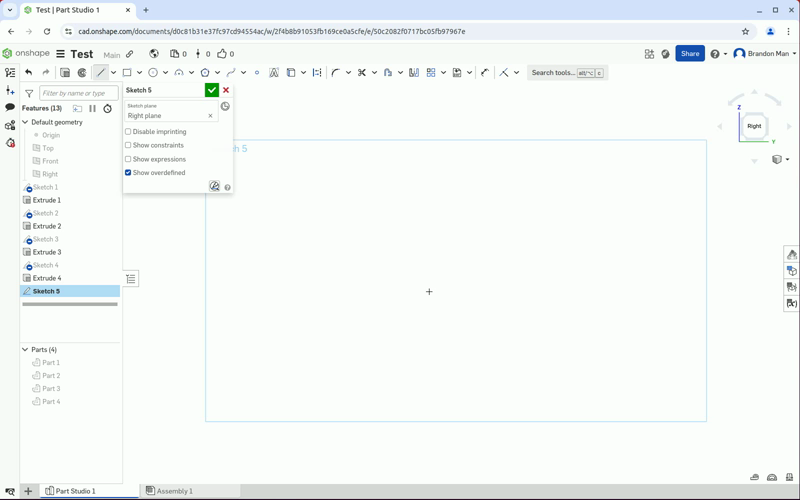
key_up(shift)
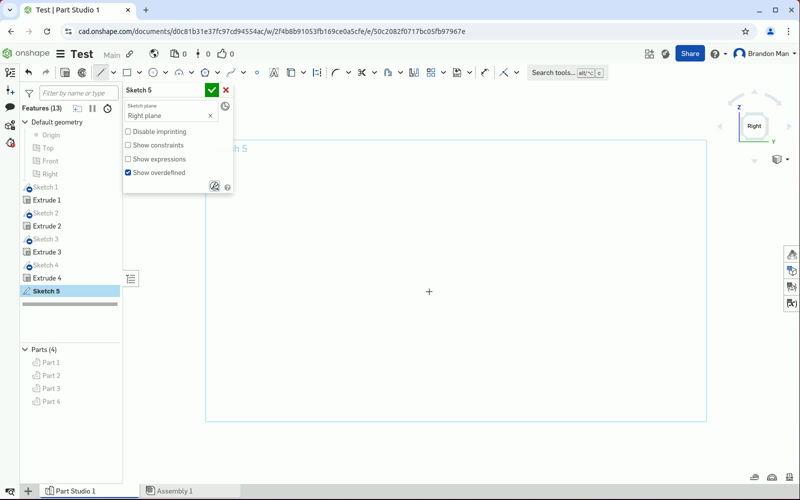
key_down(shift)
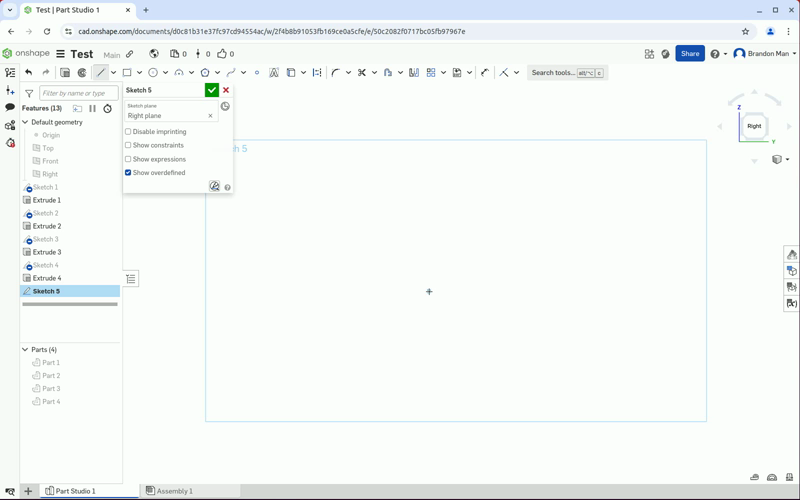
mouse_move(459, 291)
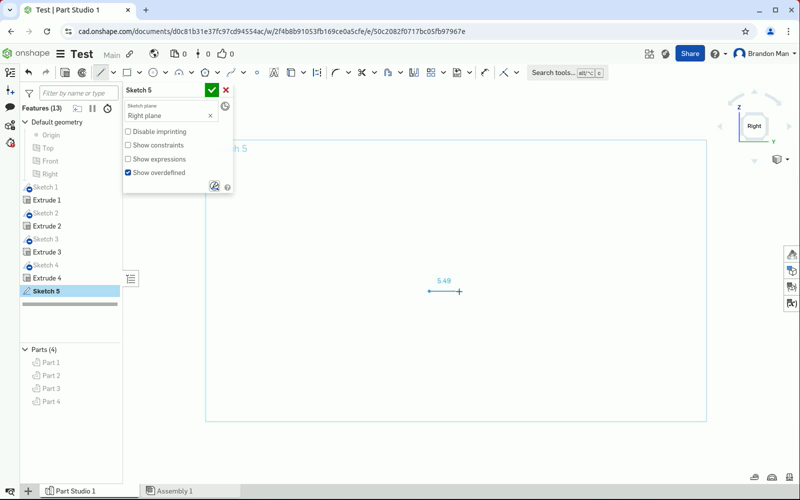
mouse_move(434, 291)
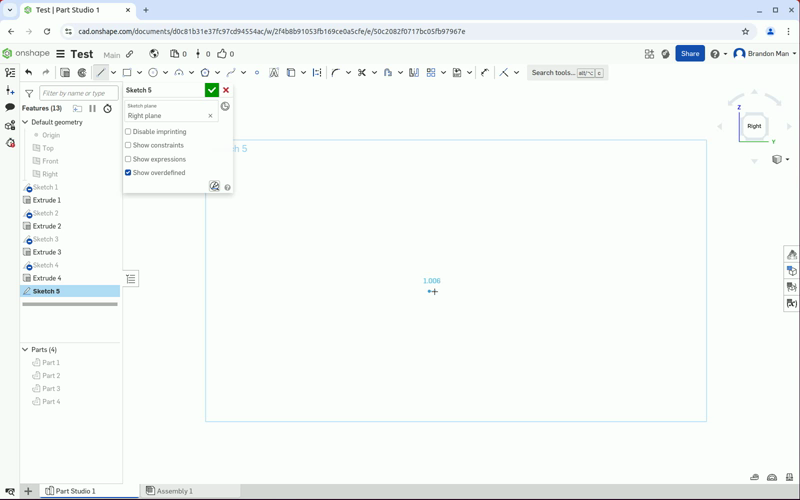
scroll(6)
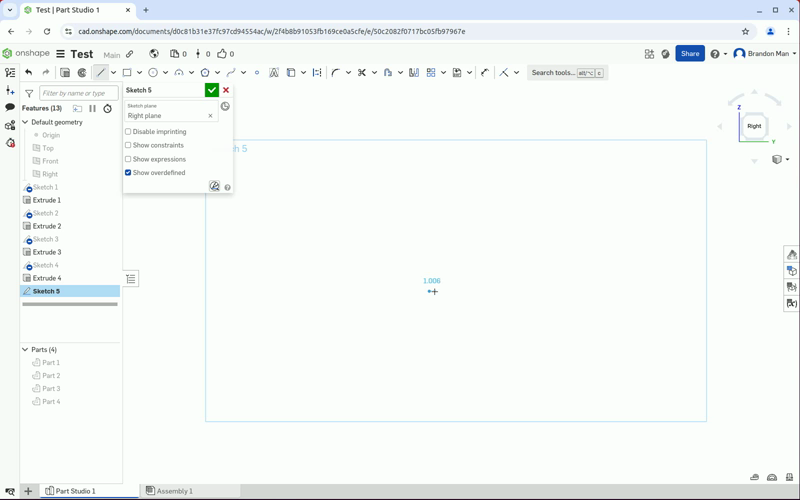
scroll(6)
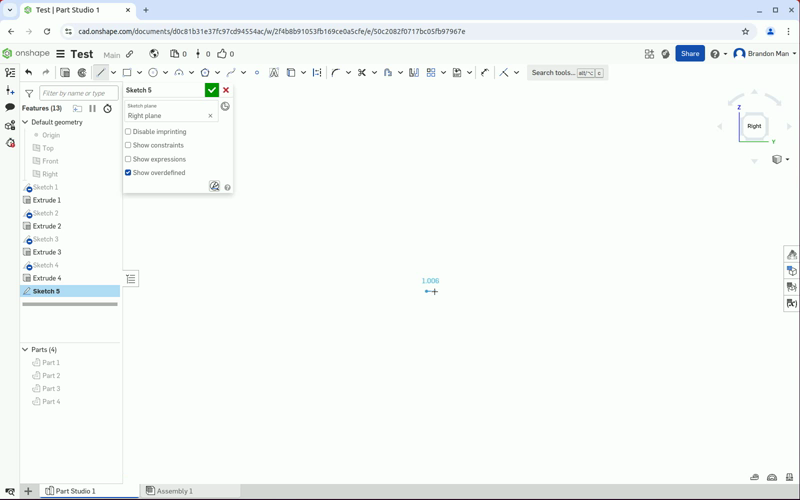
scroll(6)
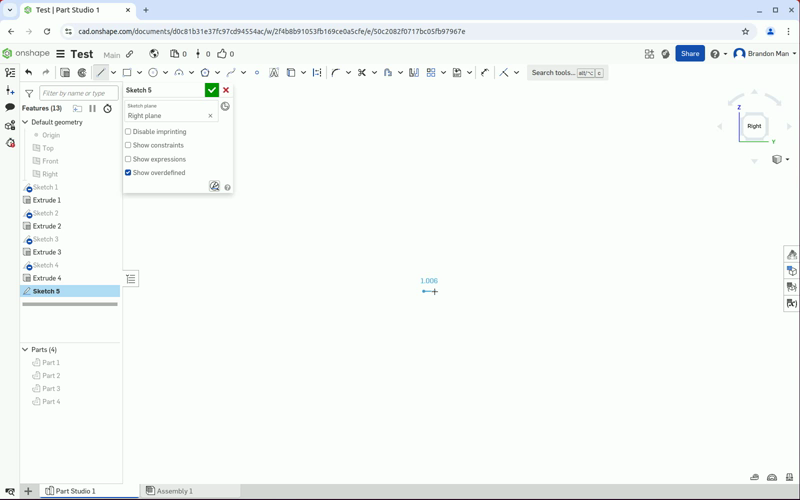
scroll(6)
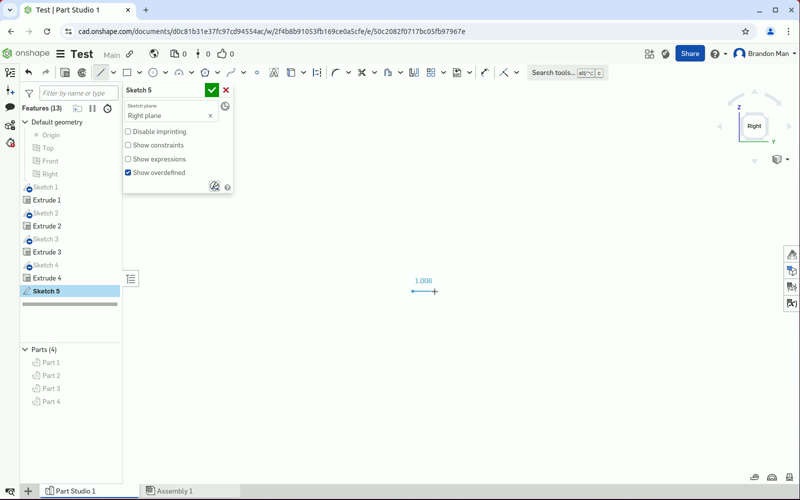
scroll(6)
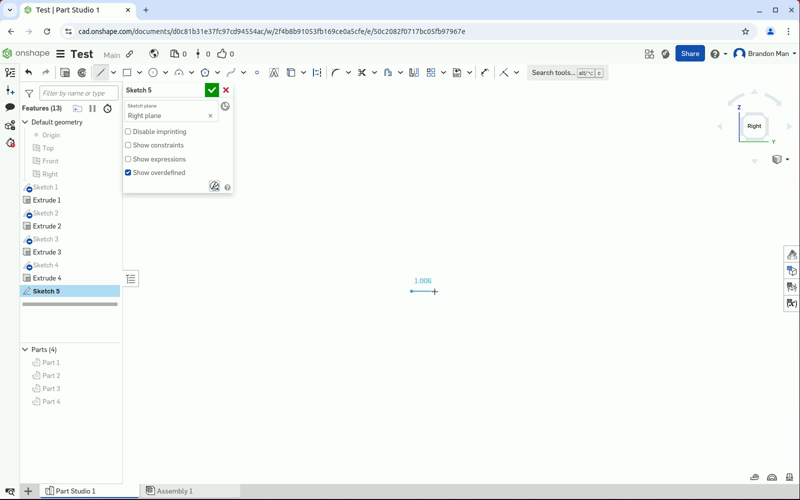
scroll(6)
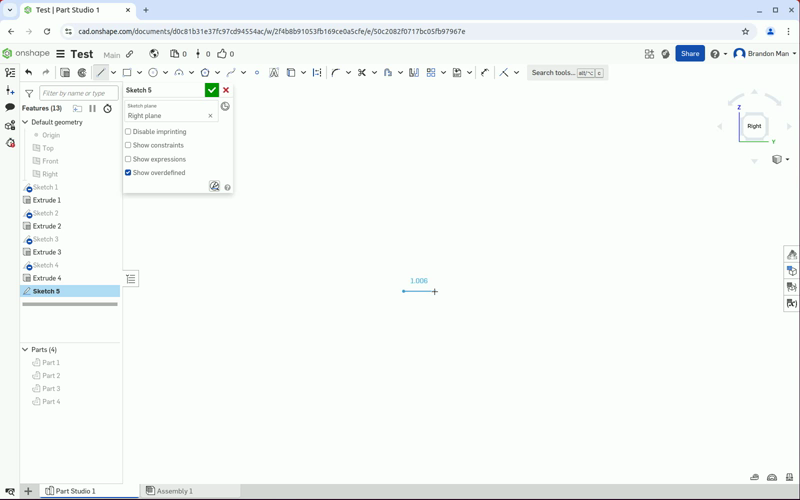
scroll(6)
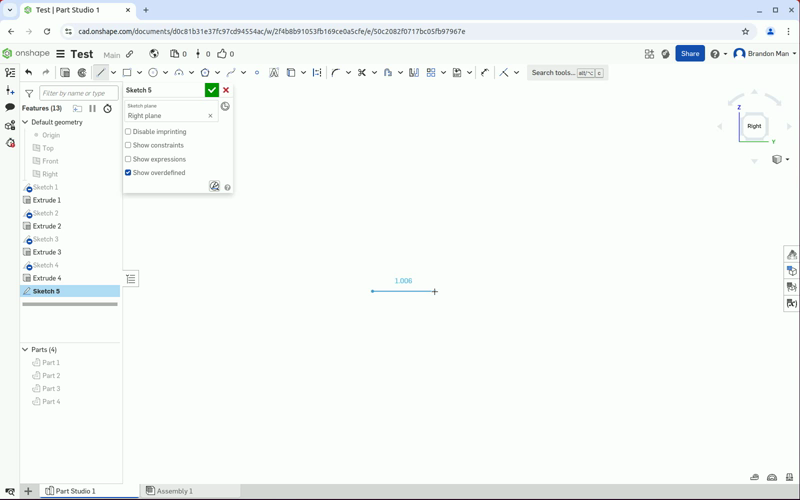
click(434, 291)
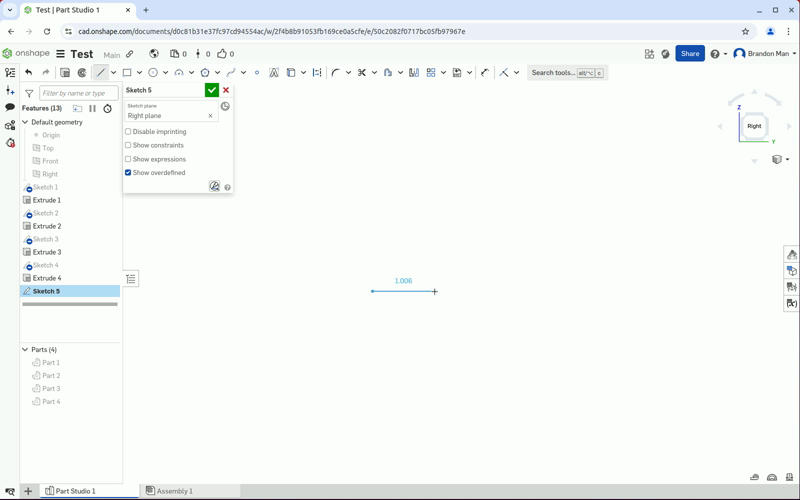
scroll(-6)
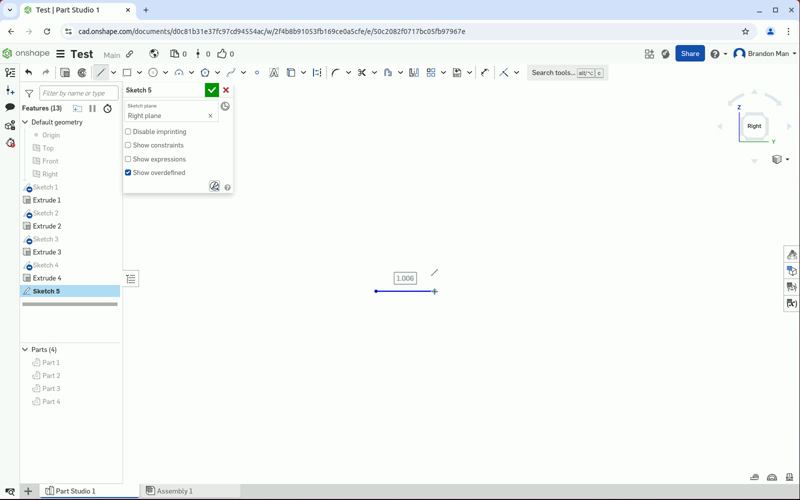
scroll(-6)
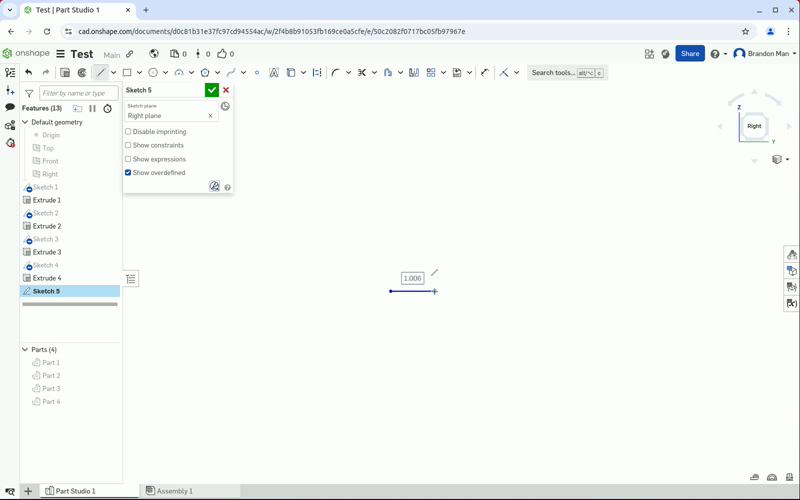
scroll(-6)
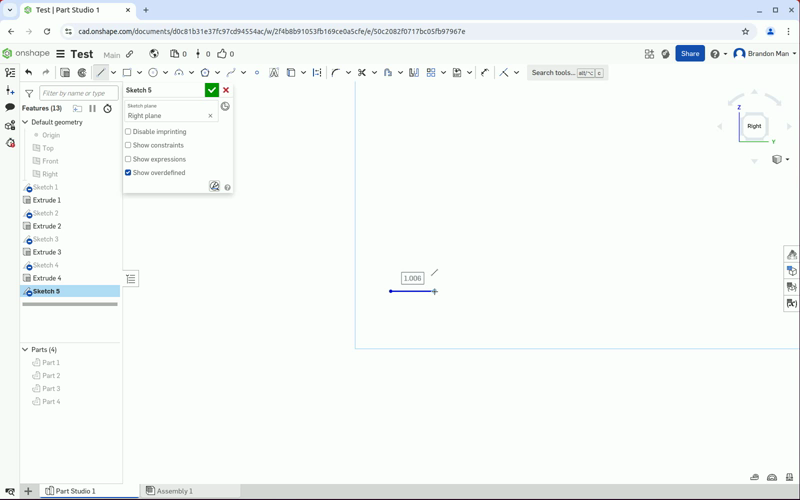
scroll(-6)
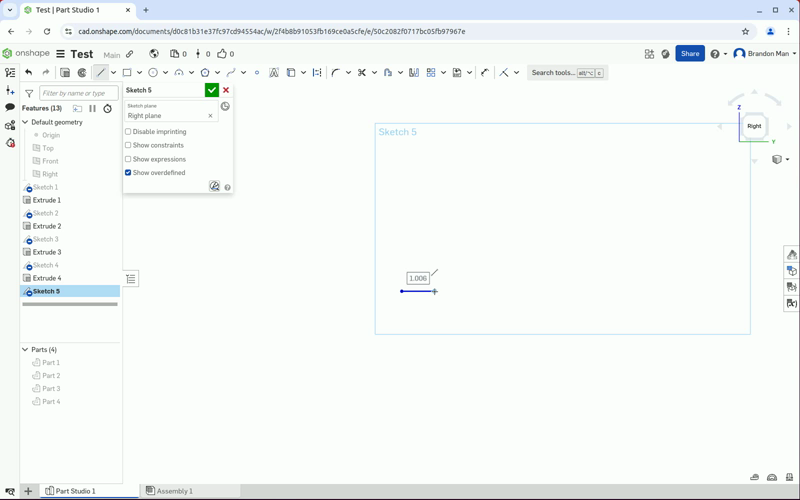
scroll(-6)
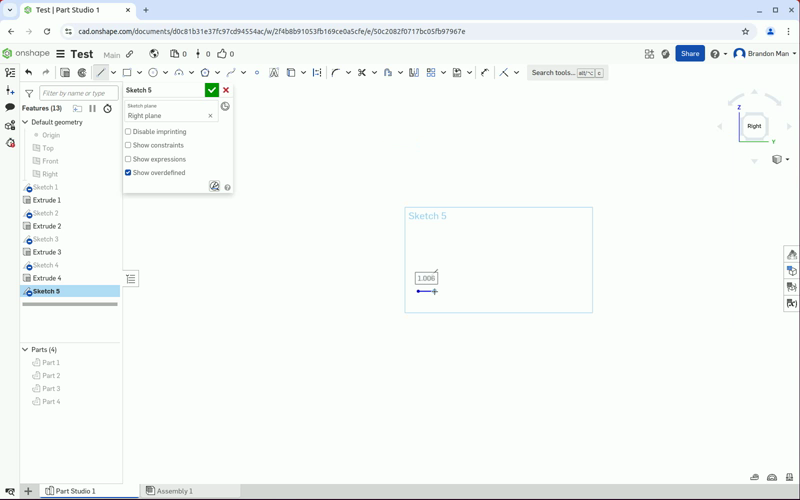
scroll(-6)
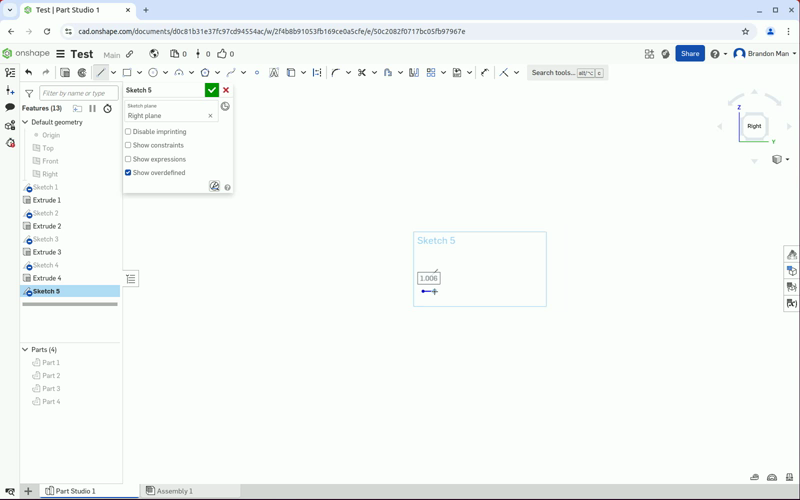
scroll(-6)
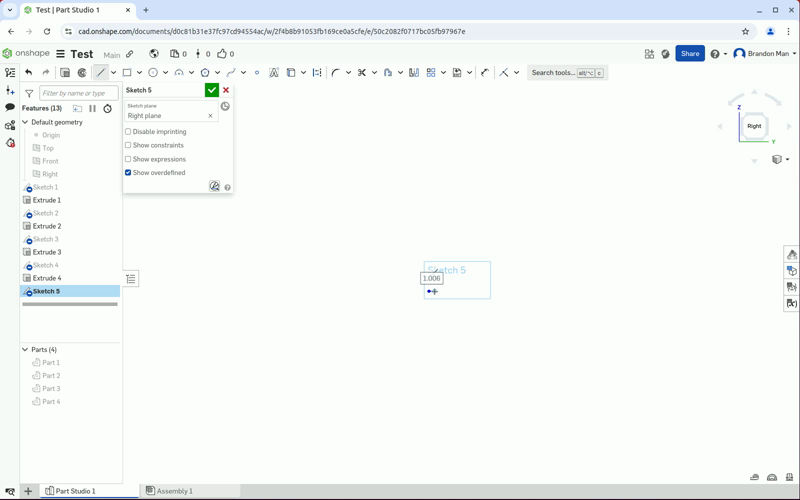
key_up(shift)
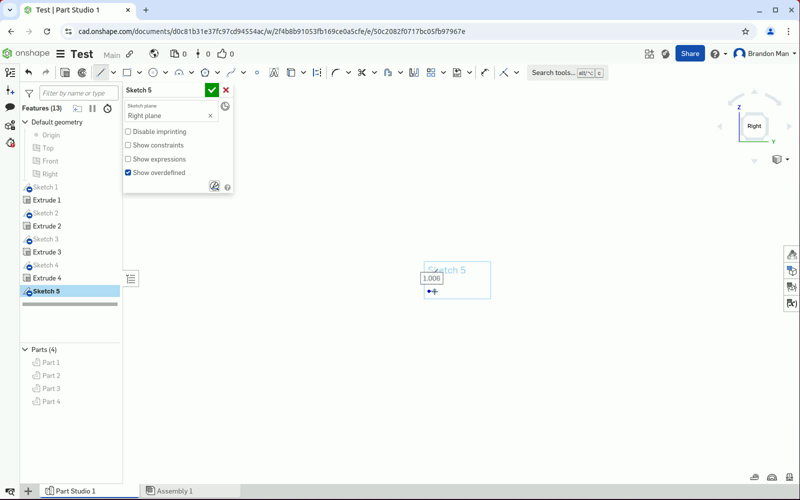
key_down(shift)
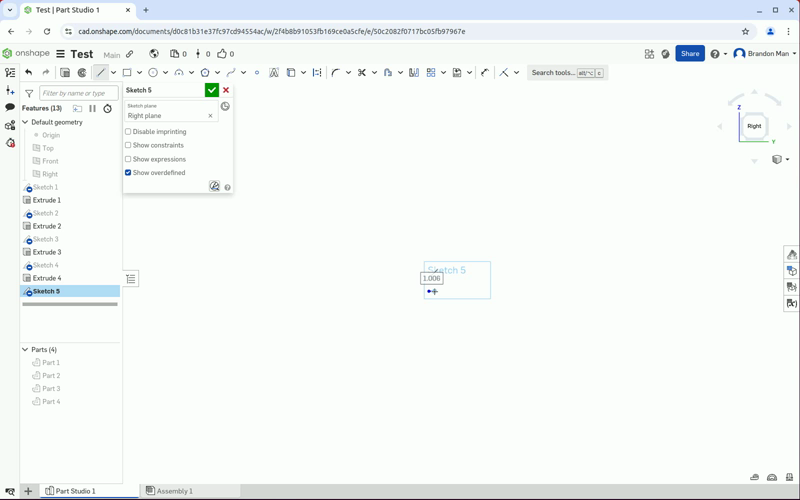
mouse_move(464, 291)
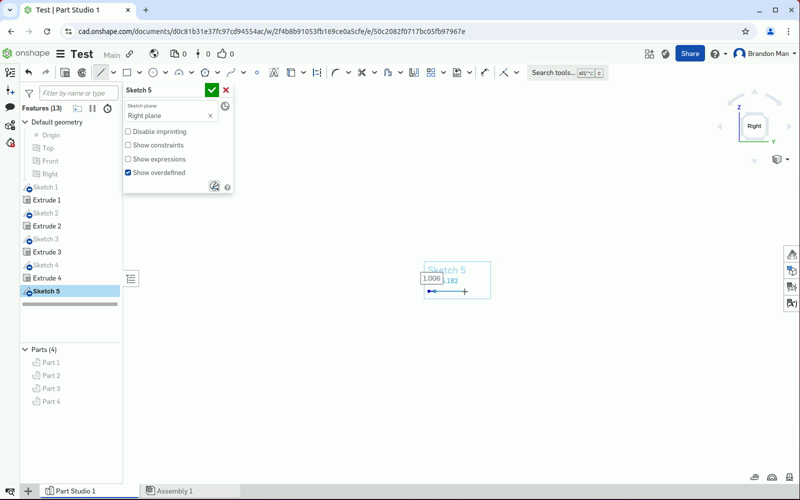
mouse_move(434, 267)
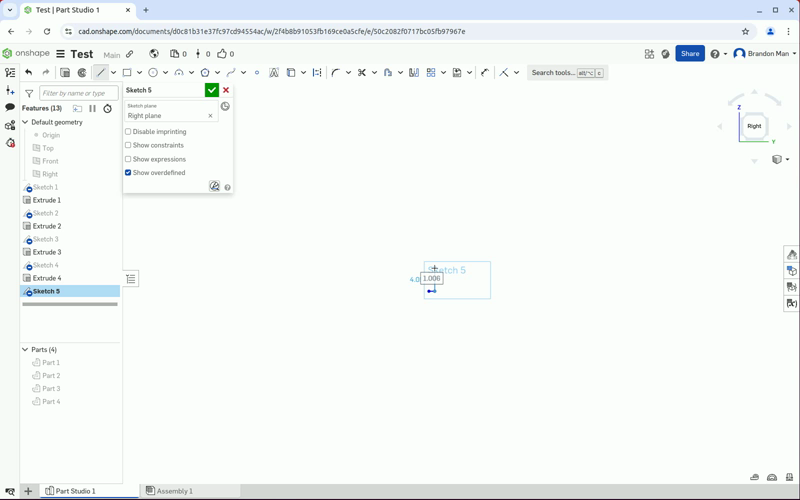
click(434, 267)
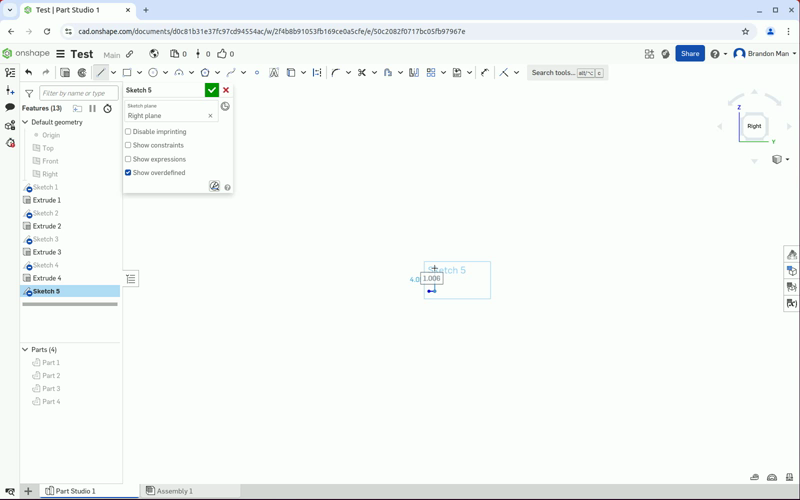
key_up(shift)
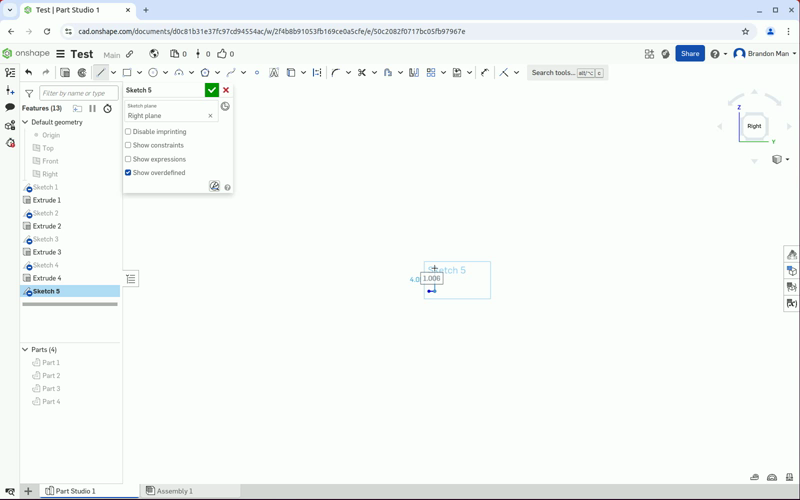
key_down(shift)
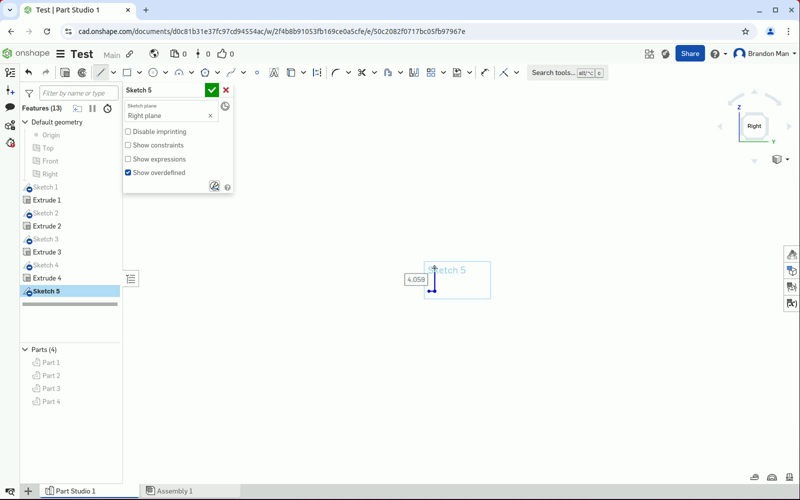
mouse_move(464, 267)
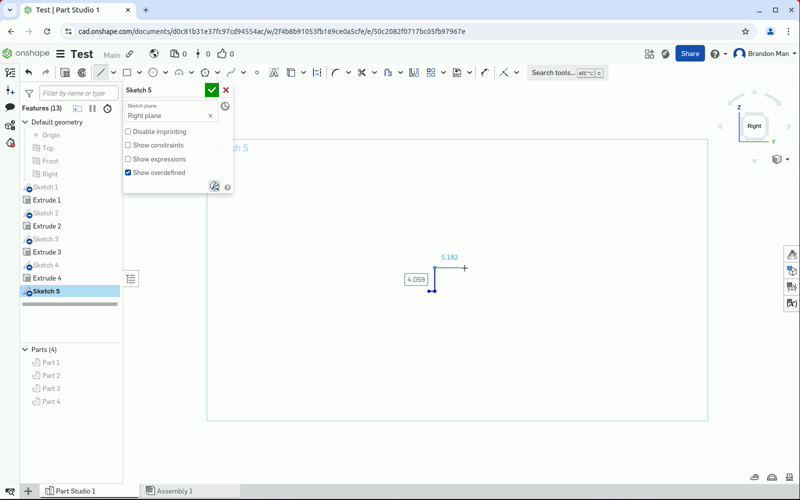
mouse_move(429, 267)
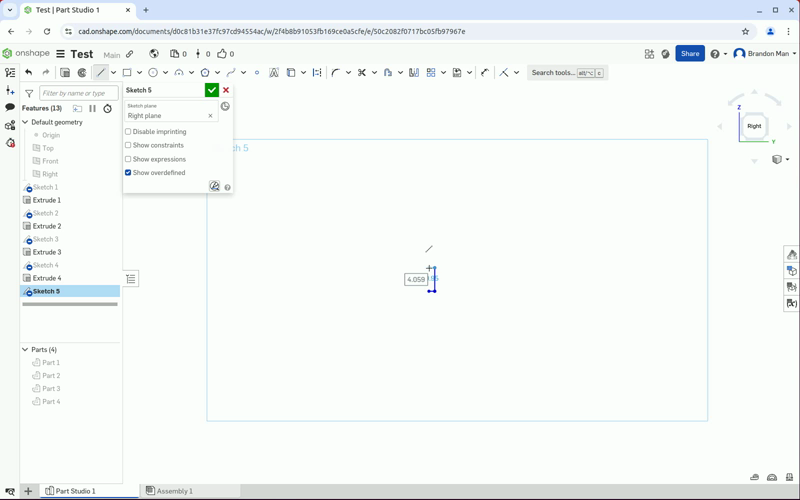
scroll(6)
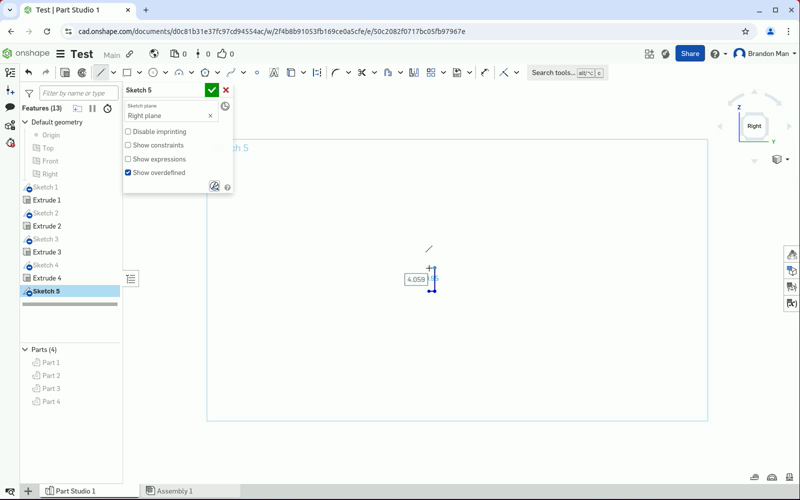
scroll(6)
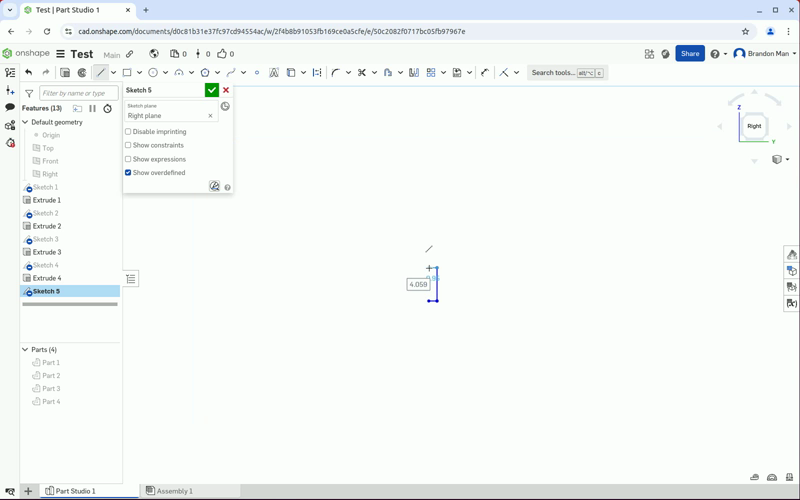
scroll(6)
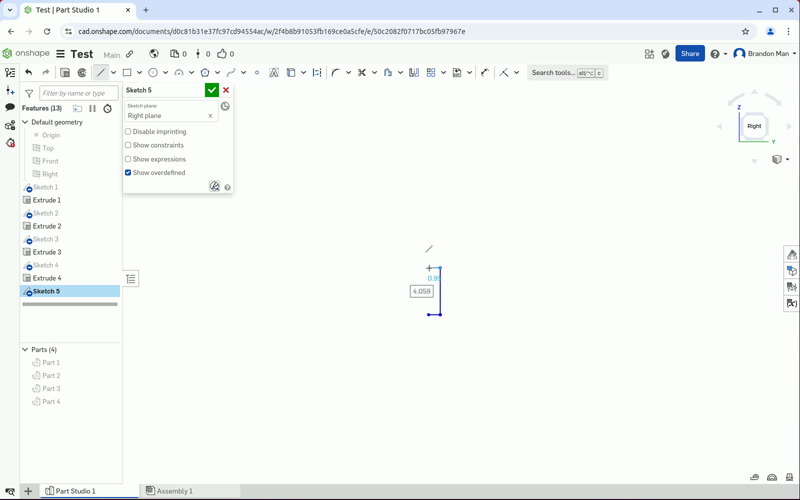
scroll(6)
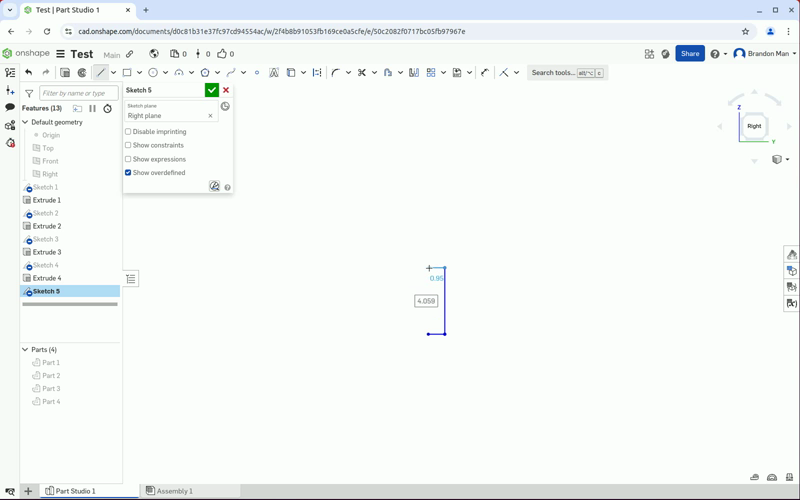
scroll(6)
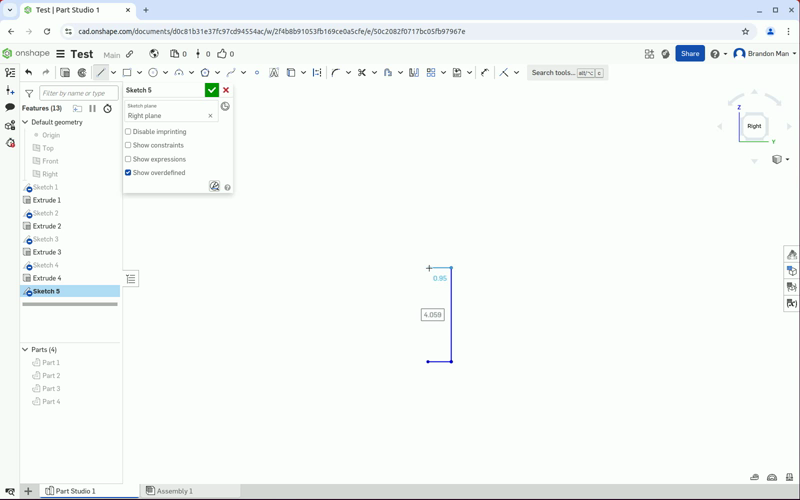
scroll(6)
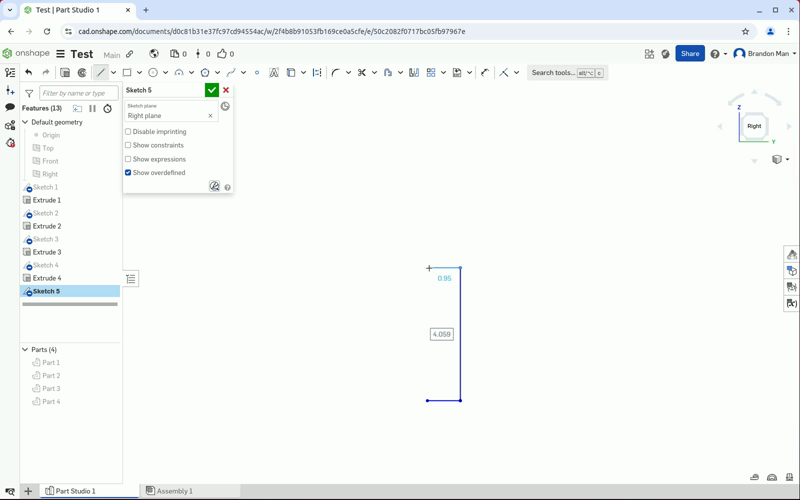
scroll(6)
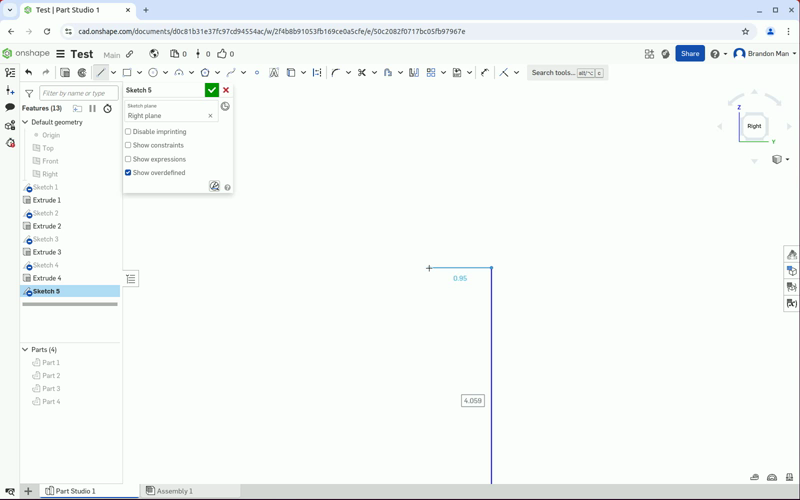
click(429, 267)
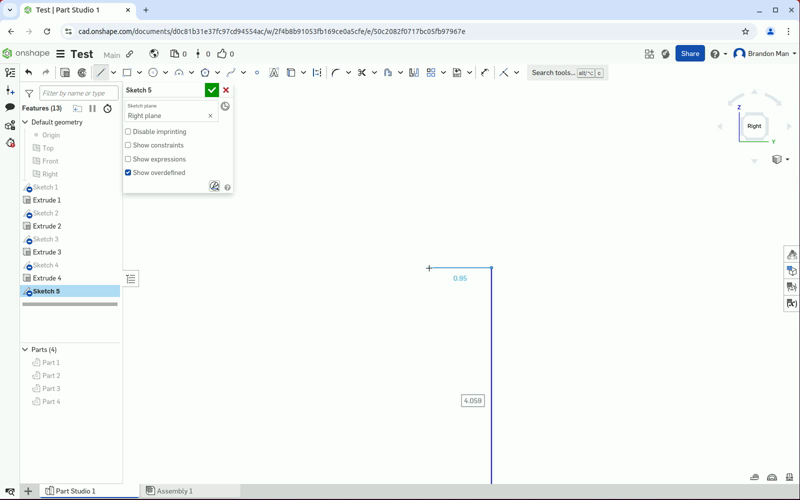
scroll(-6)
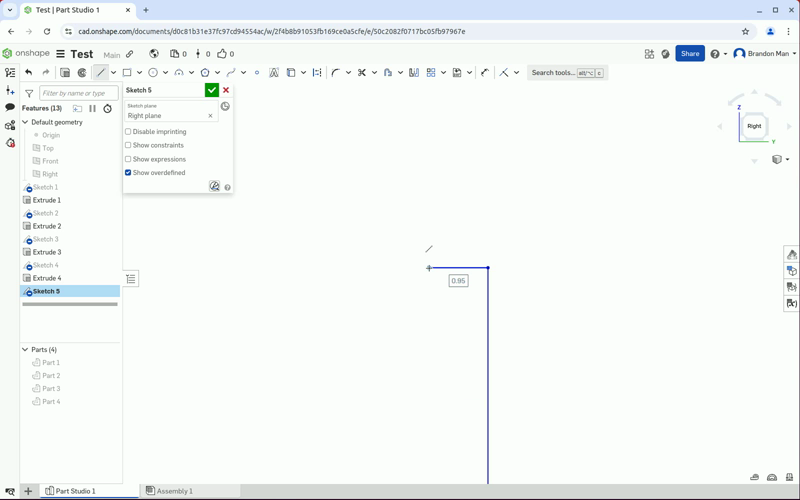
scroll(-6)
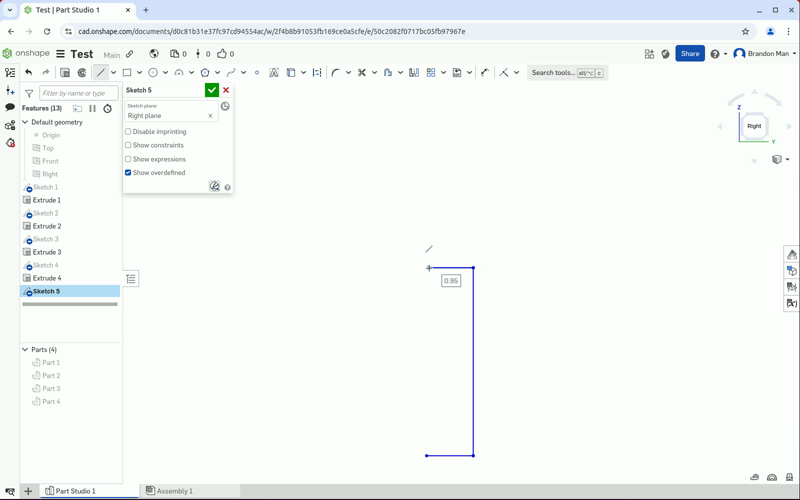
scroll(-6)
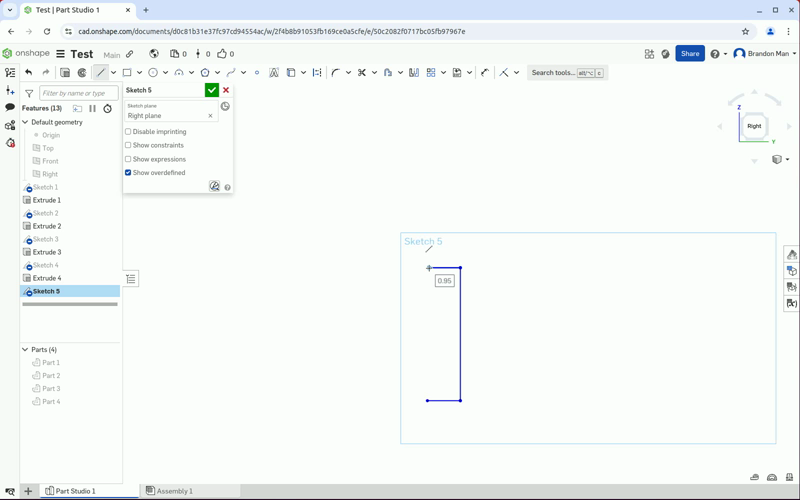
scroll(-6)
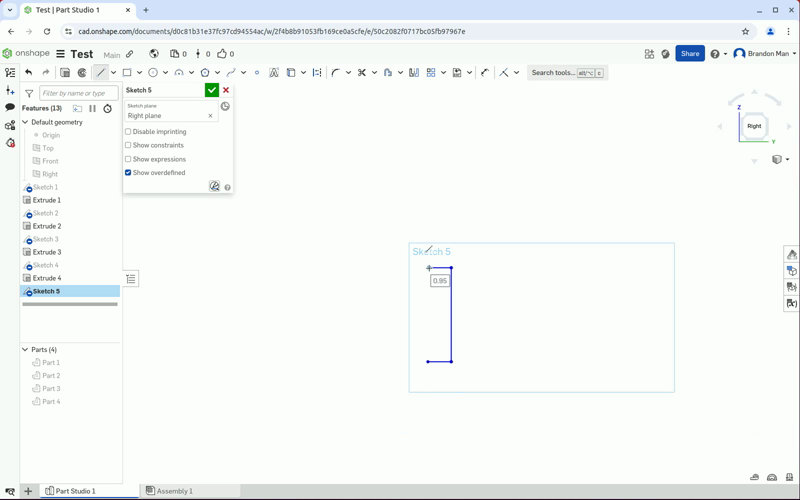
scroll(-6)
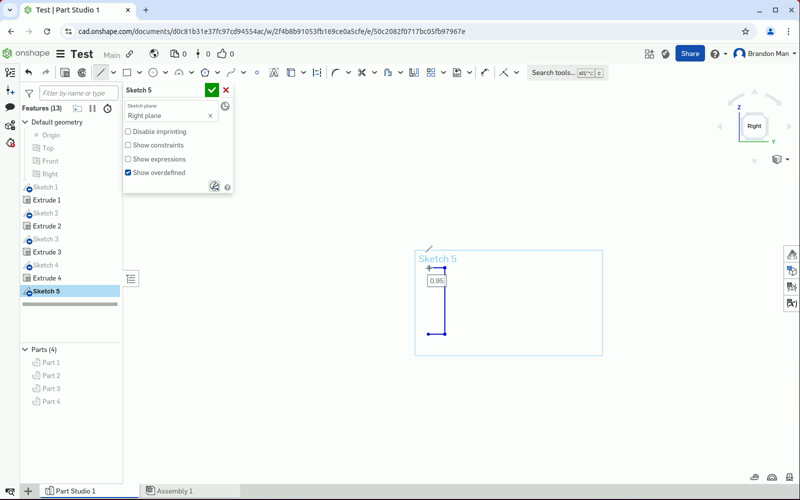
scroll(-6)
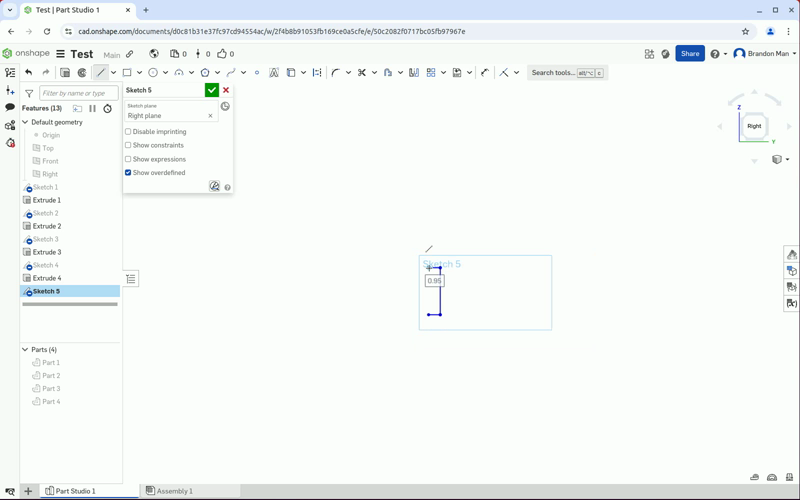
scroll(-6)
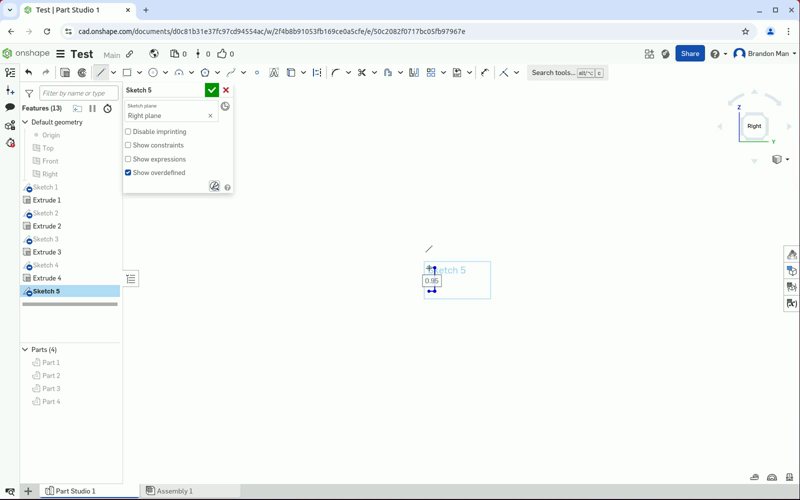
key_up(shift)
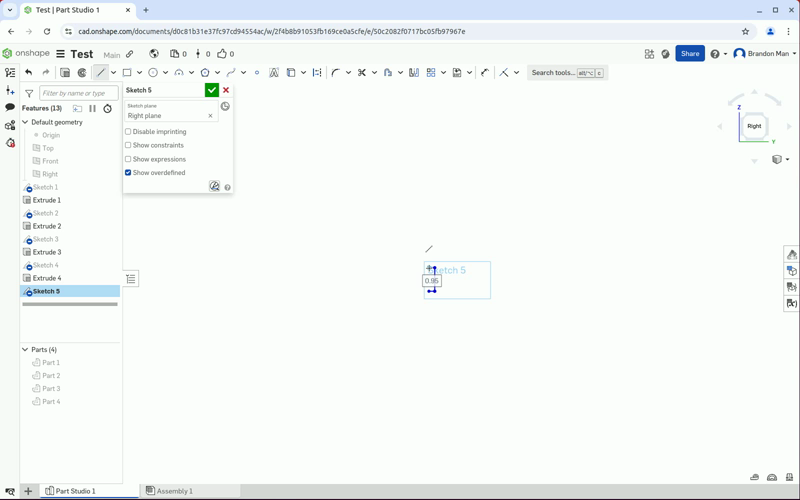
mouse_move(459, 267)
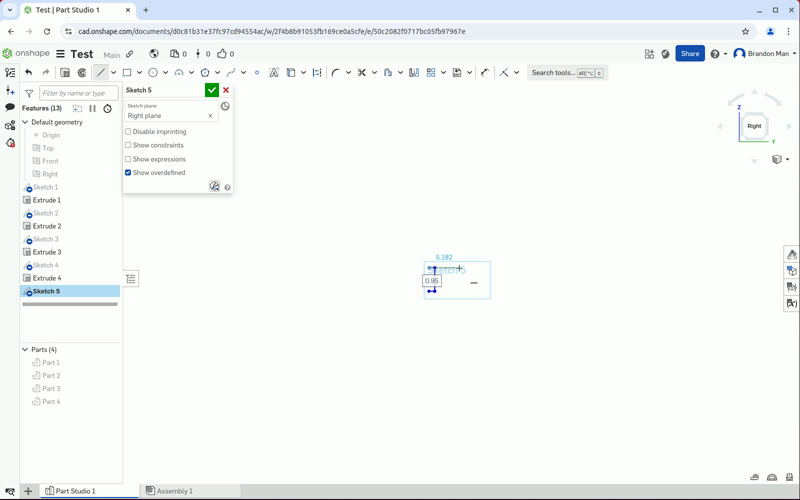
key_down(shift)
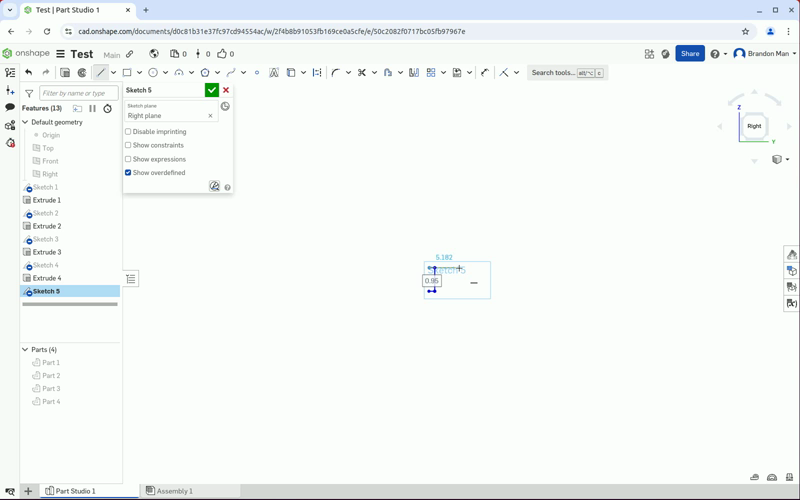
mouse_move(429, 291)
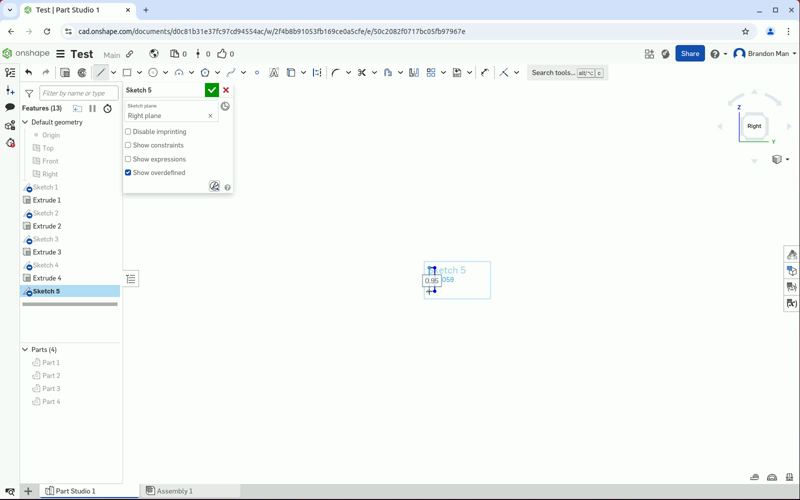
key_up(shift)
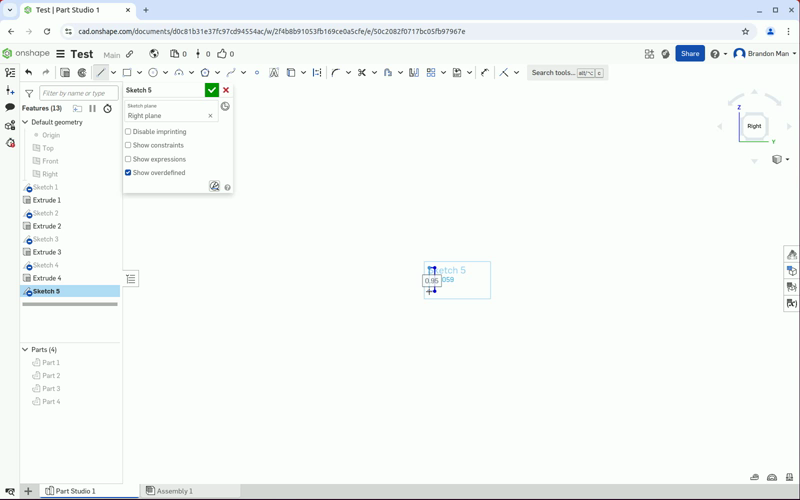
click(429, 291)
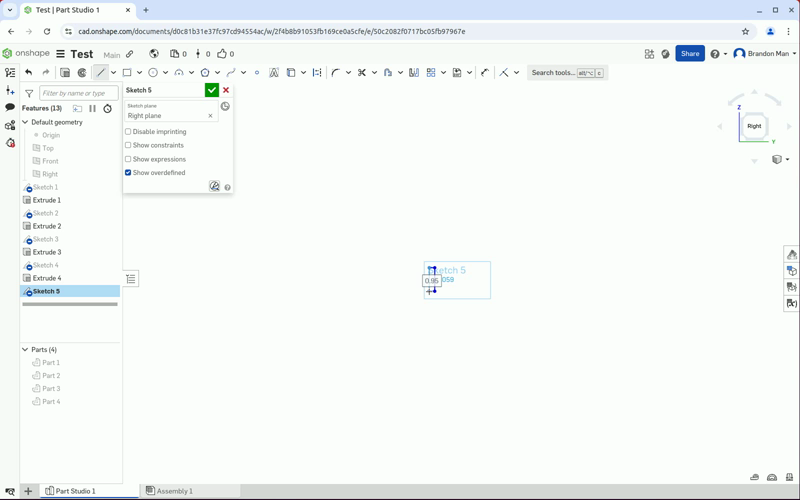
key(esc)
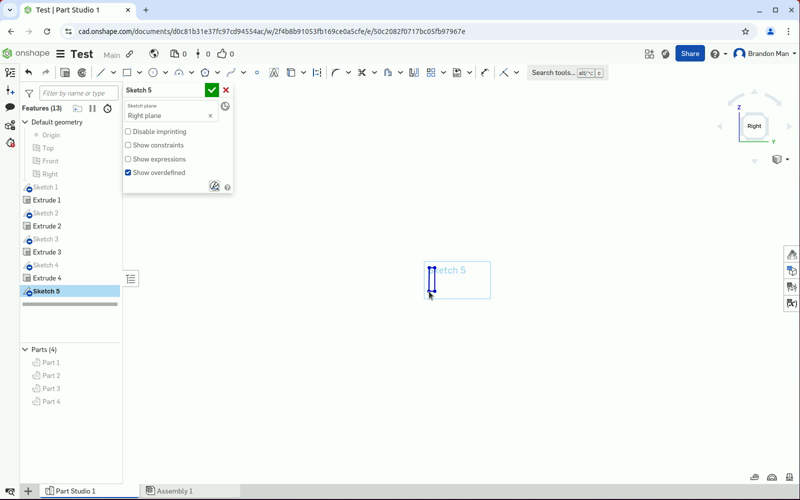
mouse_move(430, 276)
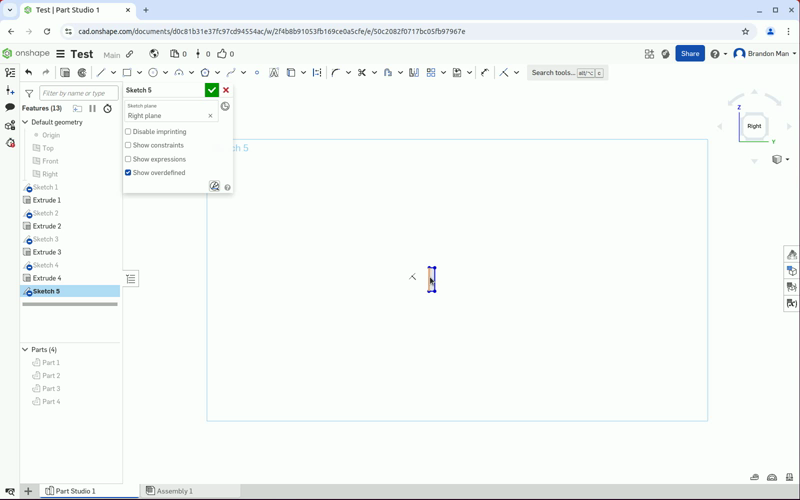
scroll(6)
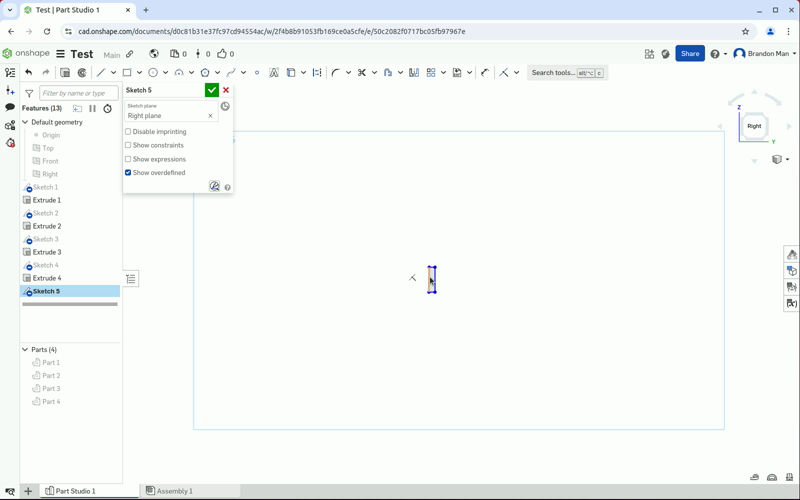
scroll(6)
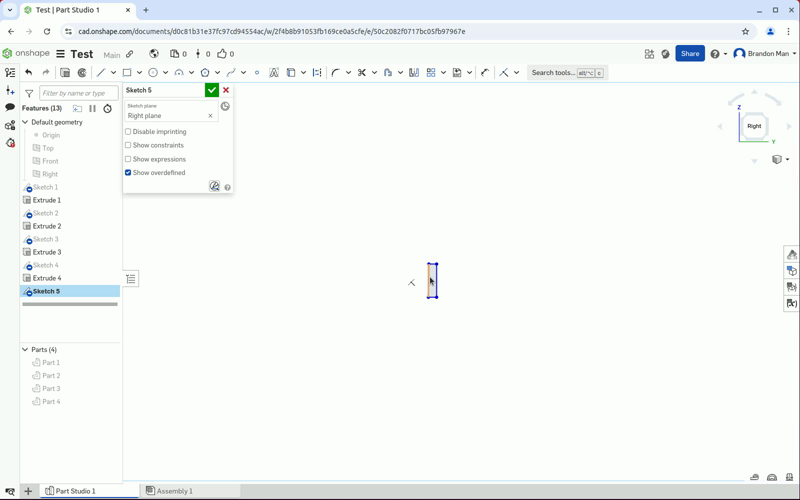
scroll(6)
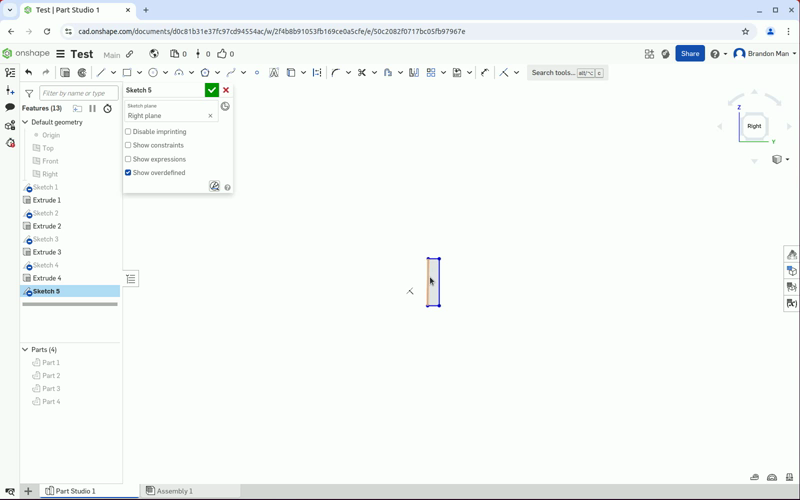
scroll(6)
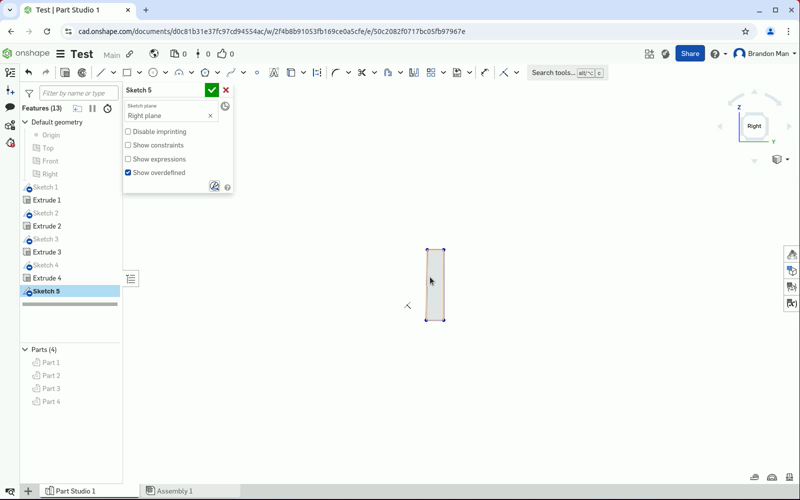
scroll(6)
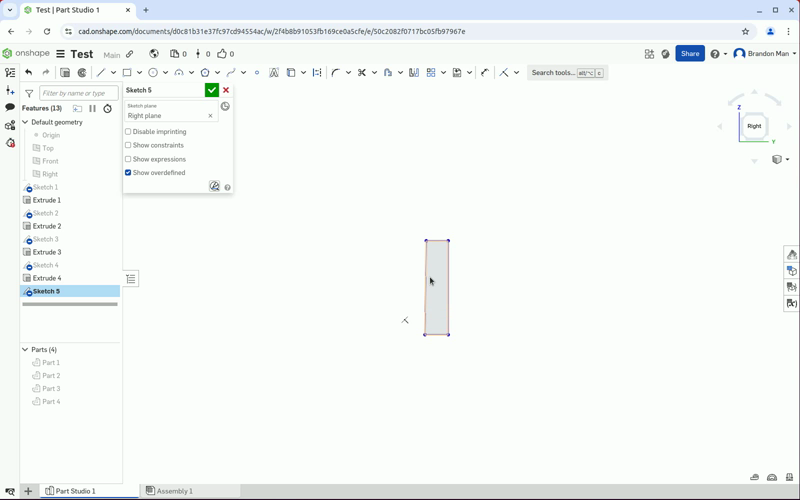
scroll(6)
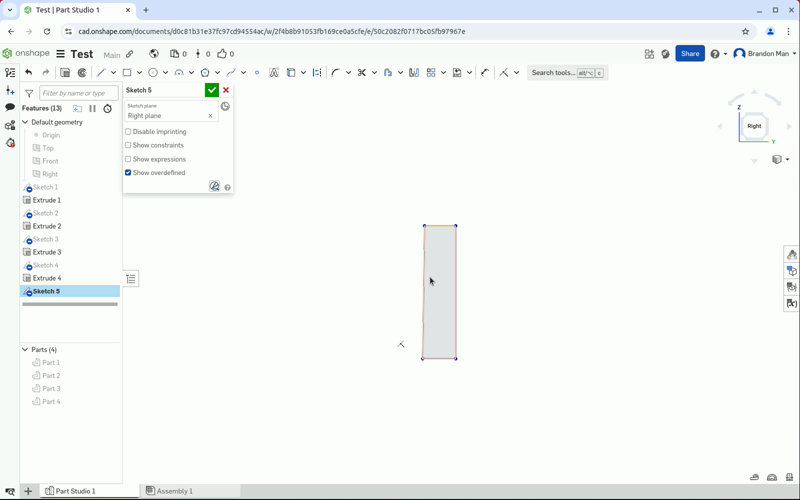
scroll(6)
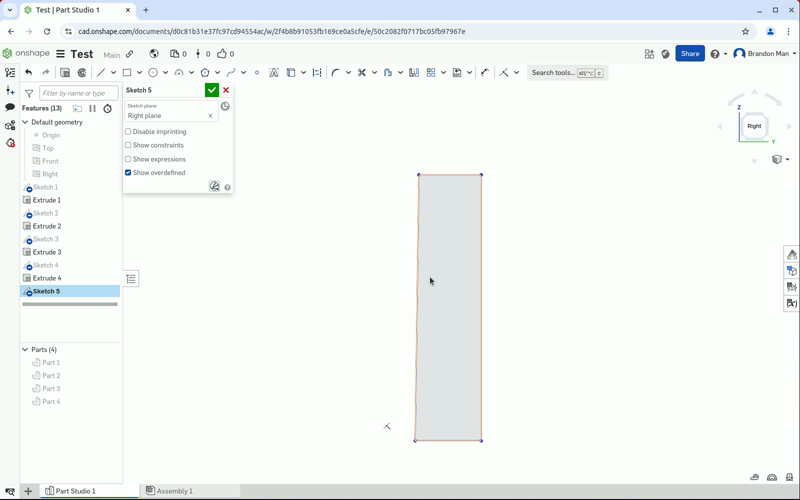
click(430, 276)
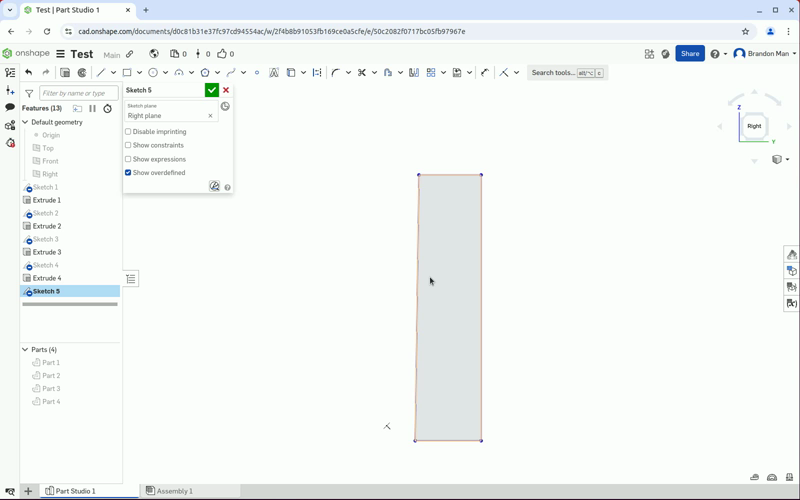
scroll(-6)
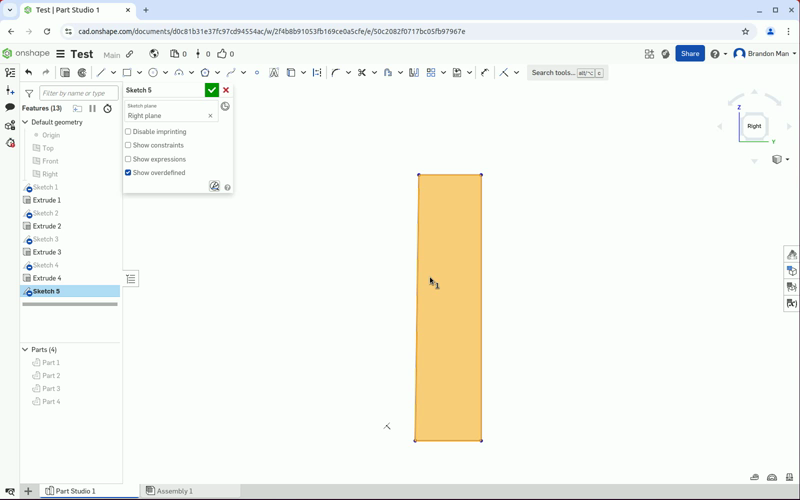
scroll(-6)
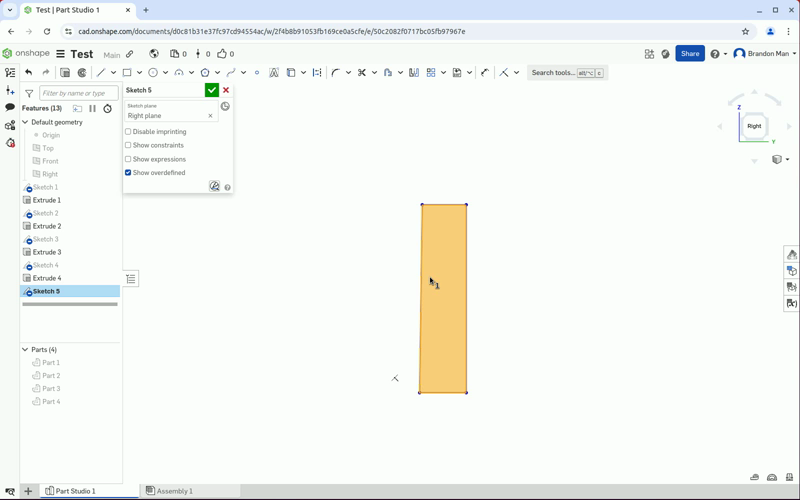
scroll(-6)
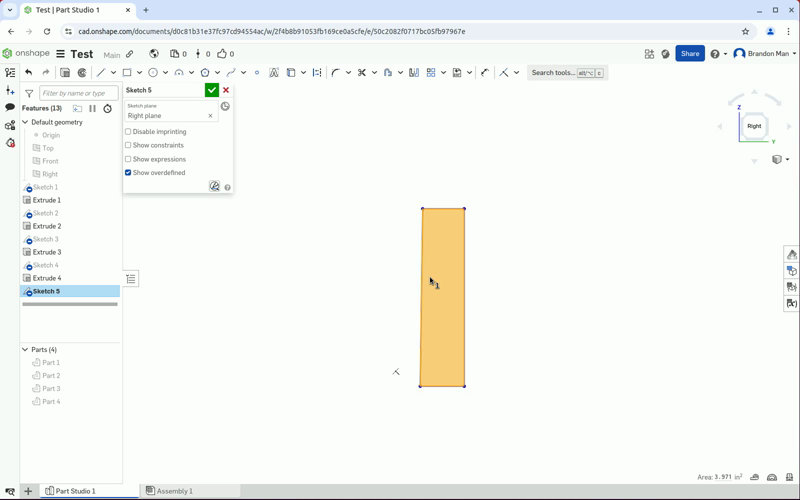
scroll(-6)
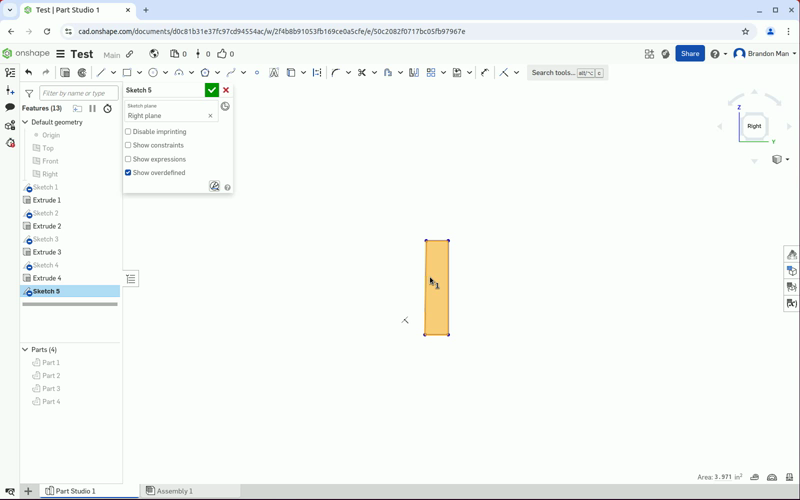
scroll(-6)
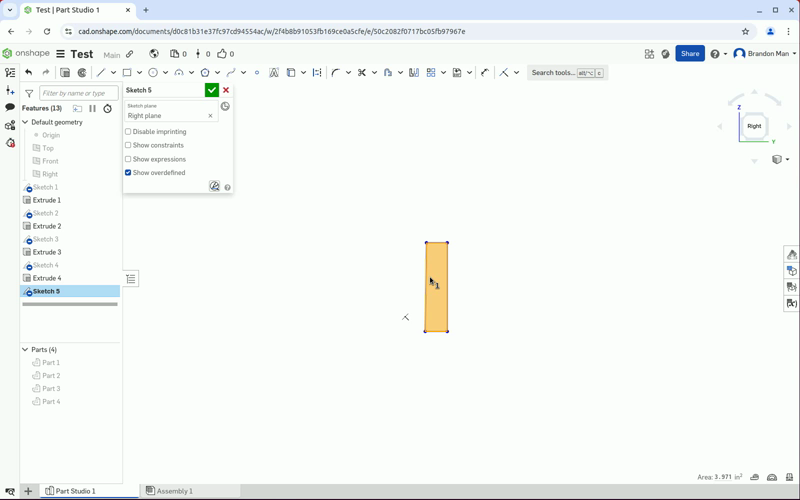
scroll(-6)
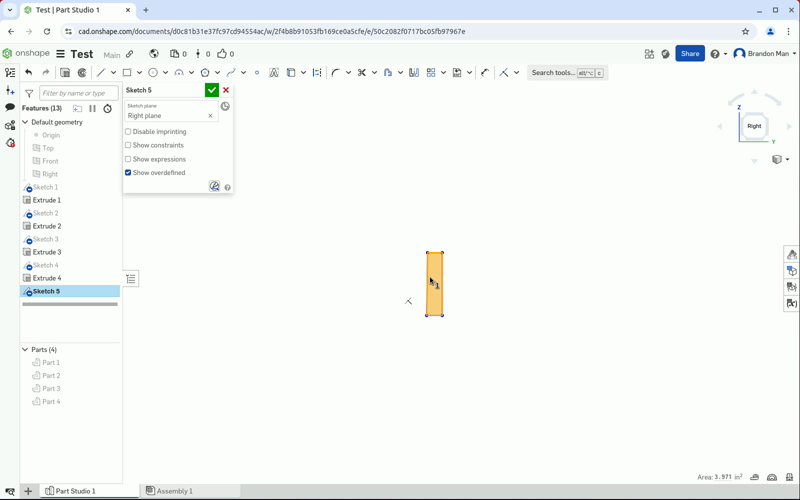
scroll(-6)
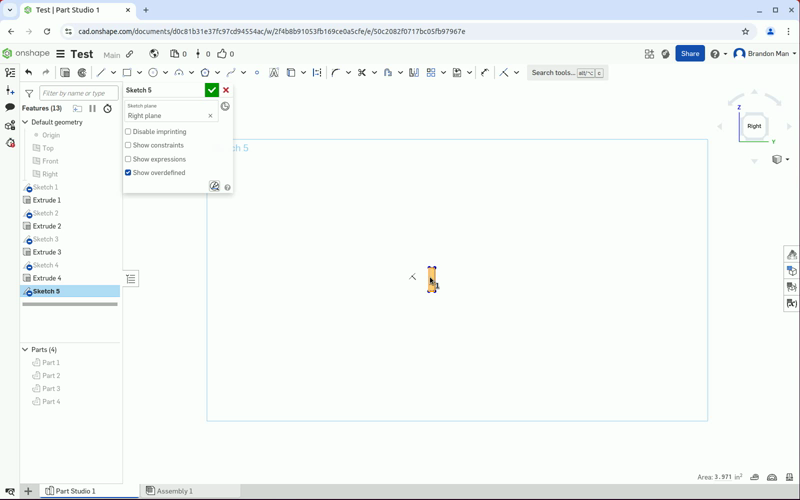
mouse_move(73, 352)
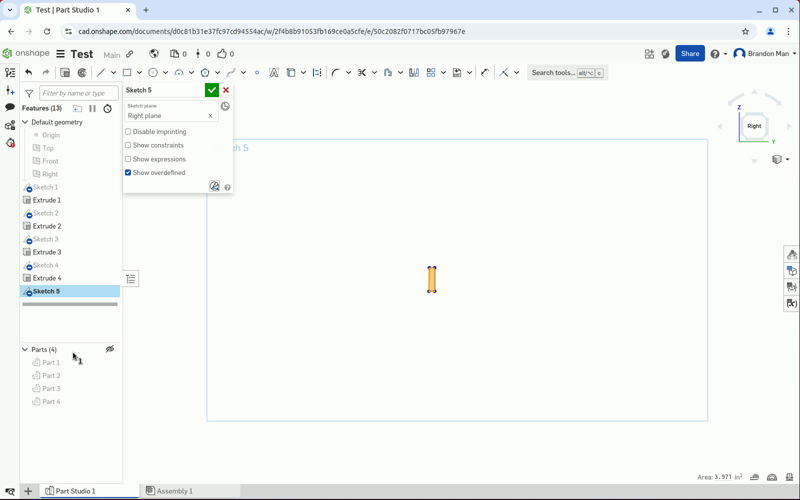
key(shift+y)
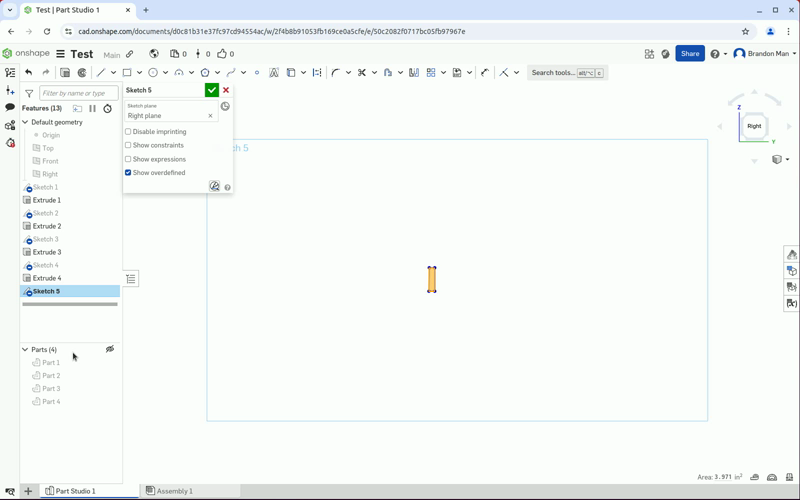
key(shift+e)
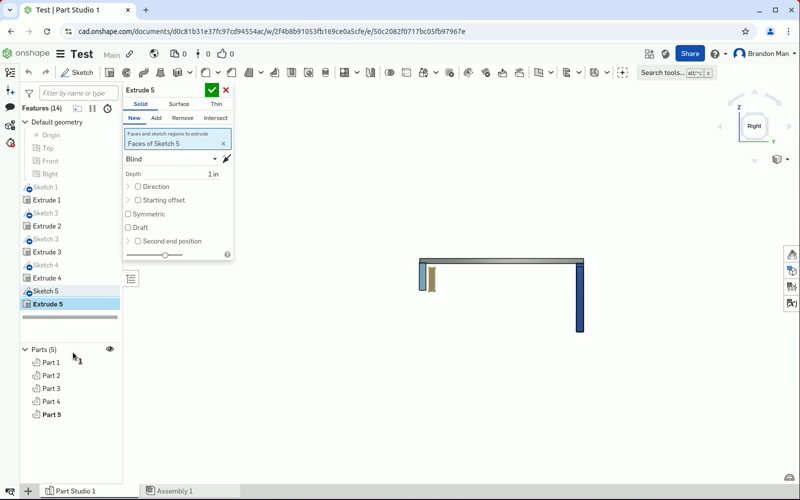
mouse_move(143, 106)
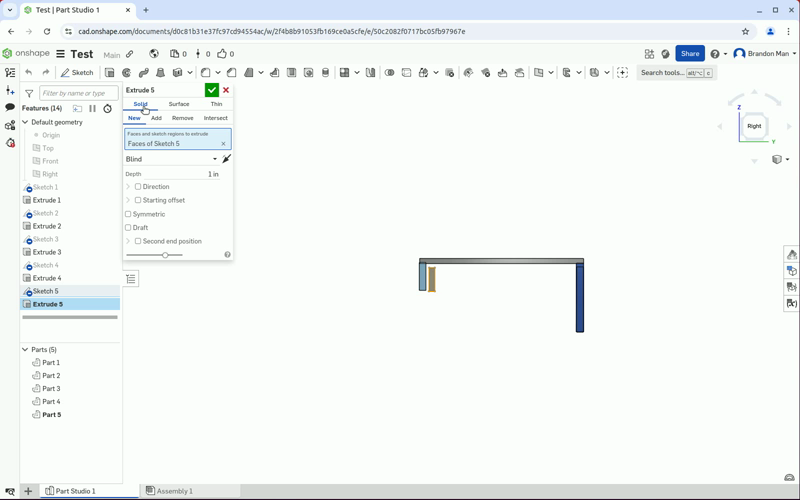
click(143, 106)
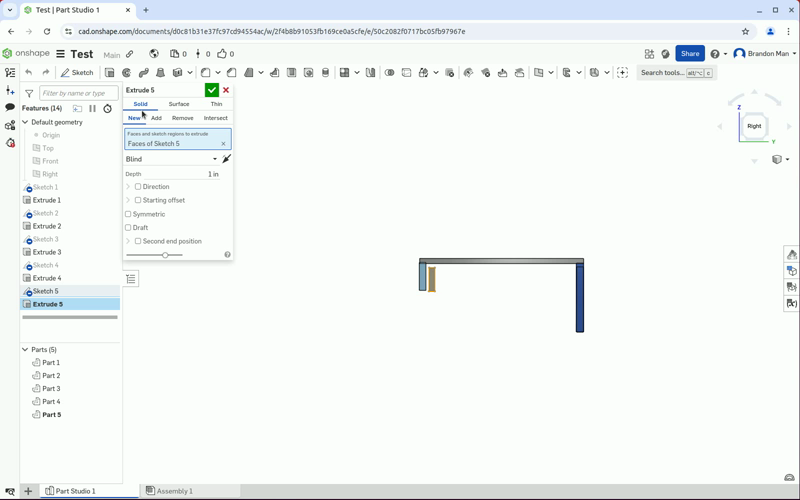
mouse_move(137, 120)
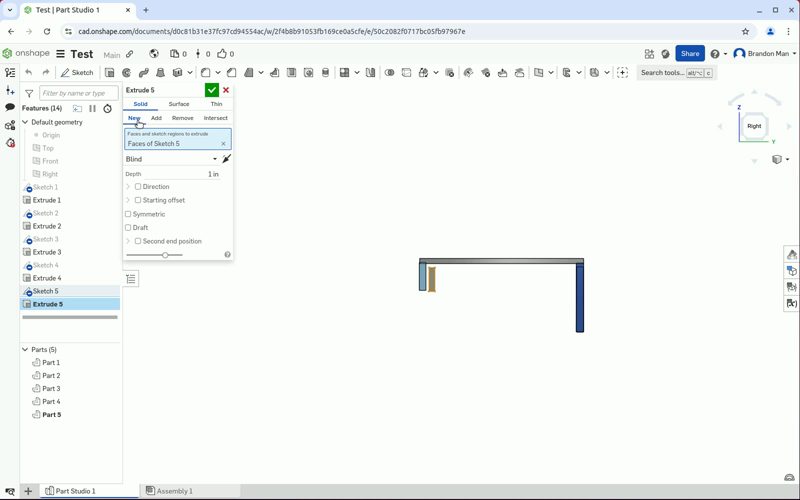
click(137, 120)
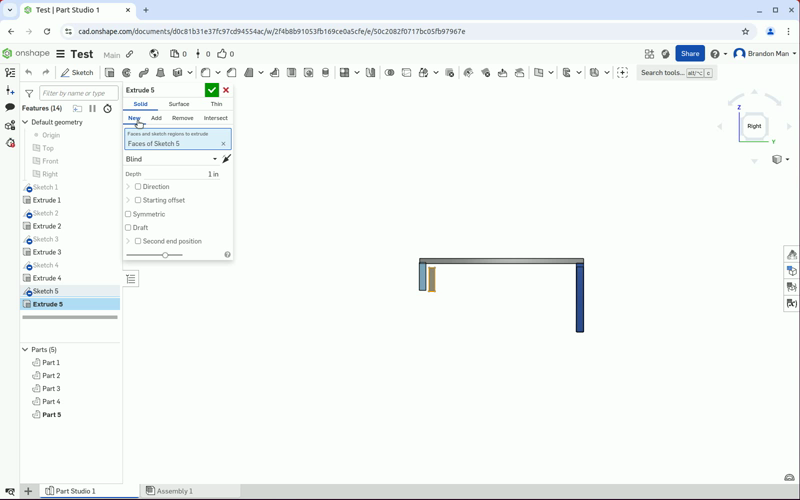
key(tab, 4)
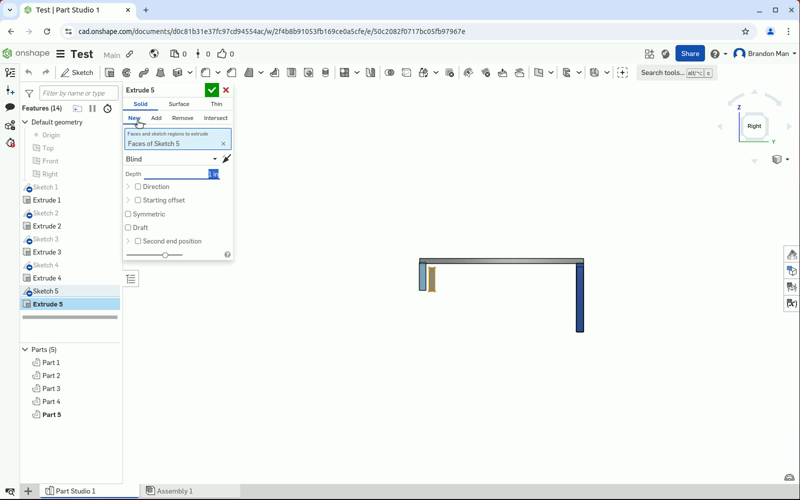
text(5.296)
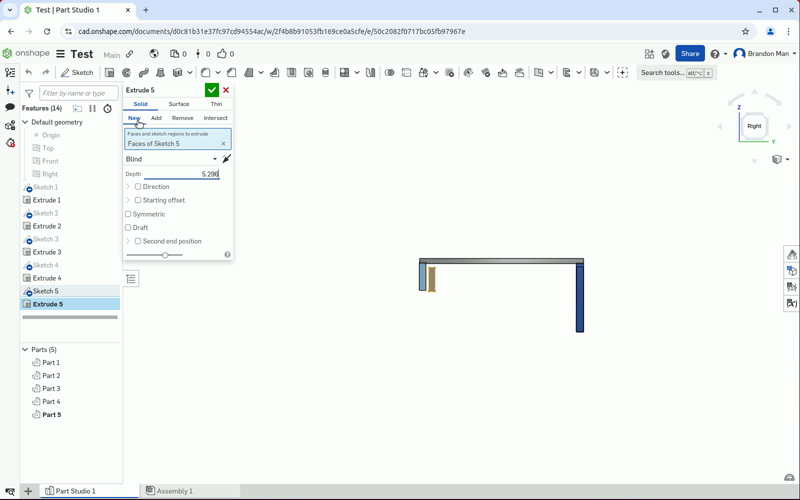
key(tab, 3)
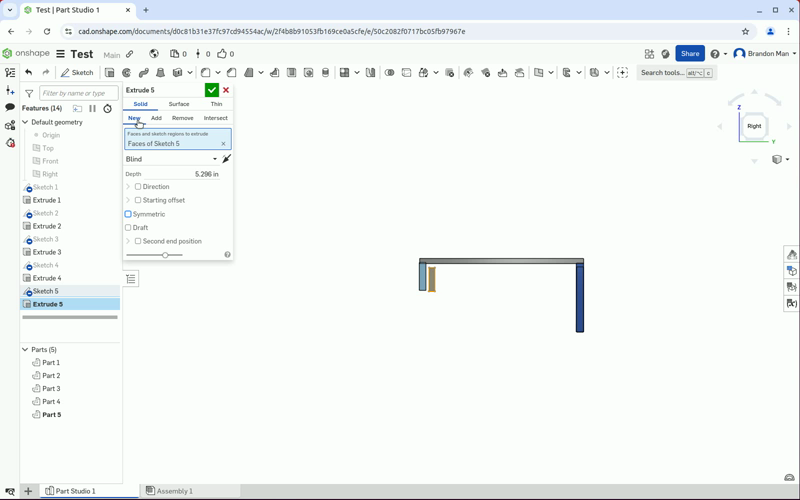
key(space)
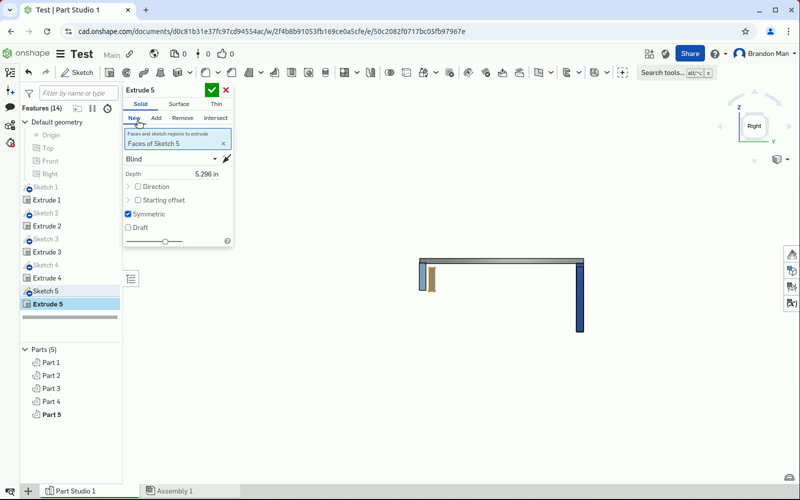
key(enter)
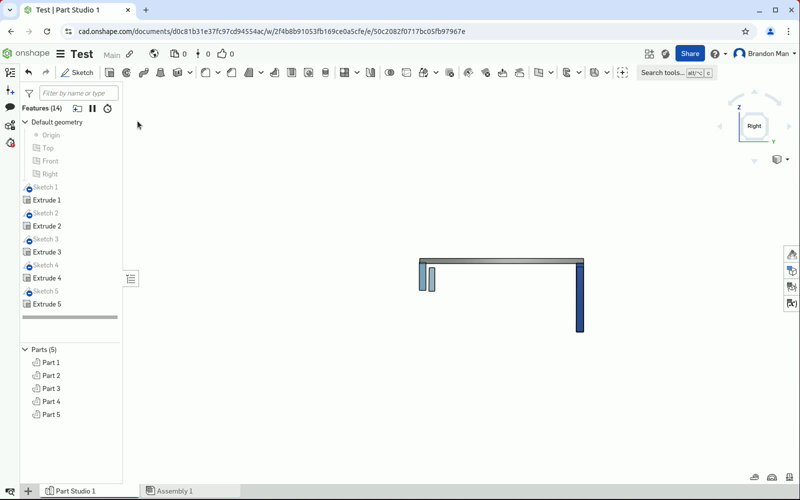
key(shift+h)
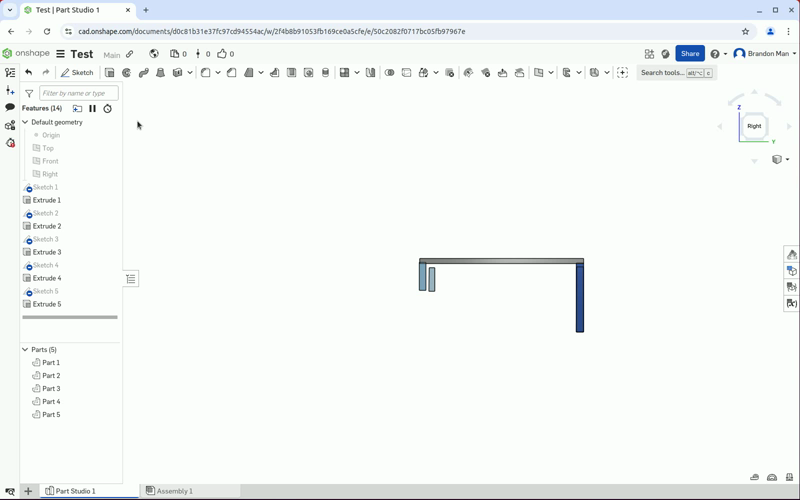
key(shift+h)
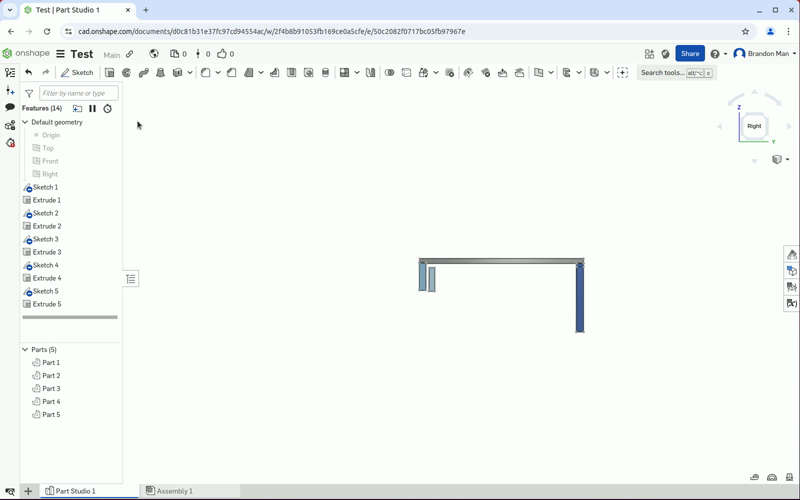
key(shift+7)
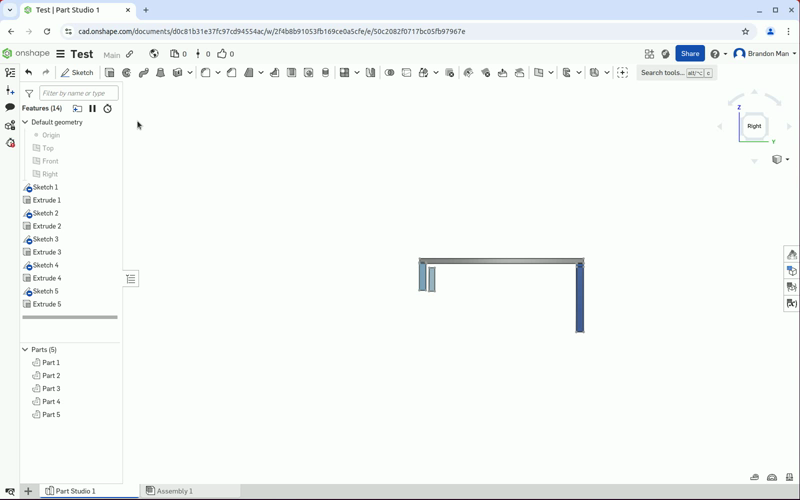
key(right, 2)
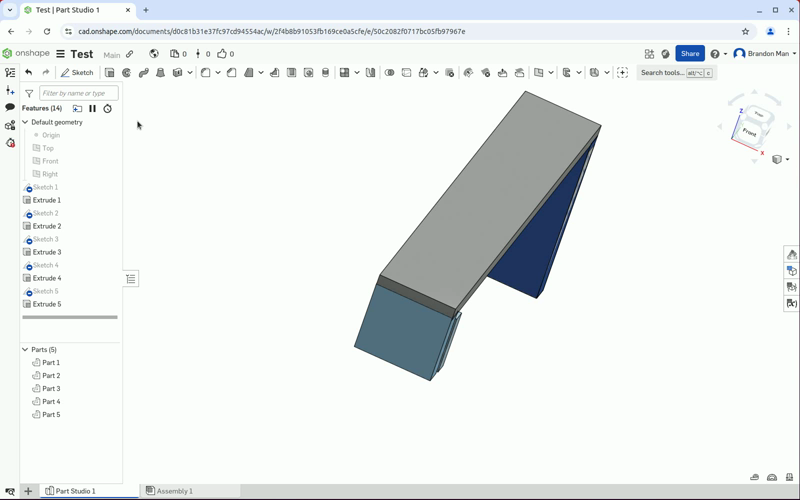
key(down, 2)
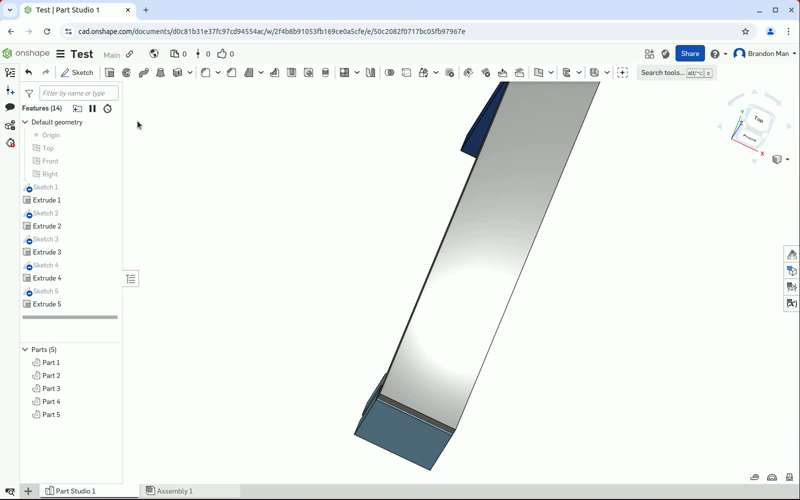
key(up, 2)
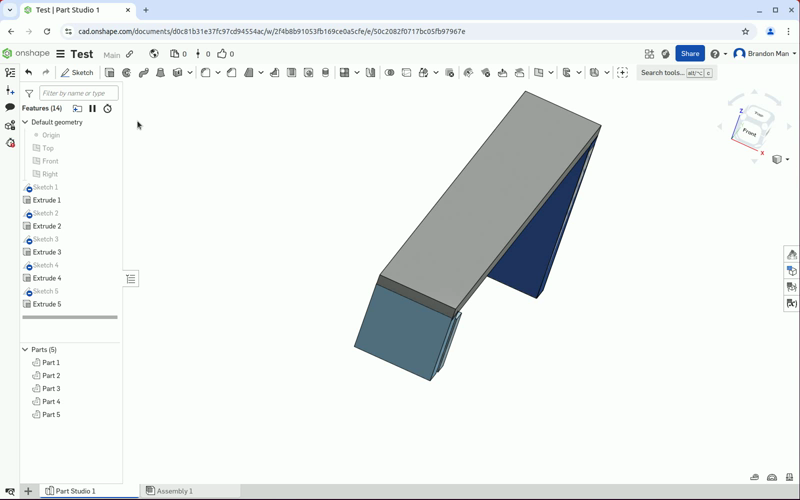
key(left, 2)
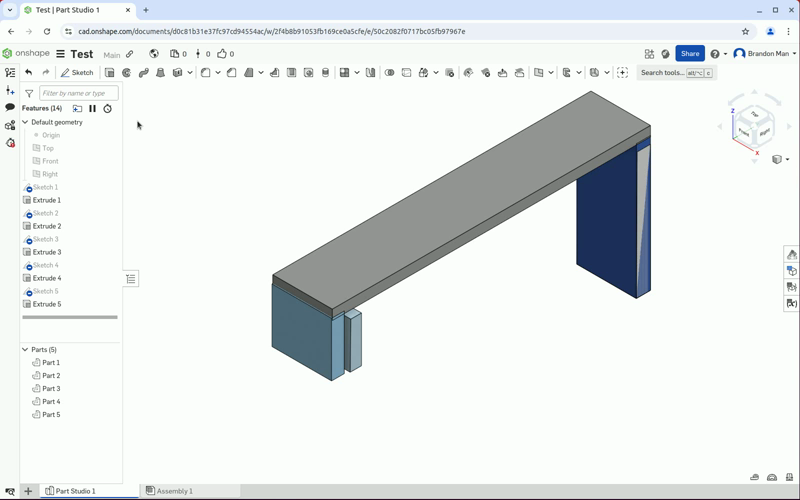
mouse_move(73, 189)
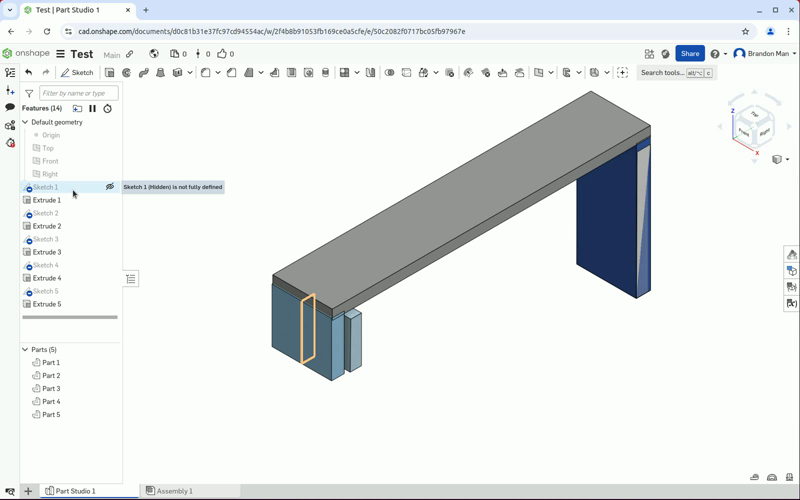
click(73, 189)